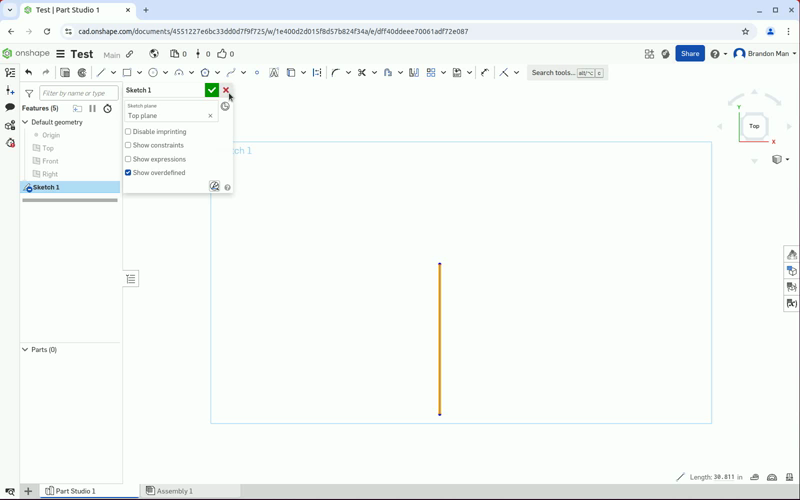
key(shift+h)
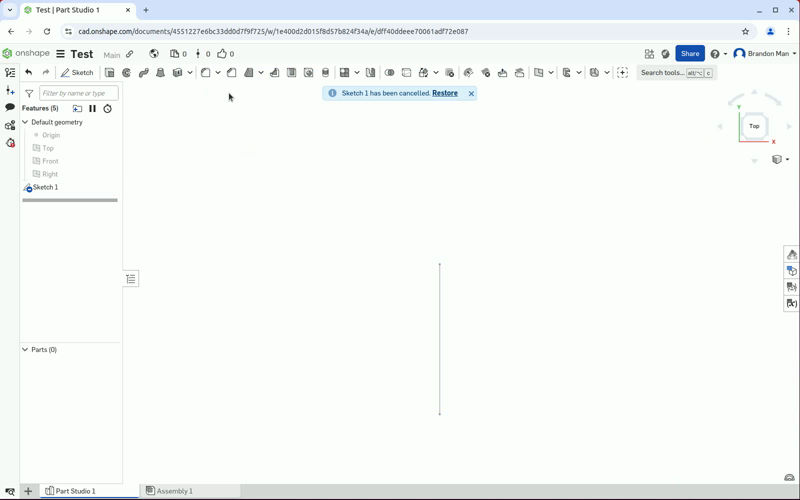
key(shift+s)
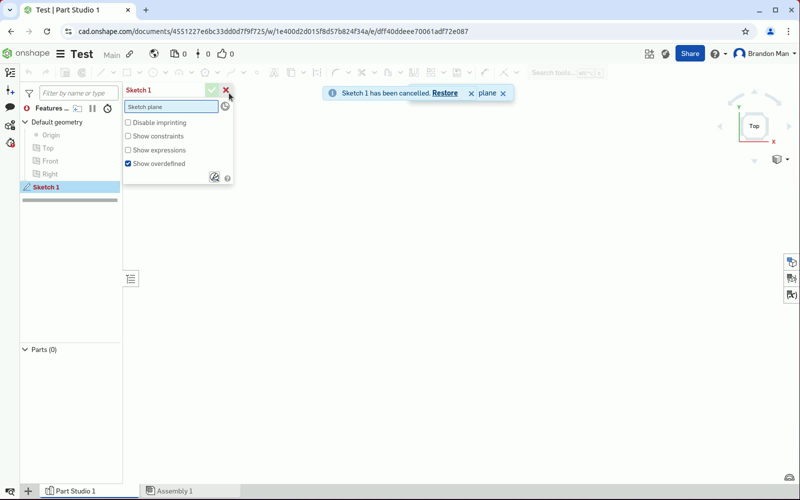
mouse_move(73, 150)
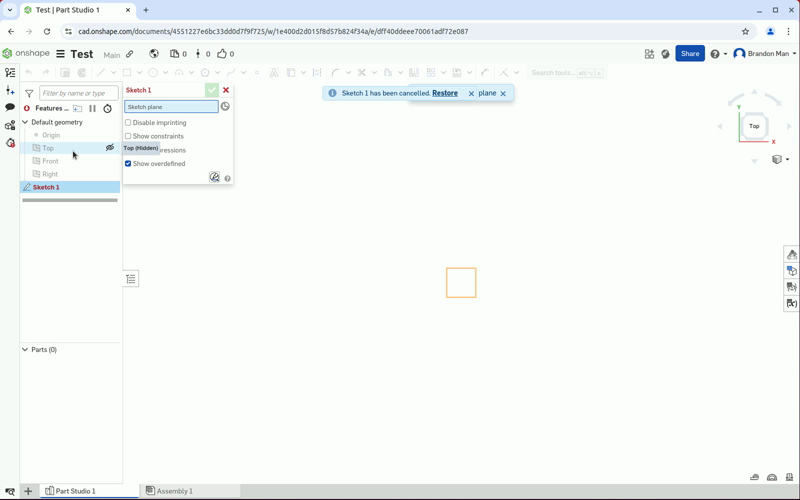
click(73, 150)
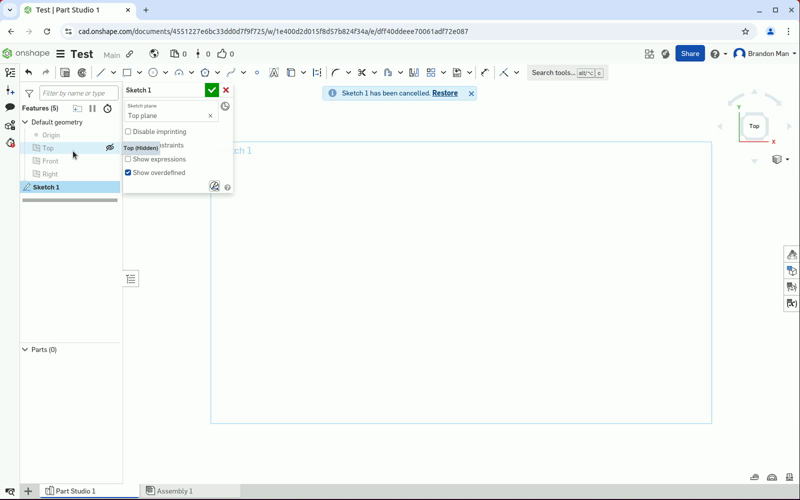
mouse_move(73, 352)
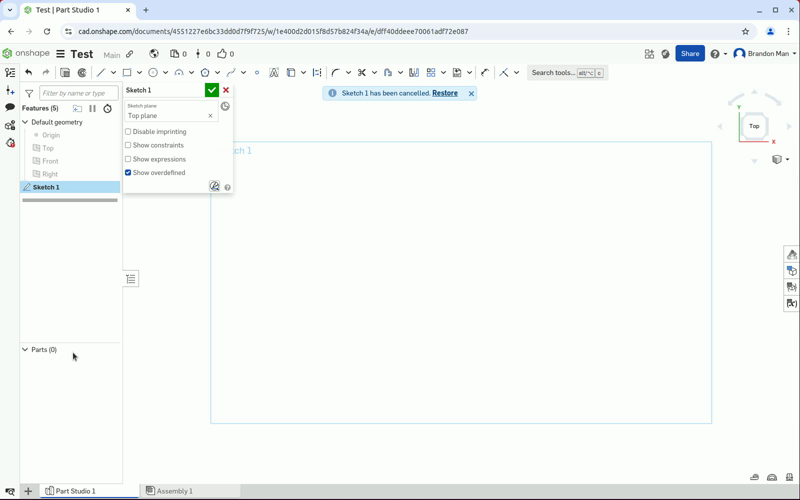
key(y)
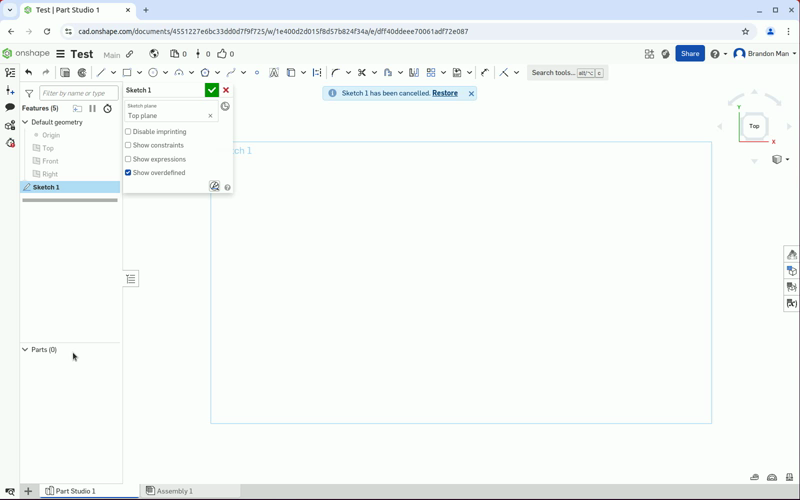
key(l)
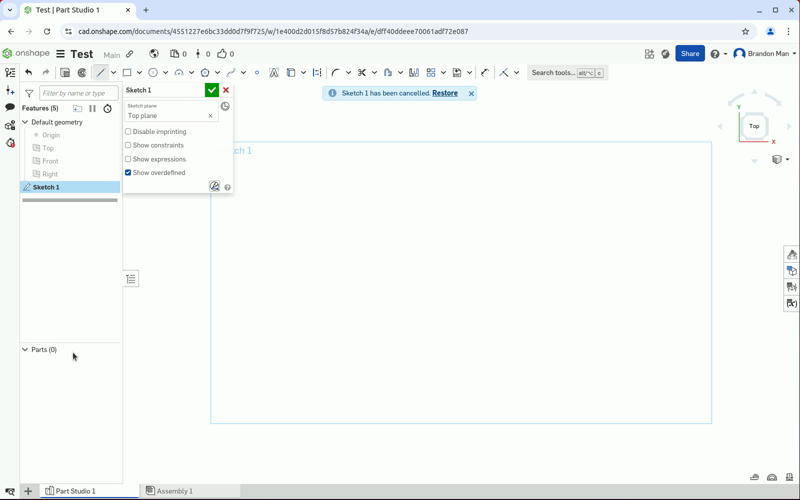
key_down(shift)
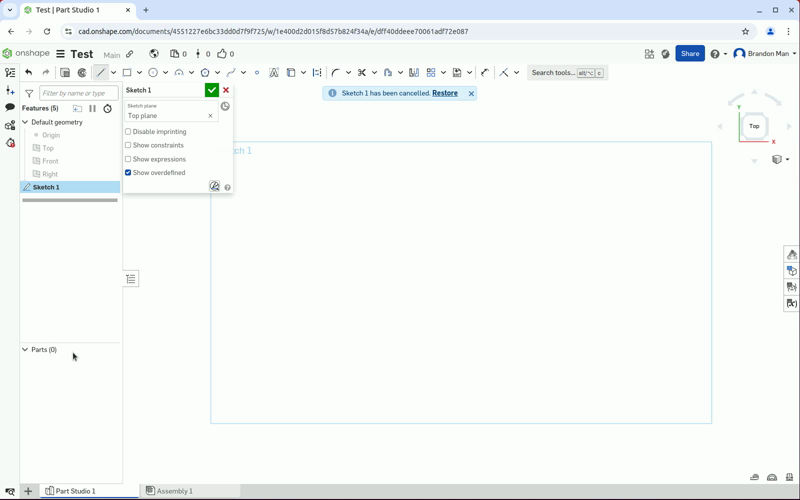
mouse_move(356, 356)
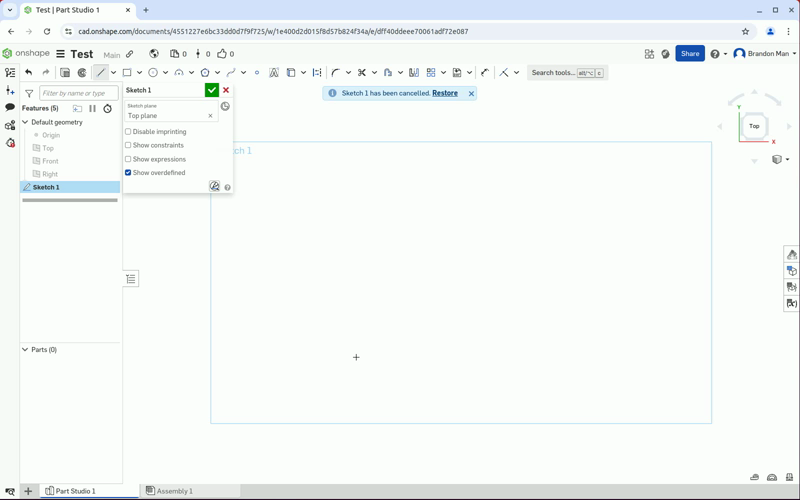
click(356, 356)
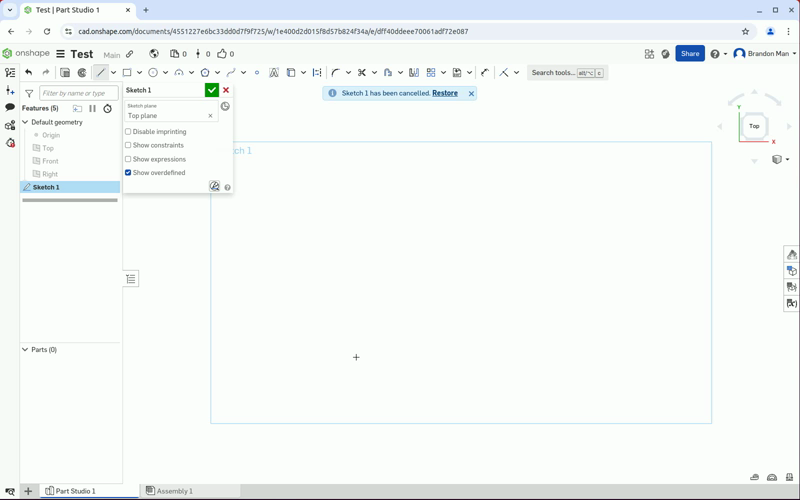
key_up(shift)
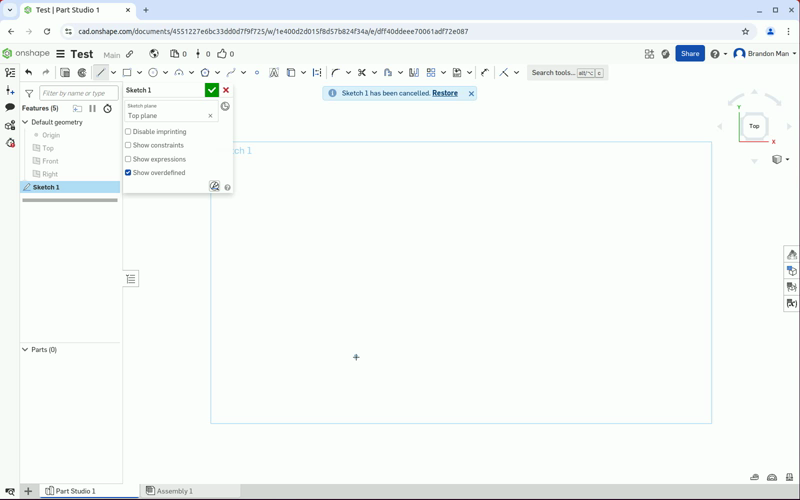
key_down(shift)
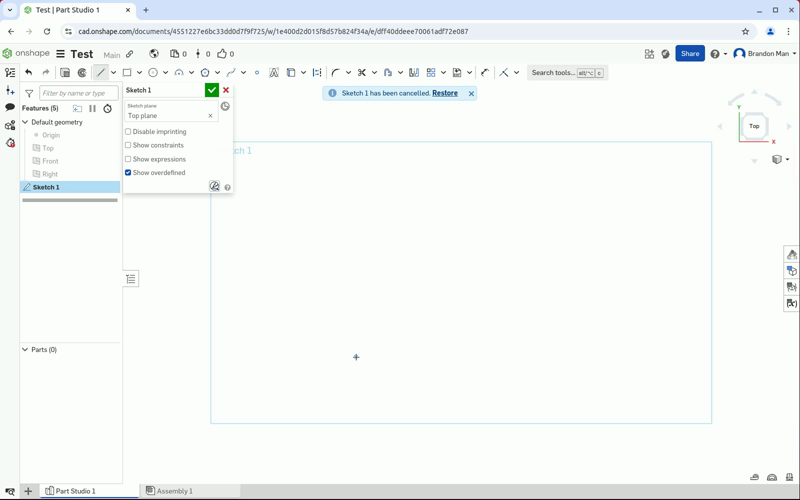
mouse_move(566, 356)
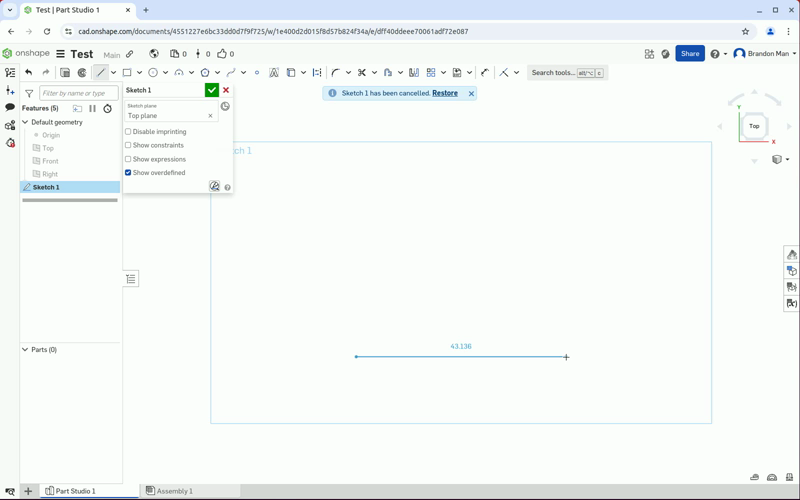
click(566, 356)
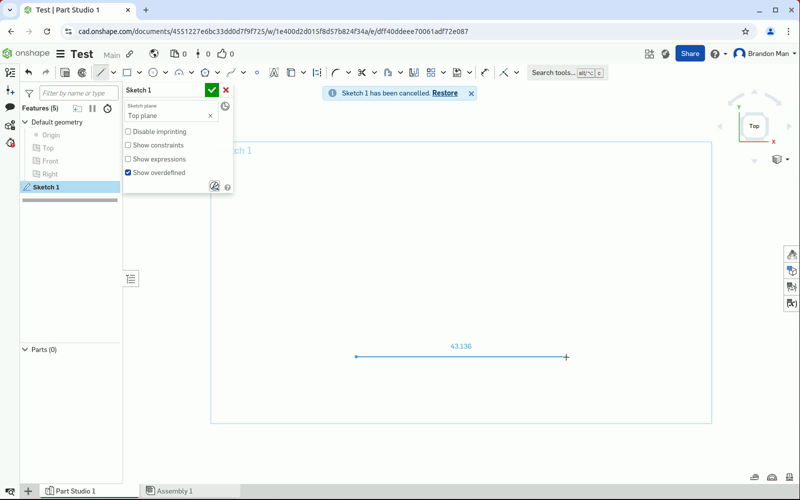
key_up(shift)
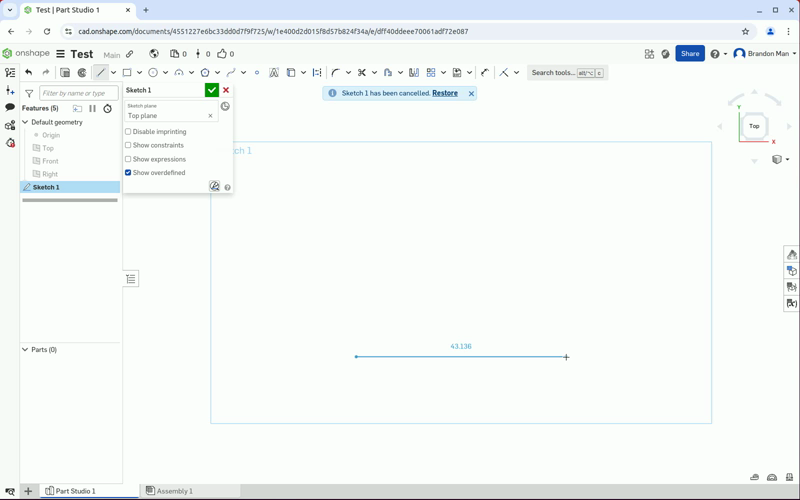
key_down(shift)
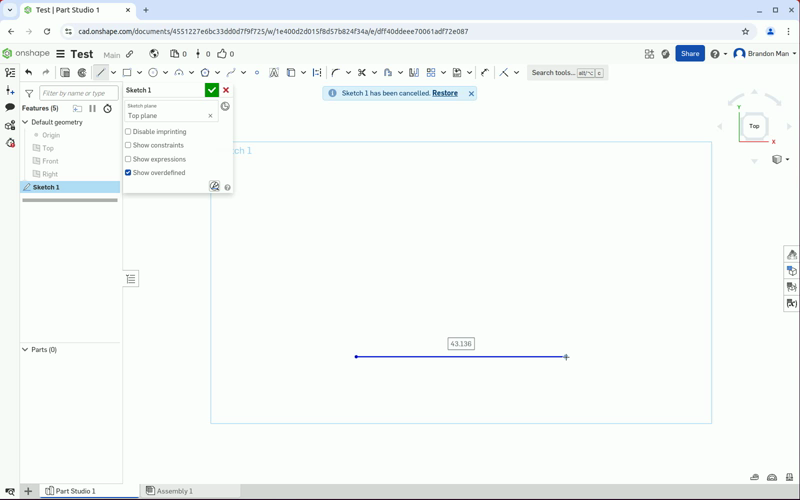
mouse_move(589, 356)
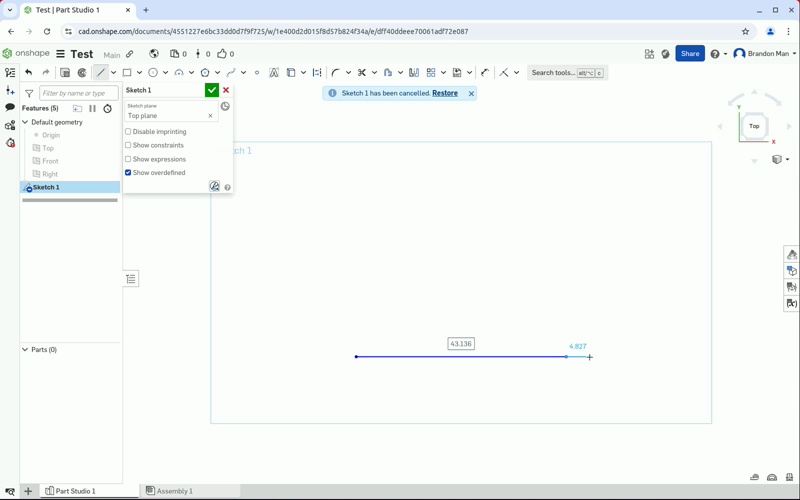
mouse_move(566, 341)
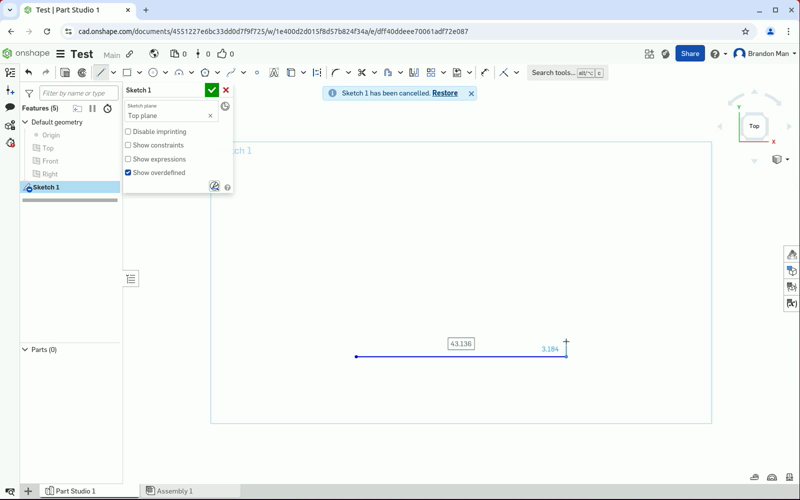
click(566, 341)
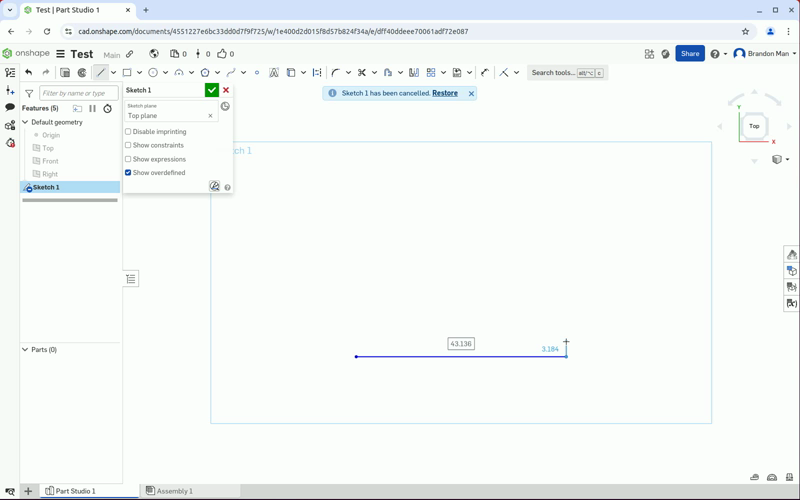
key_up(shift)
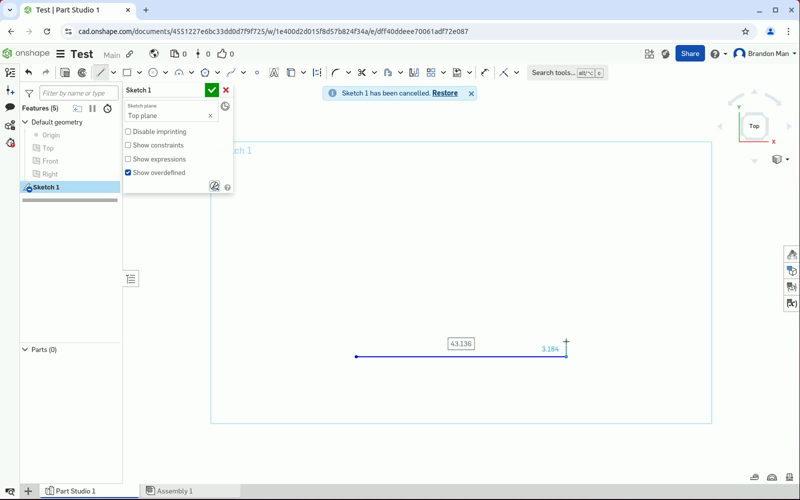
key_down(shift)
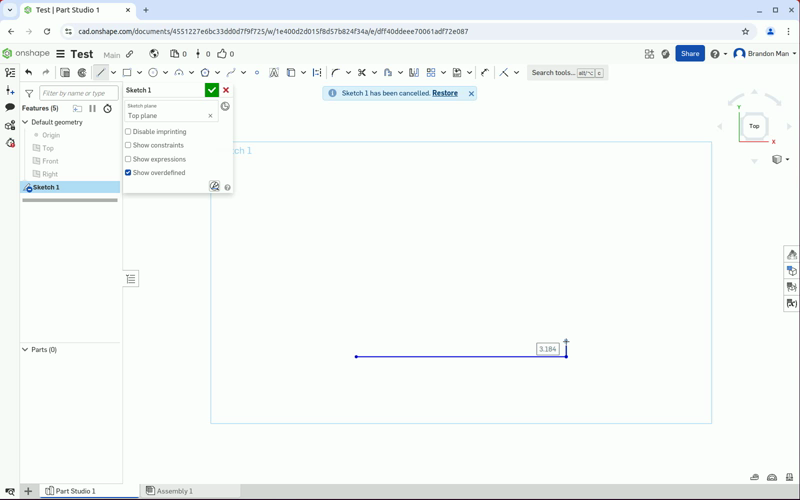
mouse_move(356, 341)
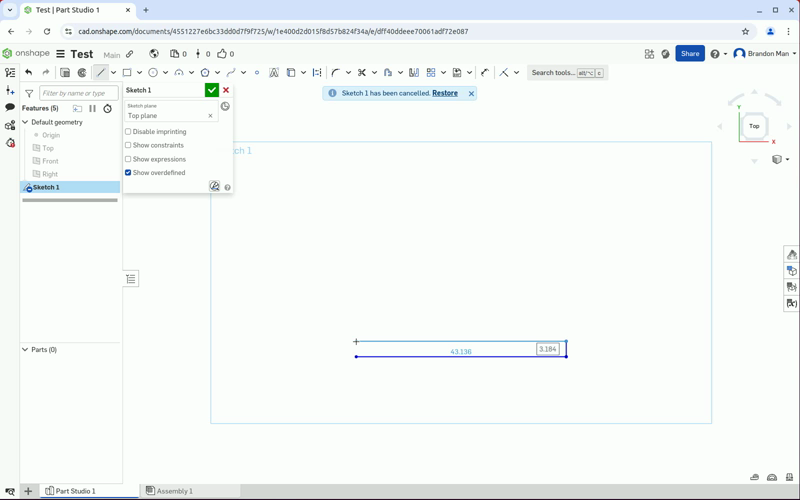
click(356, 341)
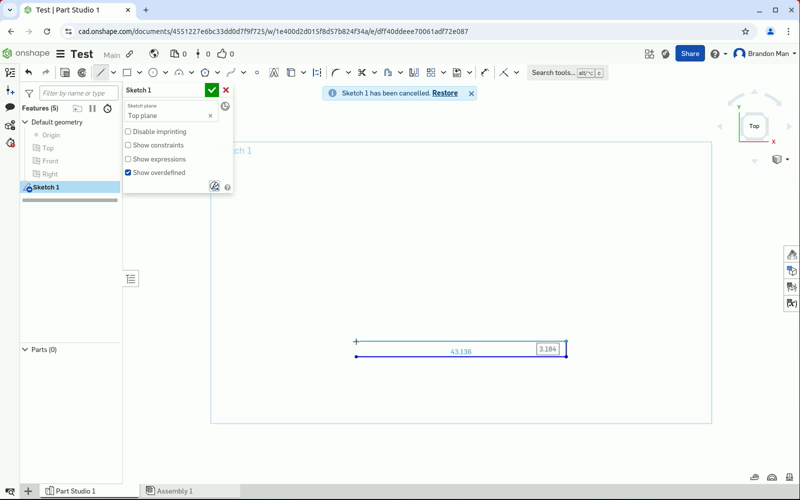
key_up(shift)
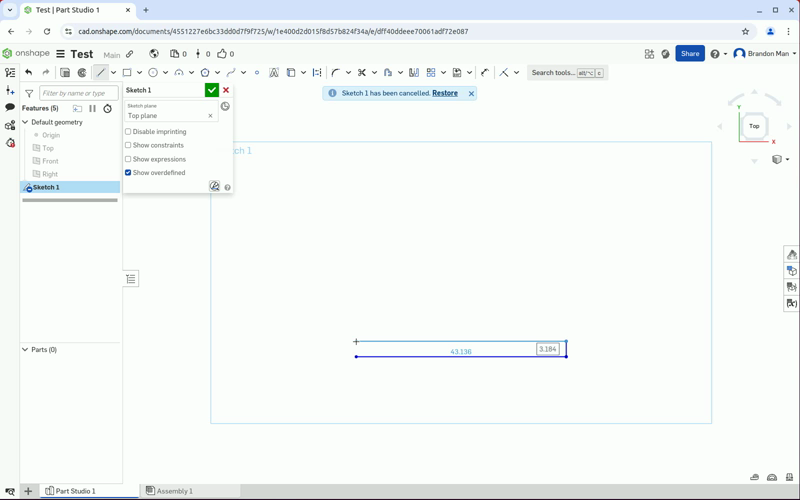
mouse_move(386, 341)
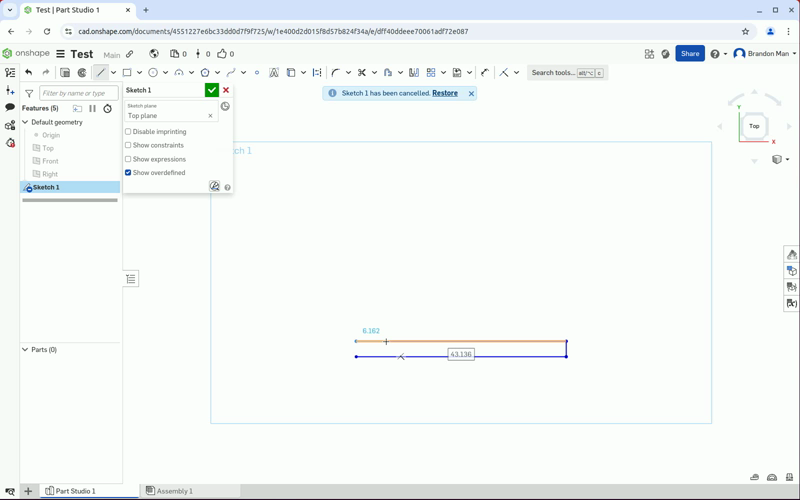
key_down(shift)
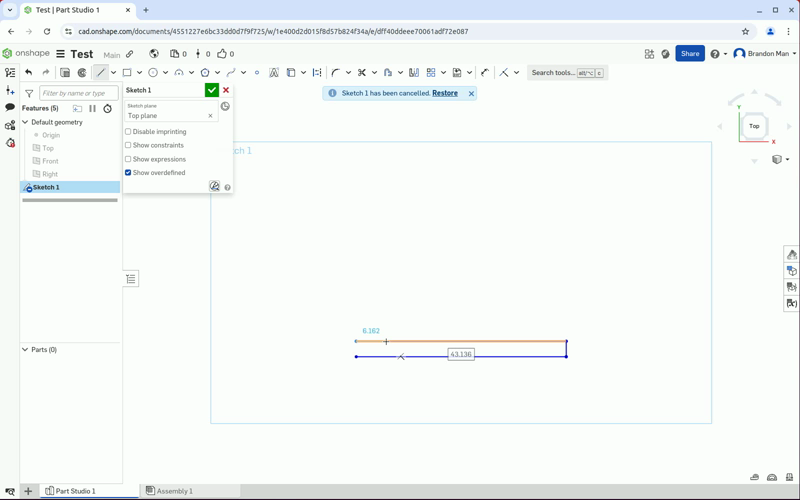
mouse_move(356, 356)
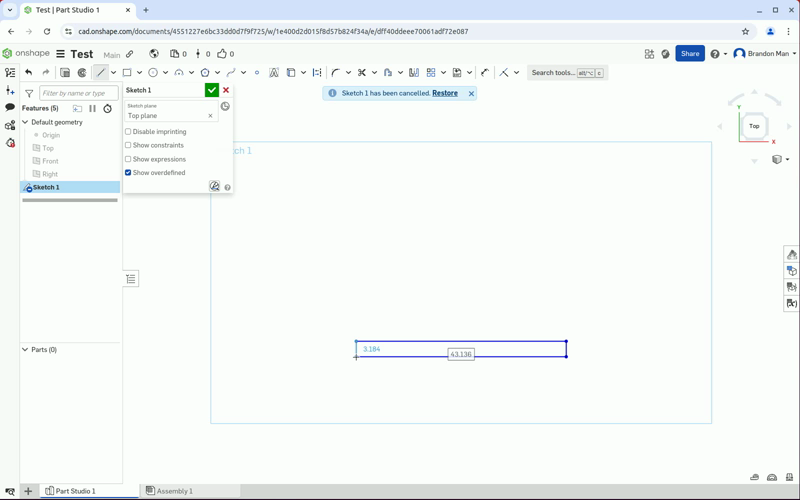
key_up(shift)
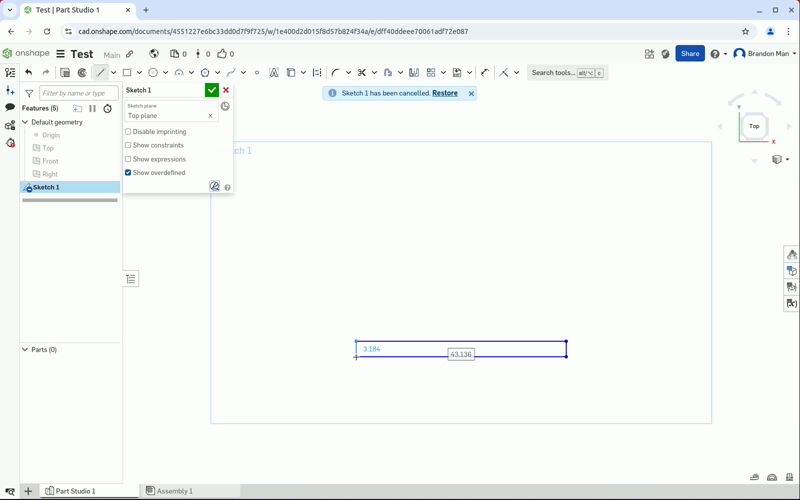
click(356, 356)
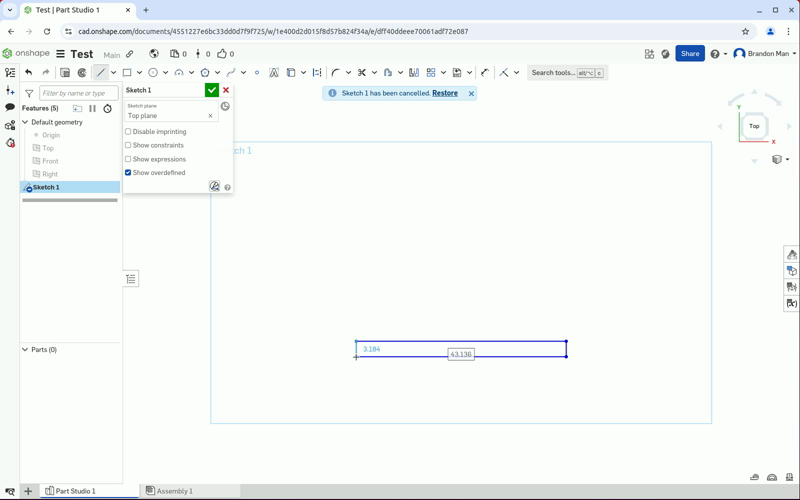
key(esc)
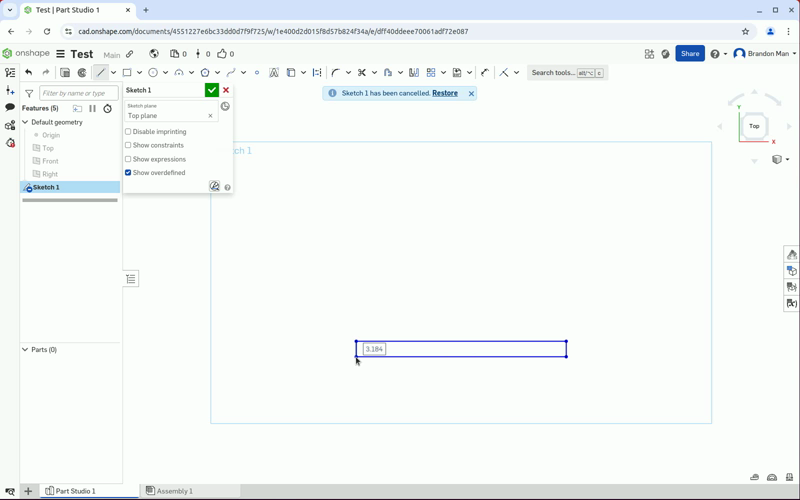
mouse_move(369, 347)
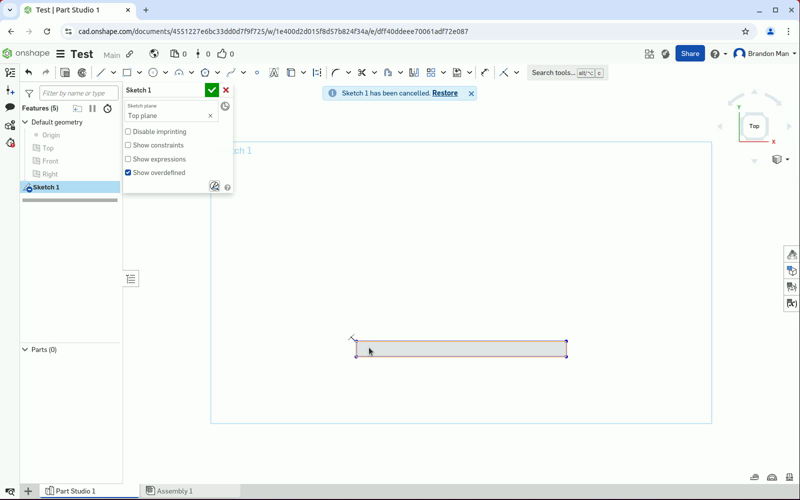
click(369, 347)
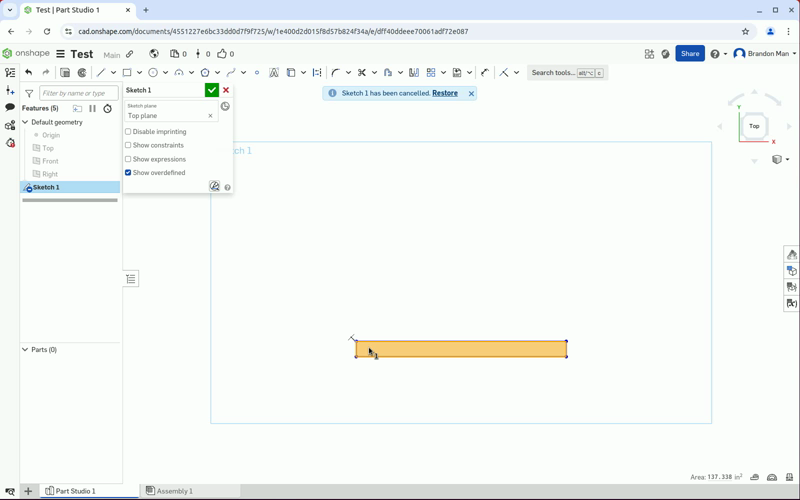
mouse_move(73, 352)
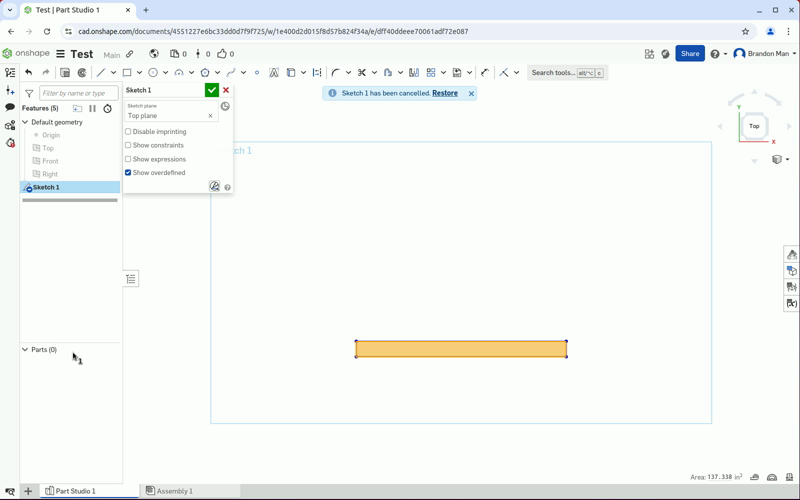
key(shift+y)
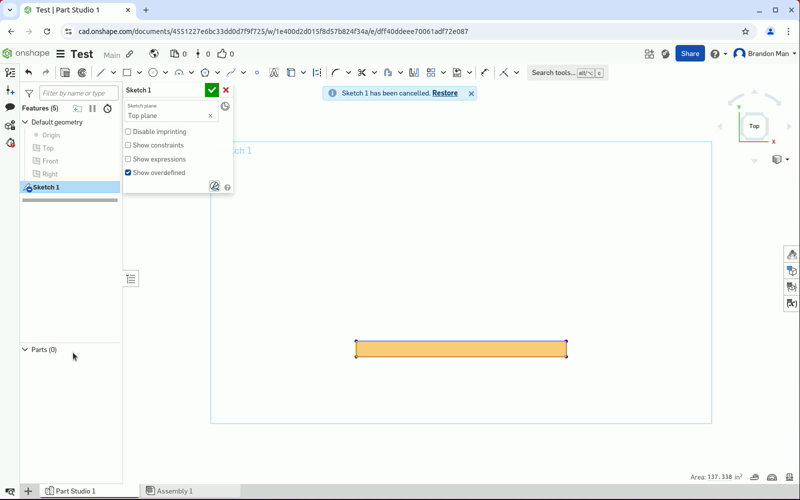
key(shift+e)
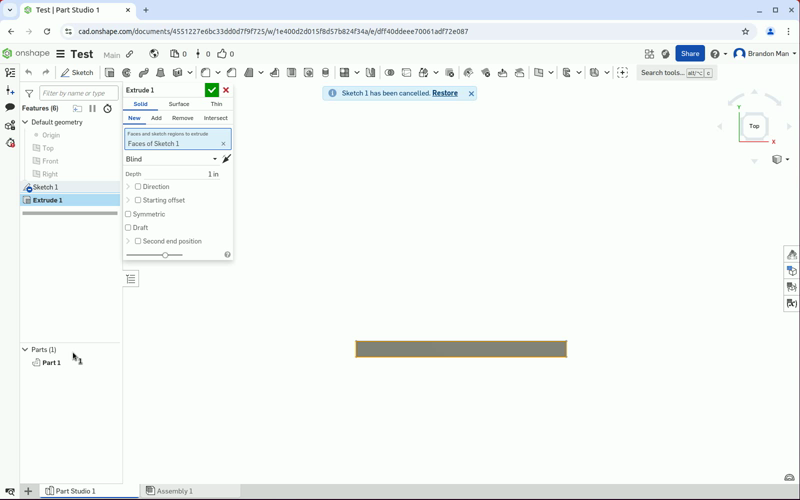
mouse_move(143, 106)
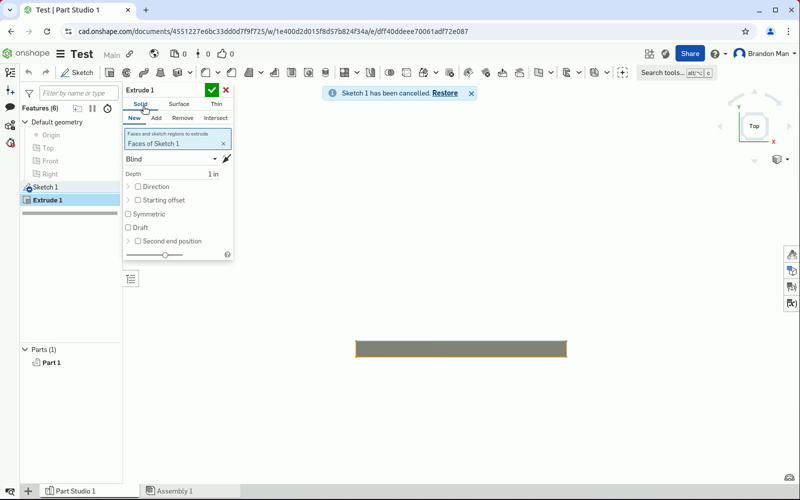
click(143, 106)
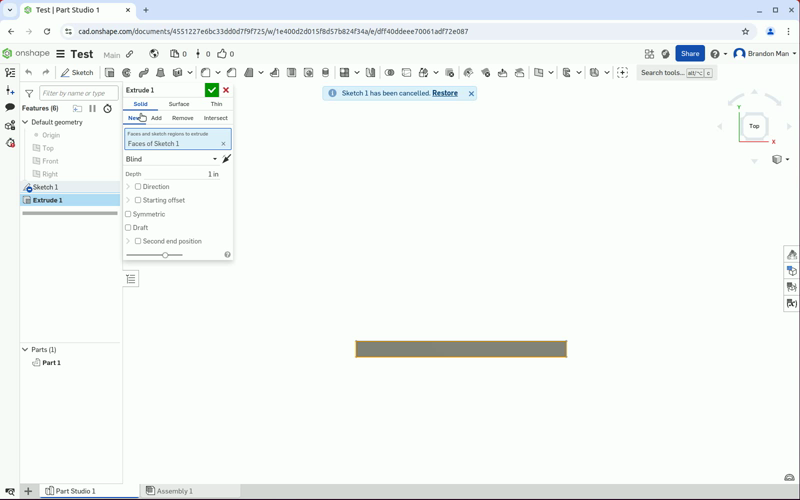
mouse_move(137, 120)
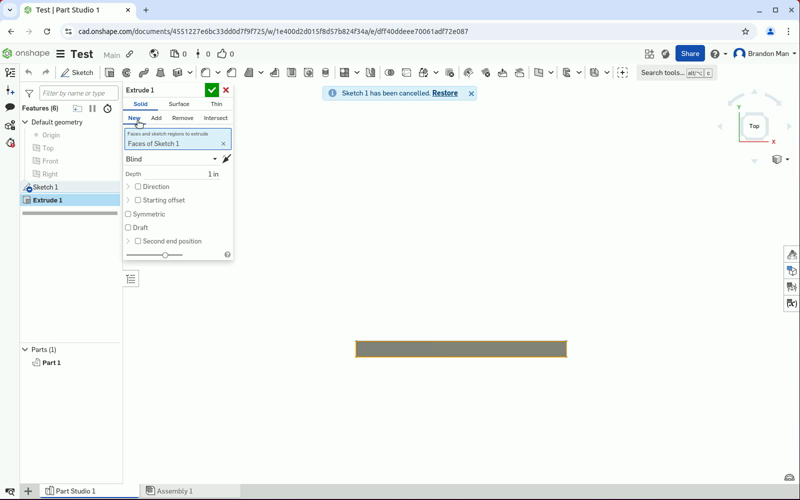
click(137, 120)
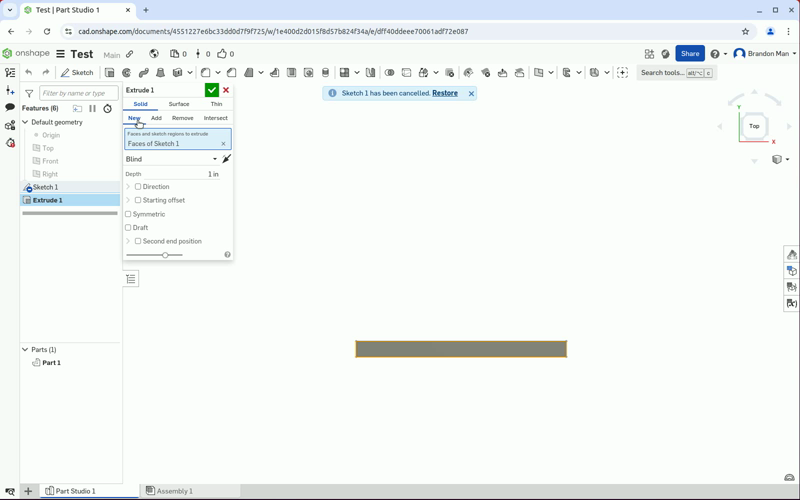
key(tab, 4)
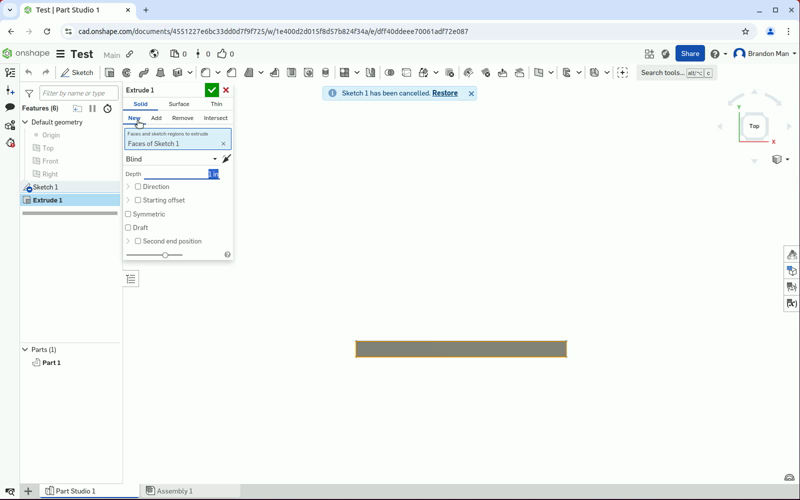
text(0.481)
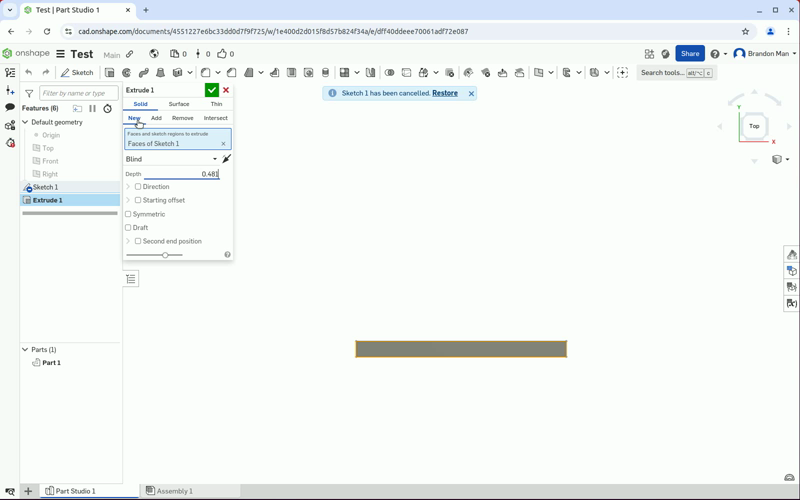
key(enter)
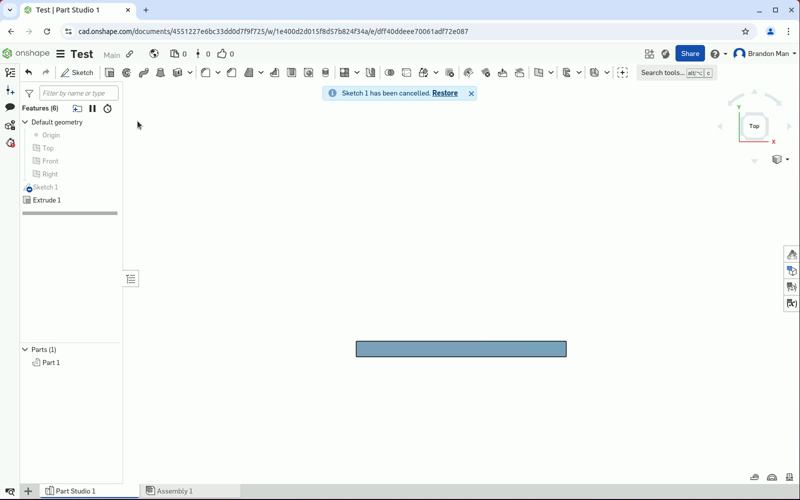
key(shift+h)
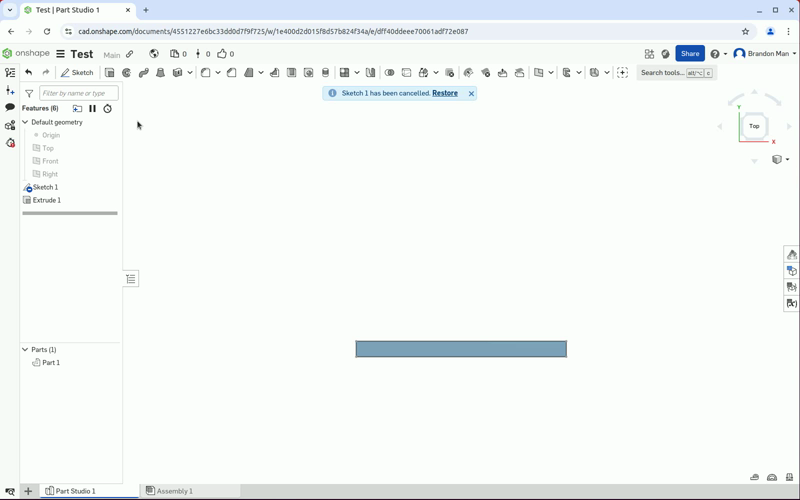
key(shift+h)
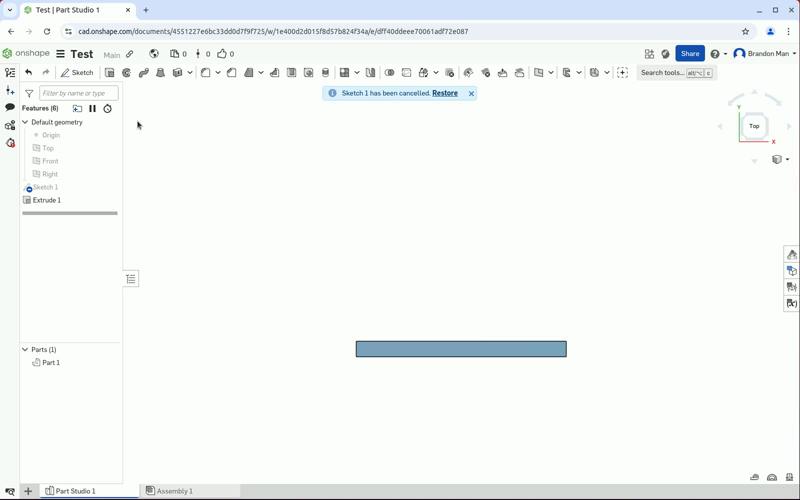
mouse_move(73, 189)
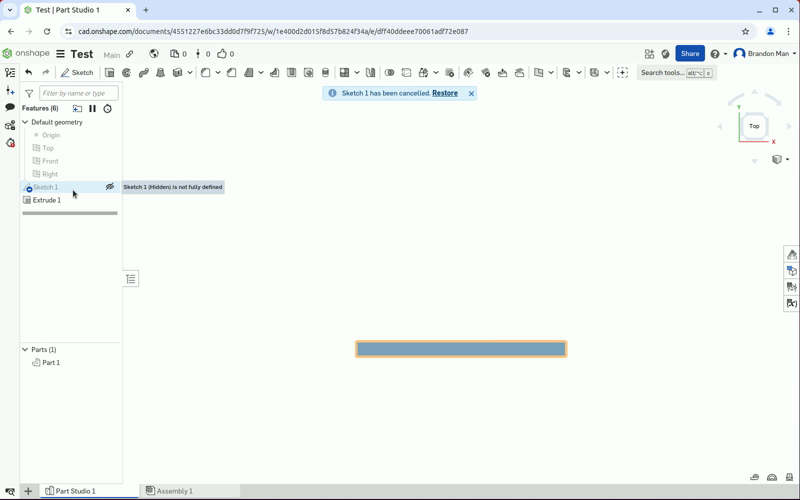
click(73, 189)
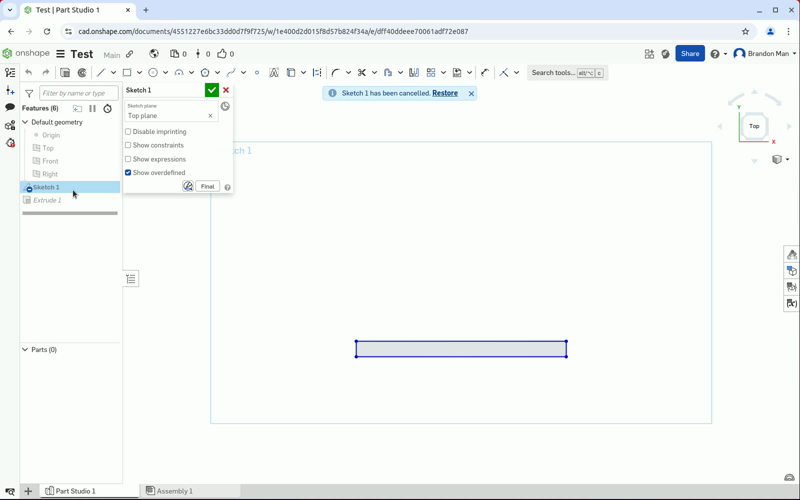
mouse_move(229, 92)
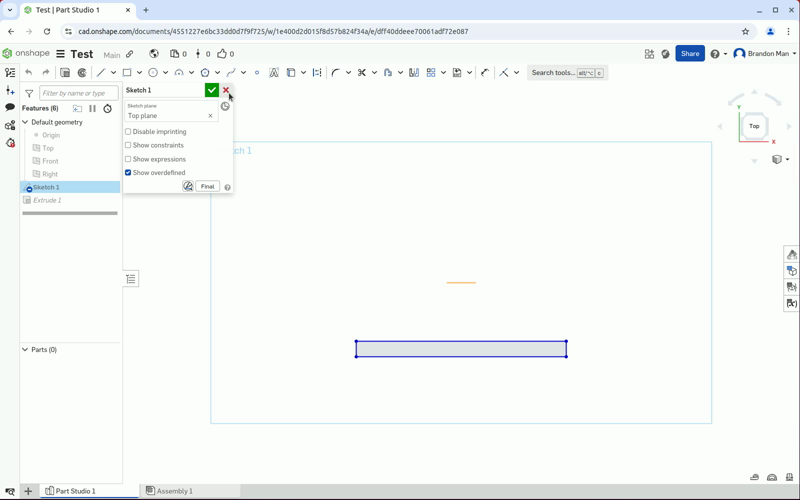
click(229, 92)
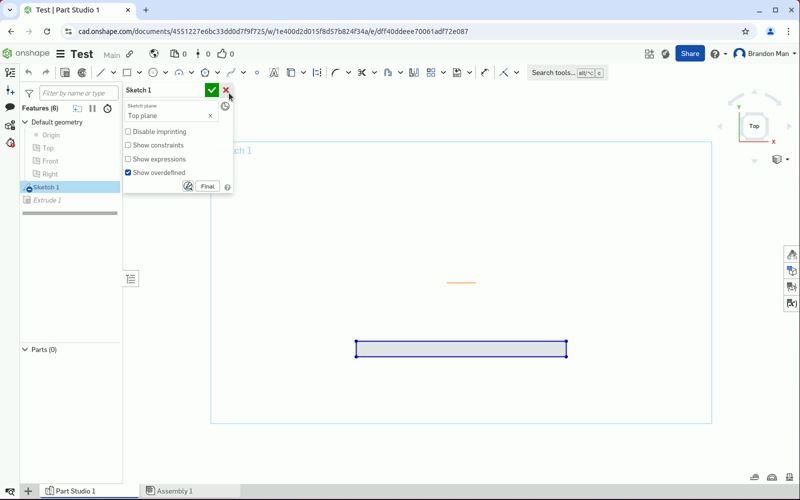
key(shift+s)
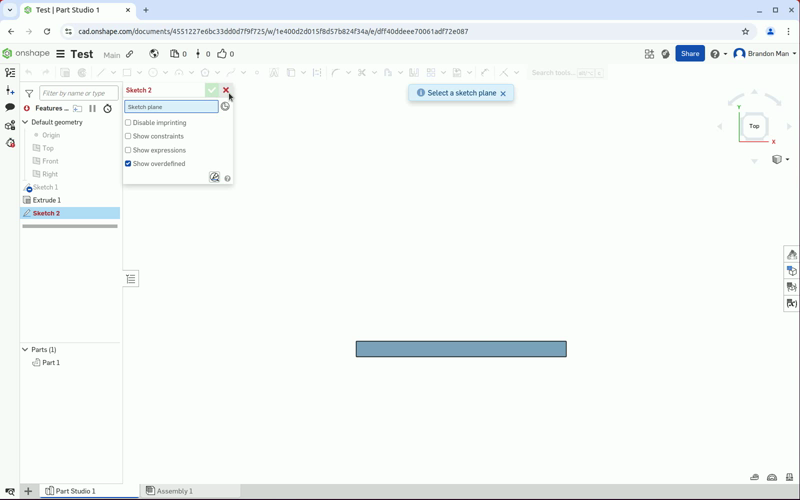
mouse_move(73, 150)
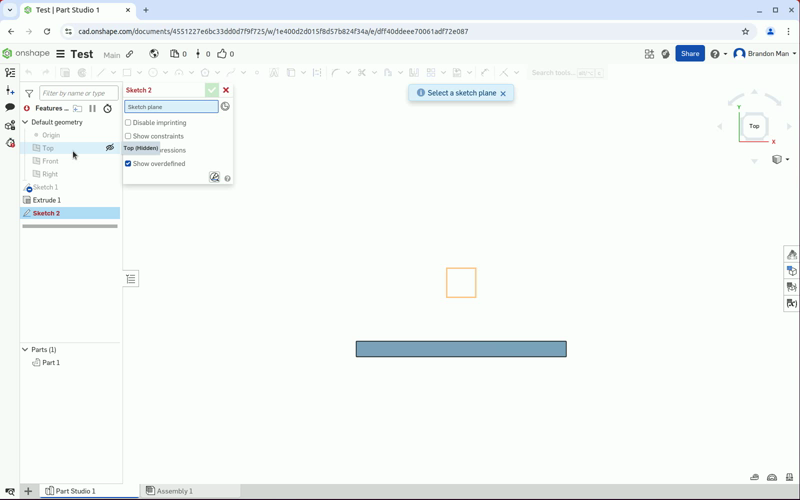
click(73, 150)
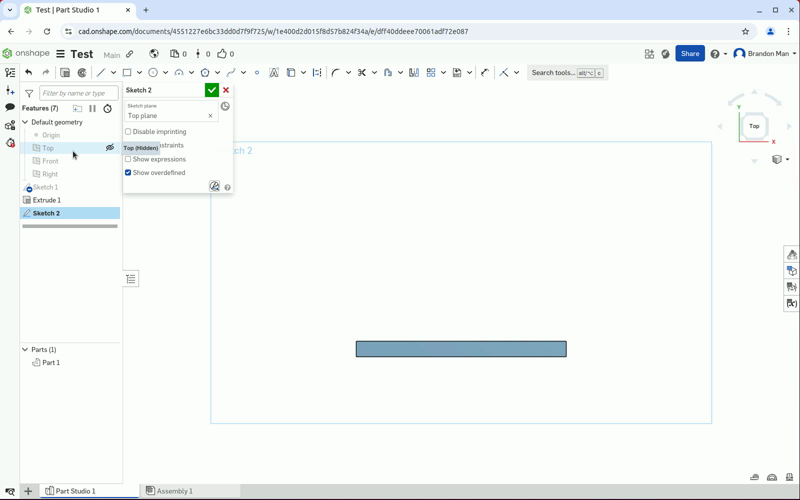
mouse_move(73, 352)
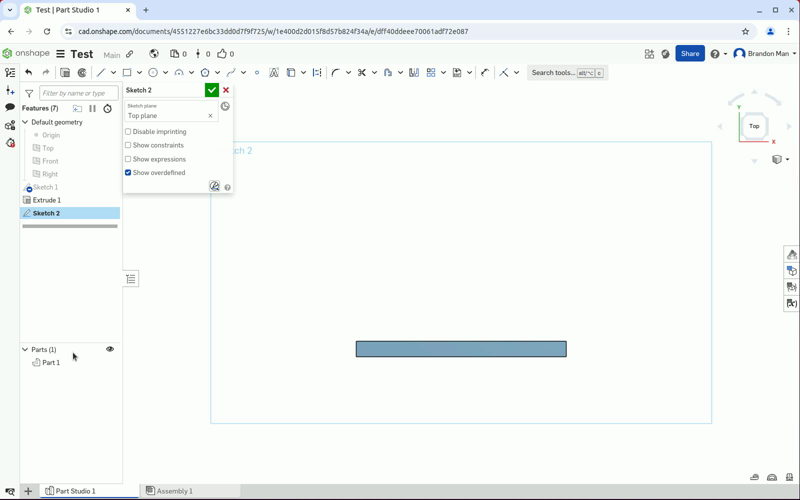
key(y)
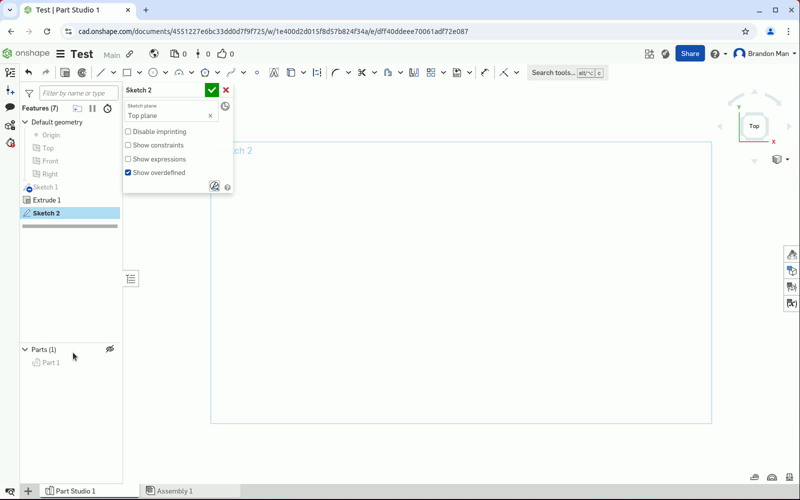
key(l)
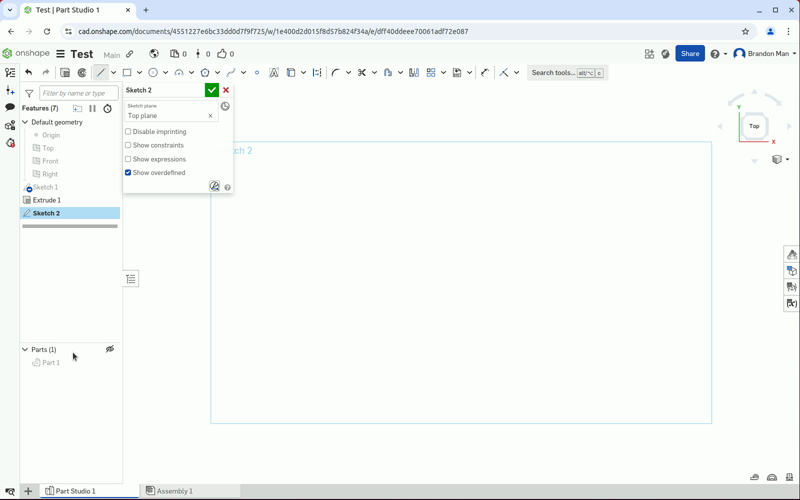
key_down(shift)
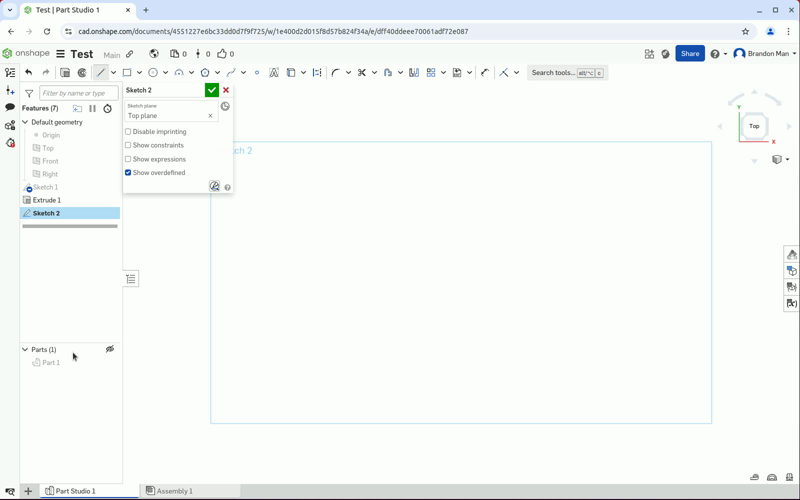
mouse_move(566, 284)
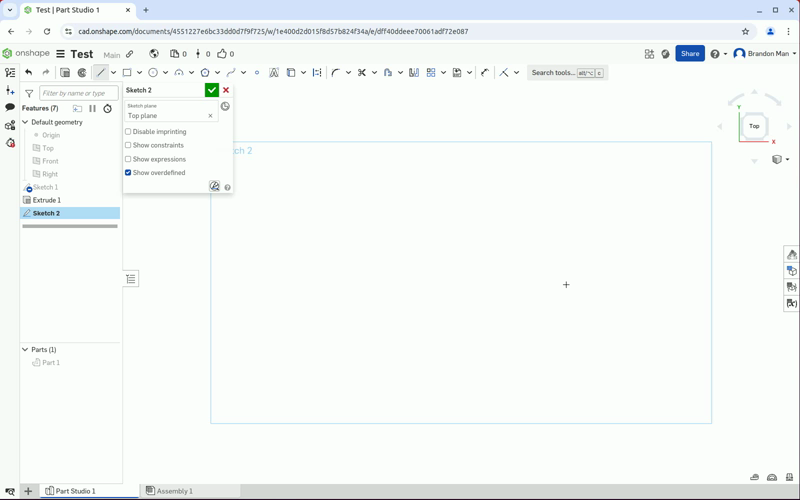
click(566, 284)
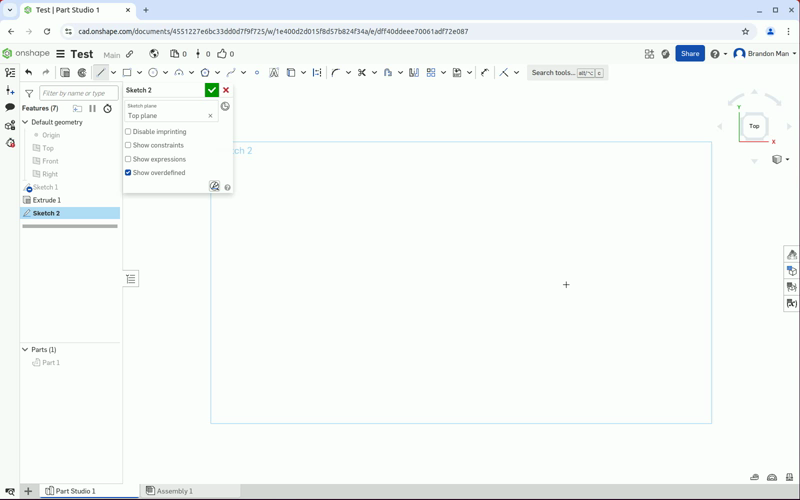
key_up(shift)
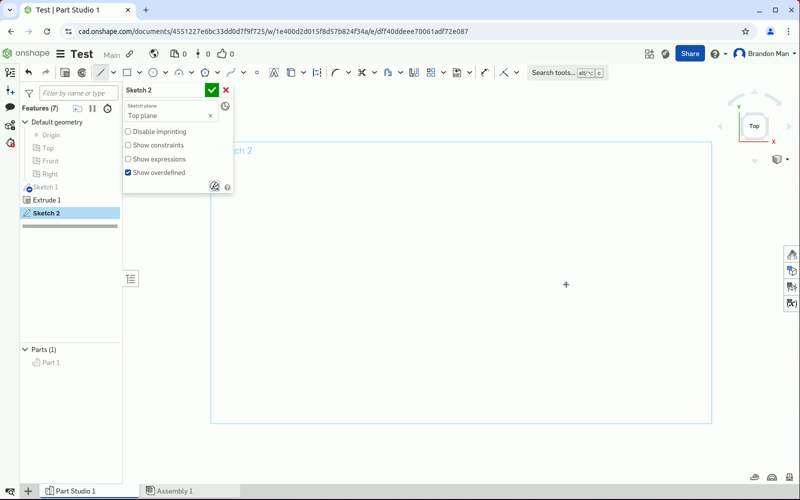
key_down(shift)
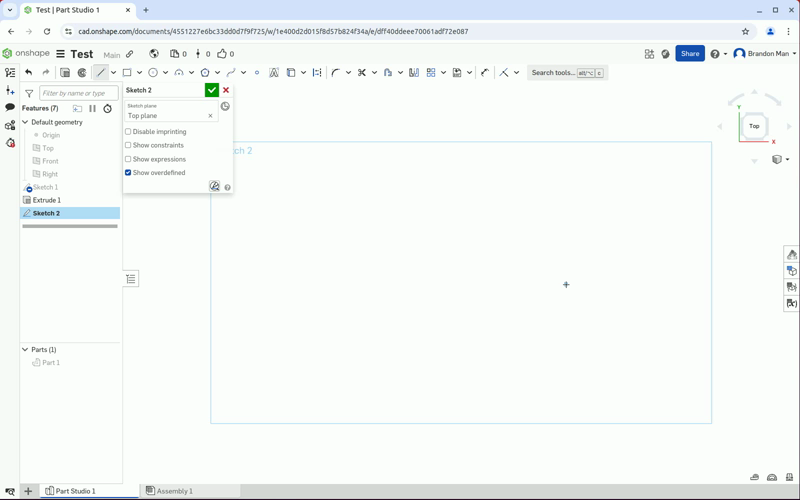
mouse_move(589, 284)
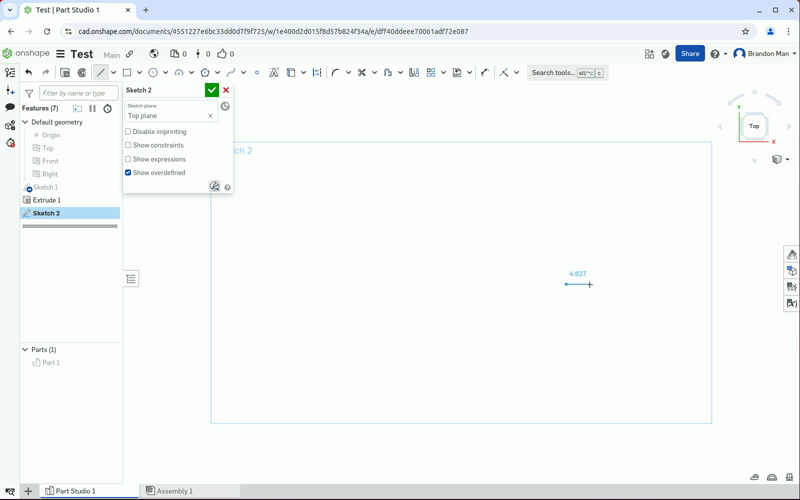
mouse_move(574, 284)
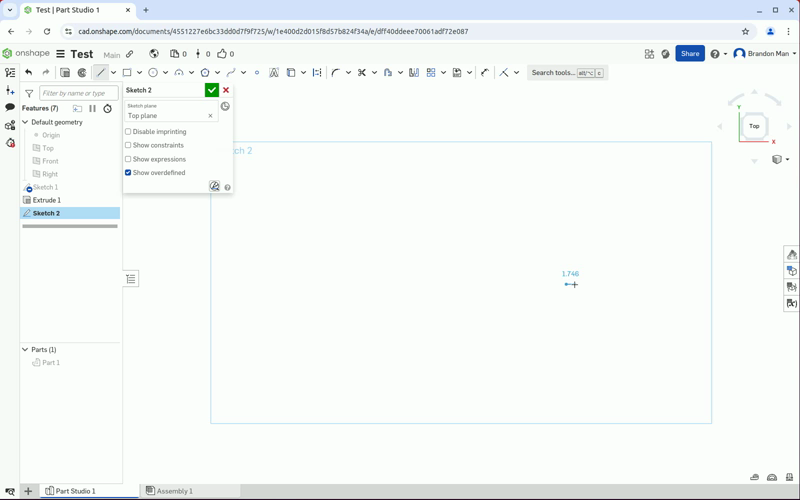
click(574, 284)
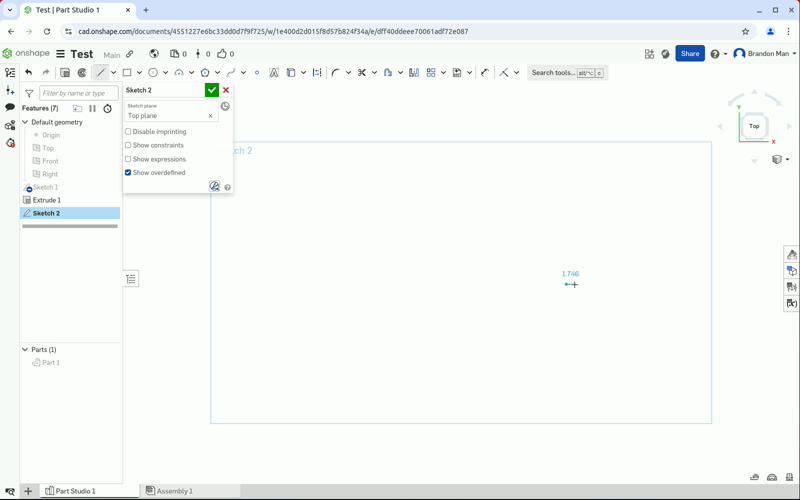
key_up(shift)
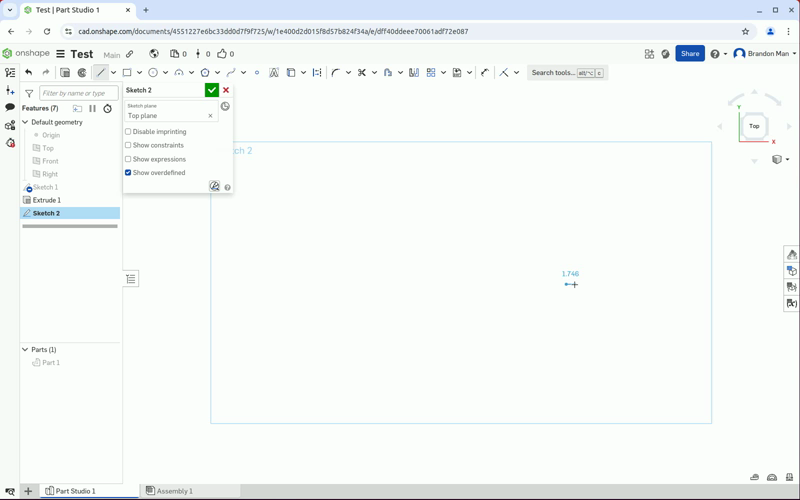
key_down(shift)
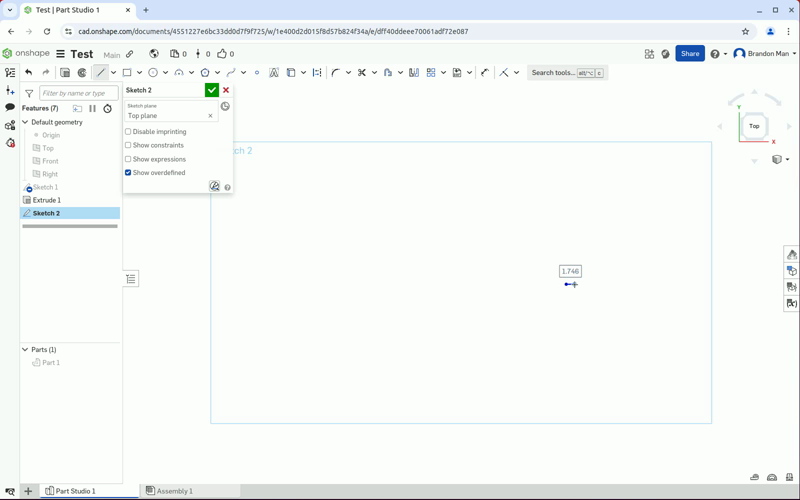
mouse_move(589, 284)
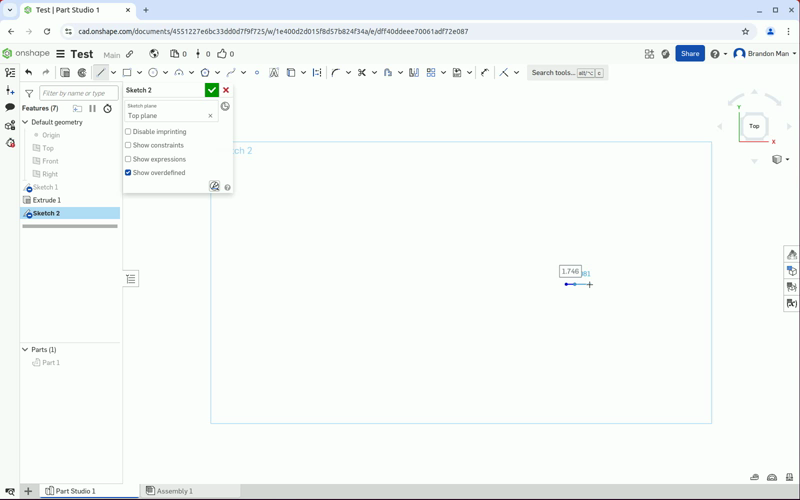
mouse_move(574, 279)
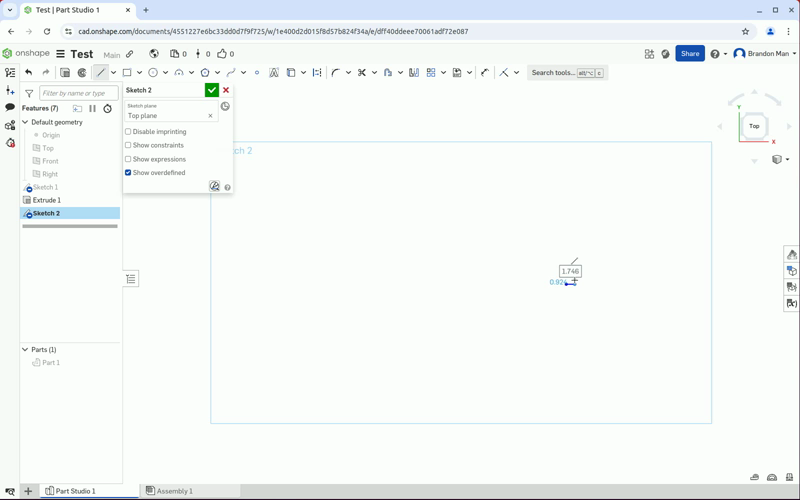
scroll(6)
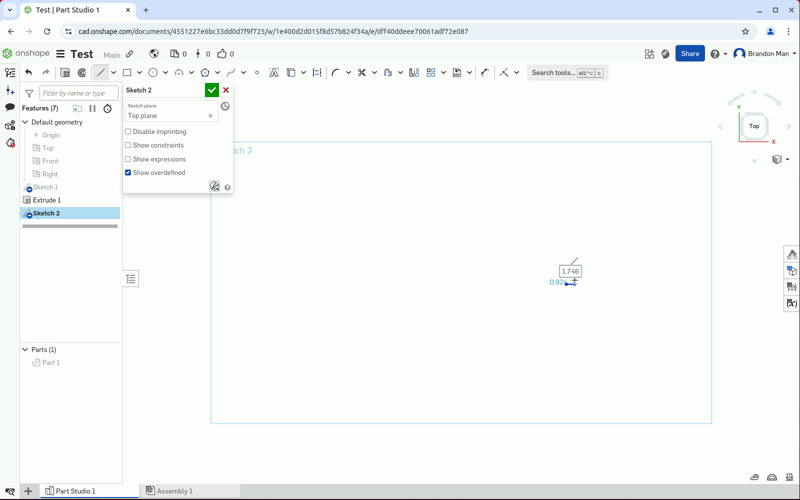
scroll(6)
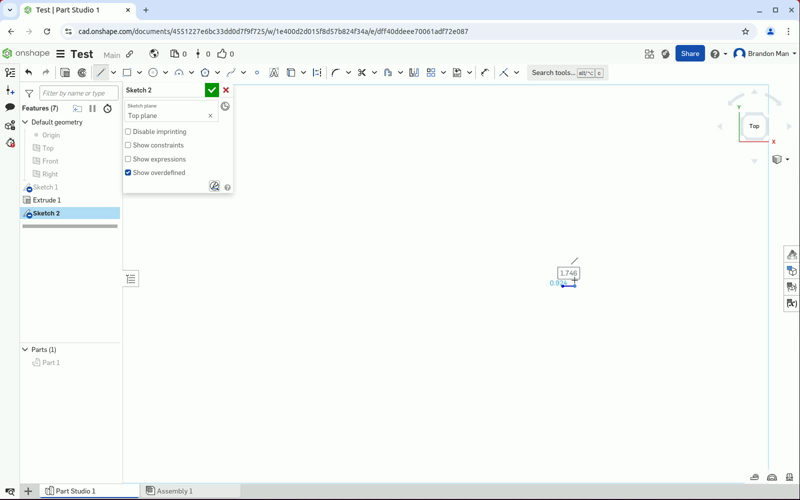
scroll(6)
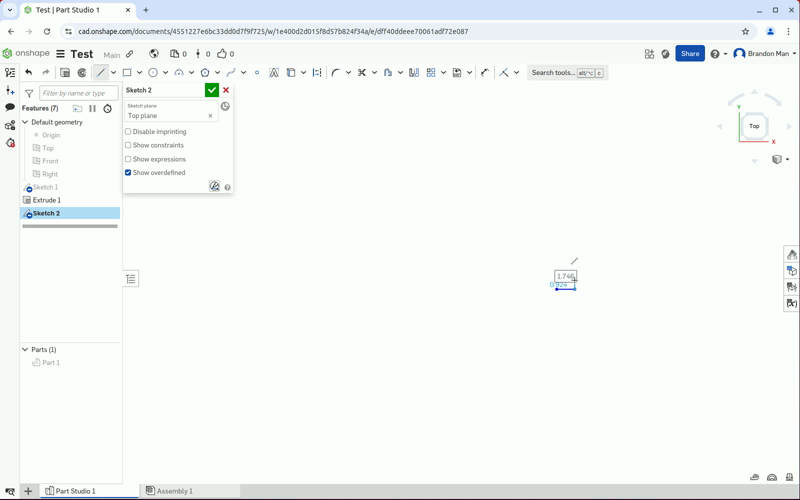
scroll(6)
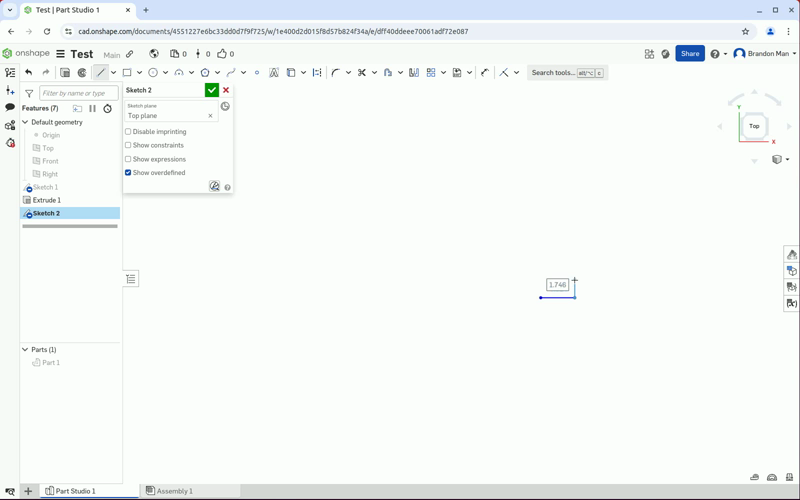
scroll(6)
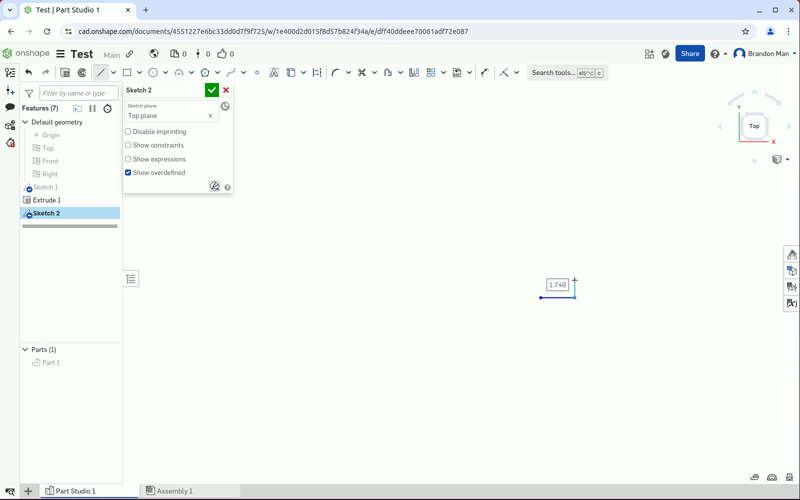
scroll(6)
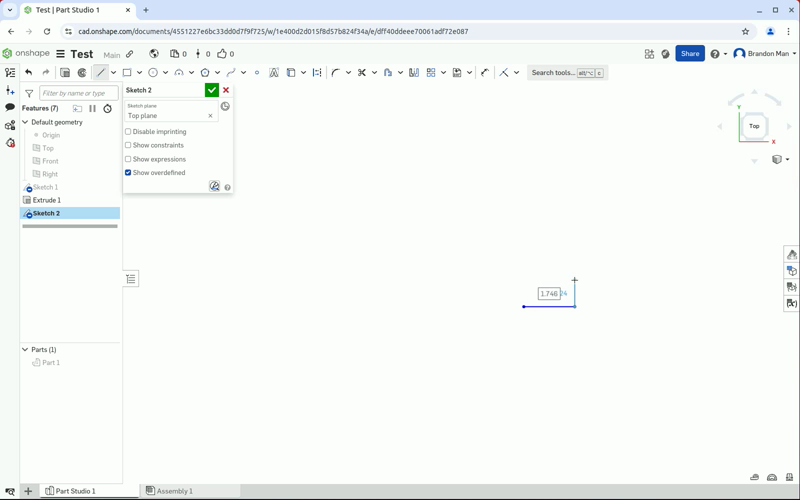
scroll(6)
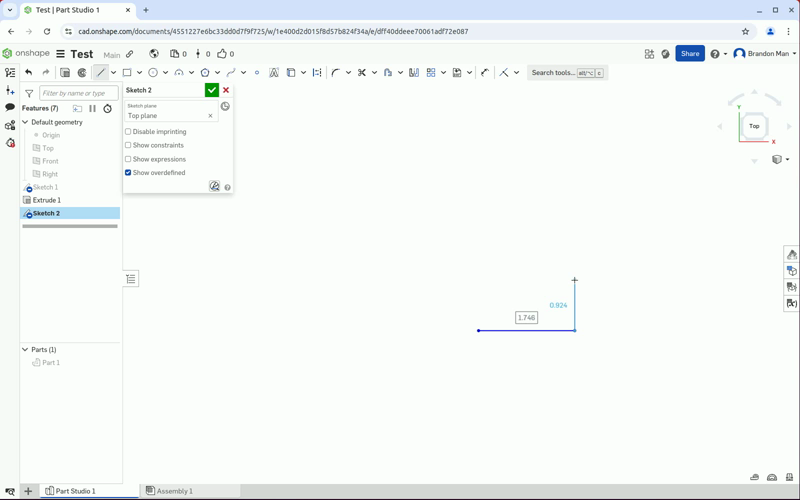
click(574, 279)
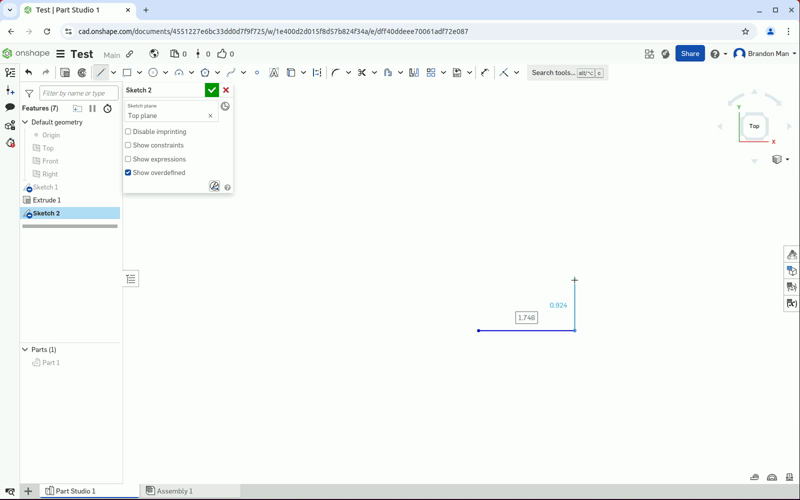
scroll(-6)
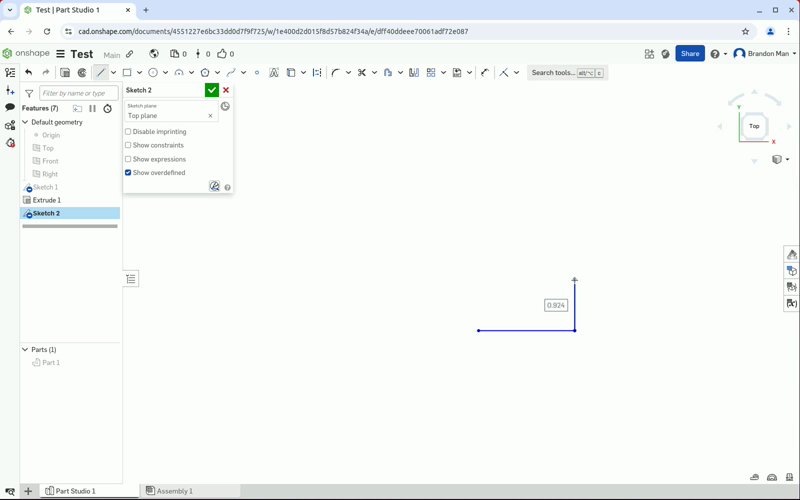
scroll(-6)
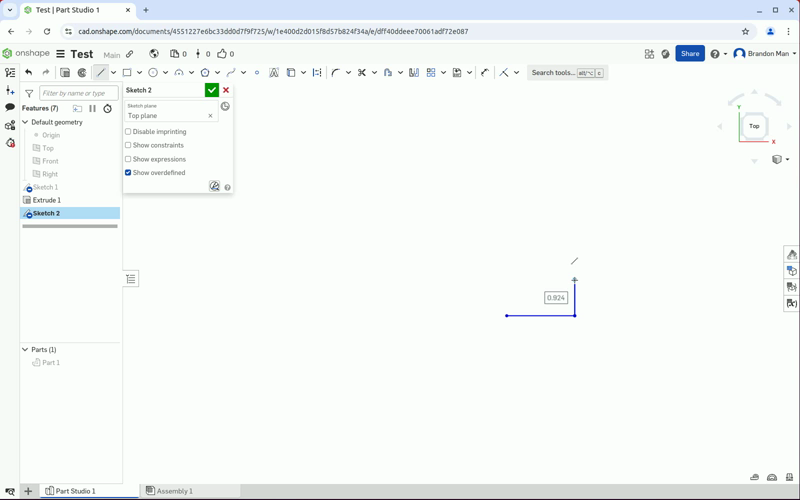
scroll(-6)
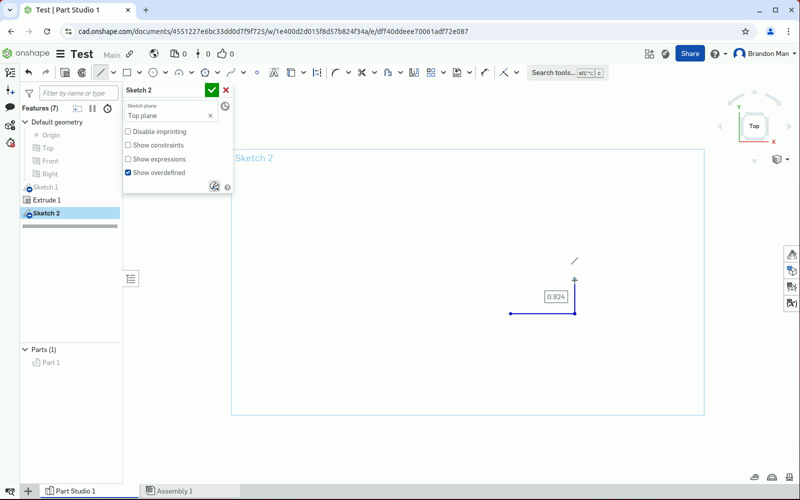
scroll(-6)
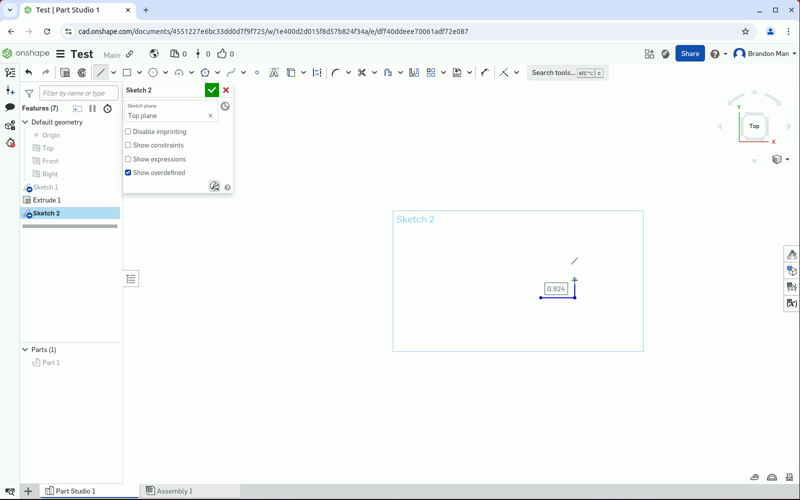
scroll(-6)
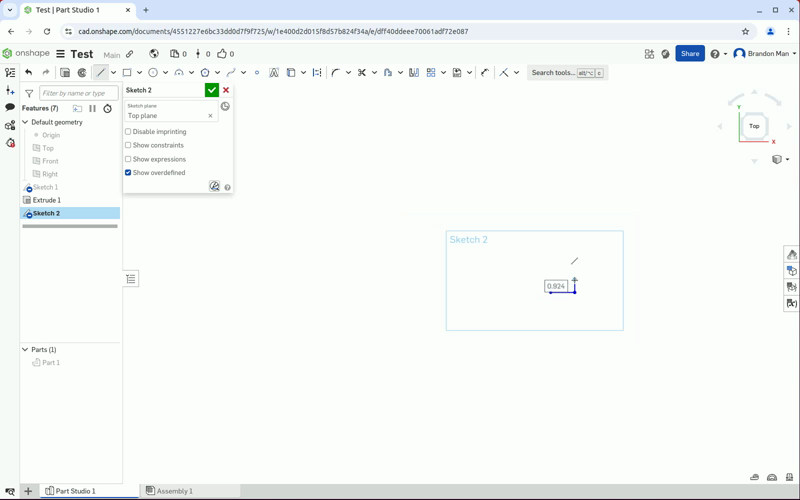
scroll(-6)
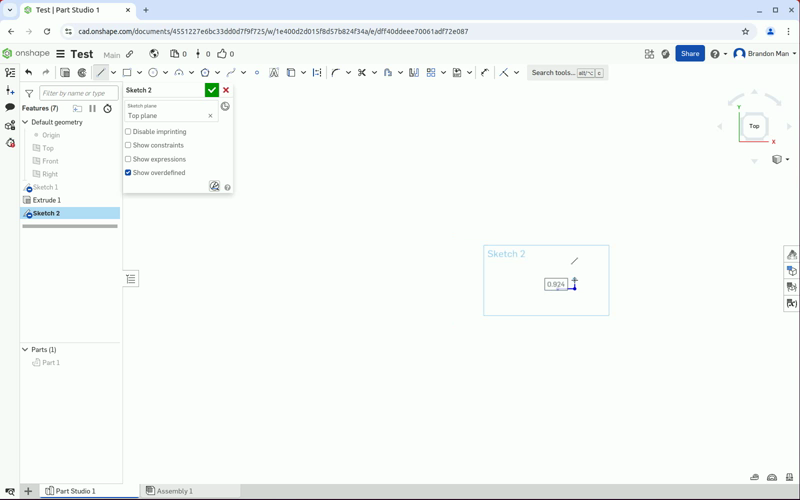
scroll(-6)
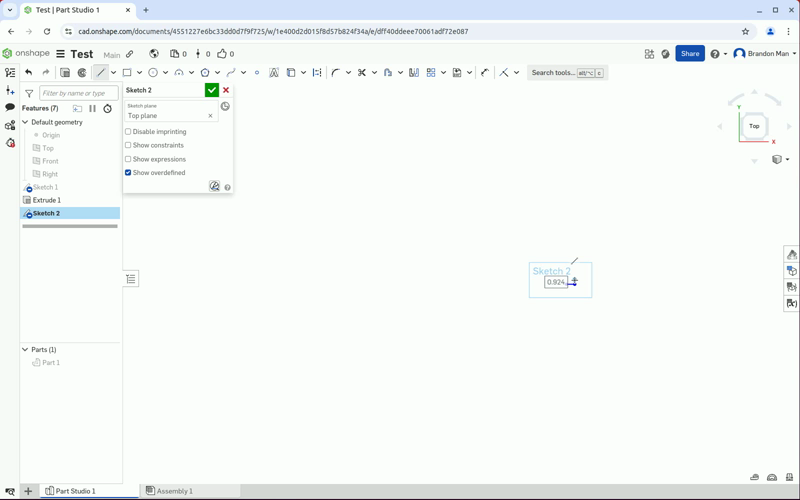
key_up(shift)
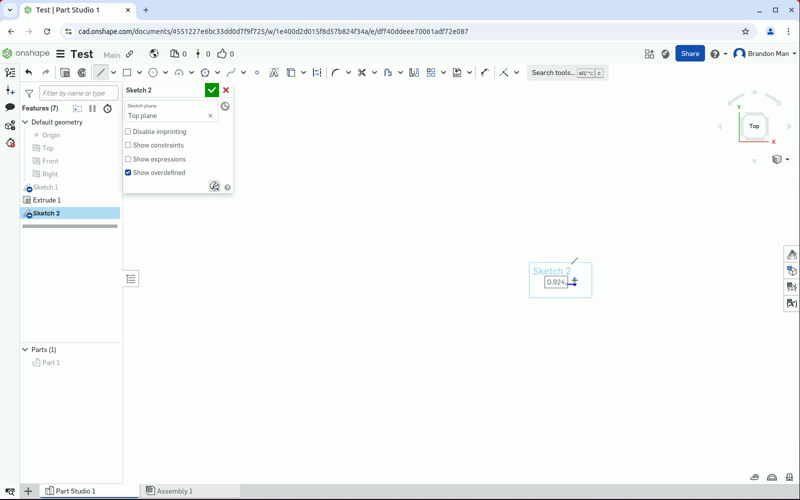
key_down(shift)
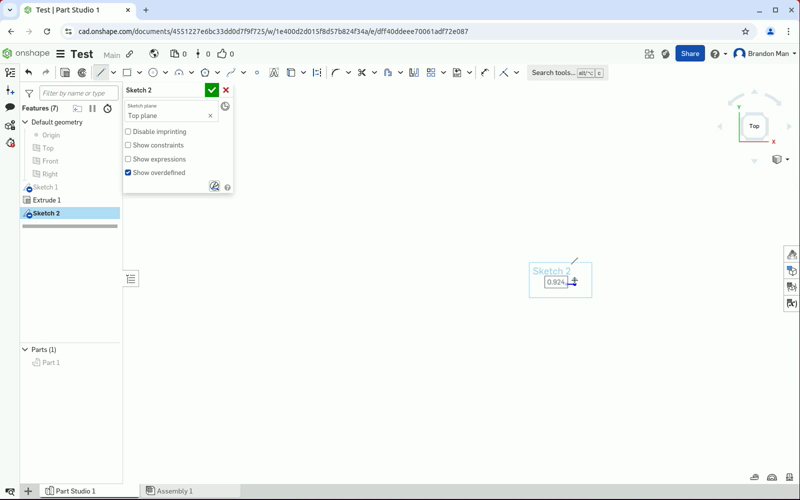
mouse_move(589, 279)
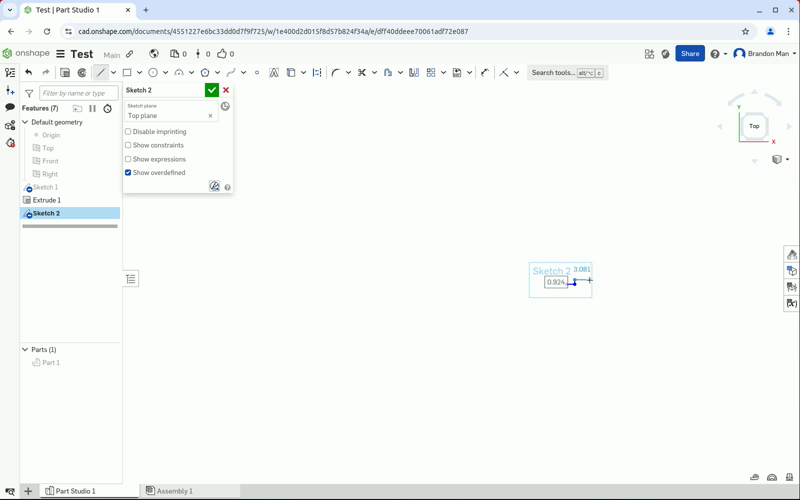
mouse_move(566, 279)
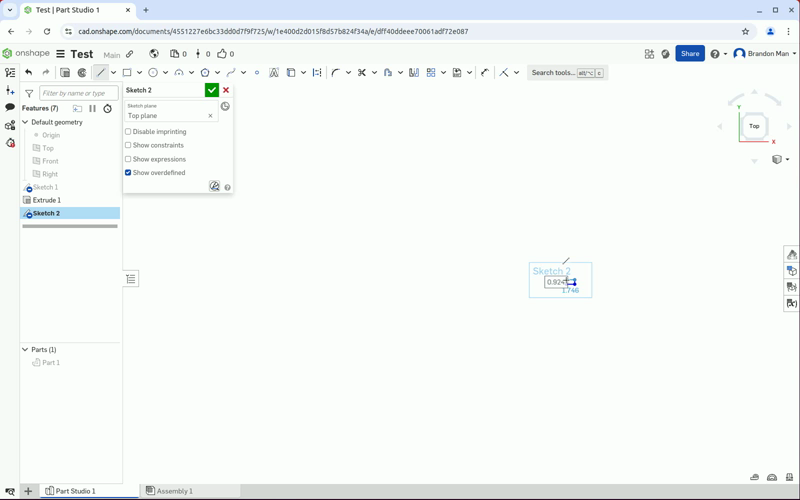
scroll(6)
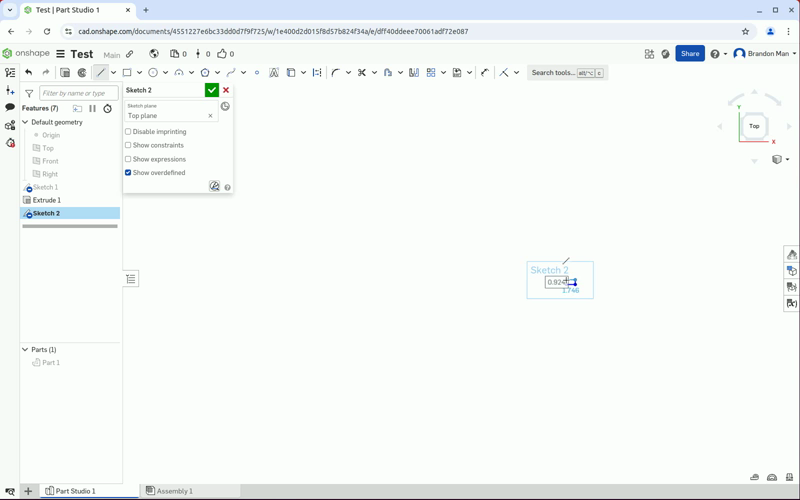
scroll(6)
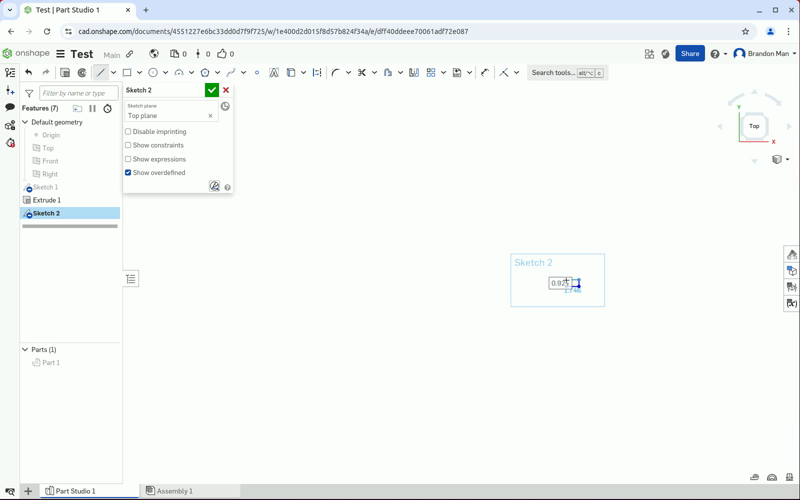
scroll(6)
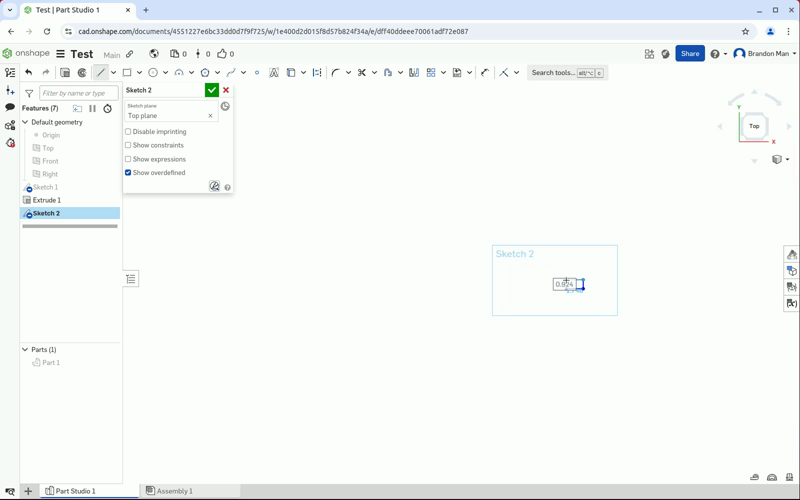
scroll(6)
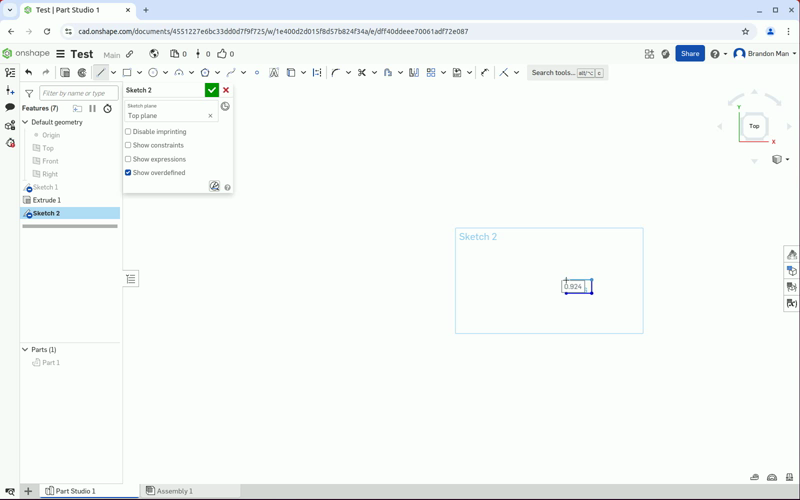
scroll(6)
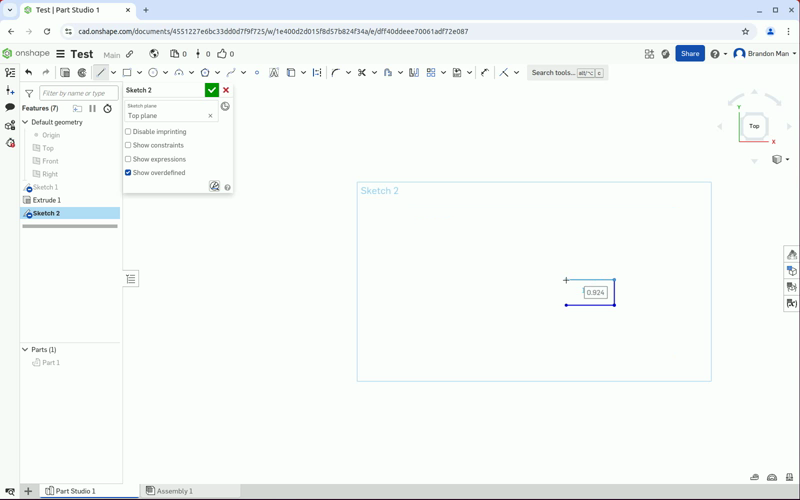
scroll(6)
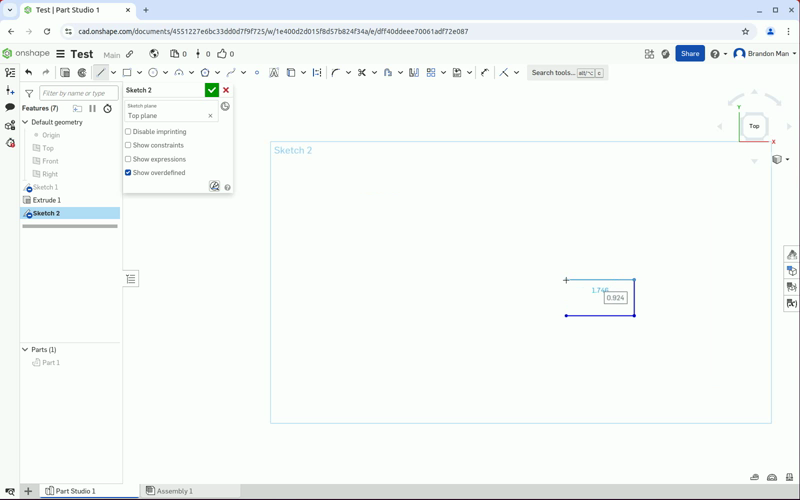
scroll(6)
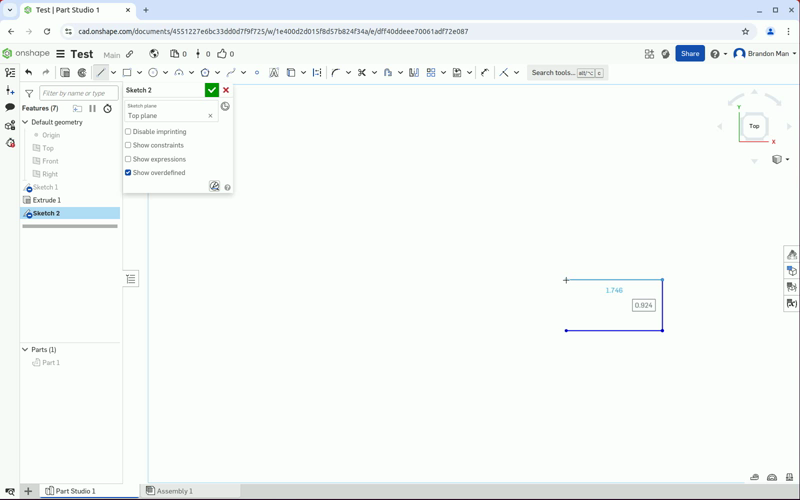
click(566, 279)
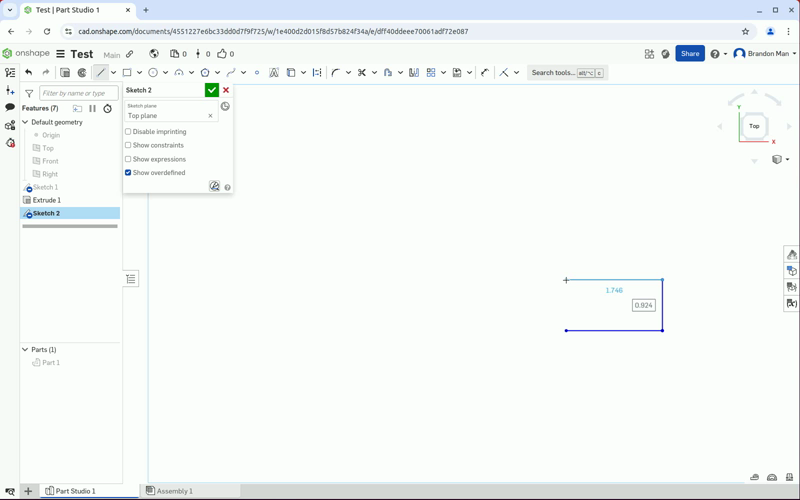
scroll(-6)
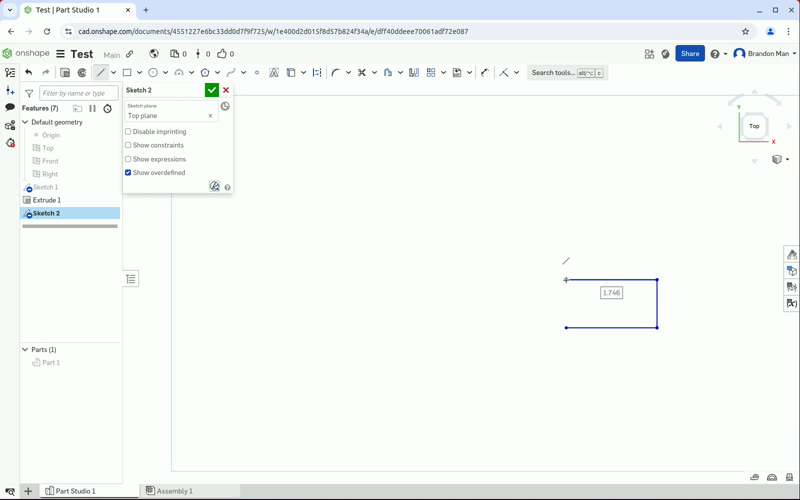
scroll(-6)
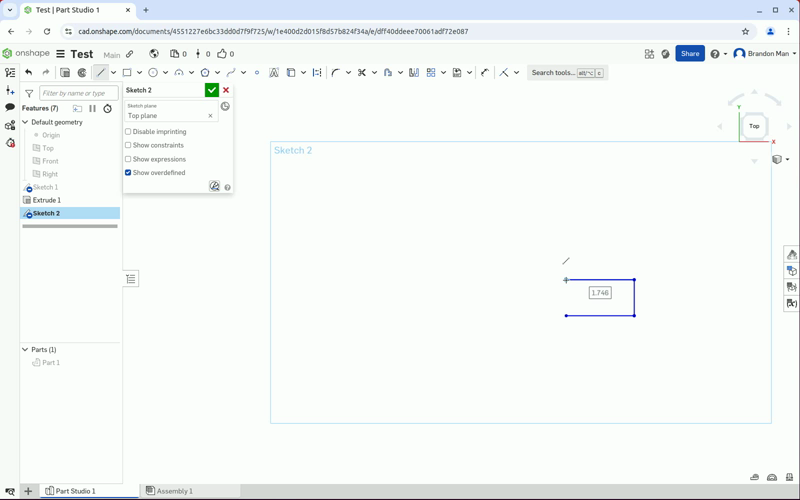
scroll(-6)
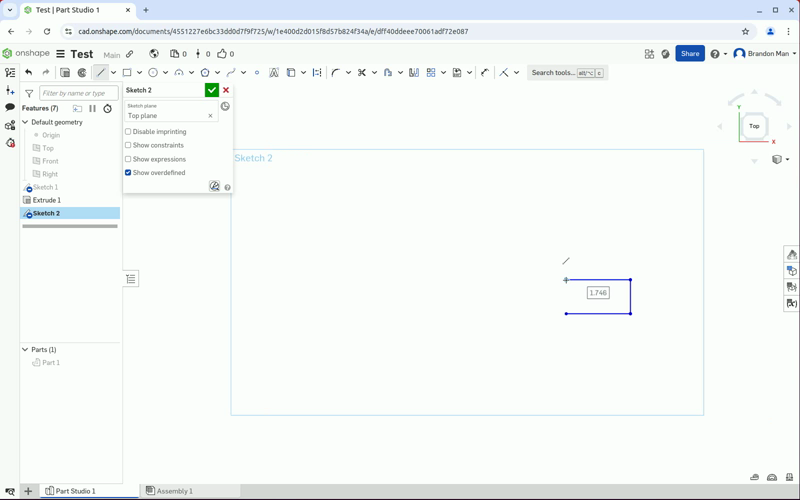
scroll(-6)
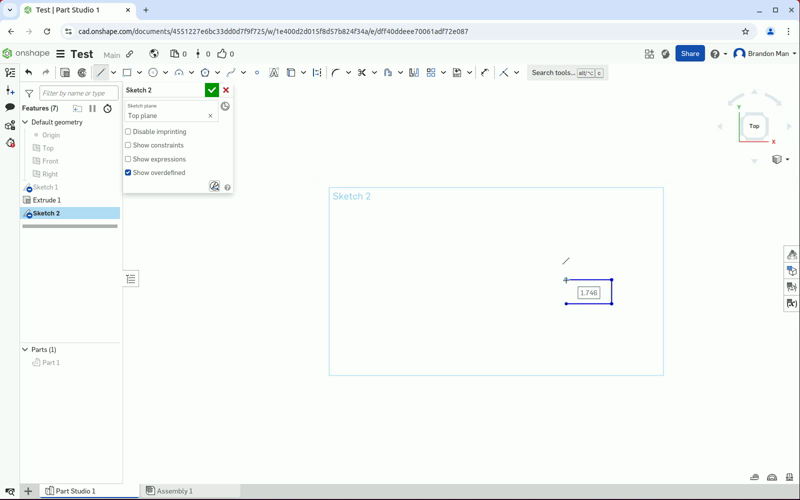
scroll(-6)
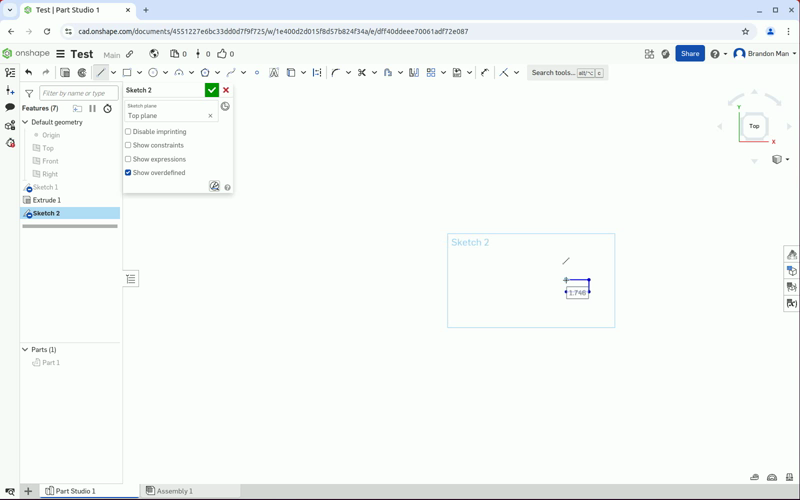
scroll(-6)
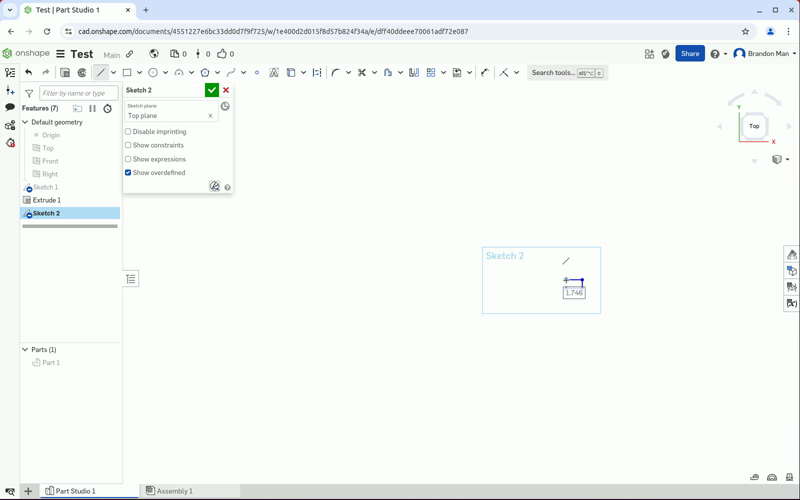
scroll(-6)
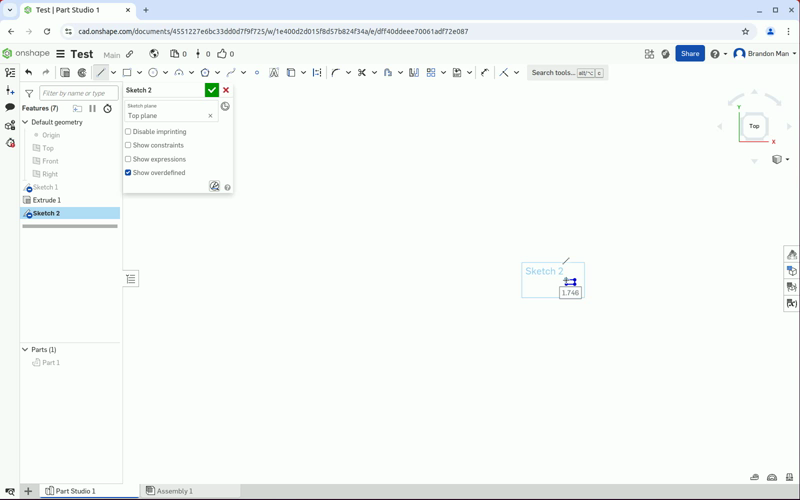
key_up(shift)
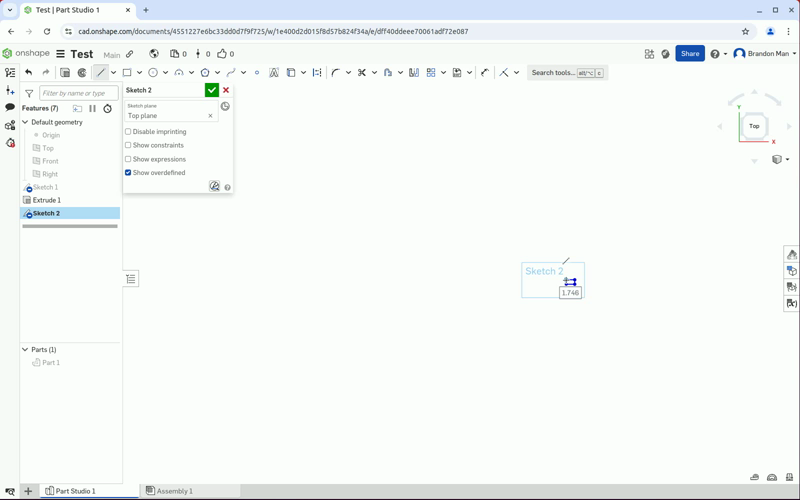
mouse_move(589, 279)
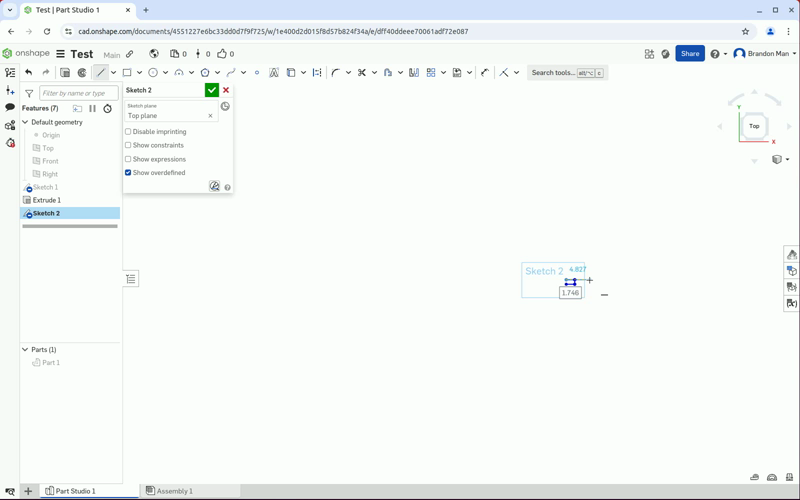
key_down(shift)
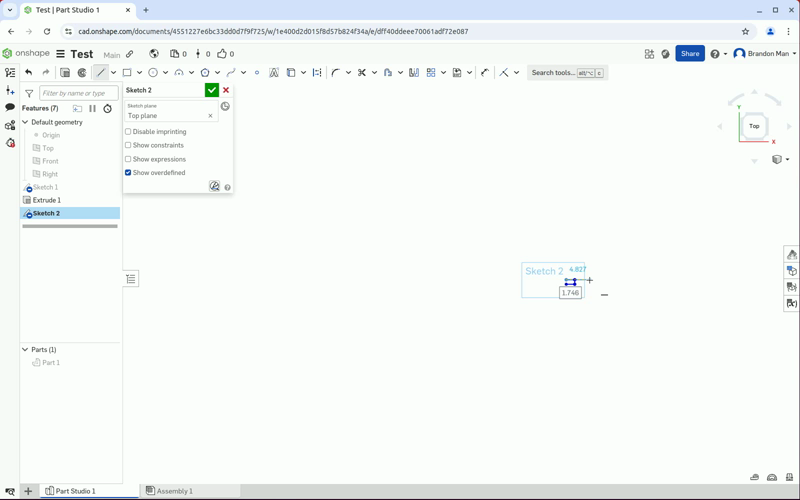
mouse_move(566, 284)
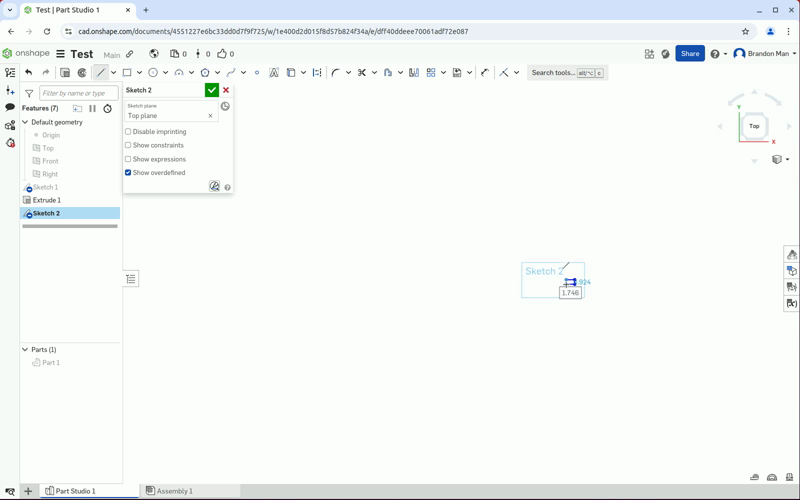
scroll(6)
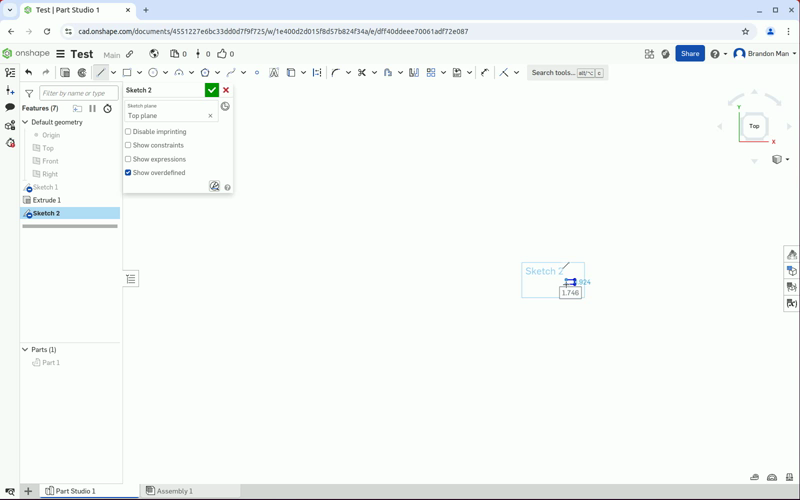
scroll(6)
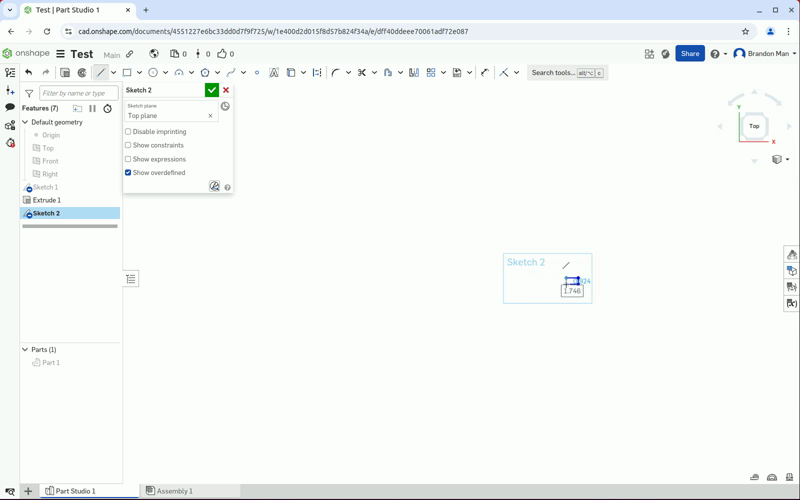
scroll(6)
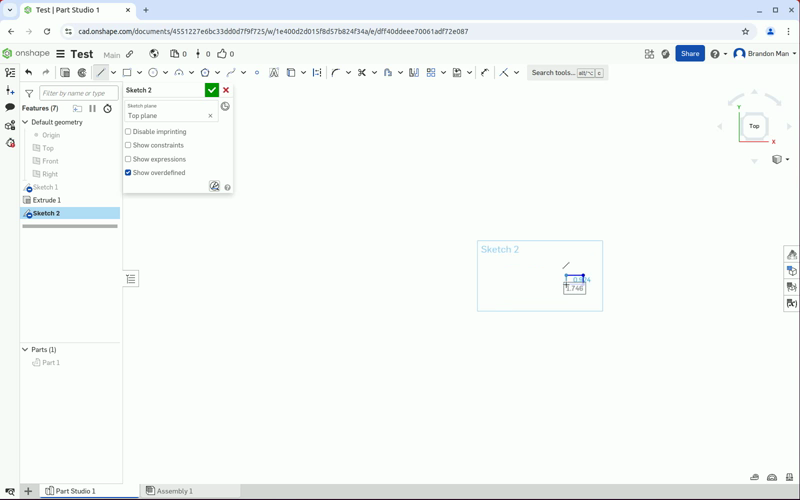
scroll(6)
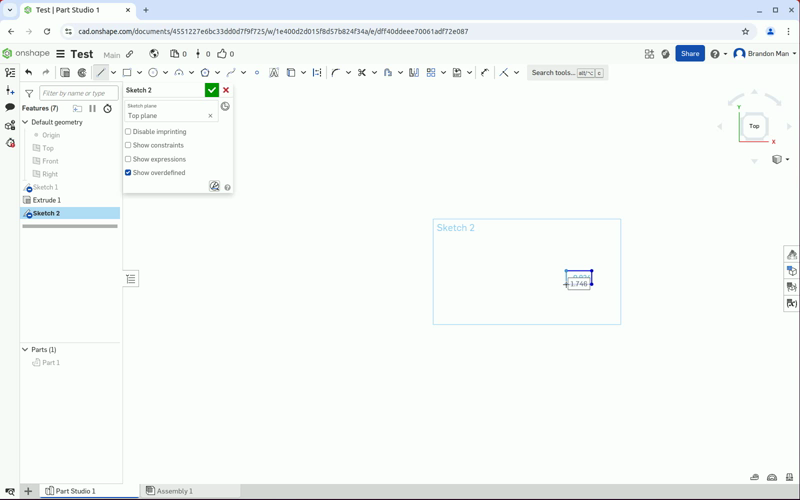
scroll(6)
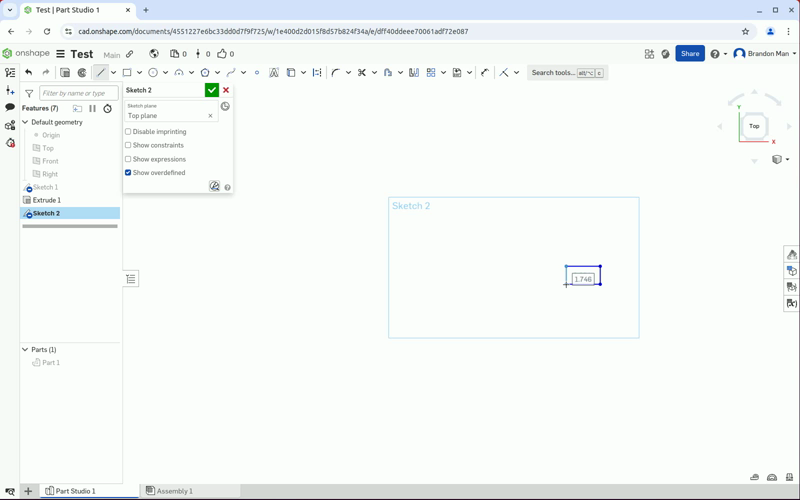
scroll(6)
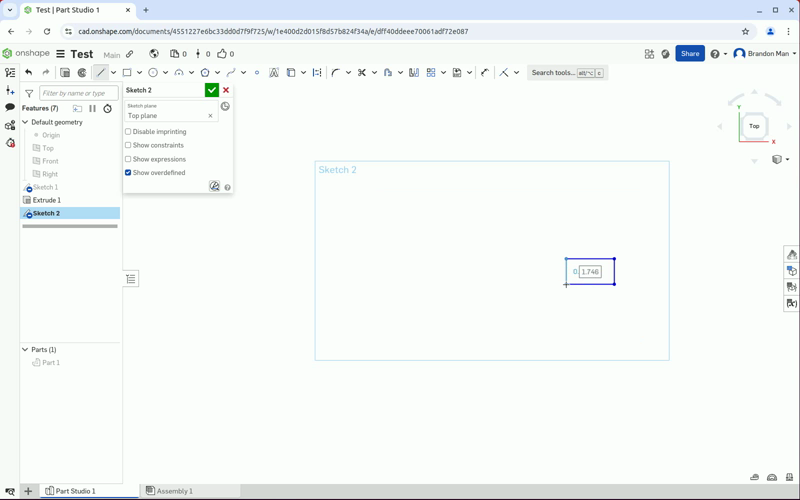
scroll(6)
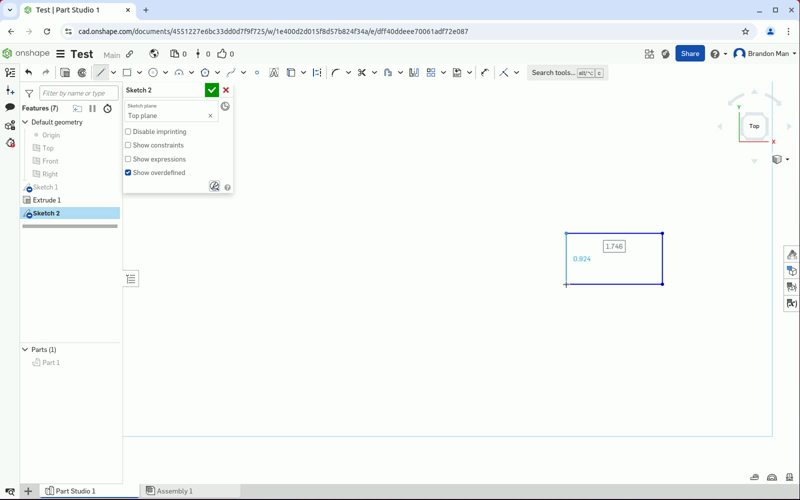
key_up(shift)
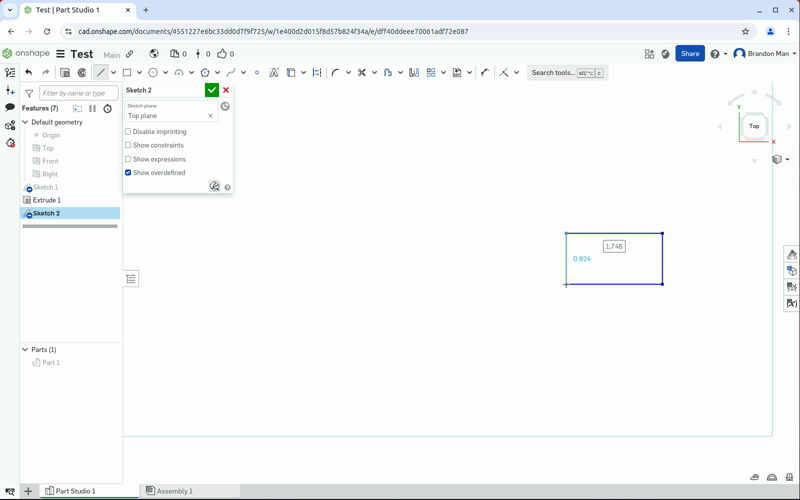
click(566, 284)
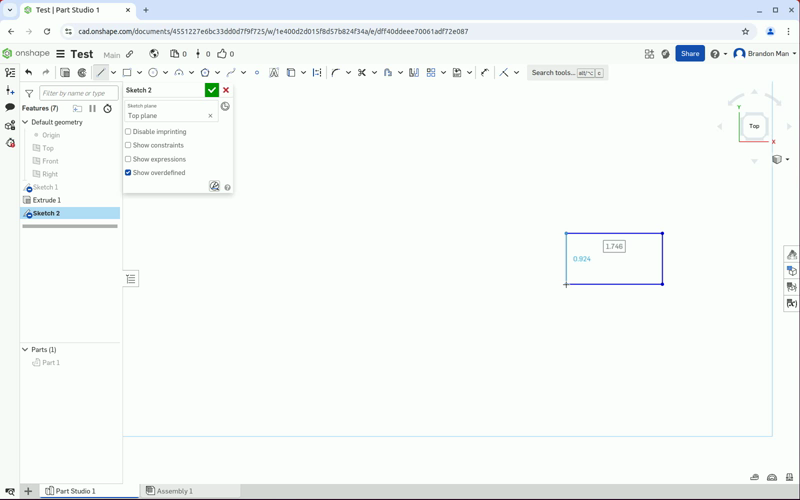
scroll(-6)
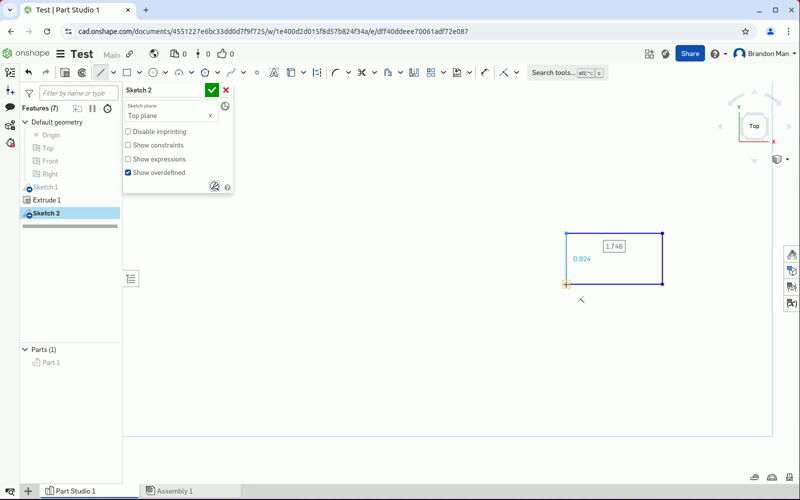
scroll(-6)
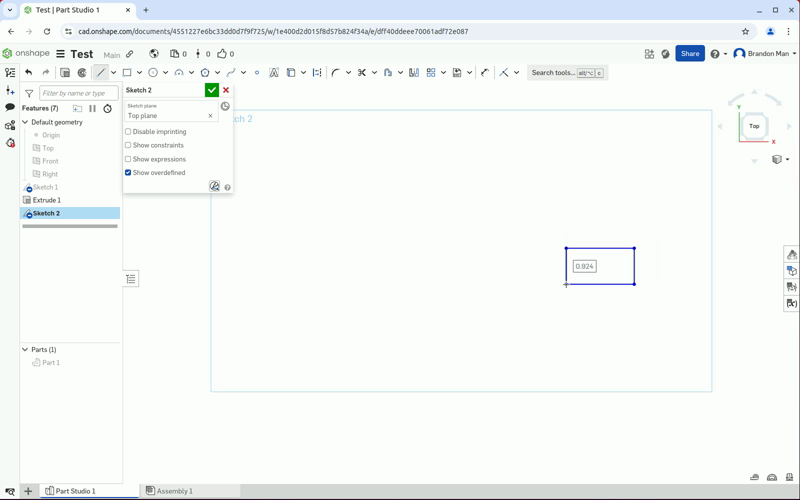
scroll(-6)
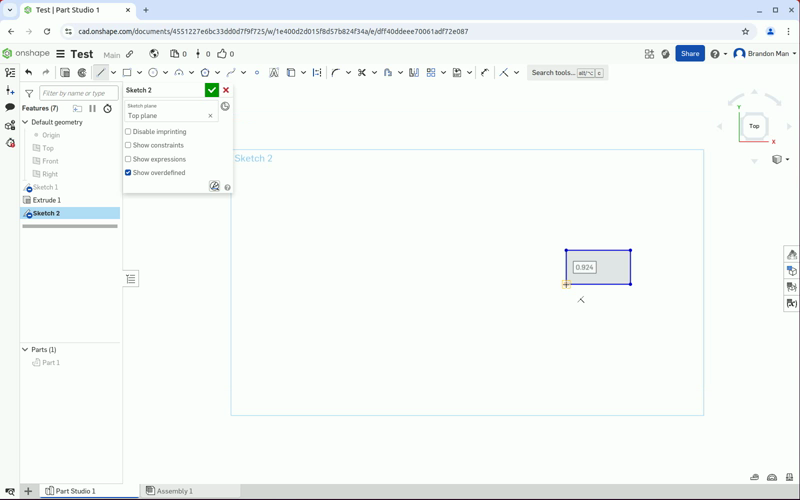
scroll(-6)
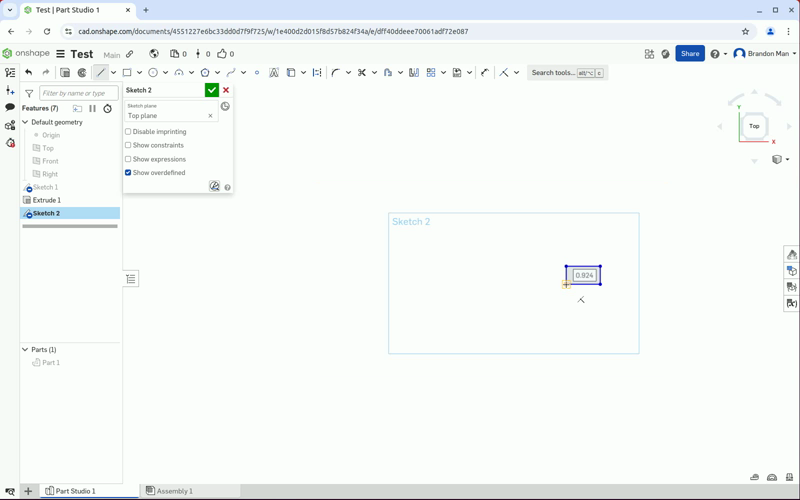
scroll(-6)
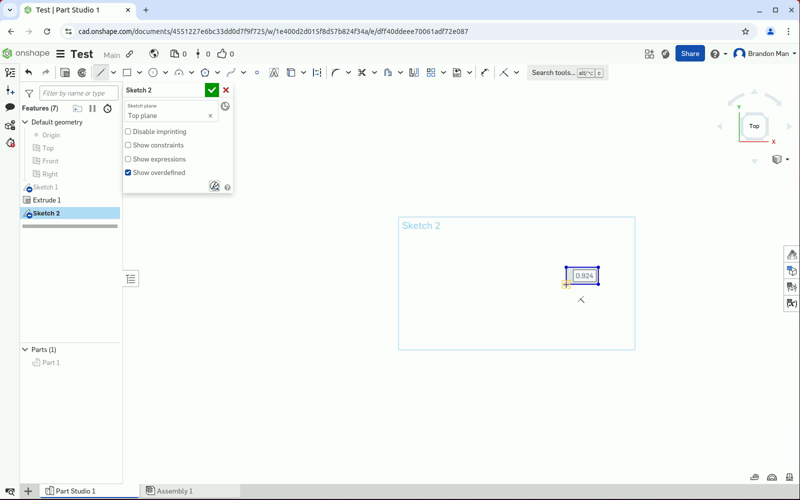
scroll(-6)
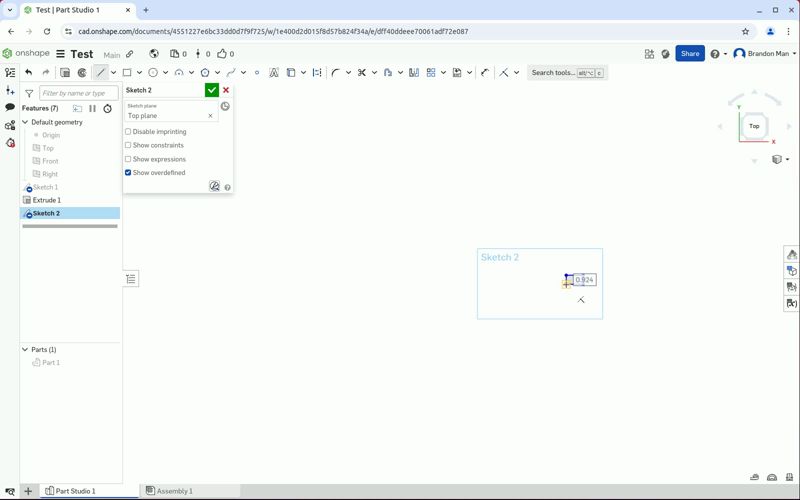
scroll(-6)
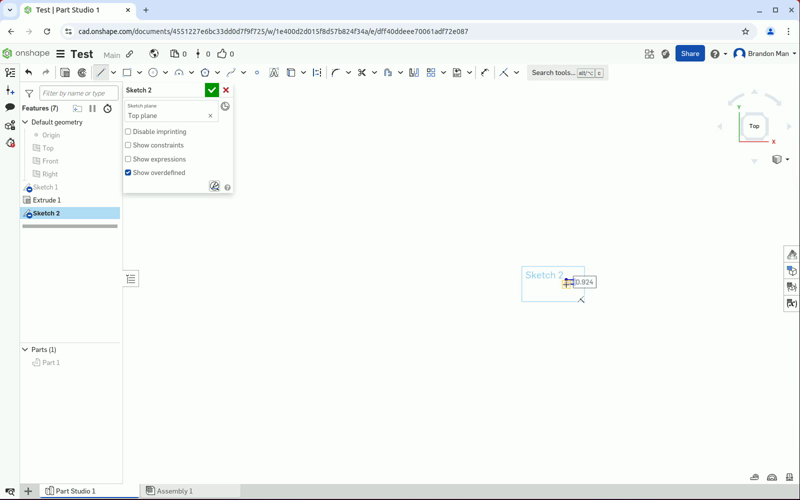
key(esc)
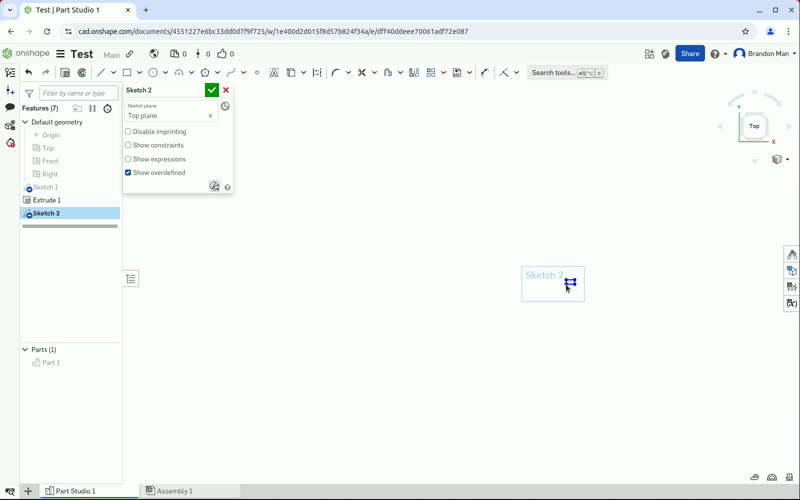
mouse_move(571, 281)
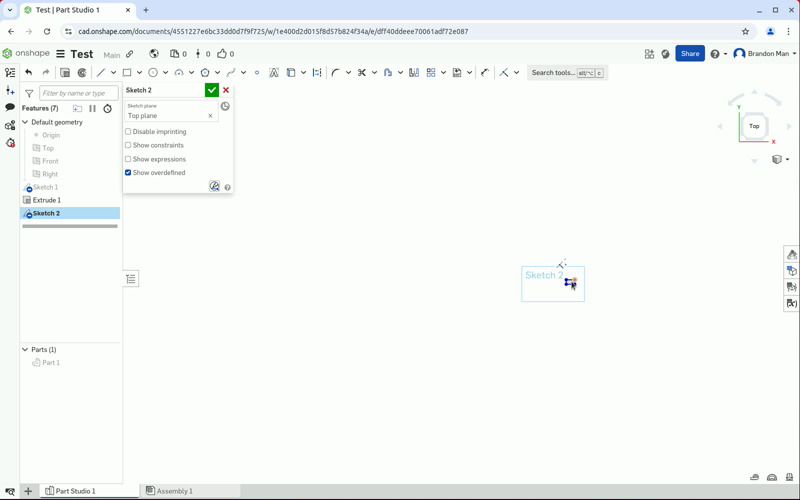
scroll(6)
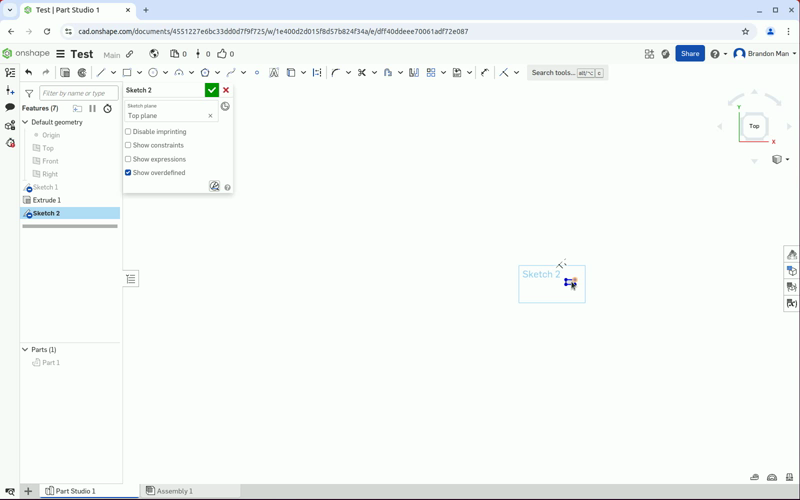
scroll(6)
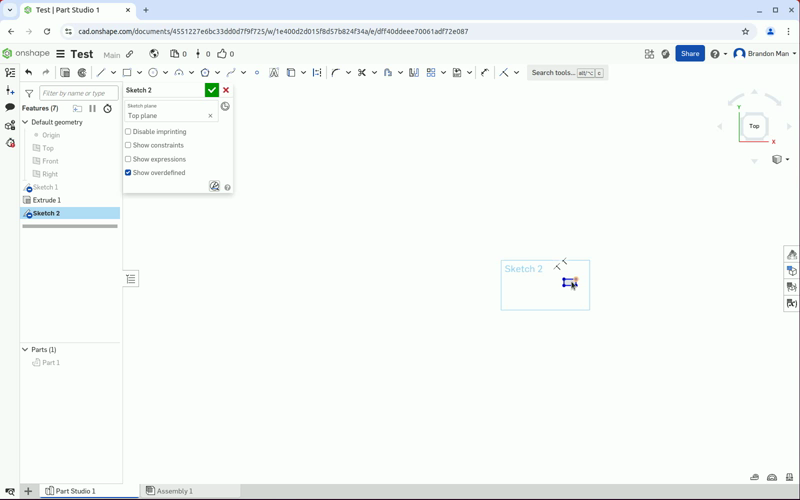
scroll(6)
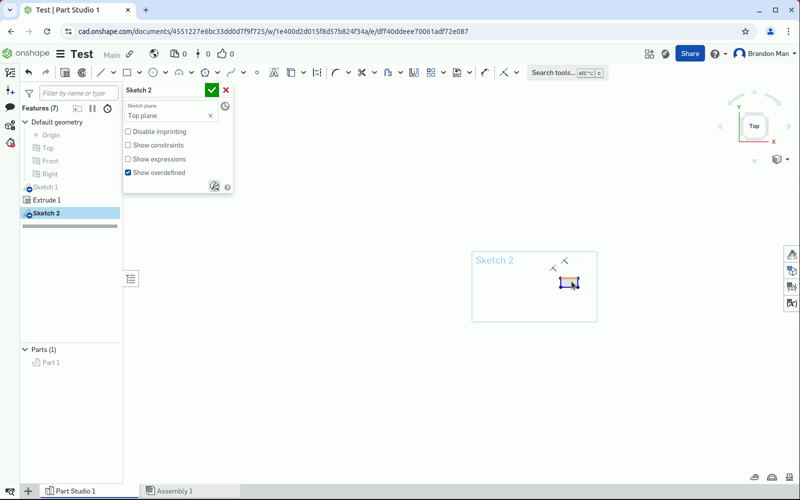
scroll(6)
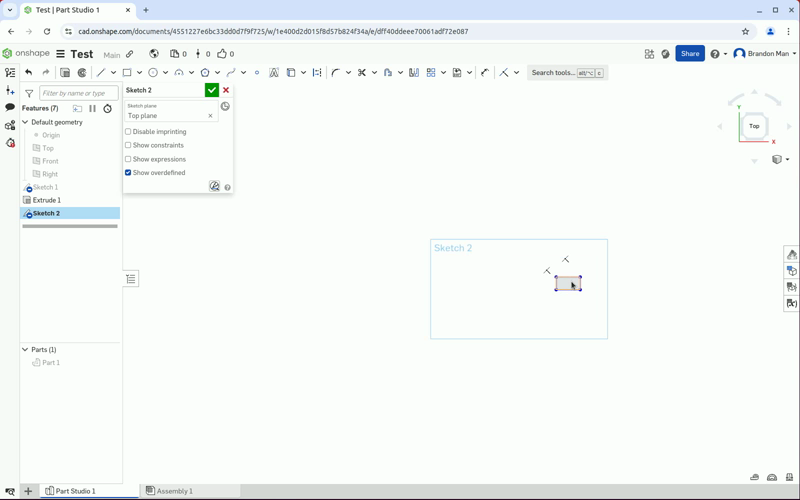
scroll(6)
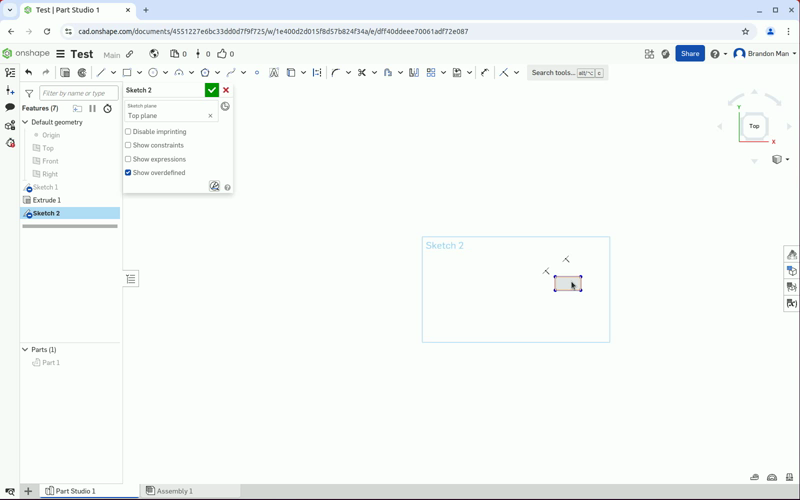
scroll(6)
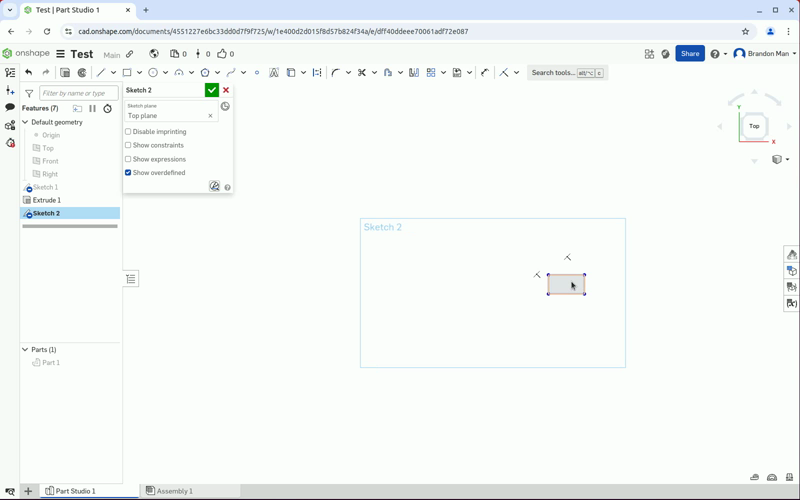
scroll(6)
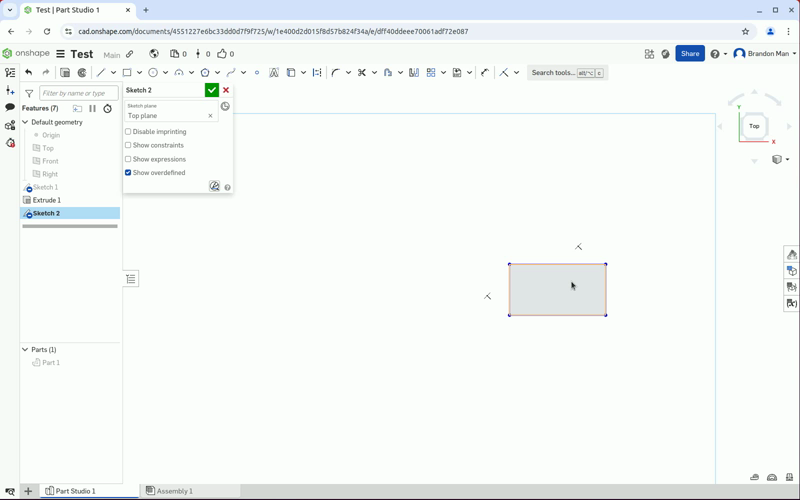
click(571, 281)
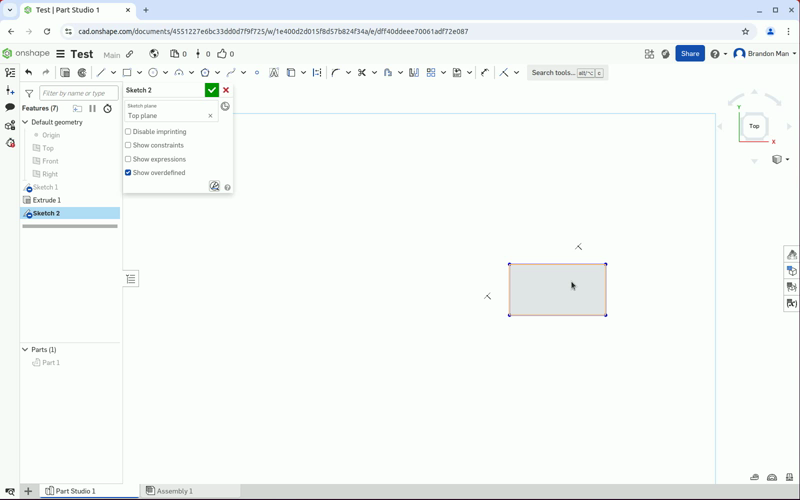
scroll(-6)
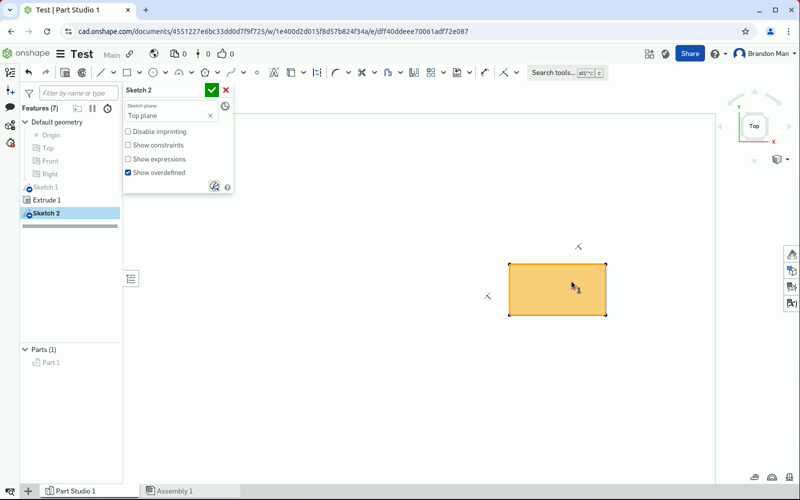
scroll(-6)
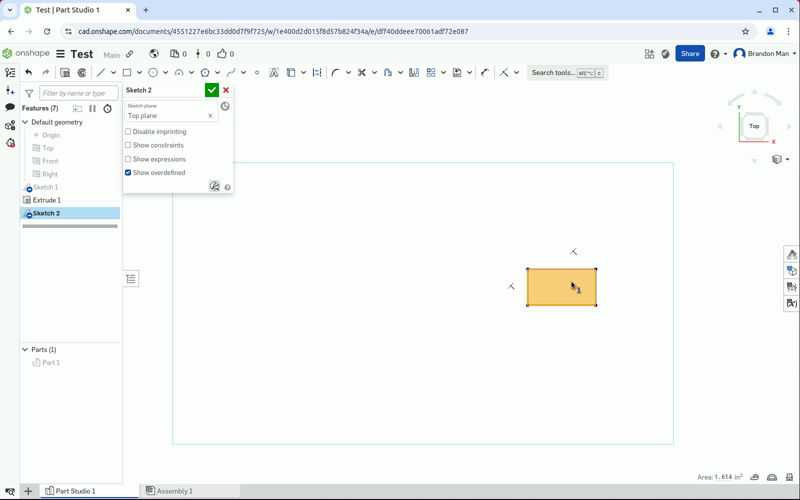
scroll(-6)
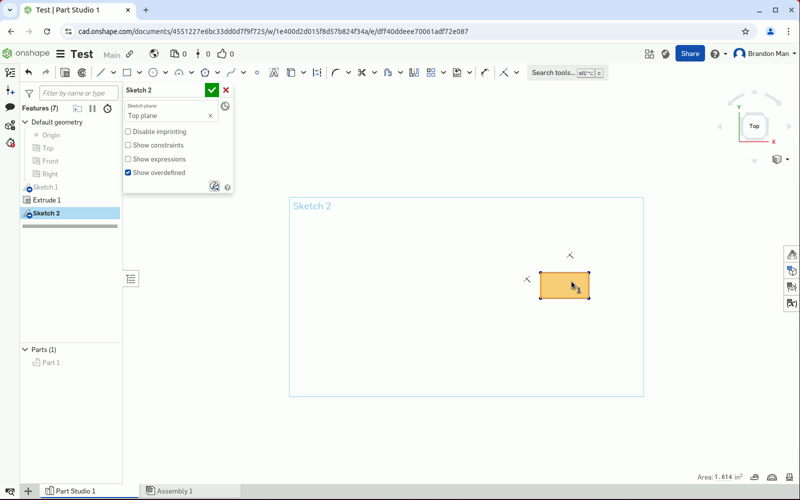
scroll(-6)
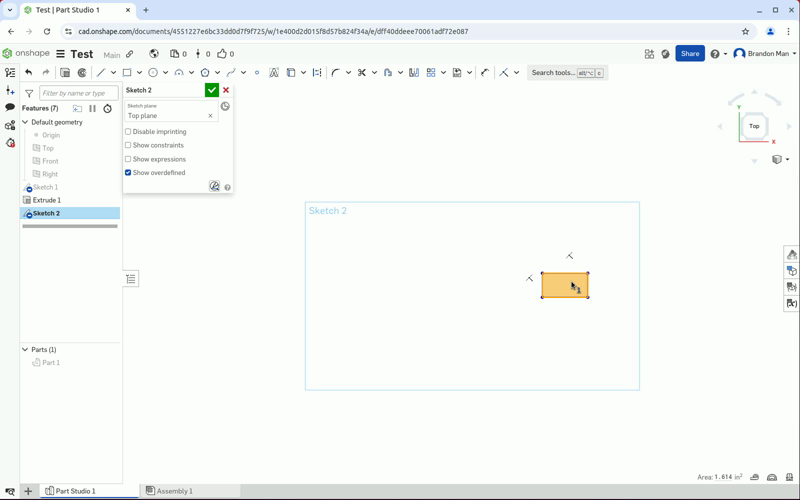
scroll(-6)
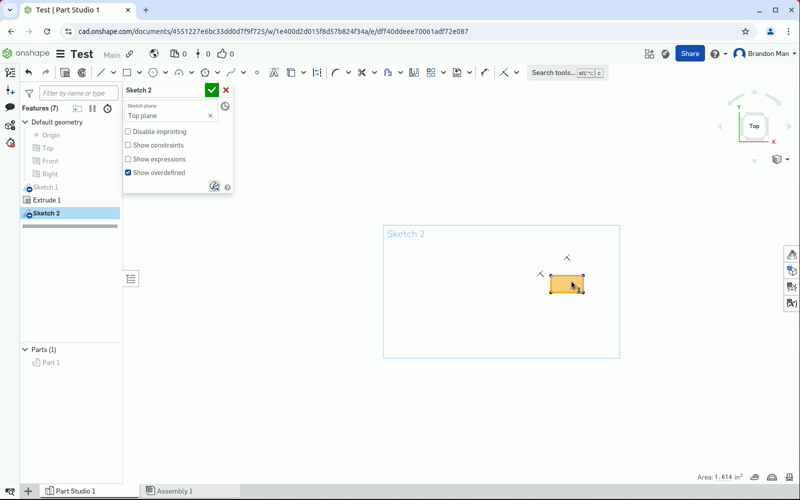
scroll(-6)
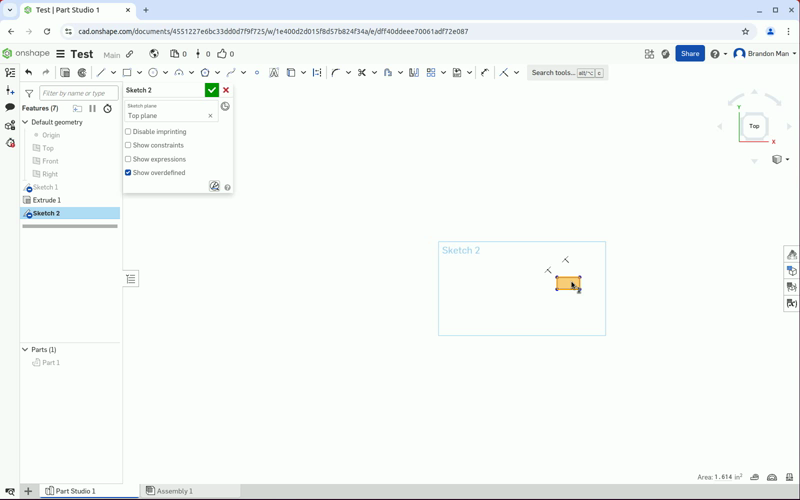
scroll(-6)
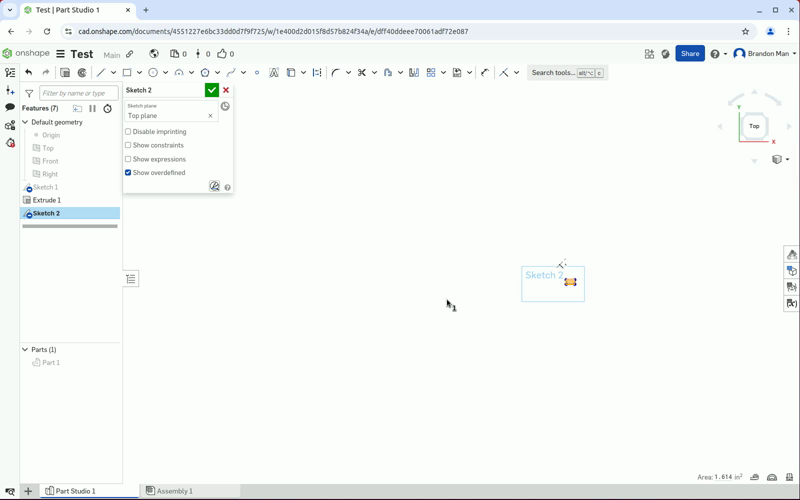
mouse_move(73, 352)
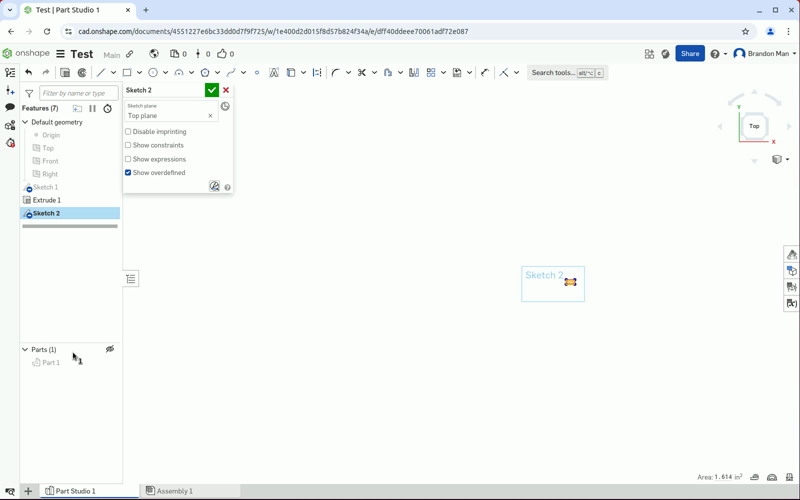
key(shift+y)
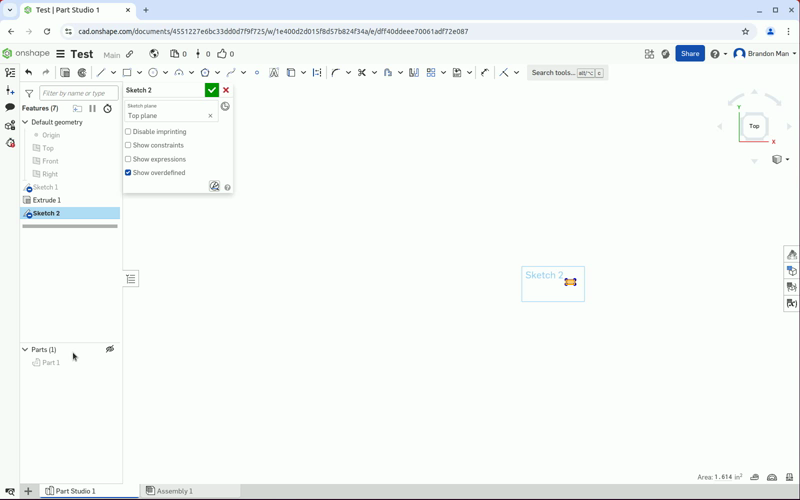
key(shift+e)
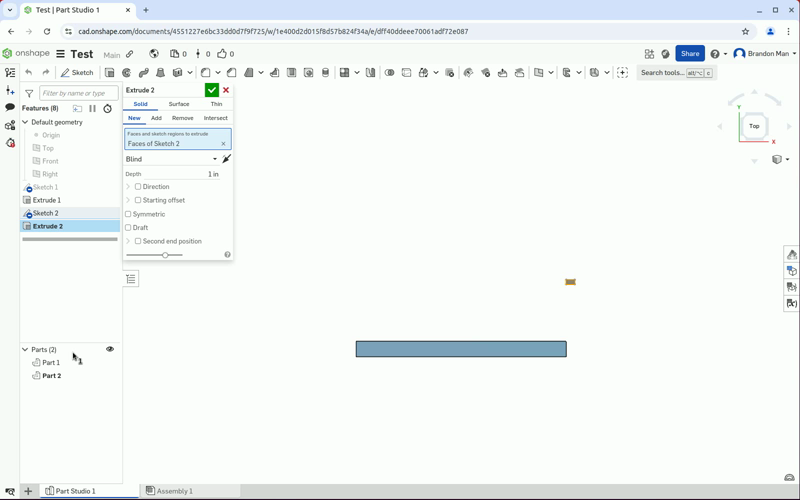
mouse_move(143, 106)
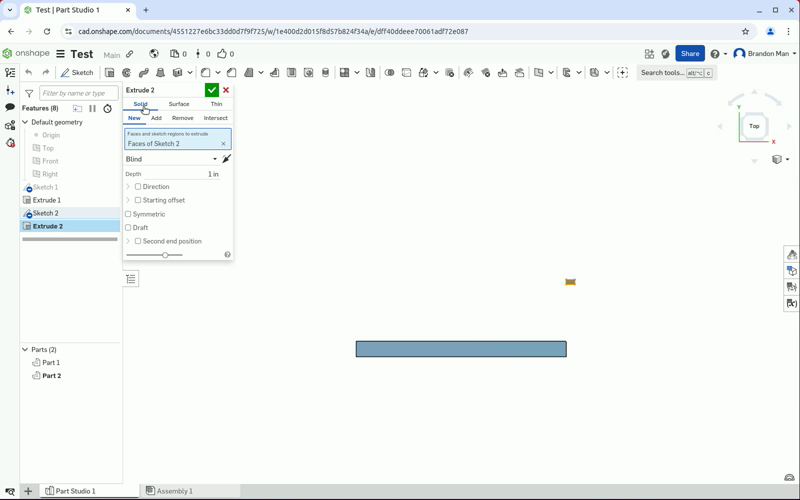
click(143, 106)
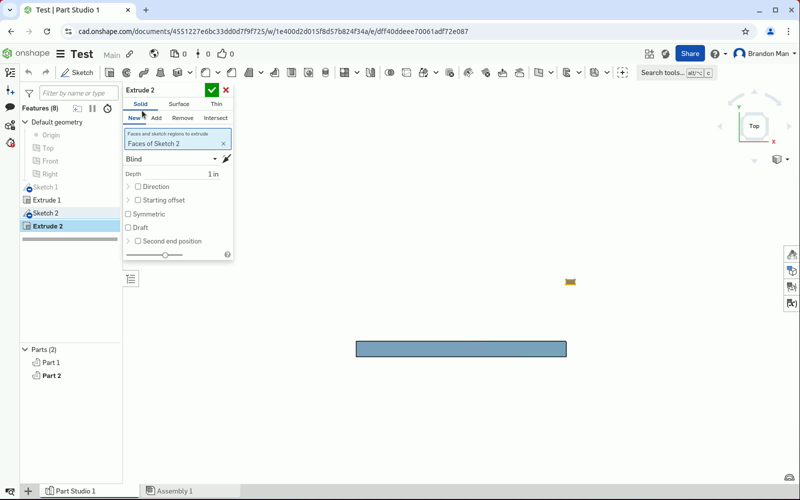
mouse_move(137, 120)
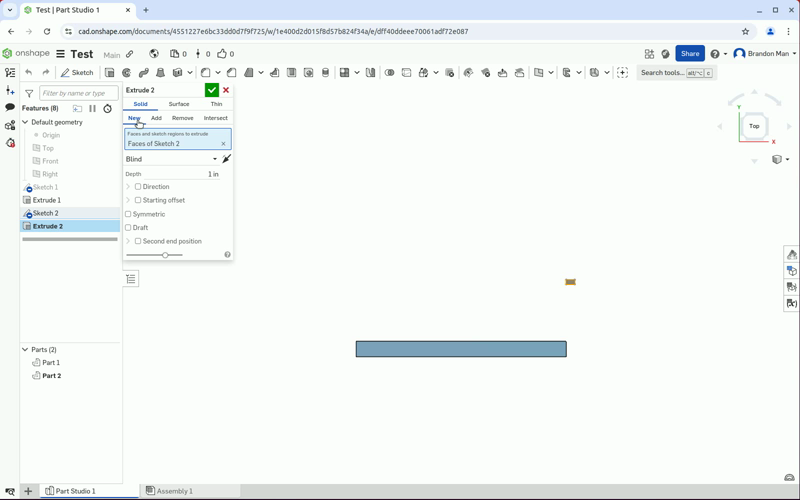
click(137, 120)
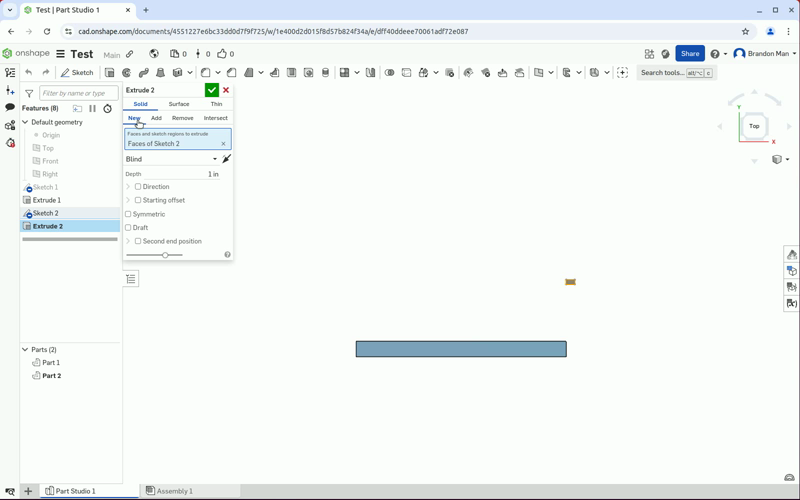
key(tab, 4)
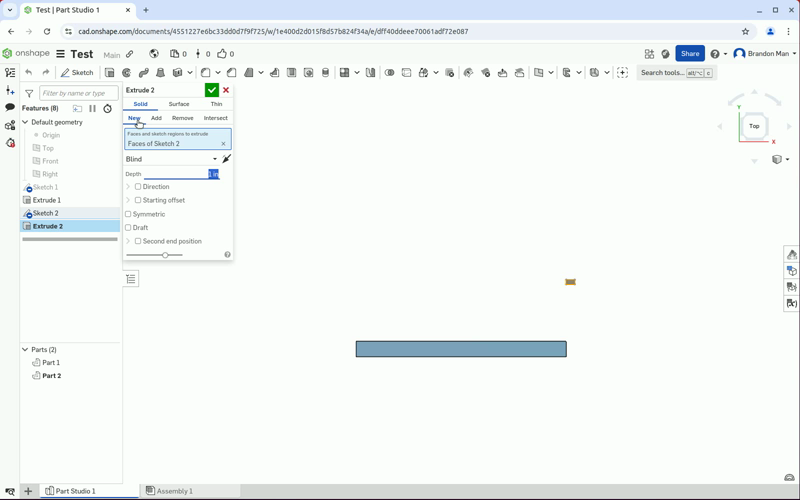
text(0.481)
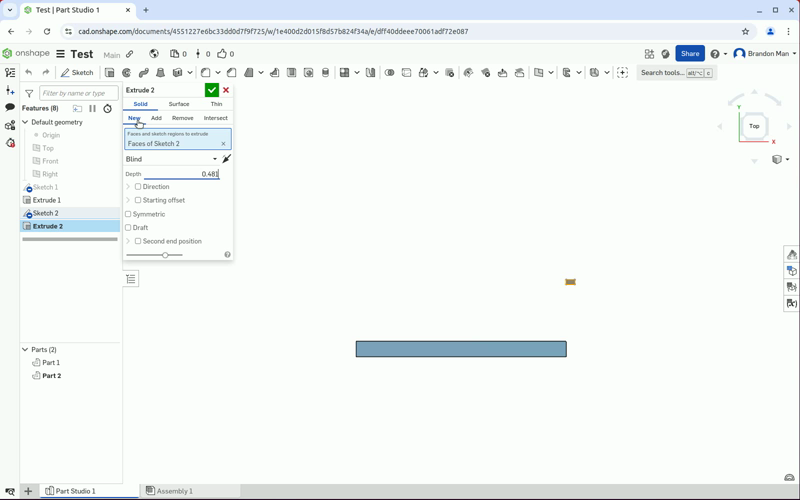
key(enter)
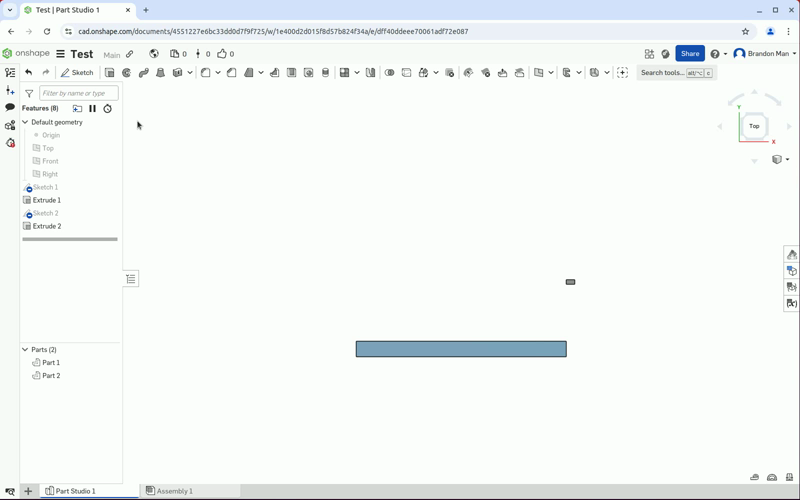
key(shift+h)
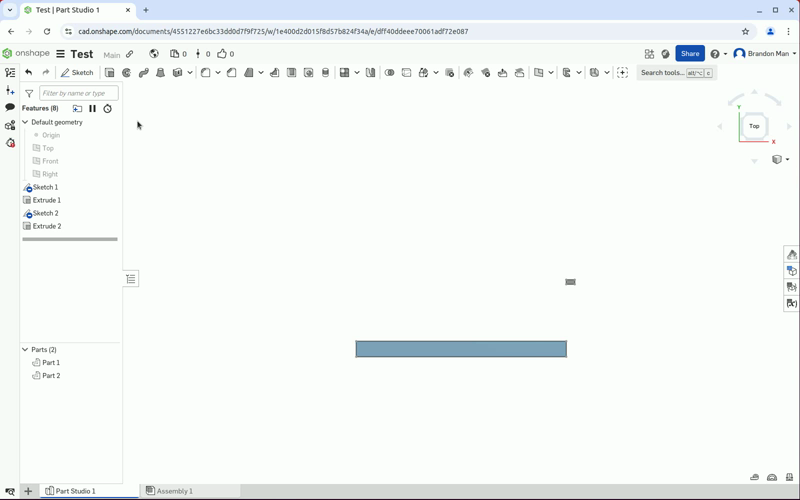
key(shift+h)
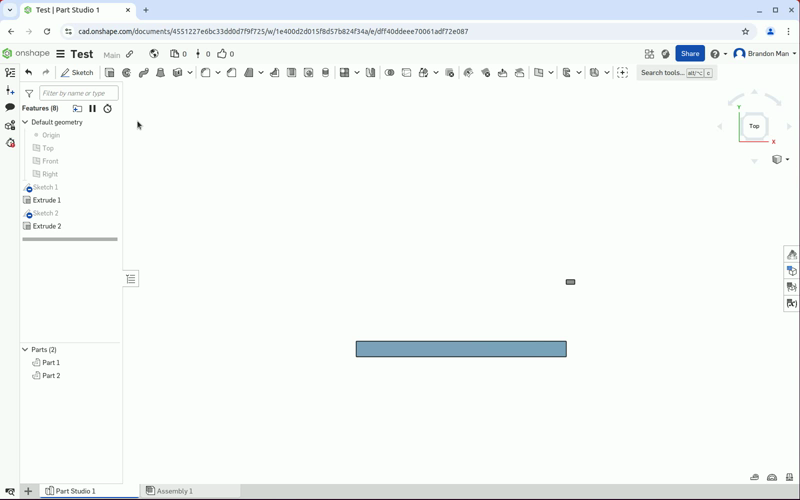
mouse_move(73, 189)
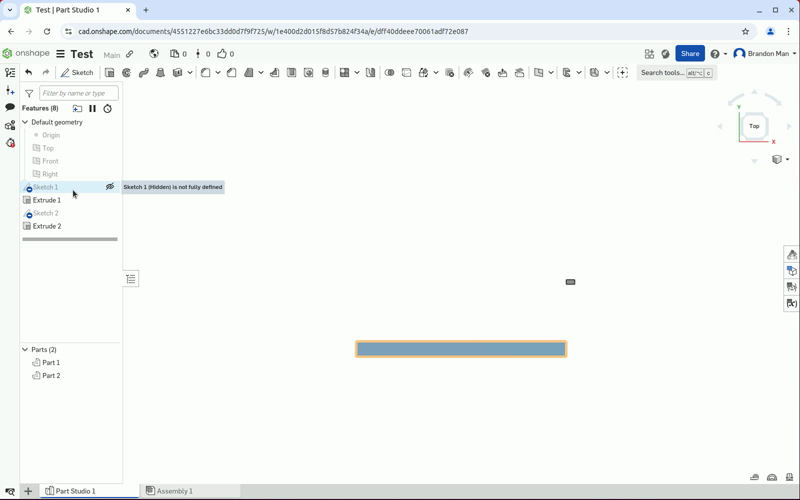
click(73, 189)
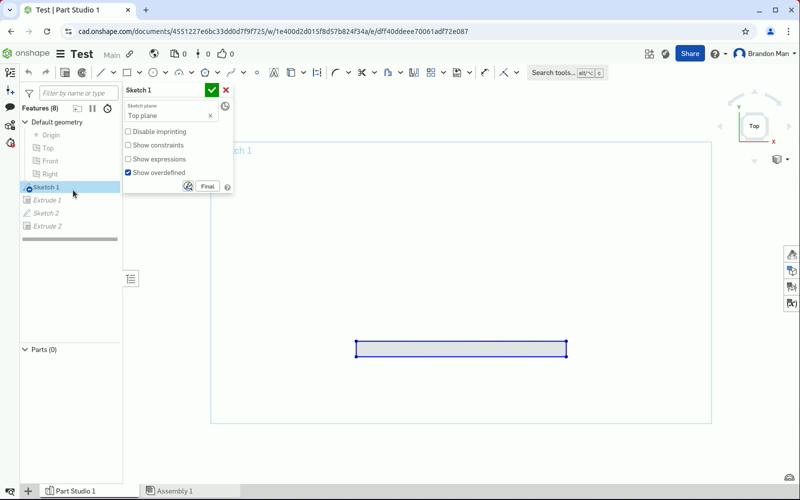
mouse_move(229, 92)
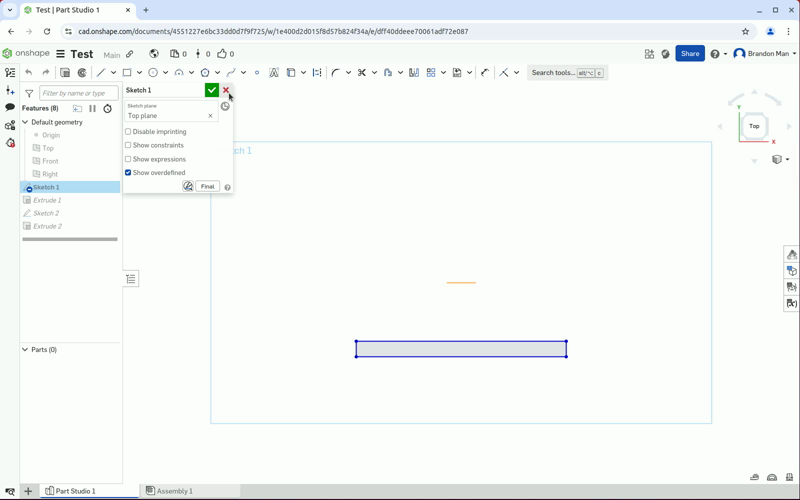
click(229, 92)
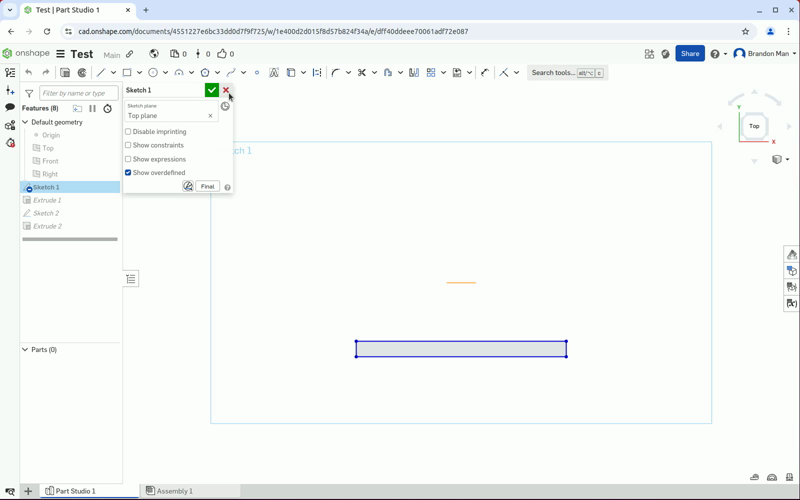
key(shift+s)
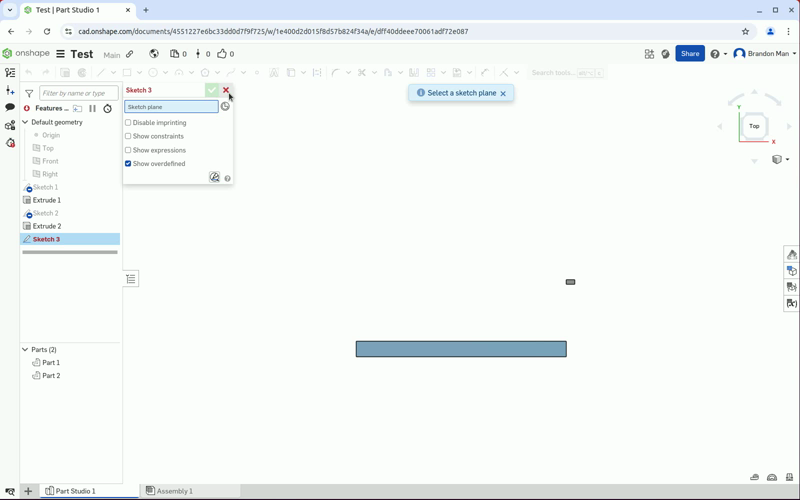
mouse_move(73, 150)
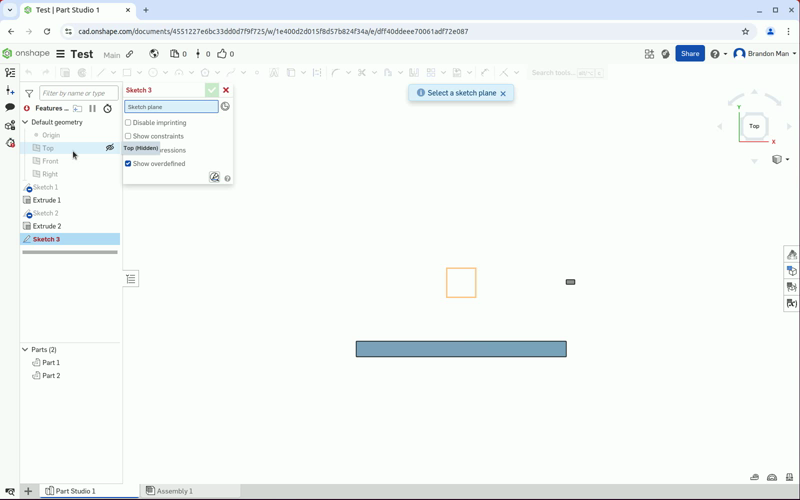
click(73, 150)
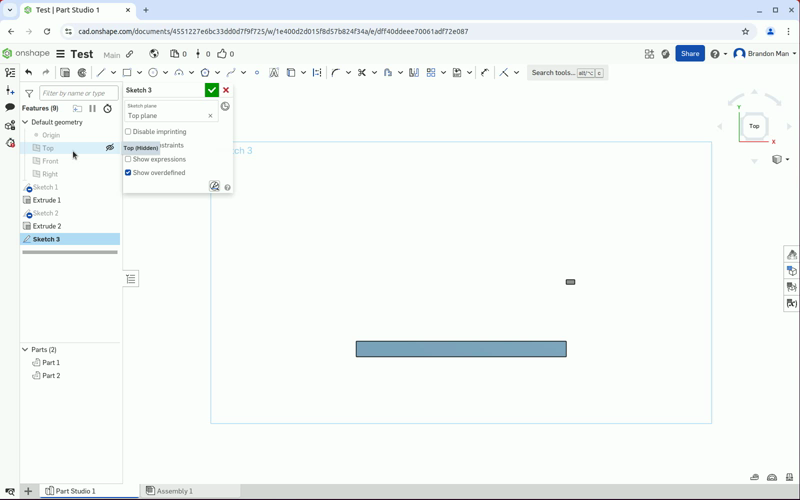
mouse_move(73, 352)
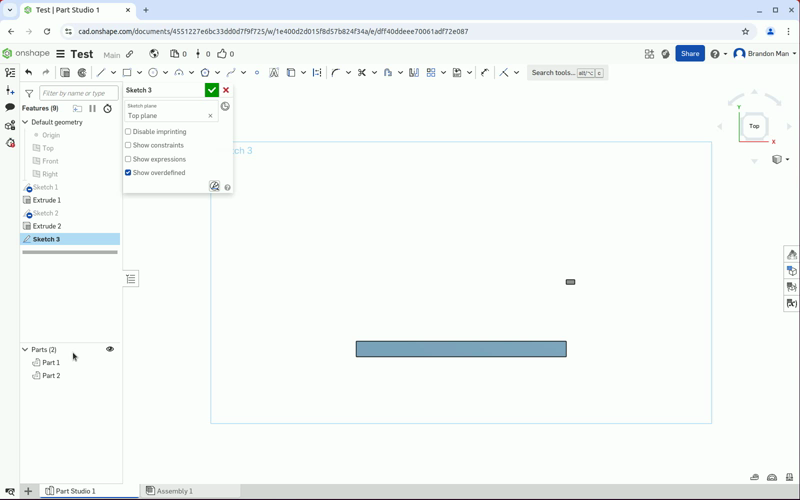
key(y)
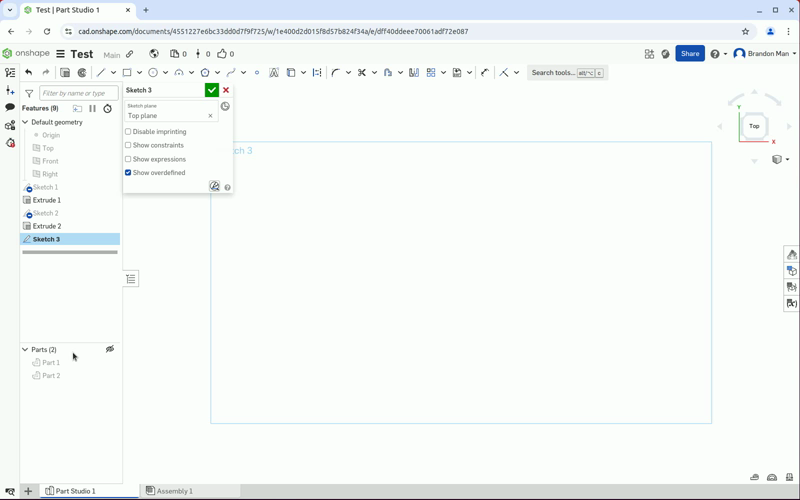
key(l)
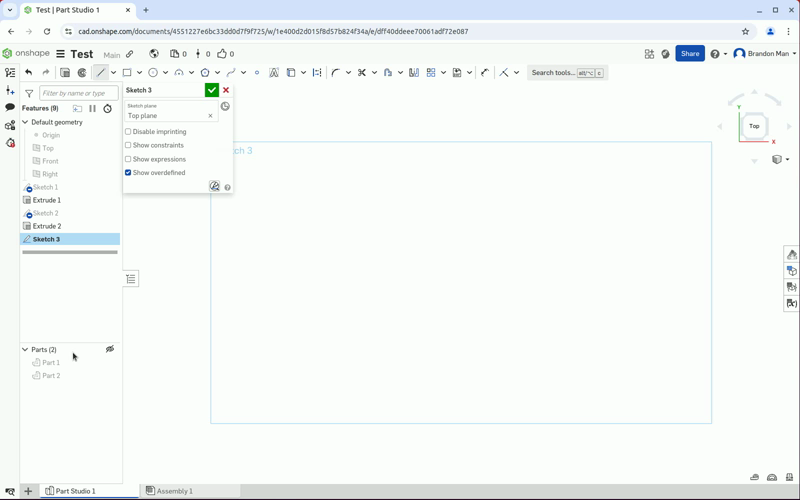
key_down(shift)
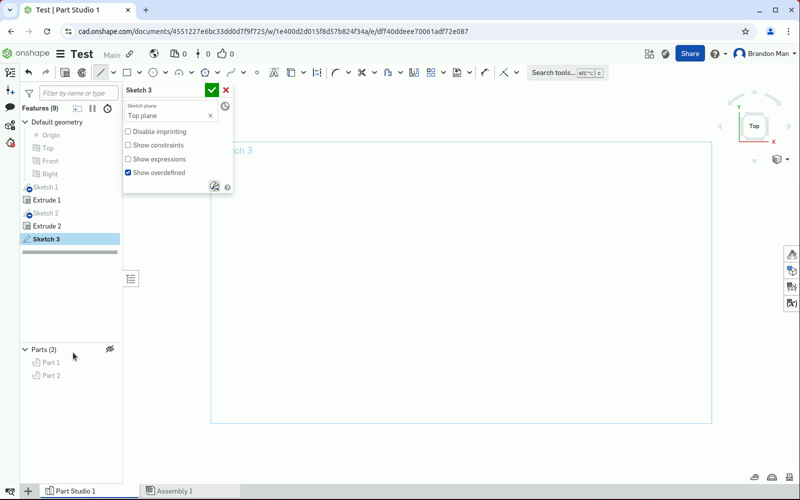
mouse_move(348, 284)
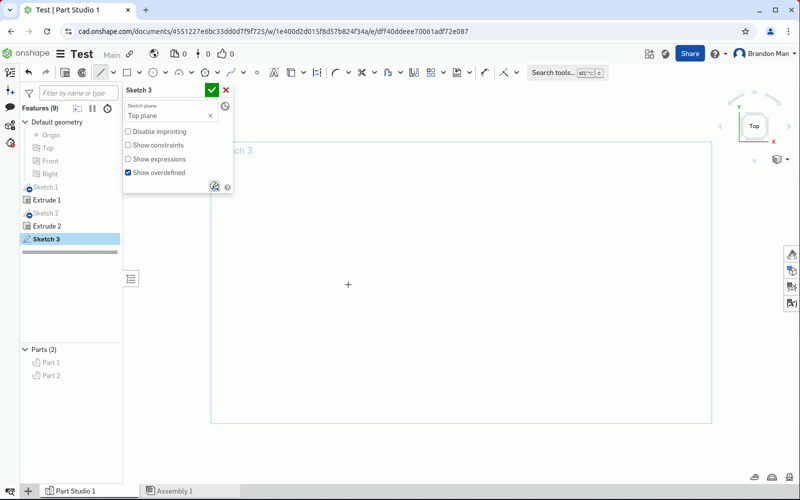
click(348, 284)
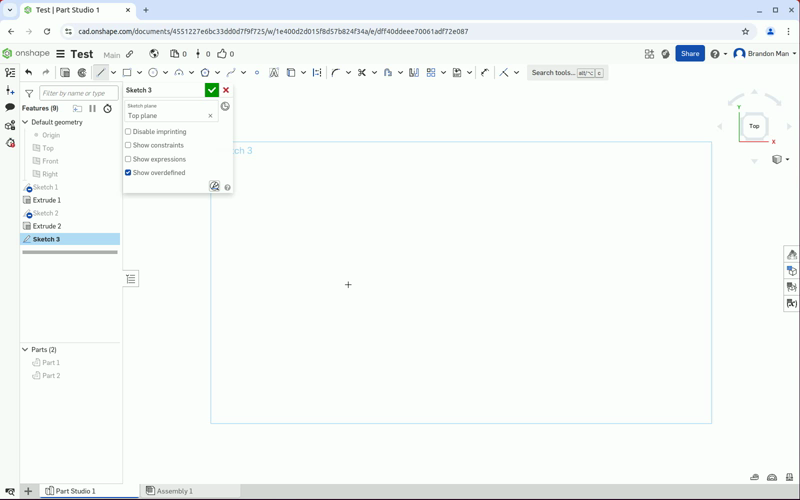
key_up(shift)
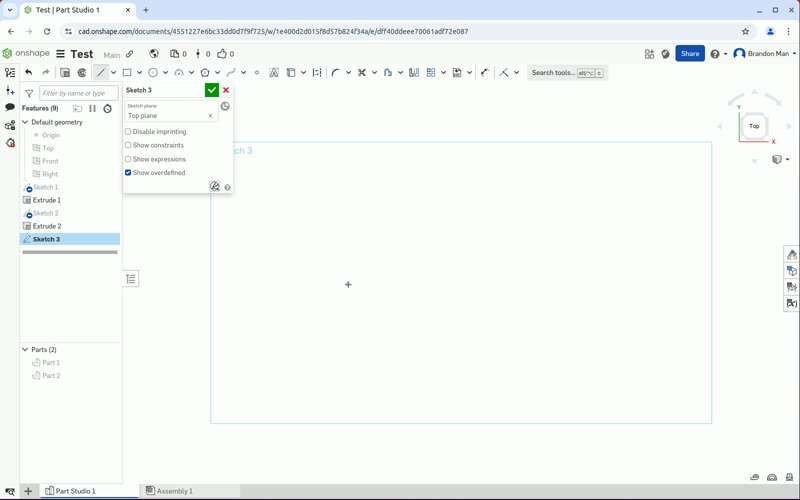
key_down(shift)
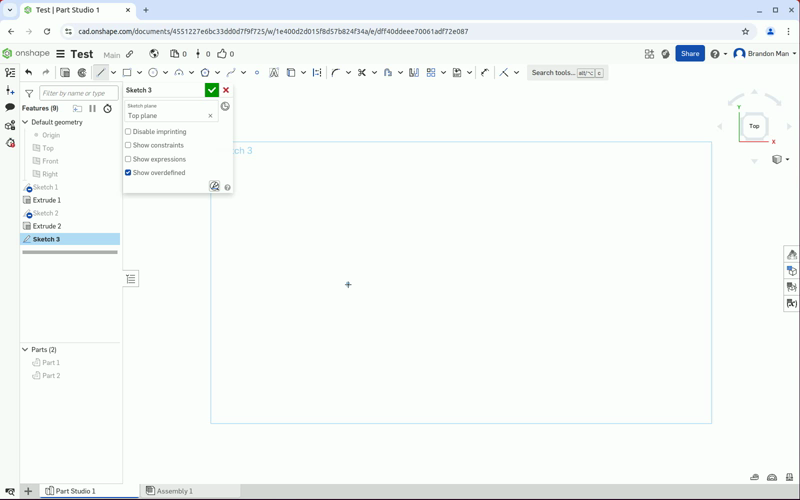
mouse_move(378, 284)
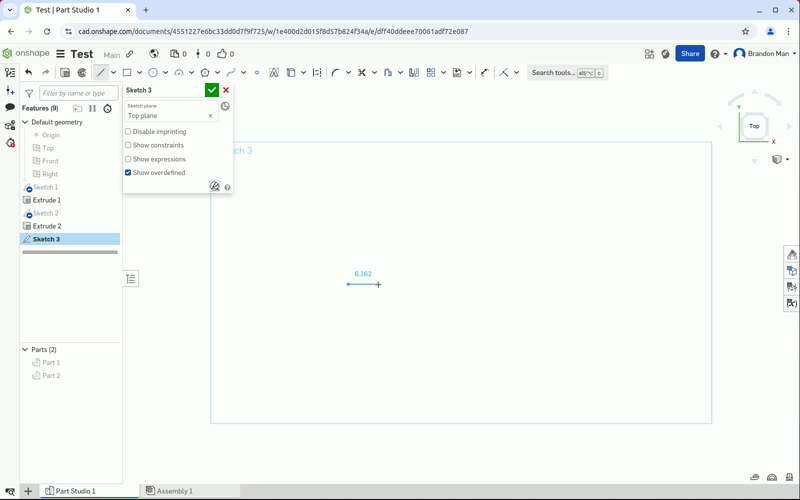
mouse_move(356, 284)
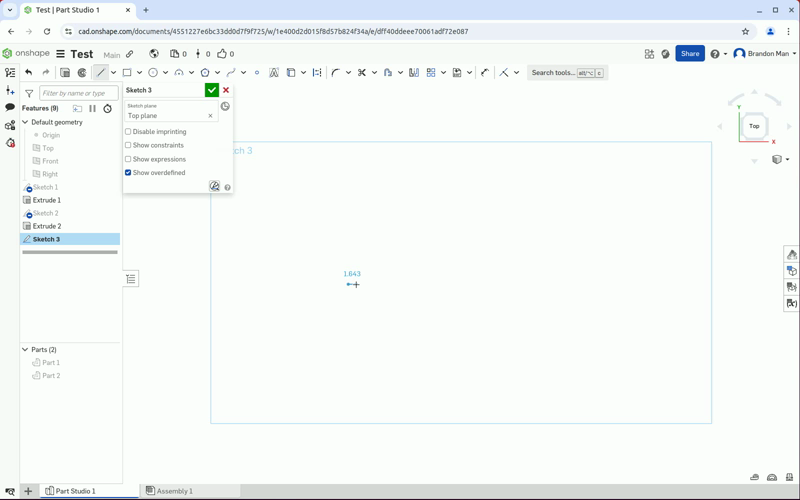
click(356, 284)
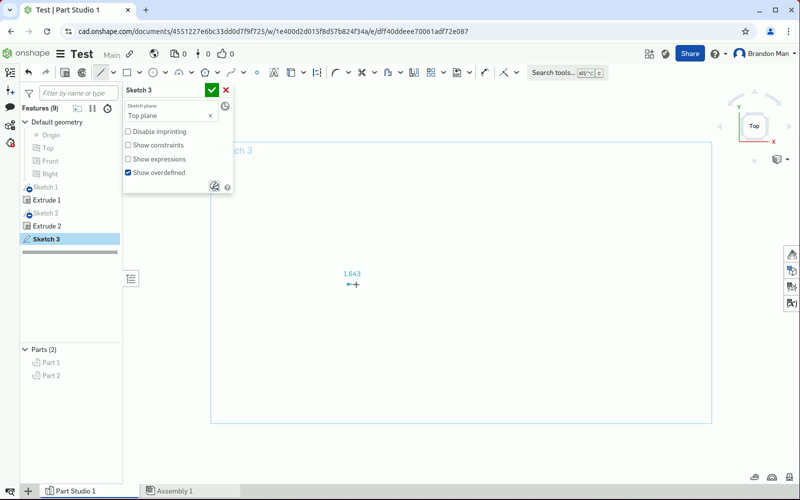
key_up(shift)
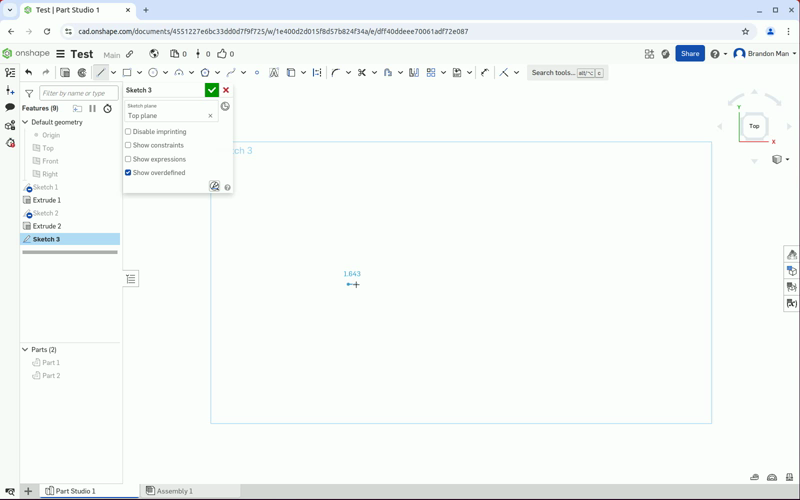
key_down(shift)
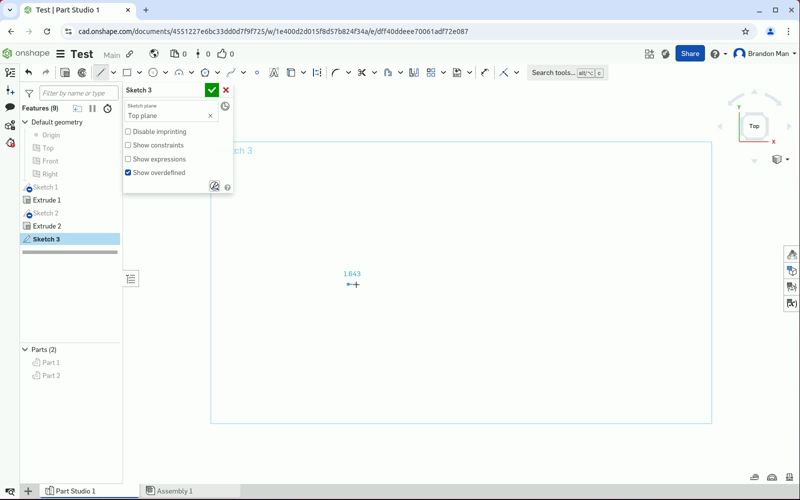
mouse_move(386, 284)
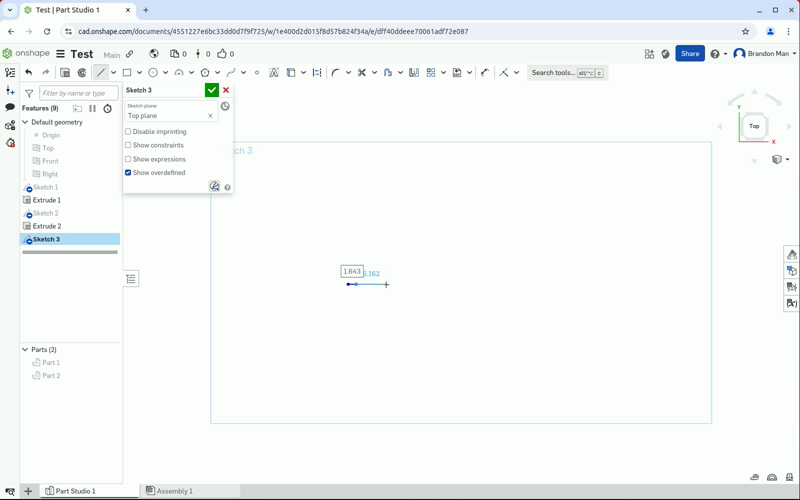
mouse_move(356, 279)
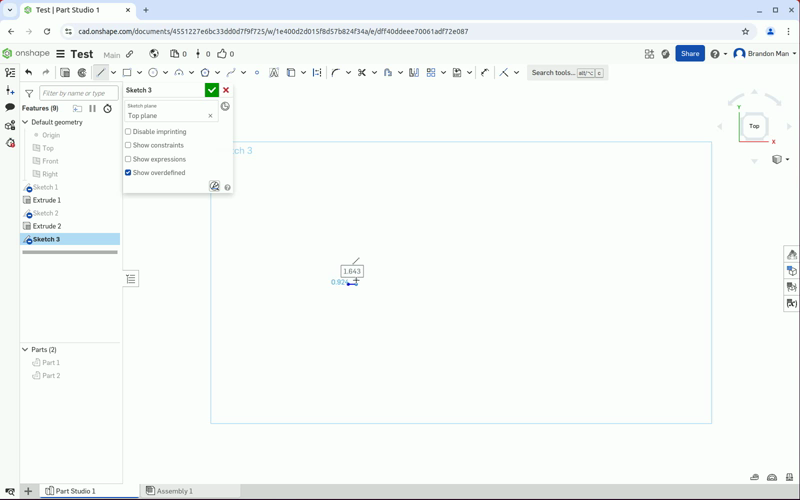
scroll(6)
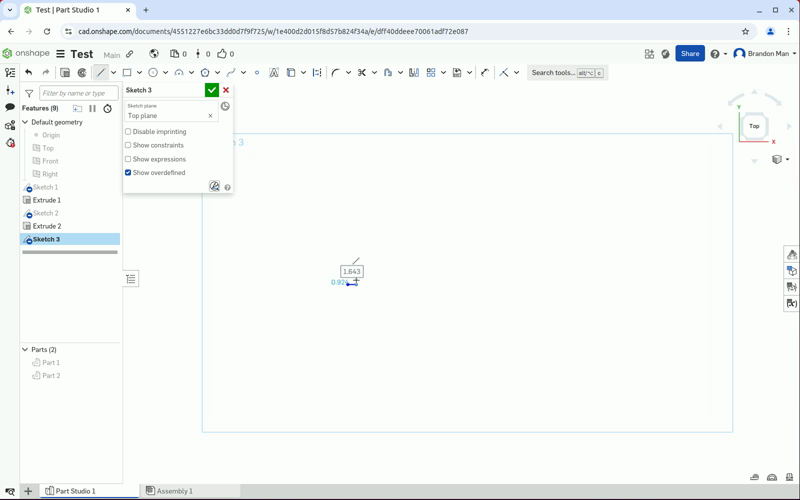
scroll(6)
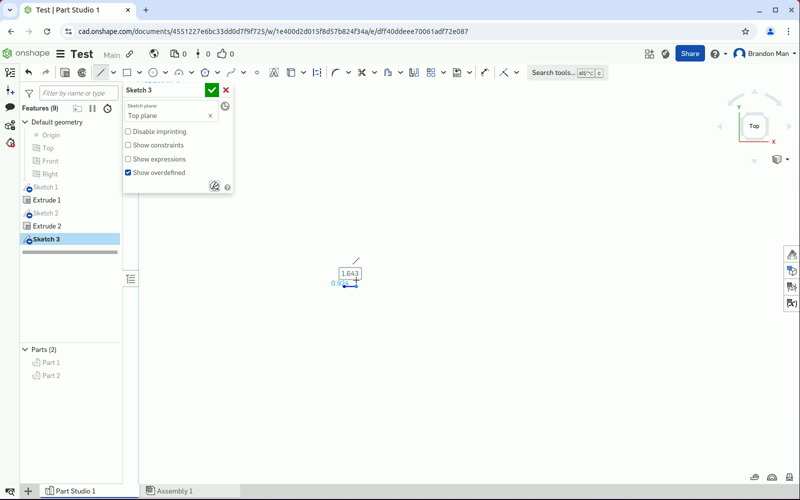
scroll(6)
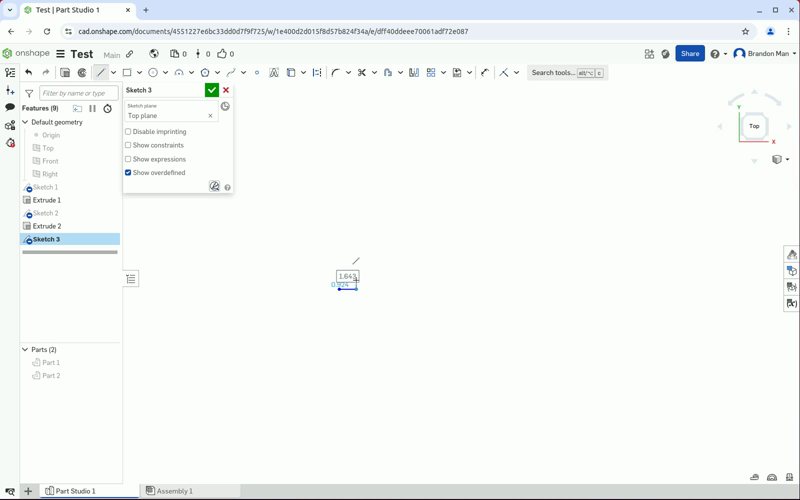
scroll(6)
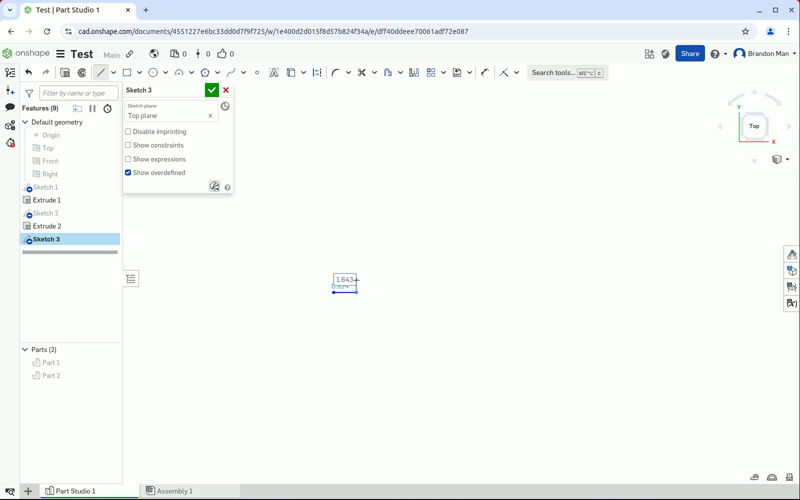
scroll(6)
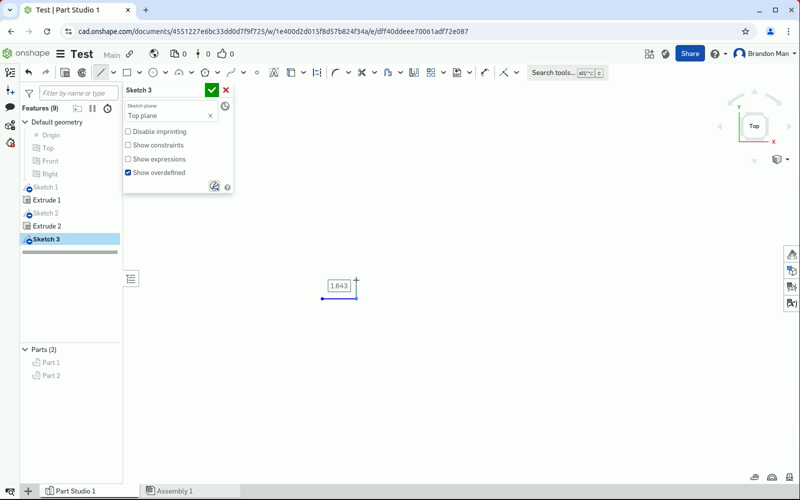
scroll(6)
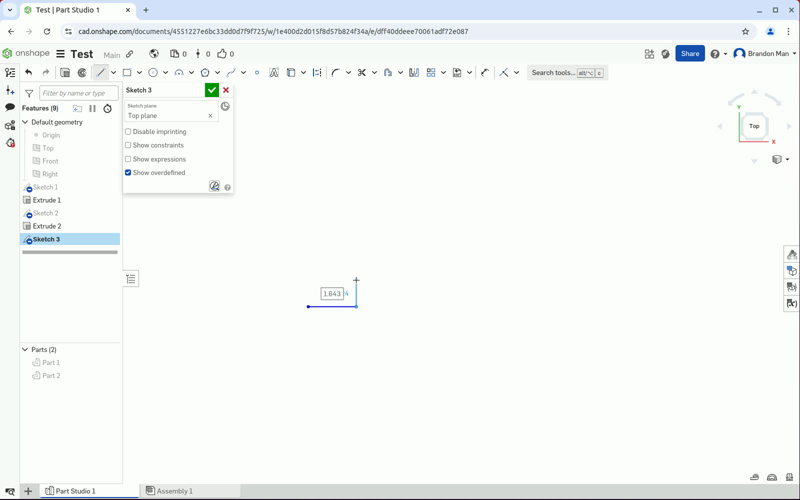
scroll(6)
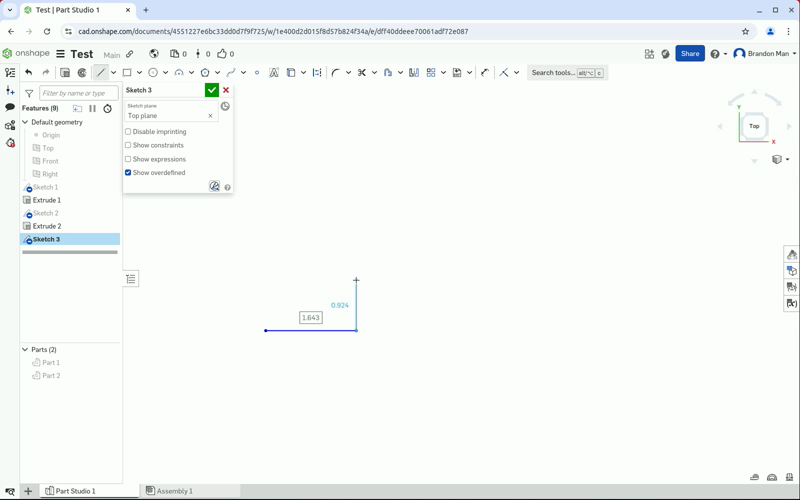
click(356, 279)
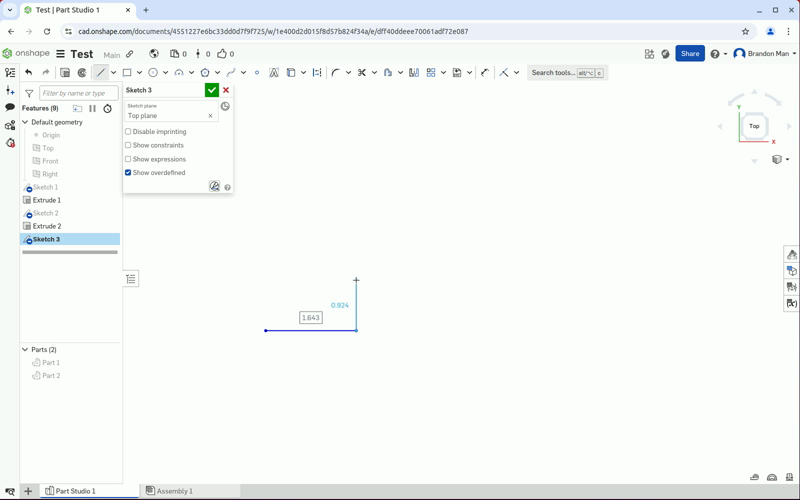
scroll(-6)
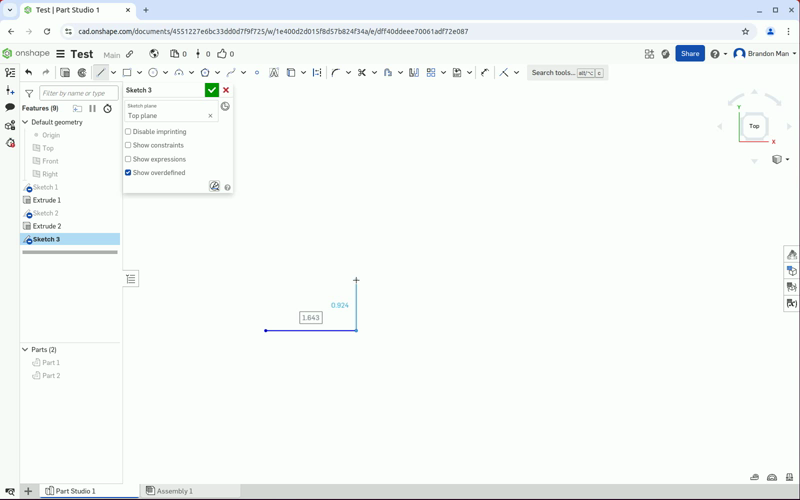
scroll(-6)
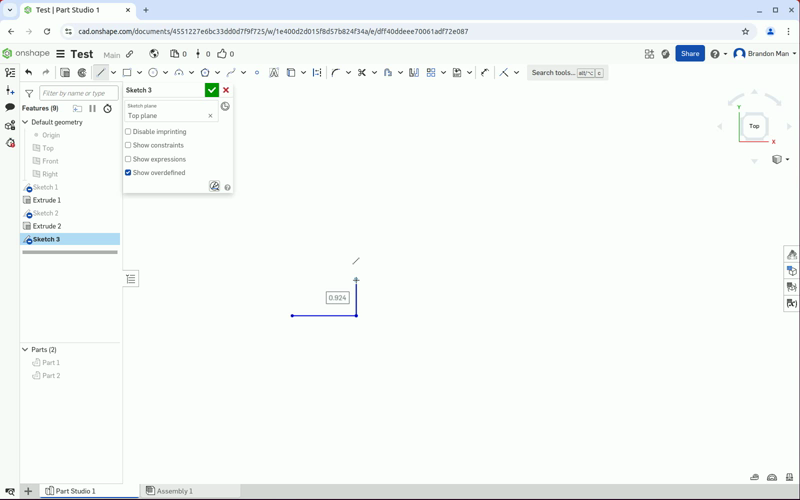
scroll(-6)
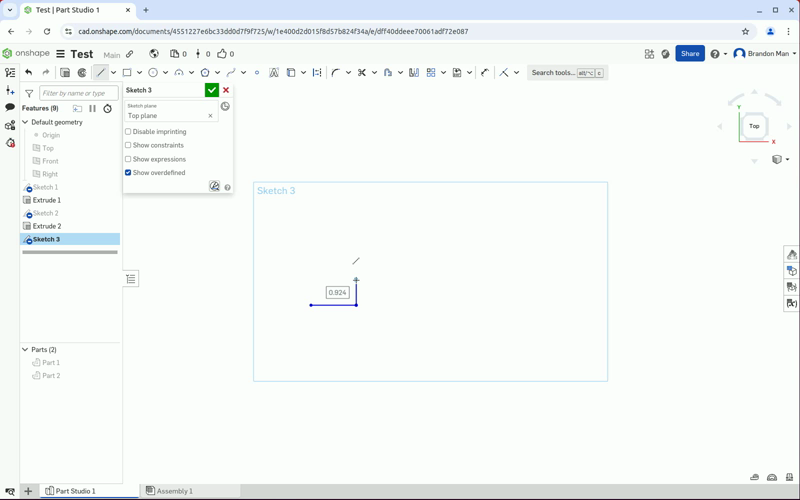
scroll(-6)
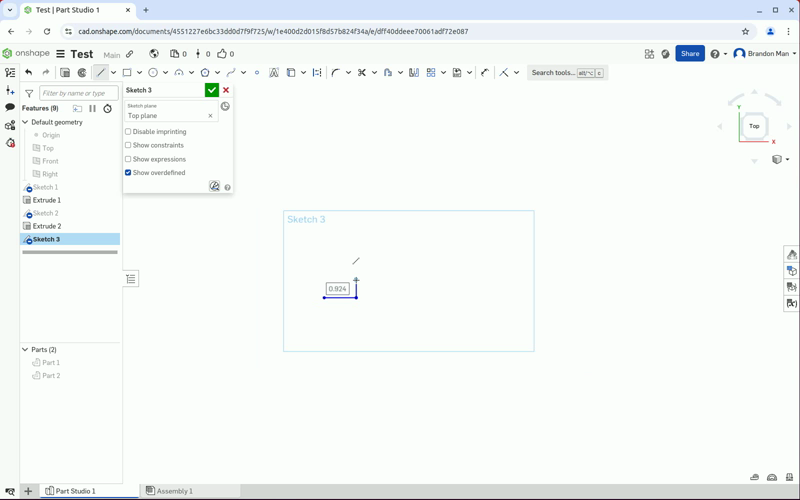
scroll(-6)
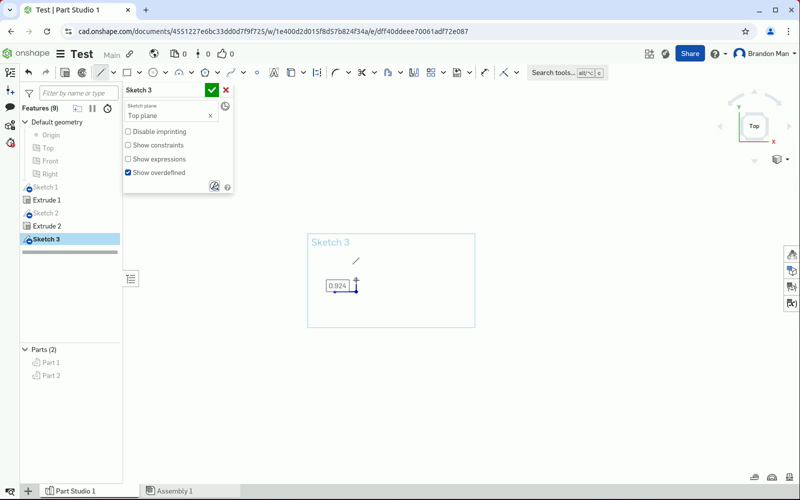
scroll(-6)
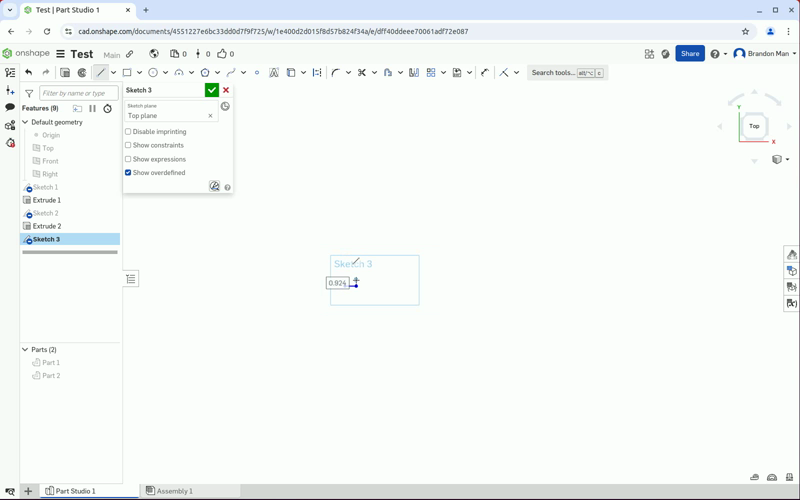
scroll(-6)
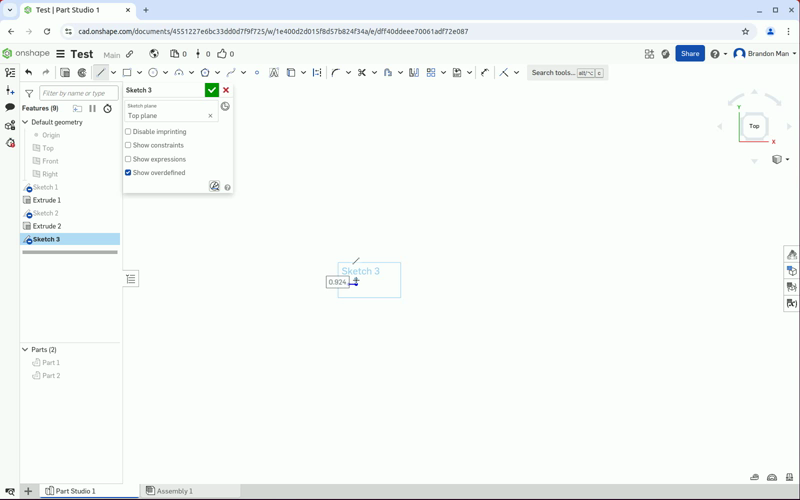
key_up(shift)
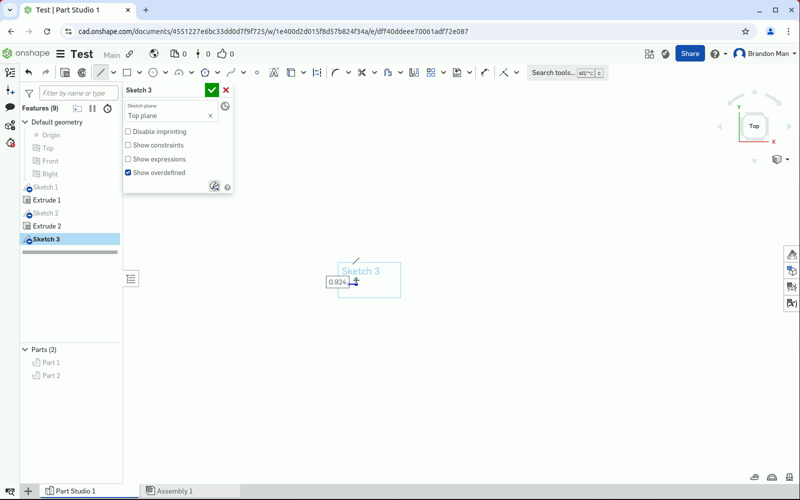
key_down(shift)
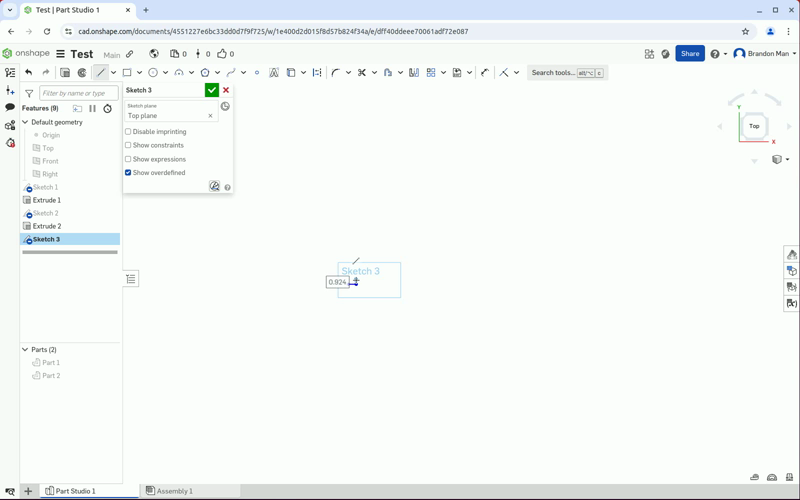
mouse_move(386, 279)
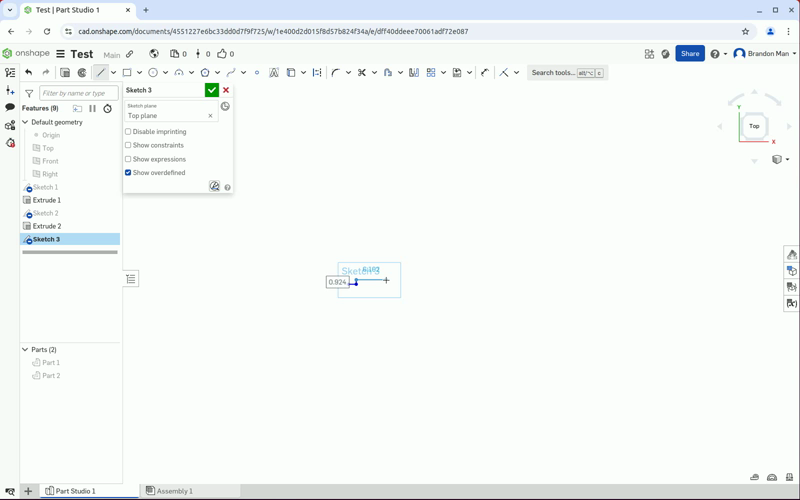
mouse_move(348, 279)
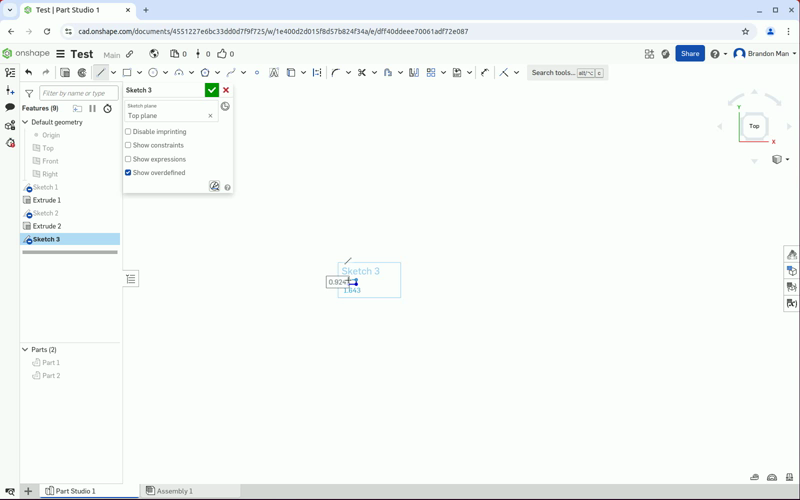
scroll(6)
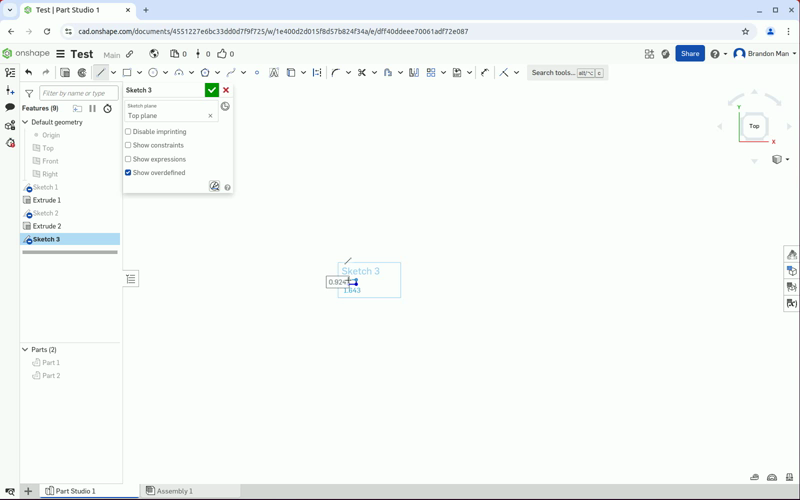
scroll(6)
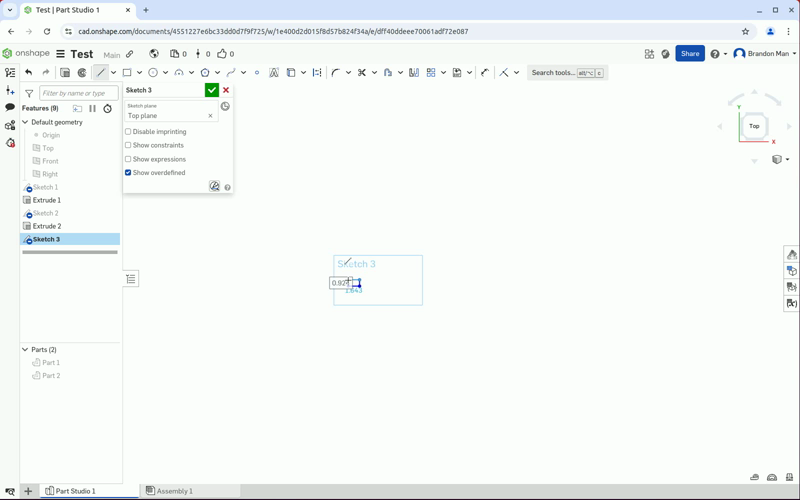
scroll(6)
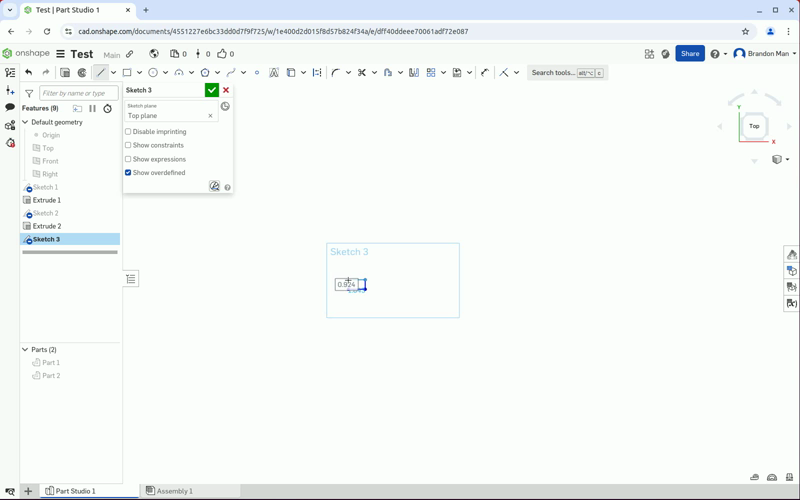
scroll(6)
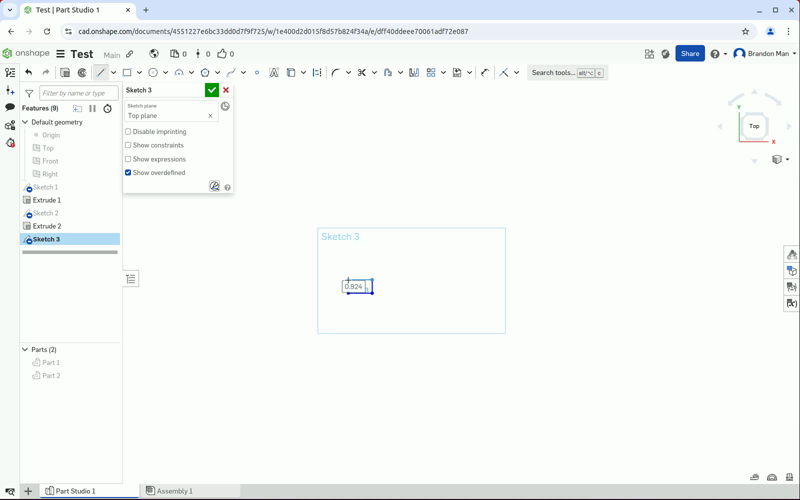
scroll(6)
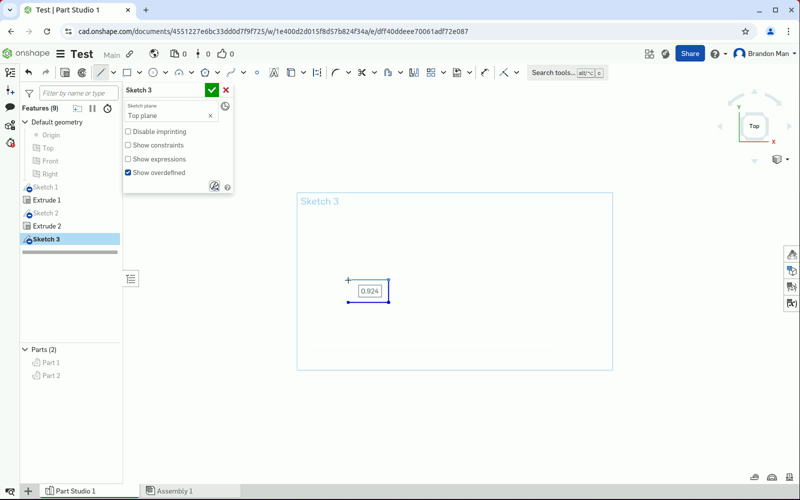
scroll(6)
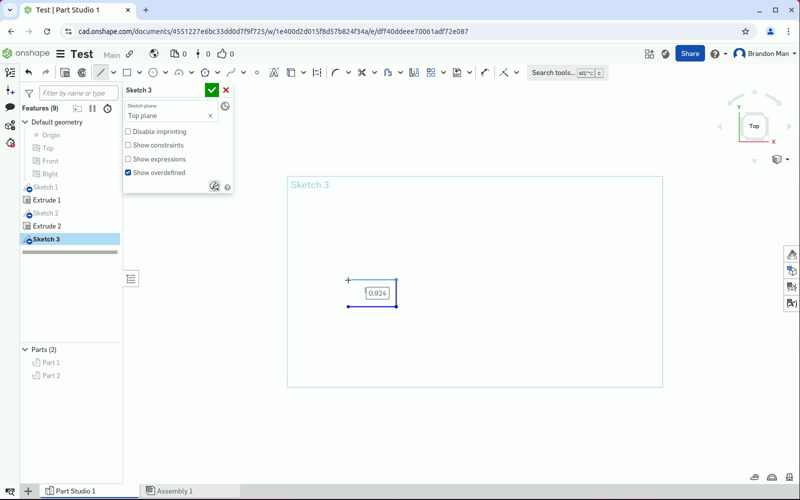
scroll(6)
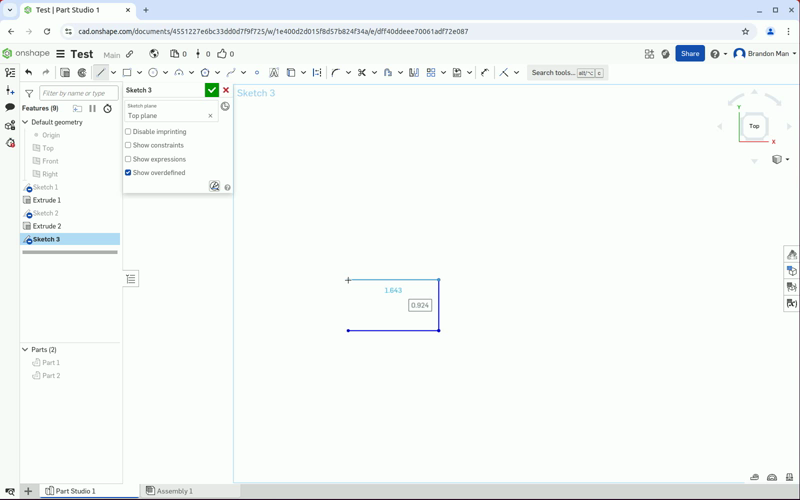
click(348, 279)
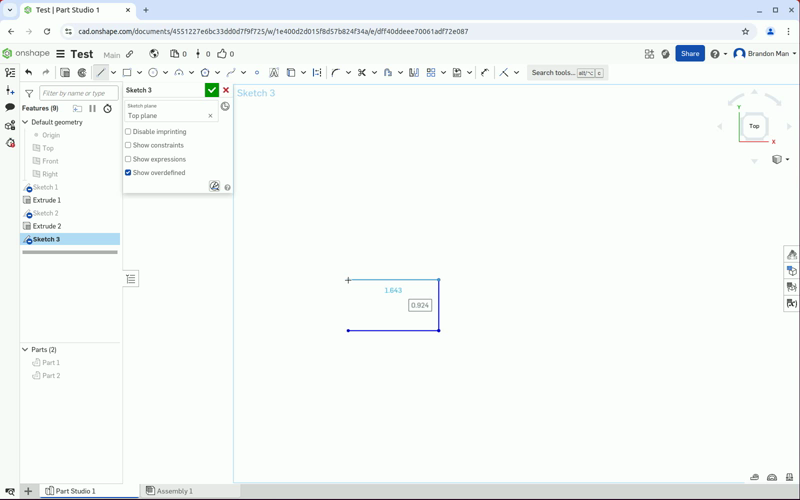
scroll(-6)
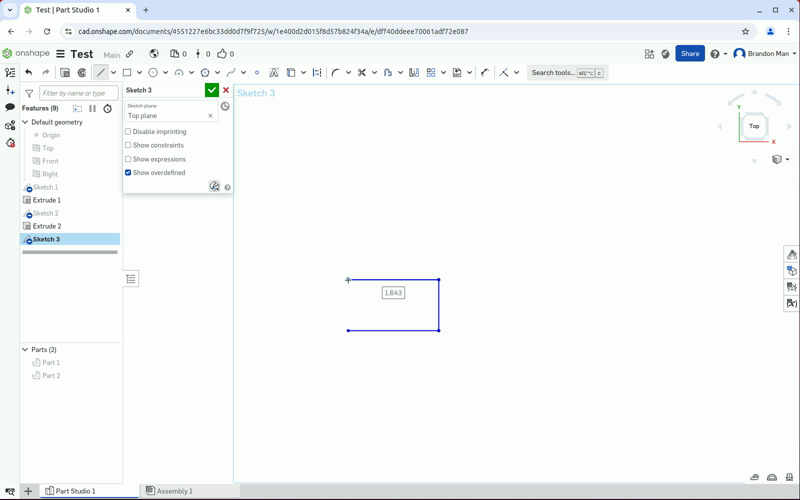
scroll(-6)
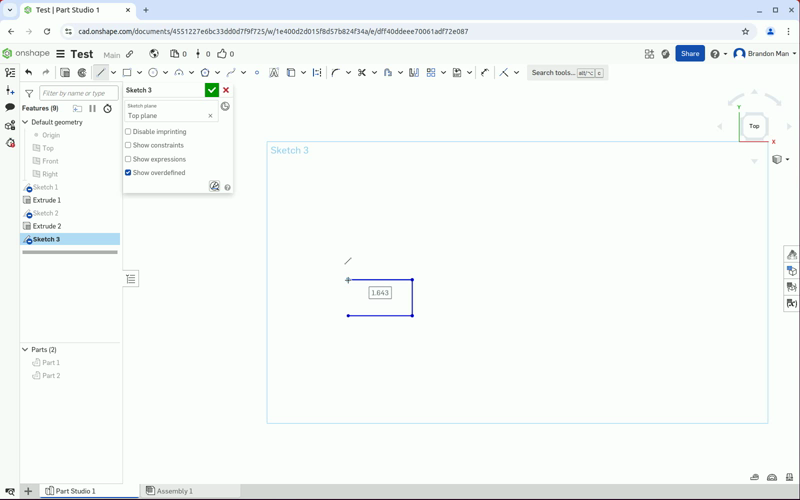
scroll(-6)
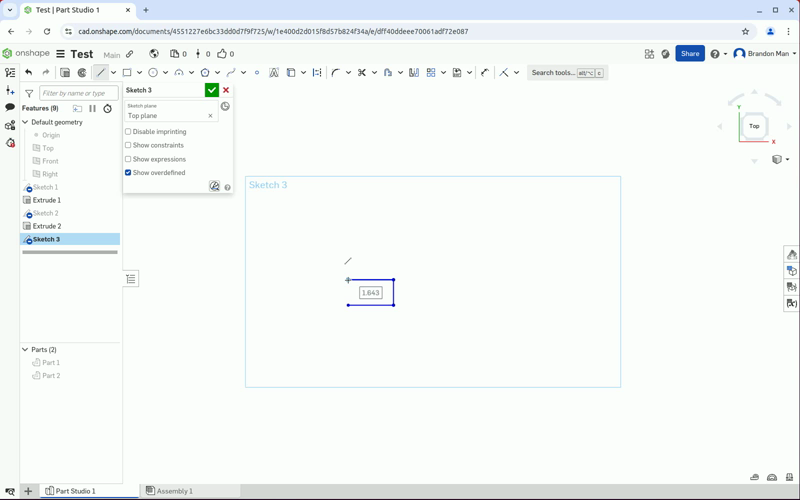
scroll(-6)
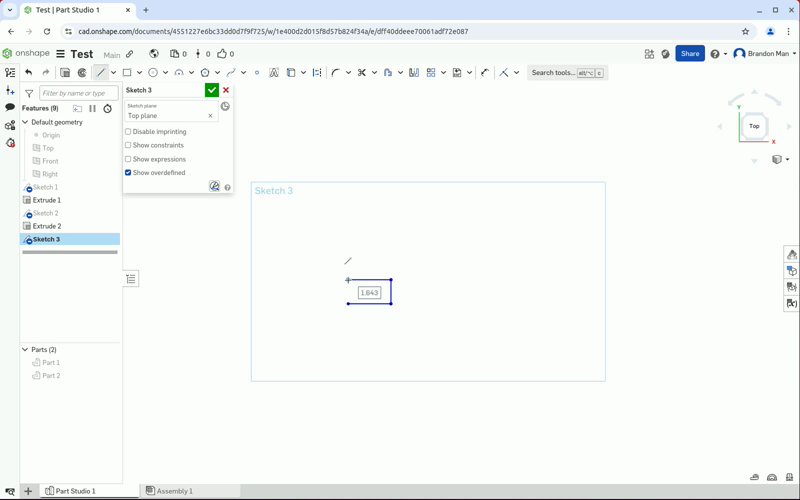
scroll(-6)
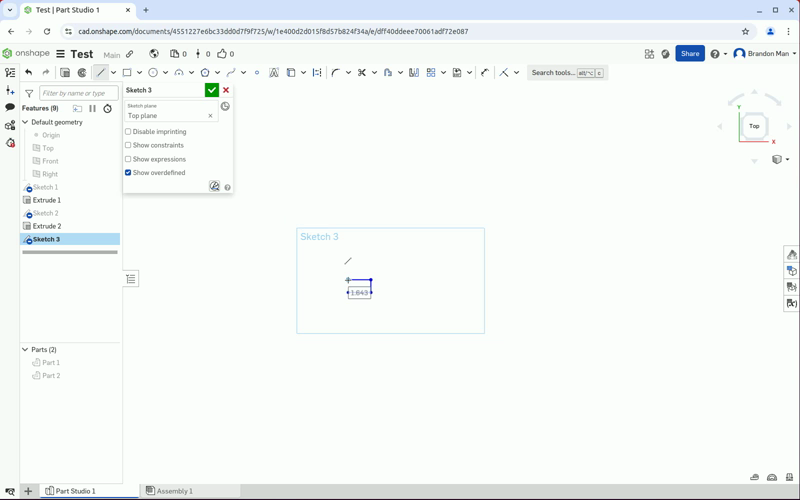
scroll(-6)
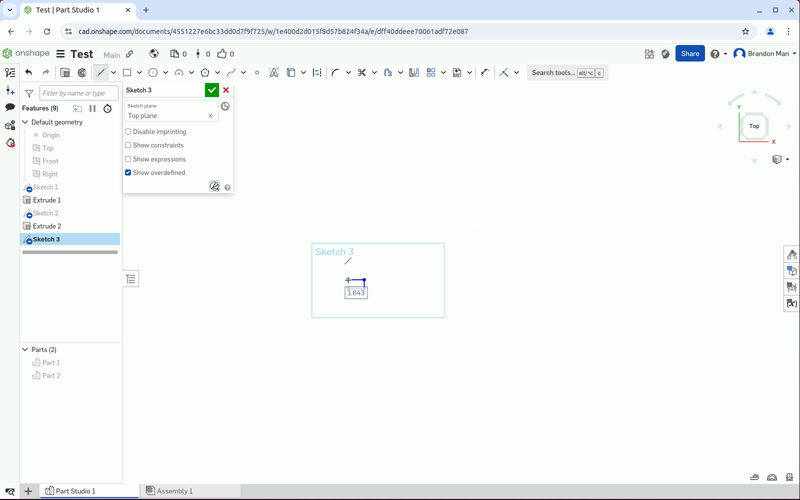
scroll(-6)
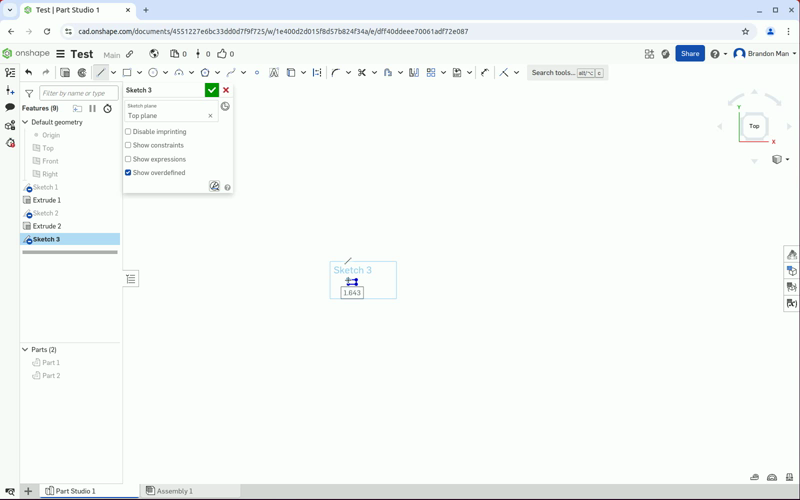
key_up(shift)
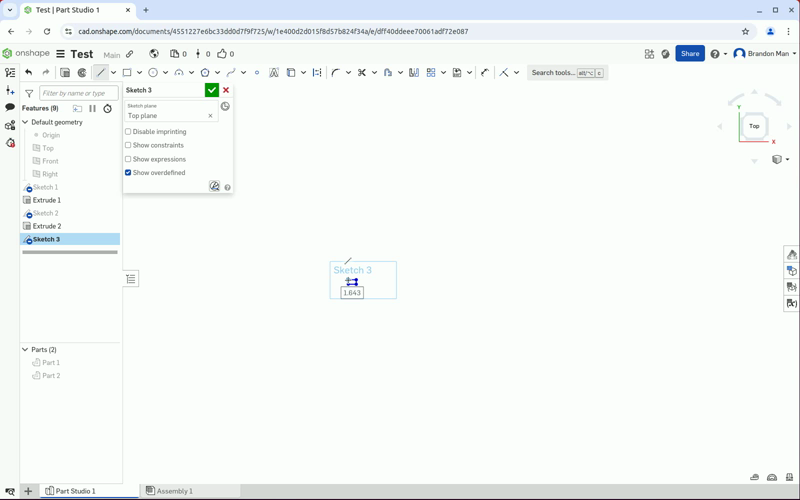
mouse_move(378, 279)
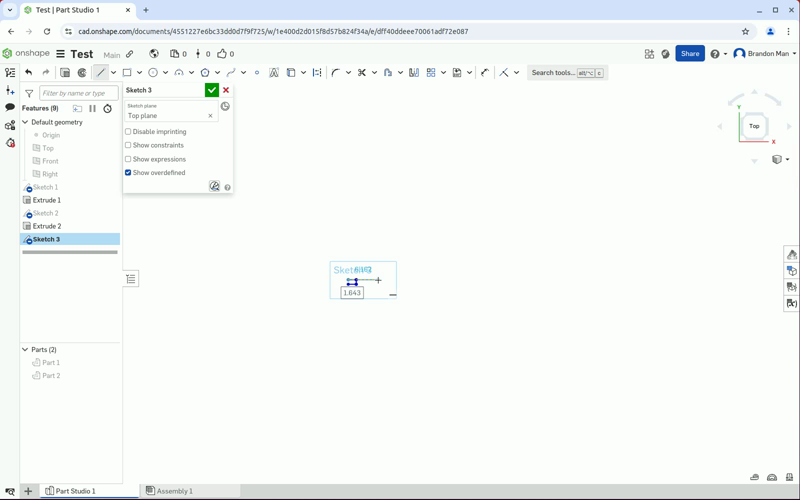
key_down(shift)
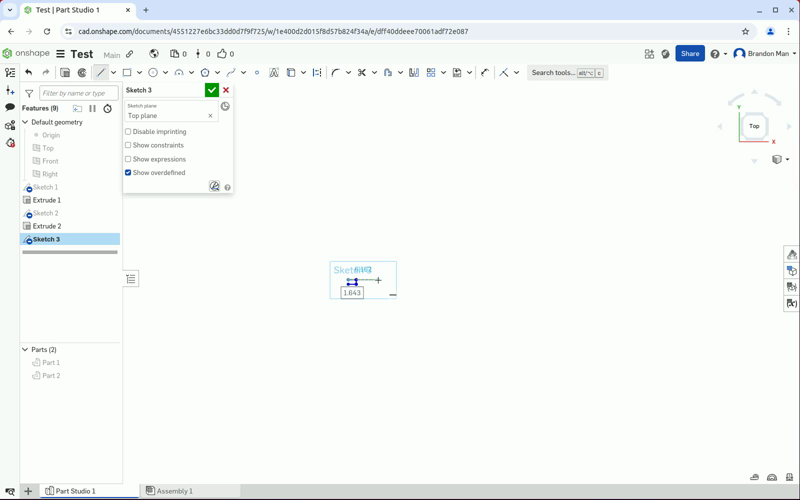
mouse_move(348, 284)
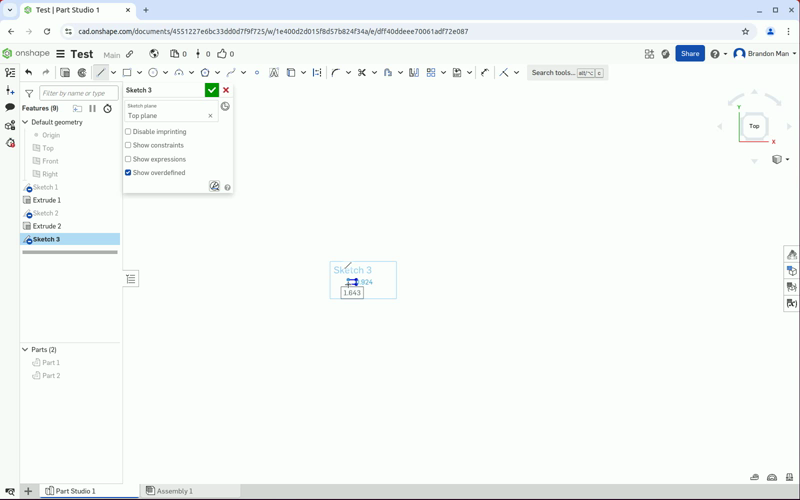
scroll(6)
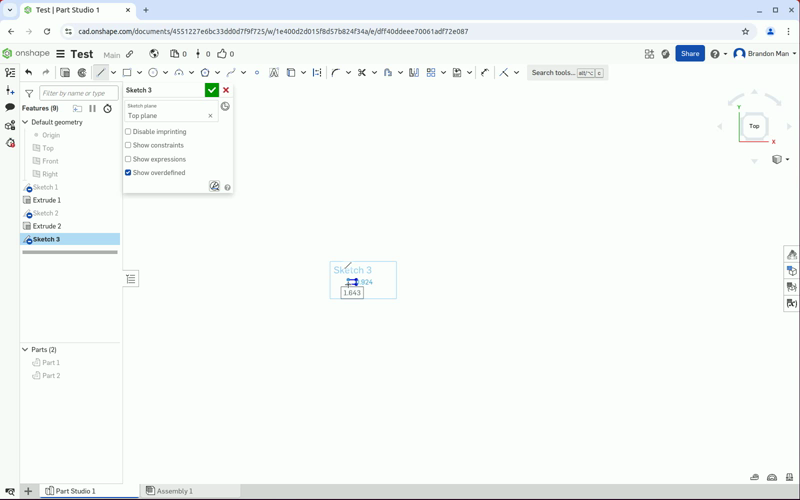
scroll(6)
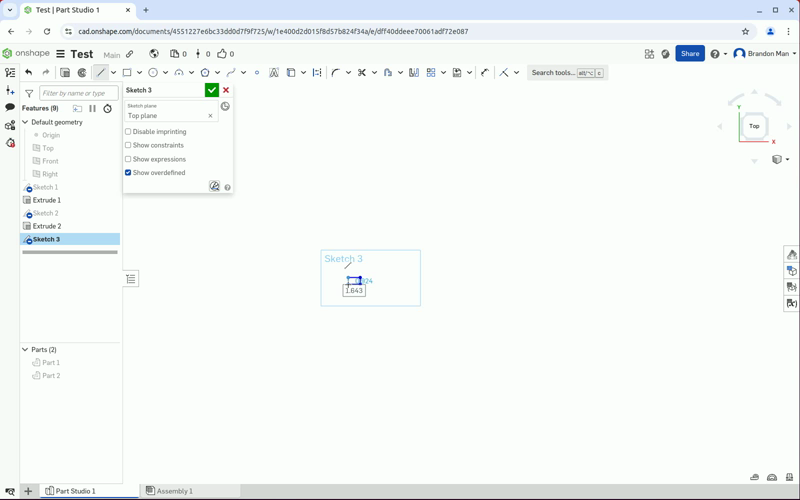
scroll(6)
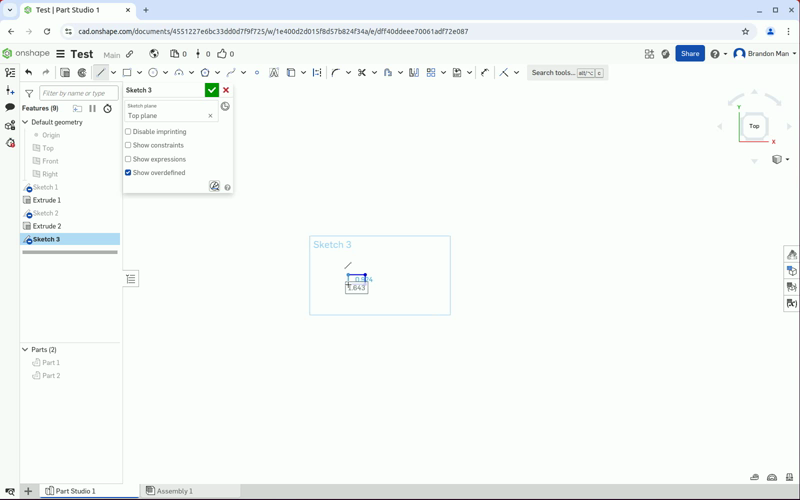
scroll(6)
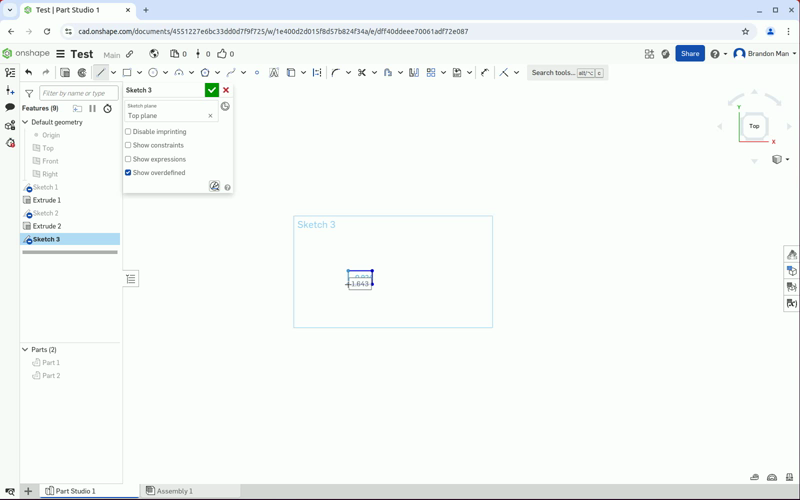
scroll(6)
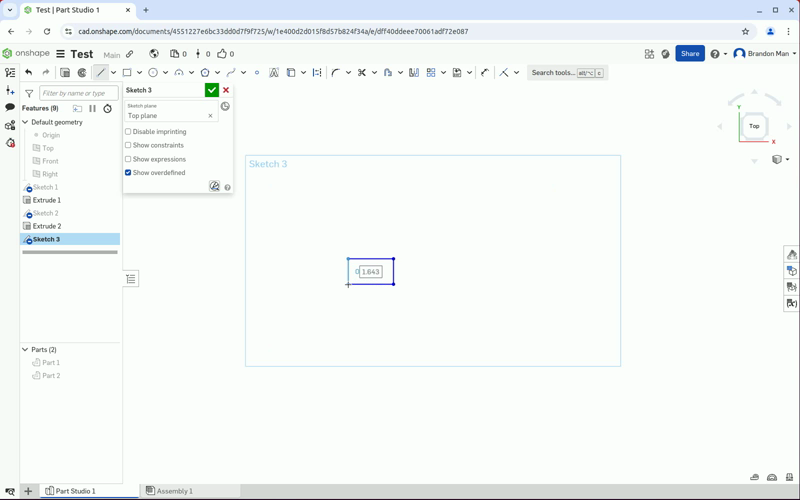
scroll(6)
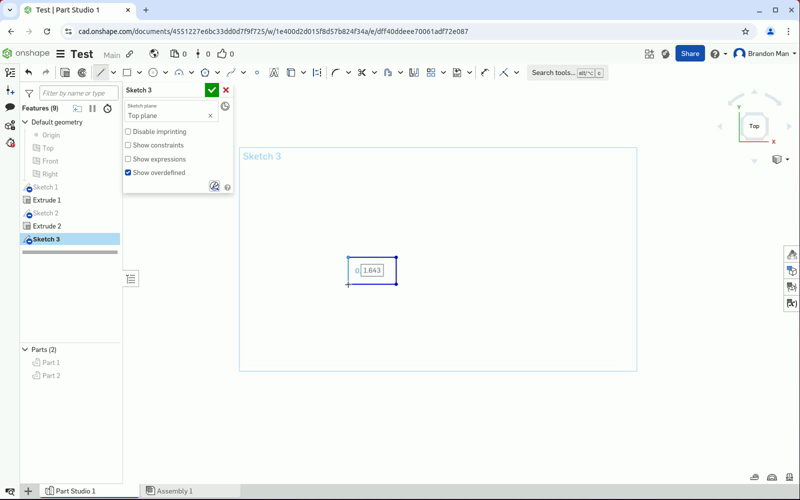
scroll(6)
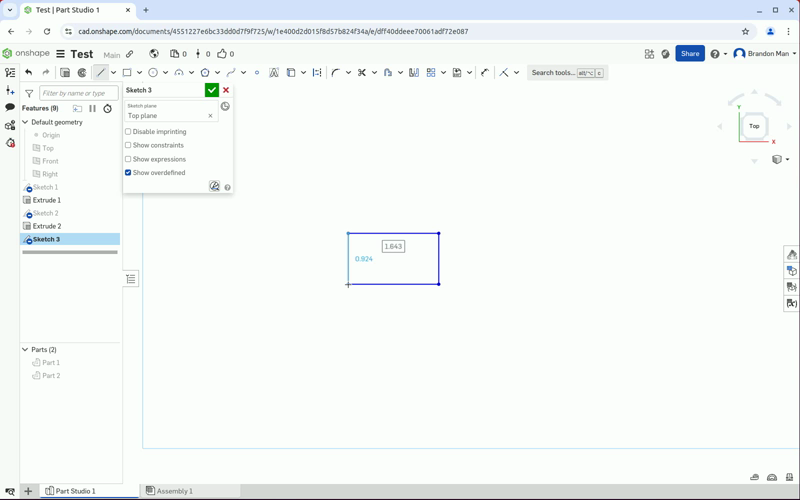
key_up(shift)
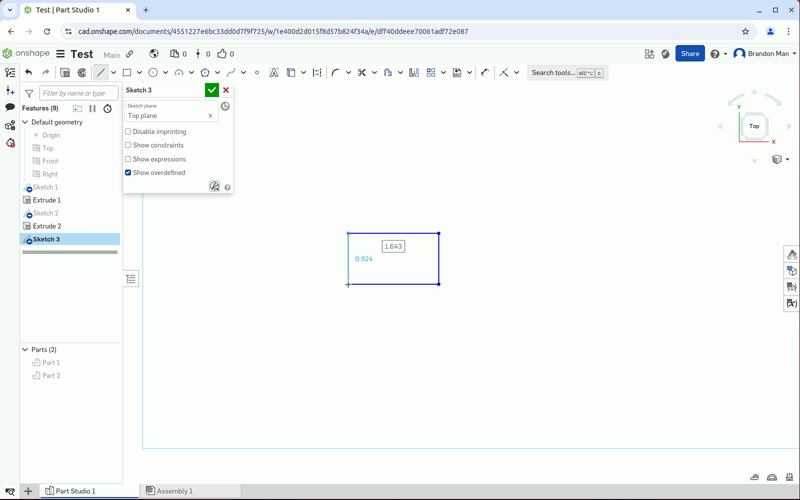
click(348, 284)
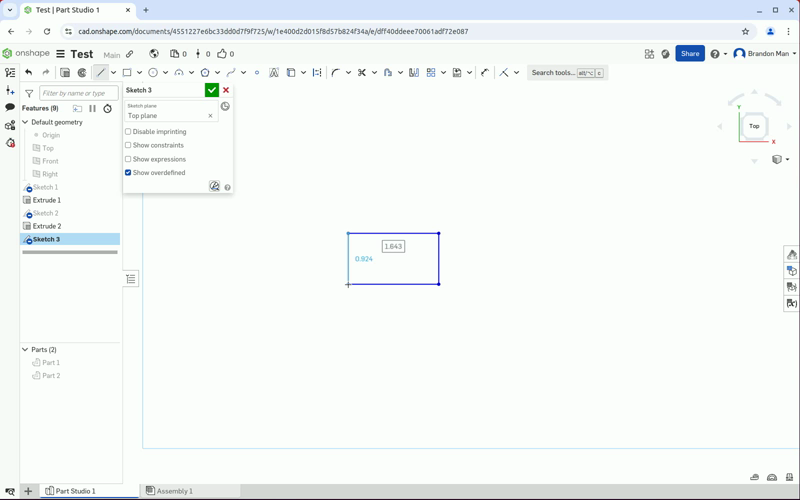
scroll(-6)
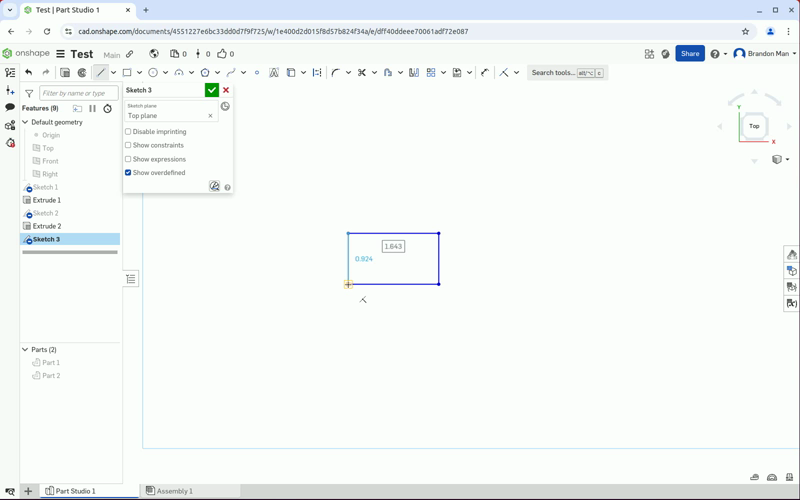
scroll(-6)
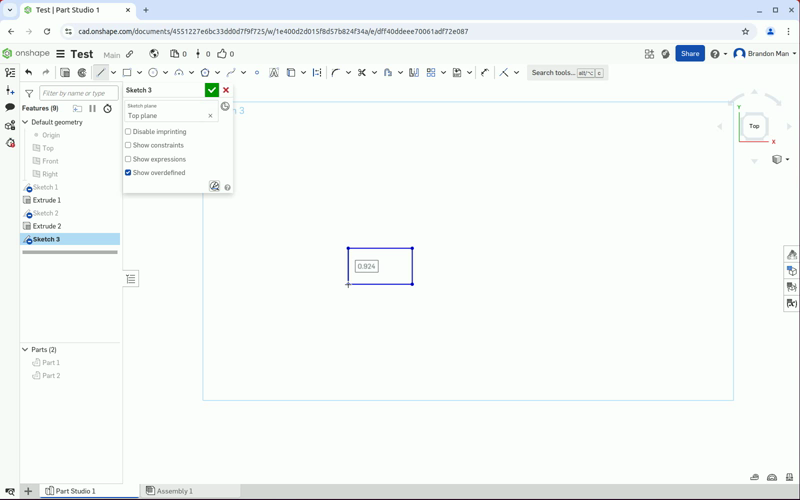
scroll(-6)
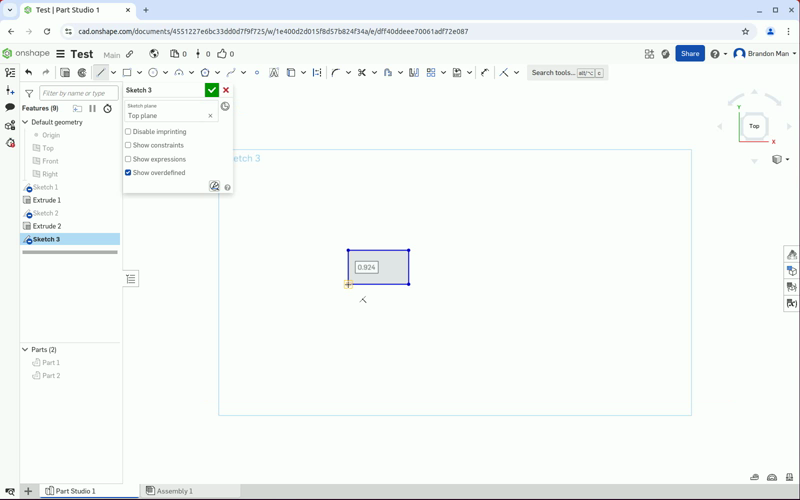
scroll(-6)
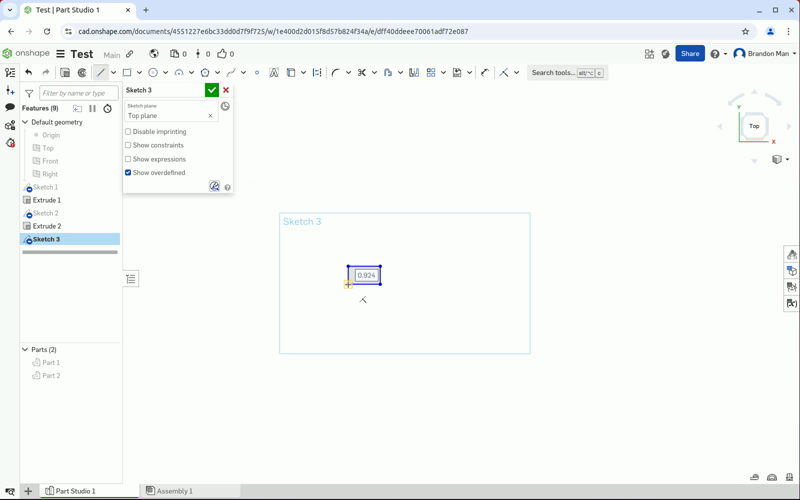
scroll(-6)
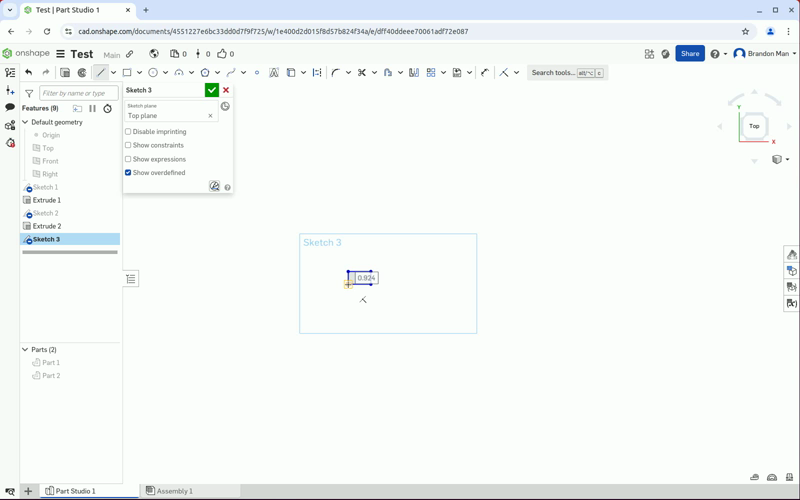
scroll(-6)
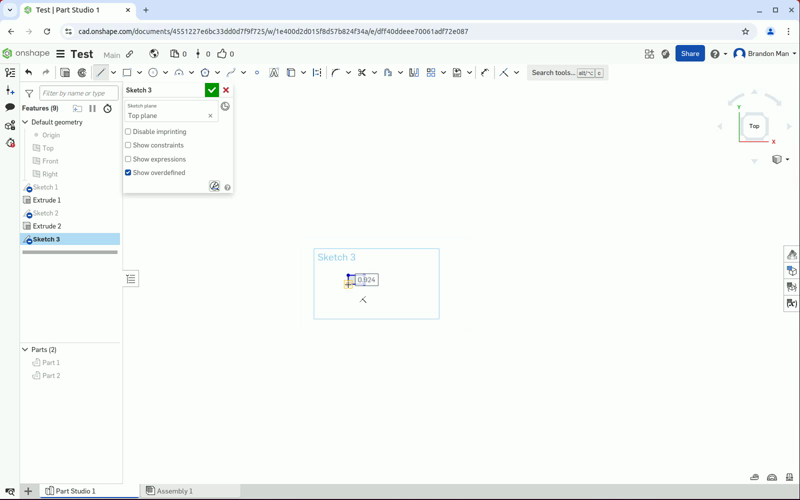
scroll(-6)
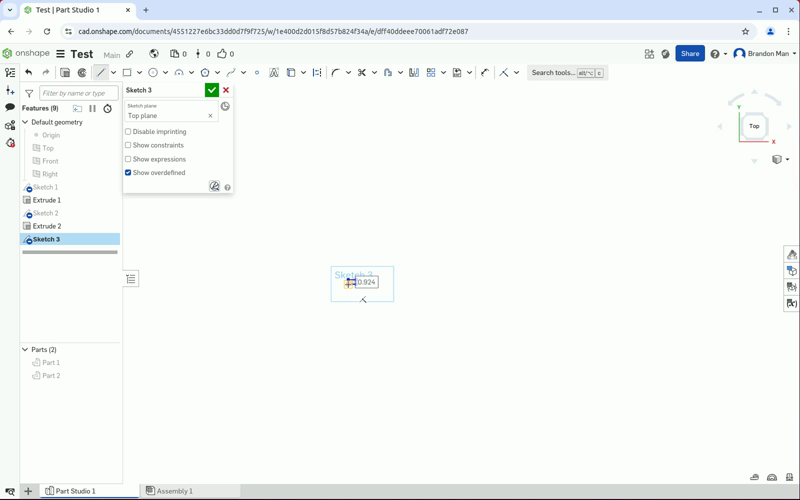
key(esc)
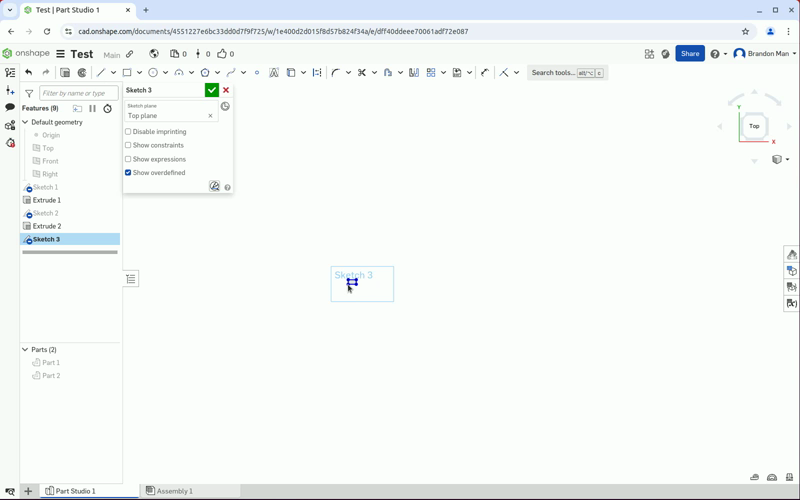
mouse_move(350, 280)
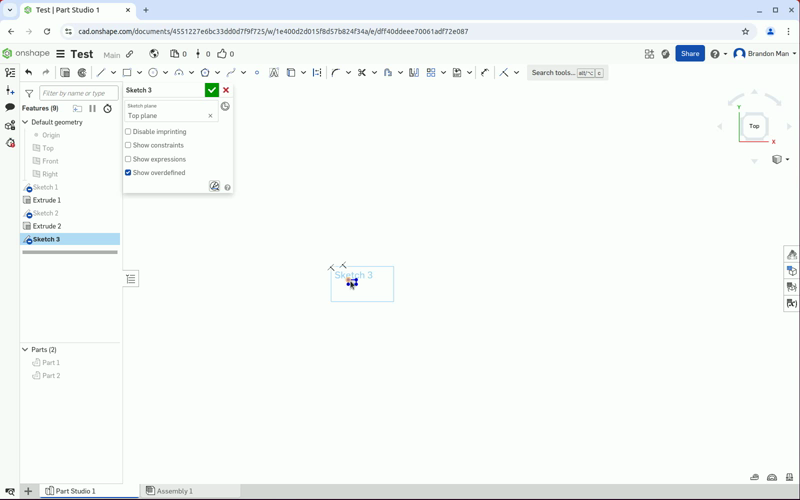
scroll(6)
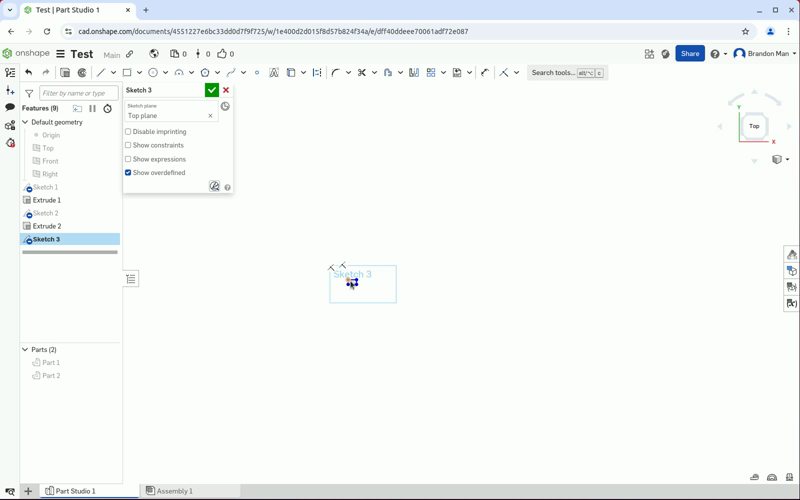
scroll(6)
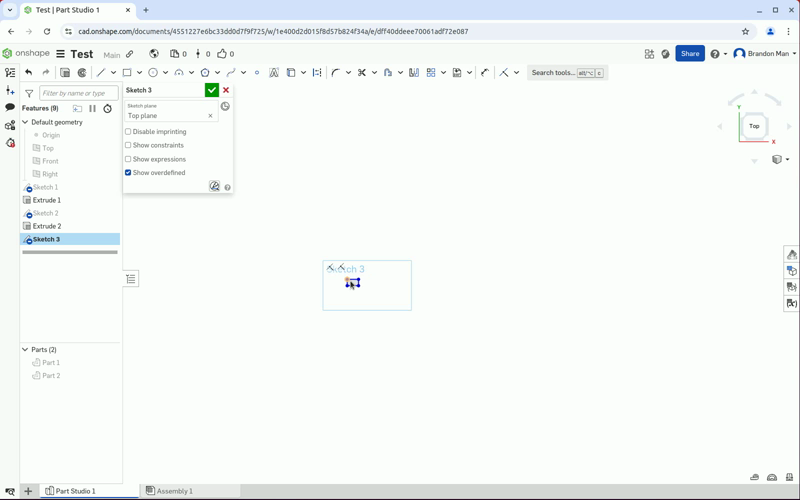
scroll(6)
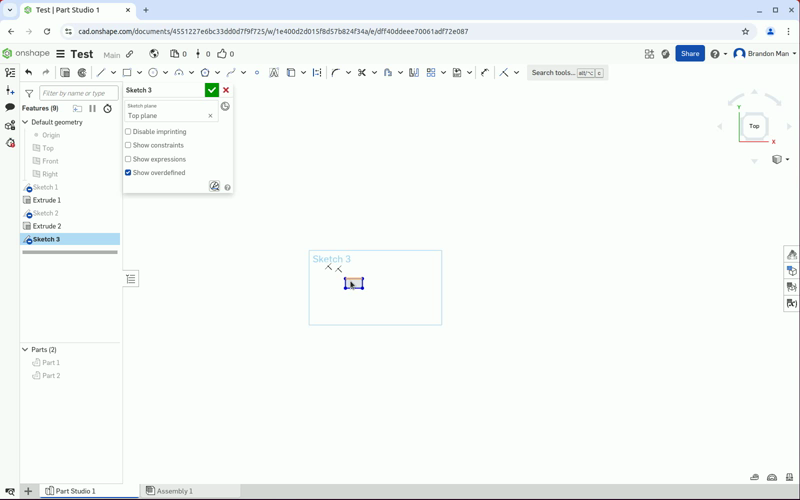
scroll(6)
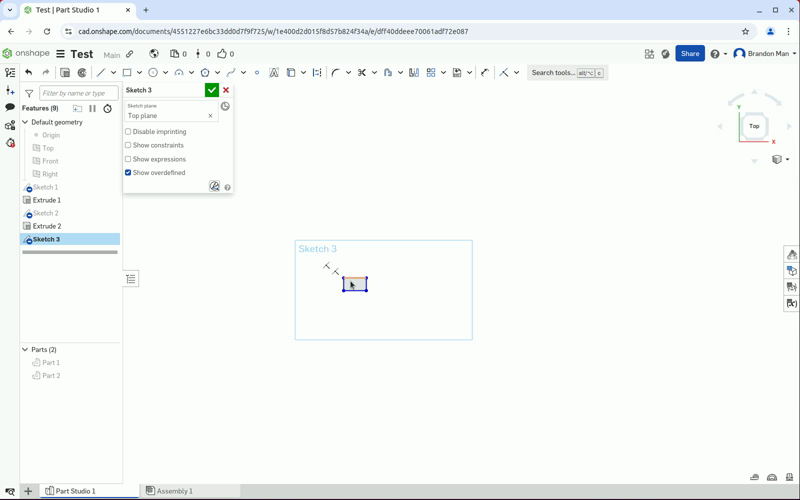
scroll(6)
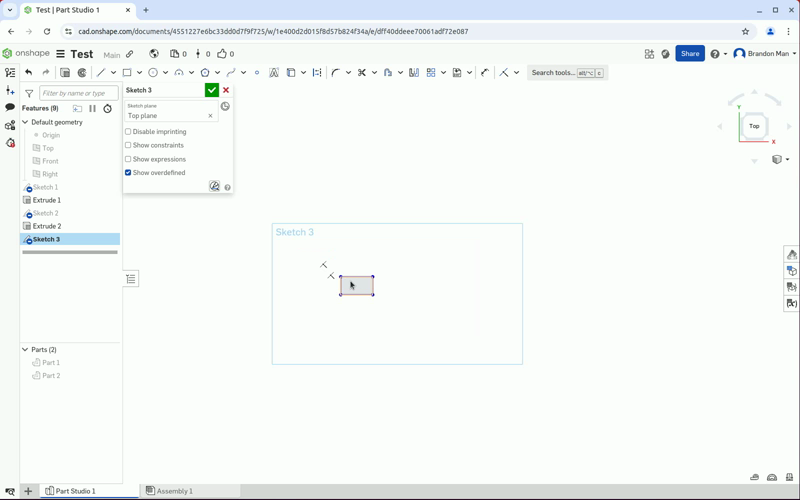
scroll(6)
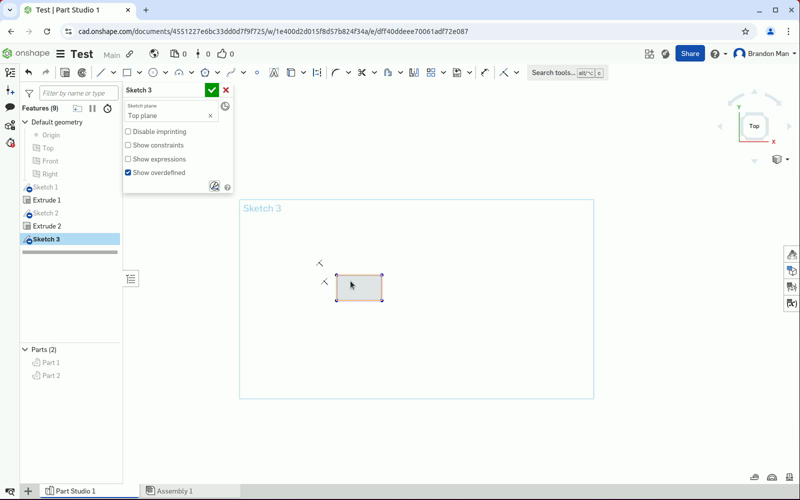
scroll(6)
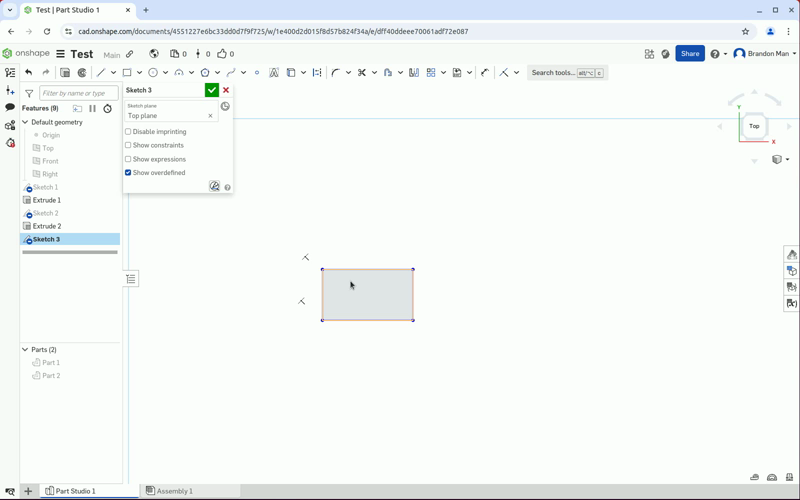
click(350, 280)
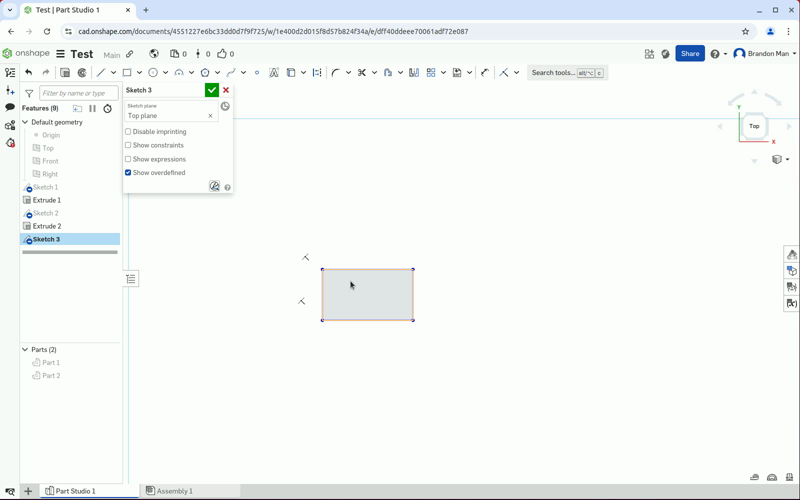
scroll(-6)
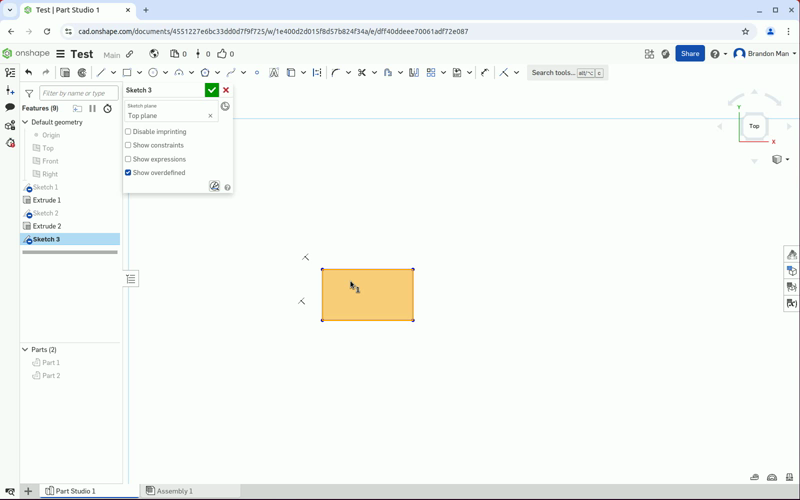
scroll(-6)
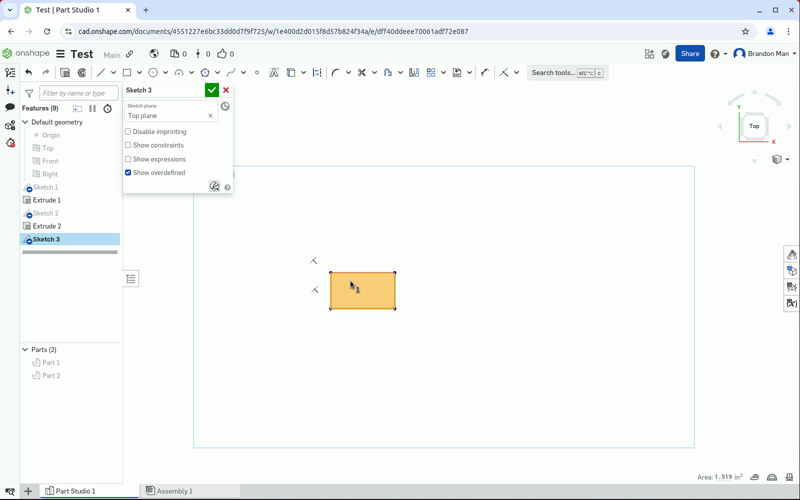
scroll(-6)
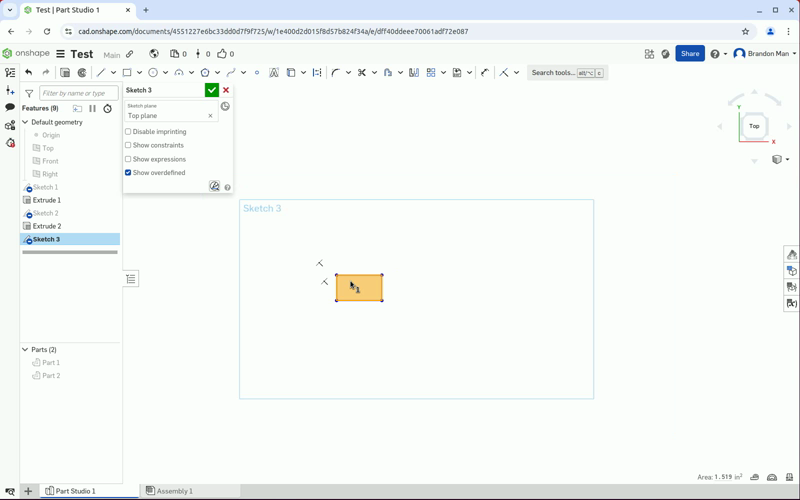
scroll(-6)
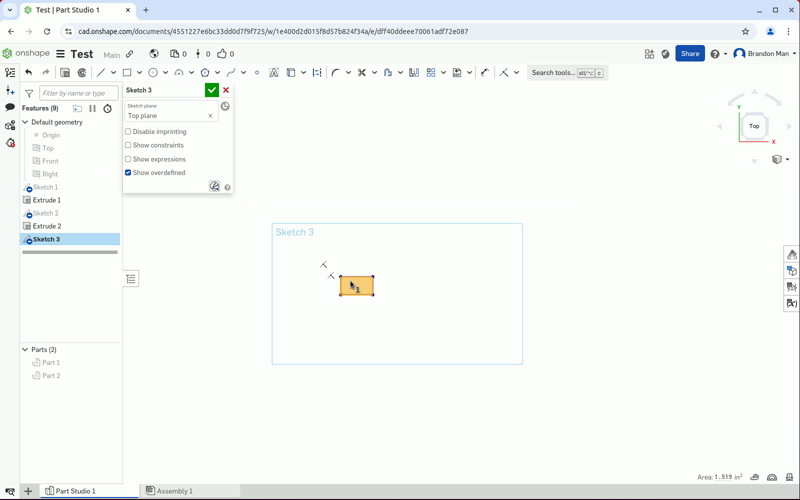
scroll(-6)
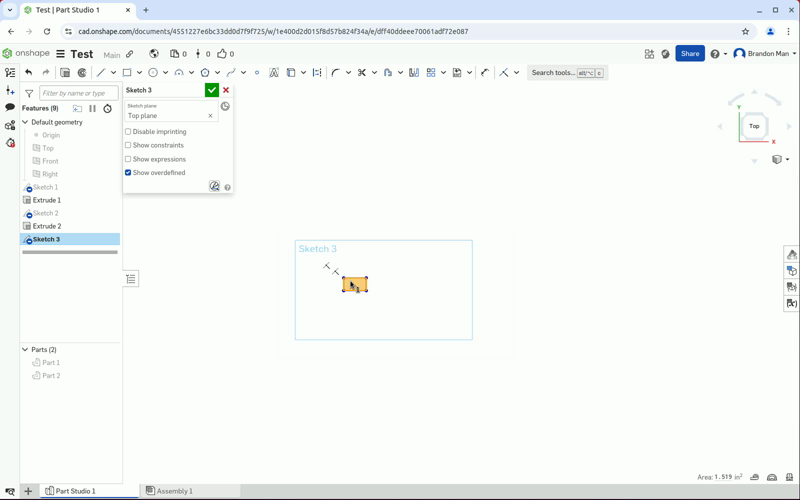
scroll(-6)
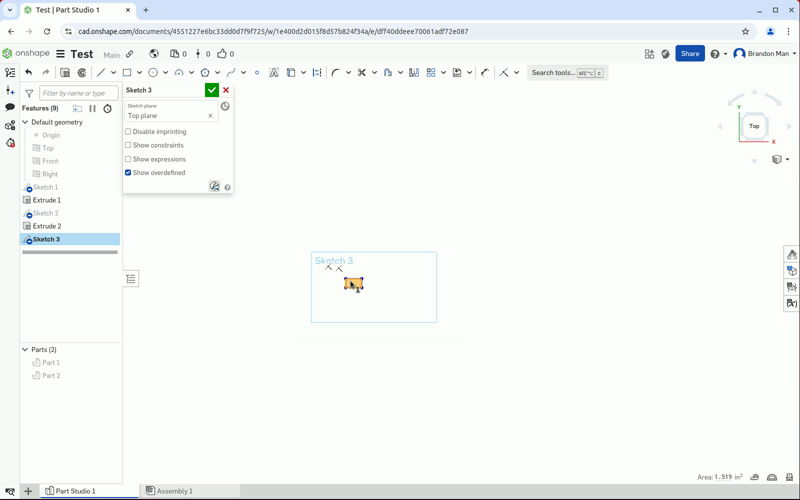
scroll(-6)
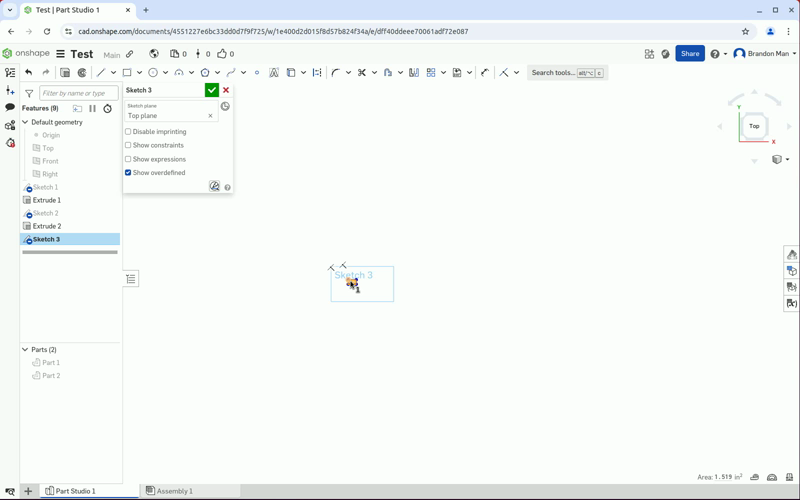
mouse_move(73, 352)
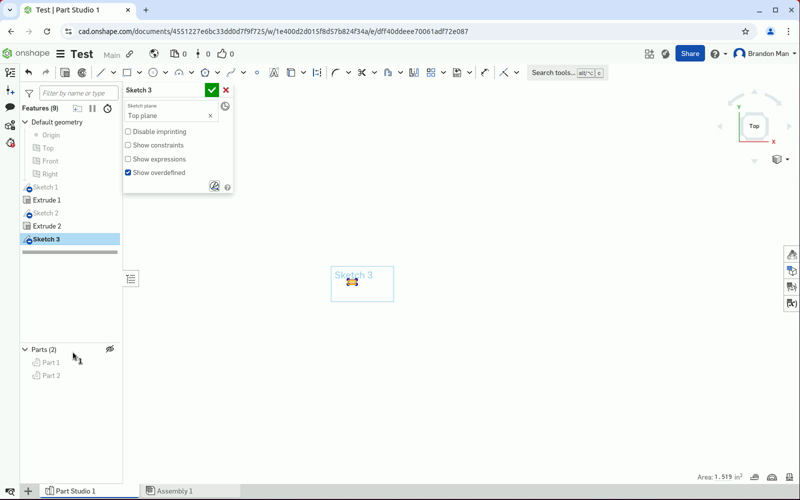
key(shift+y)
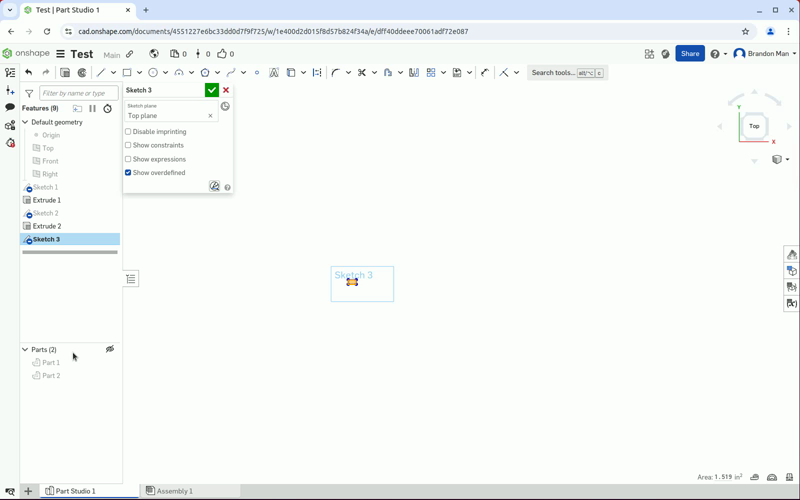
key(shift+e)
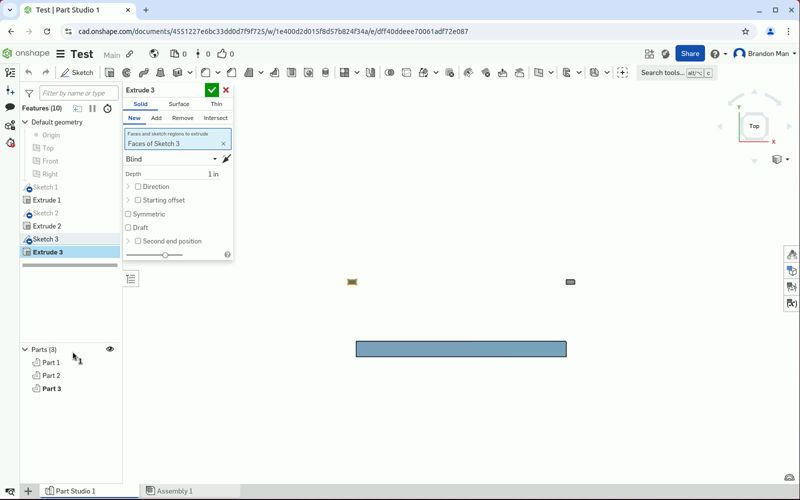
mouse_move(143, 106)
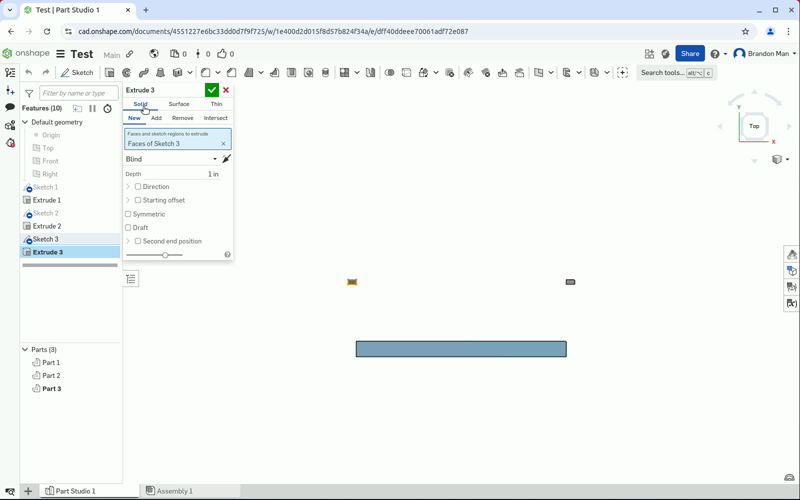
click(143, 106)
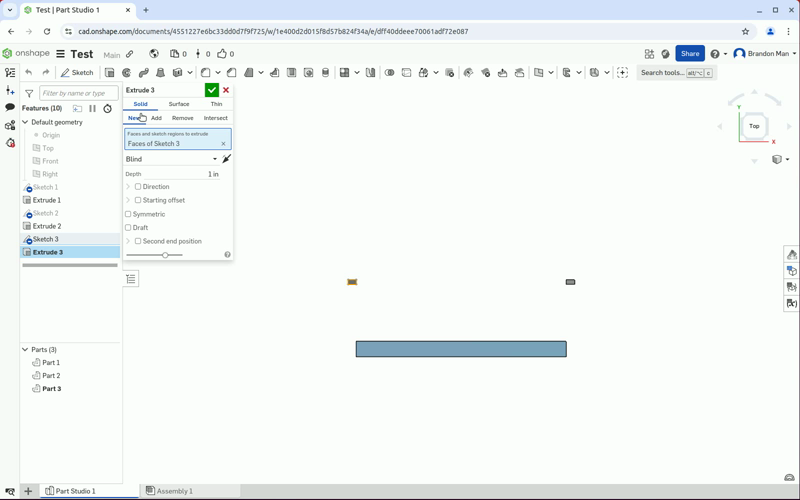
mouse_move(137, 120)
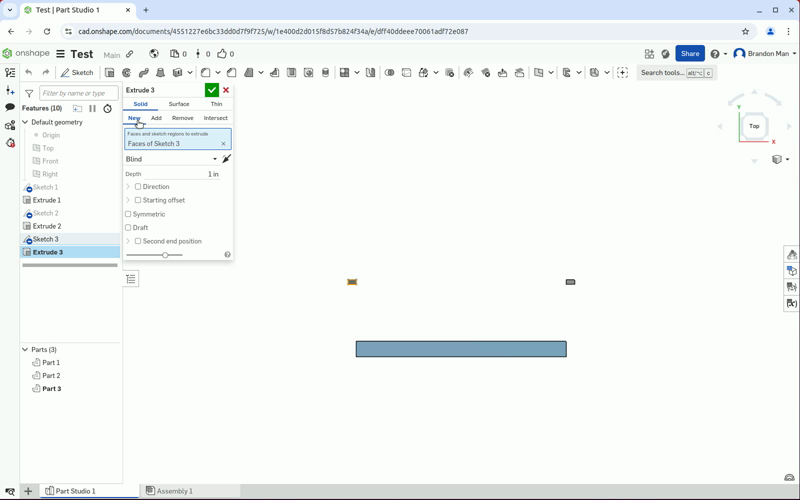
click(137, 120)
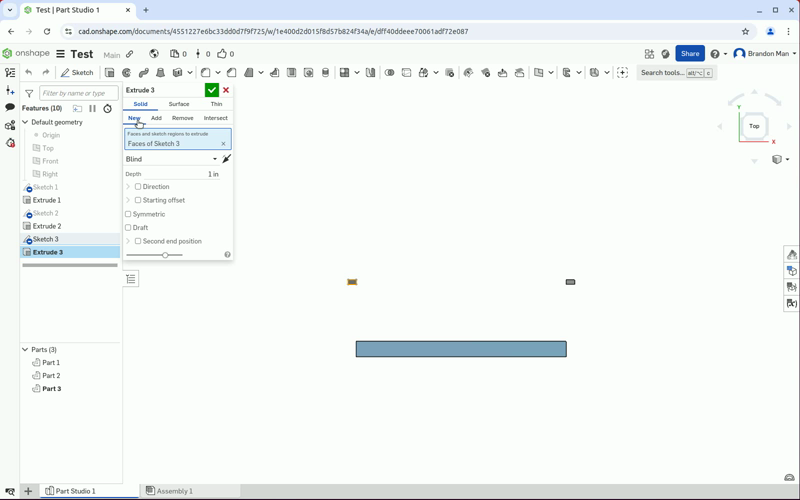
key(tab, 4)
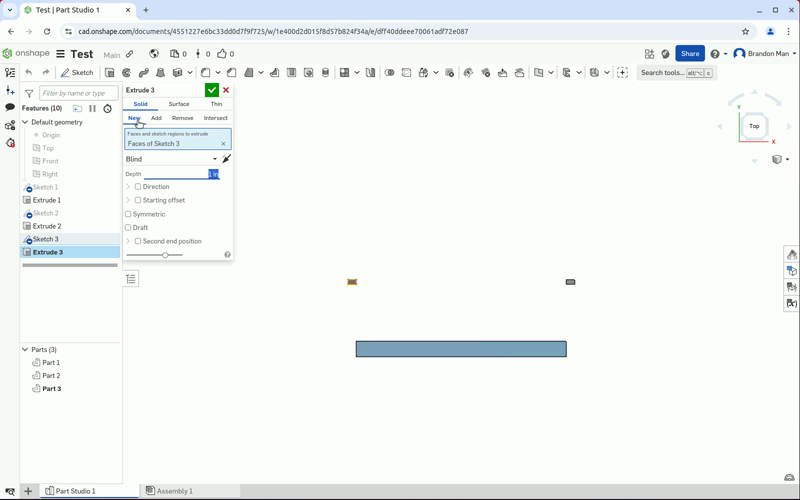
text(0.481)
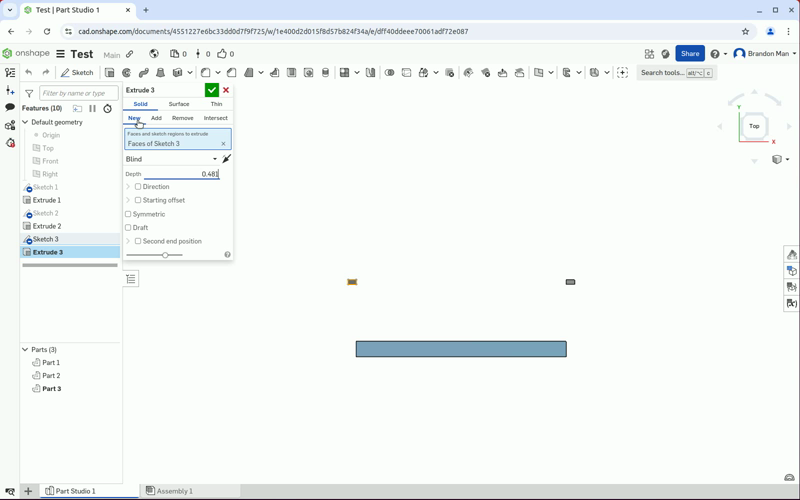
key(enter)
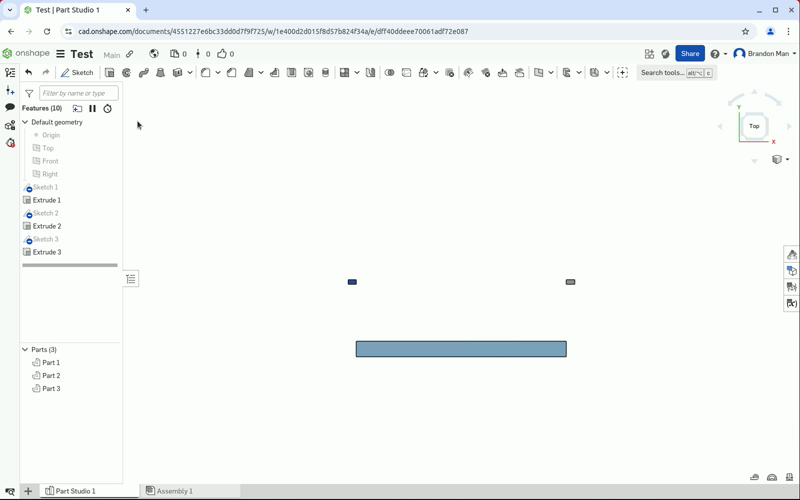
key(shift+h)
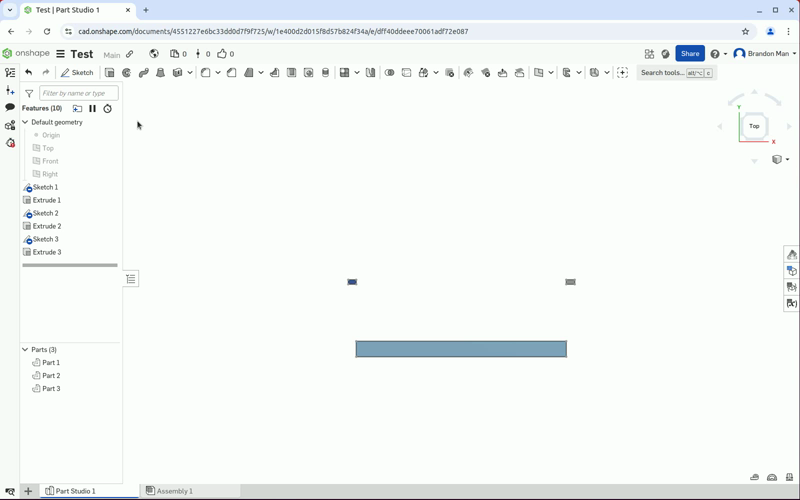
key(shift+h)
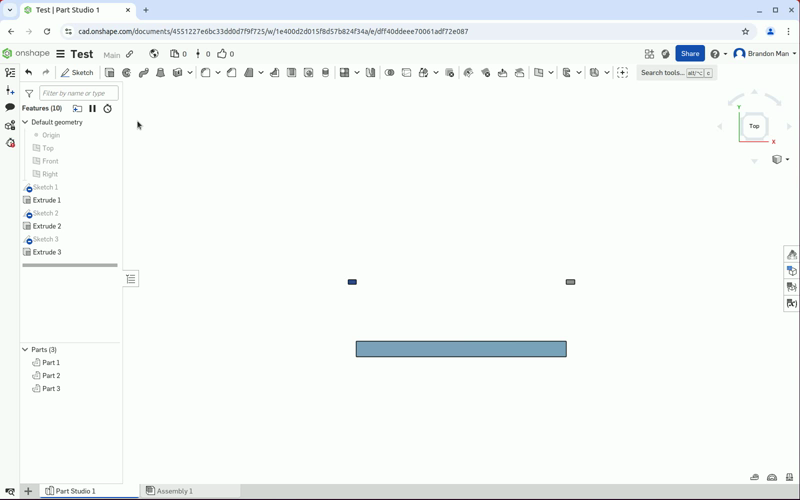
mouse_move(73, 189)
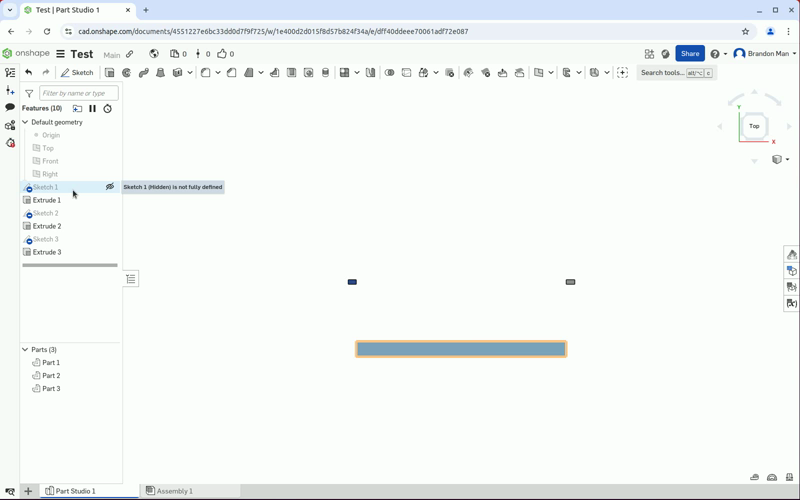
click(73, 189)
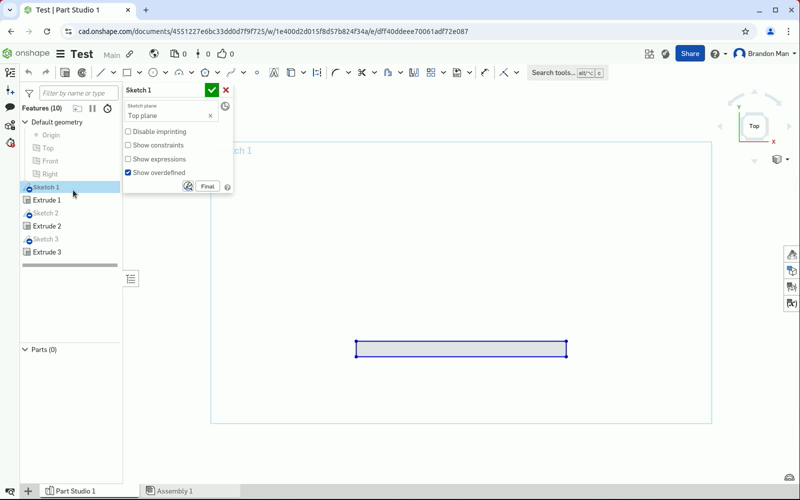
mouse_move(229, 92)
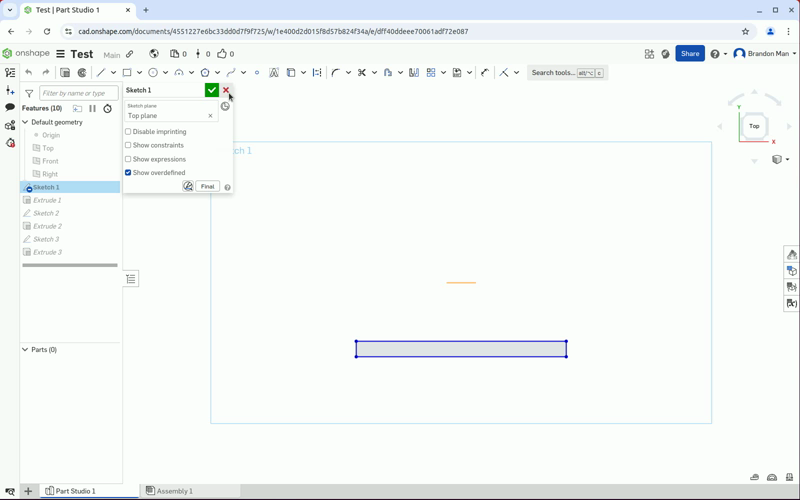
click(229, 92)
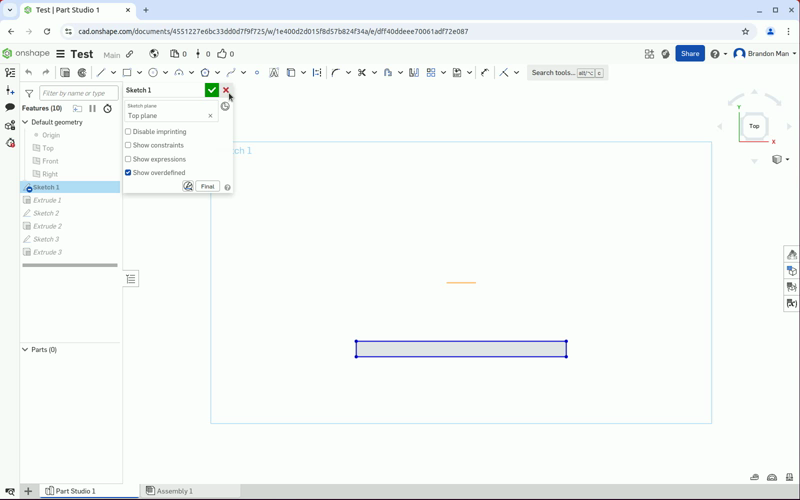
key(shift+s)
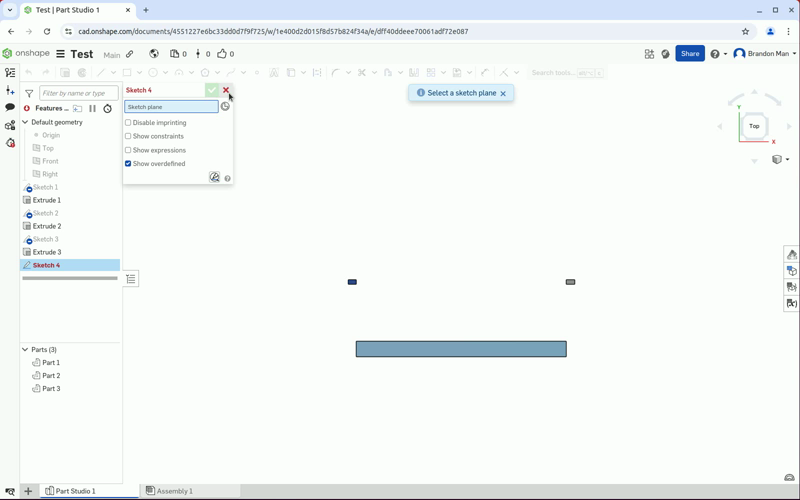
mouse_move(73, 150)
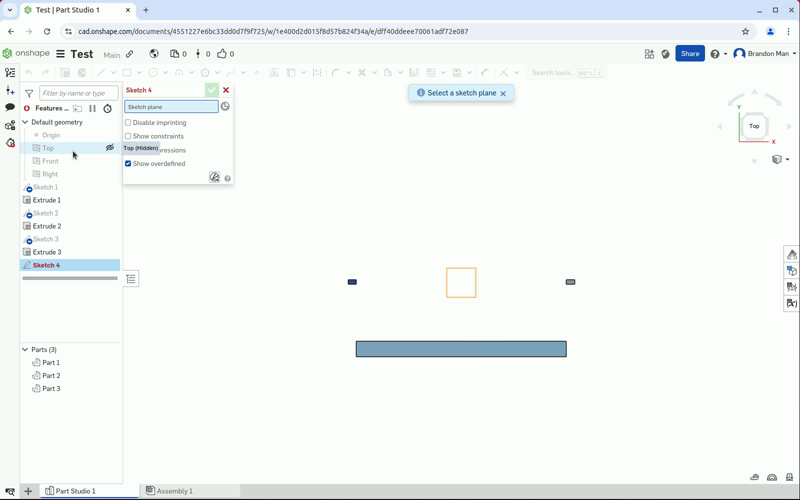
click(73, 150)
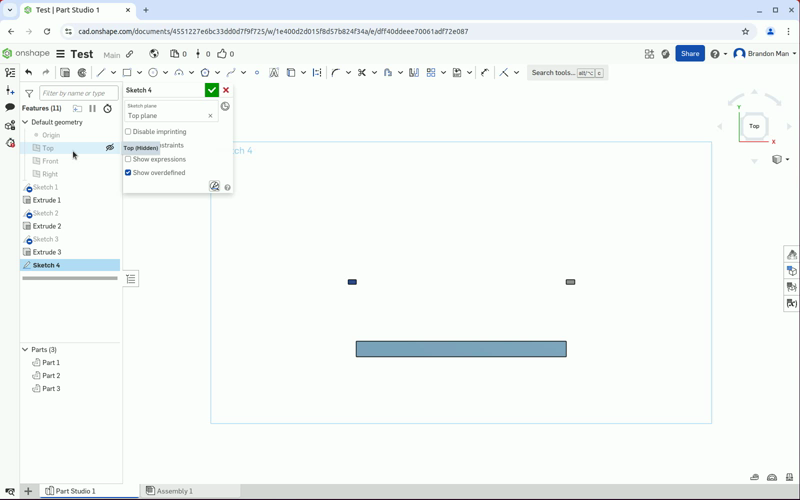
mouse_move(73, 352)
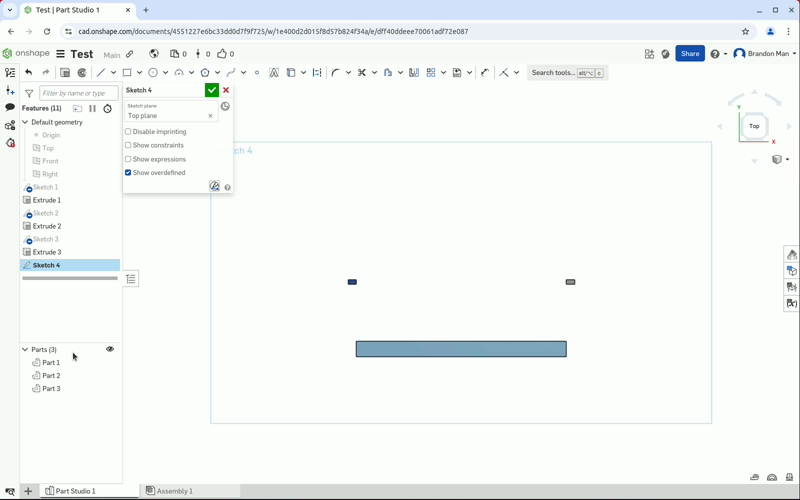
key(y)
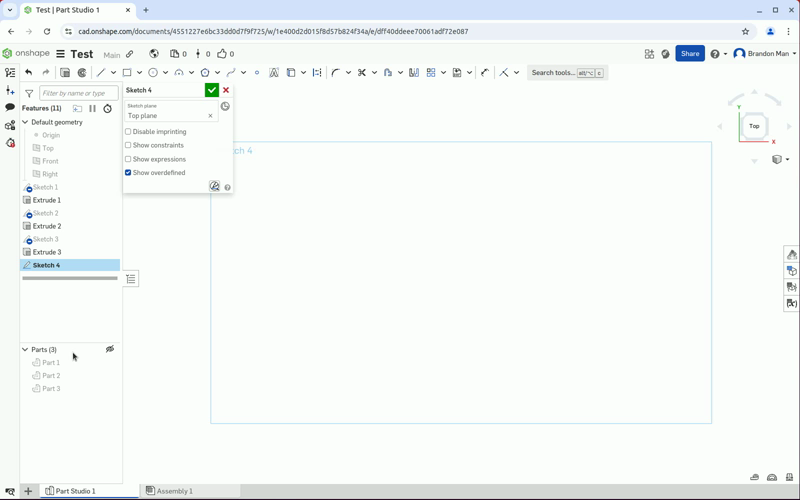
key(l)
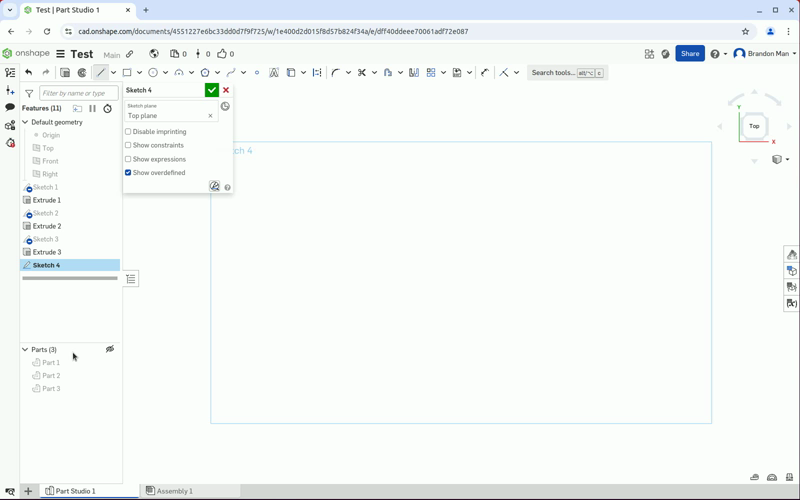
key_down(shift)
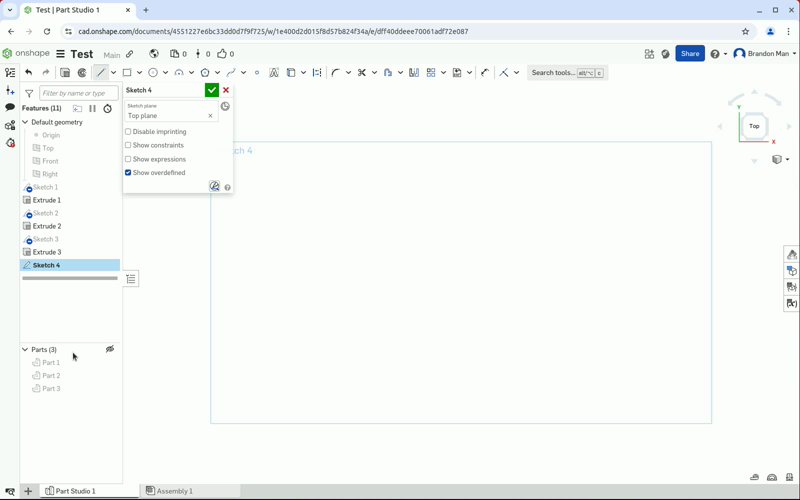
mouse_move(355, 295)
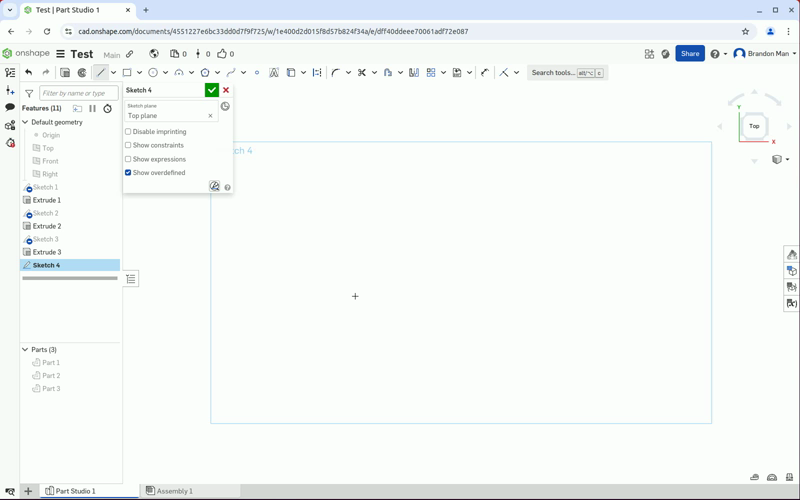
click(355, 295)
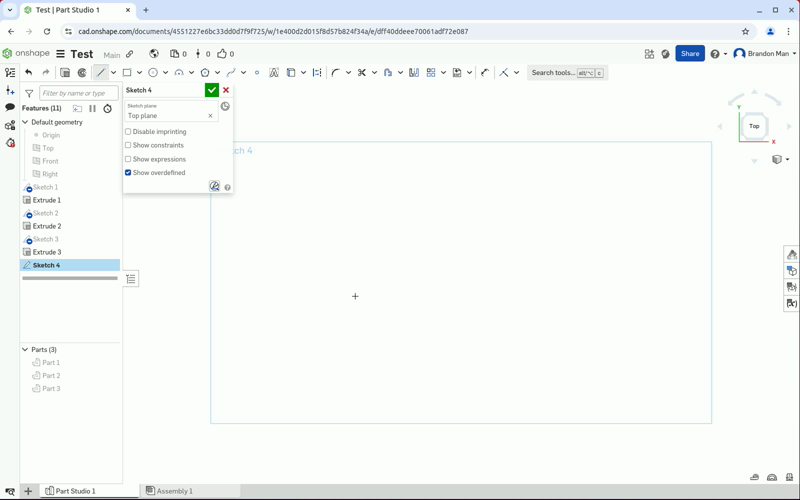
key_up(shift)
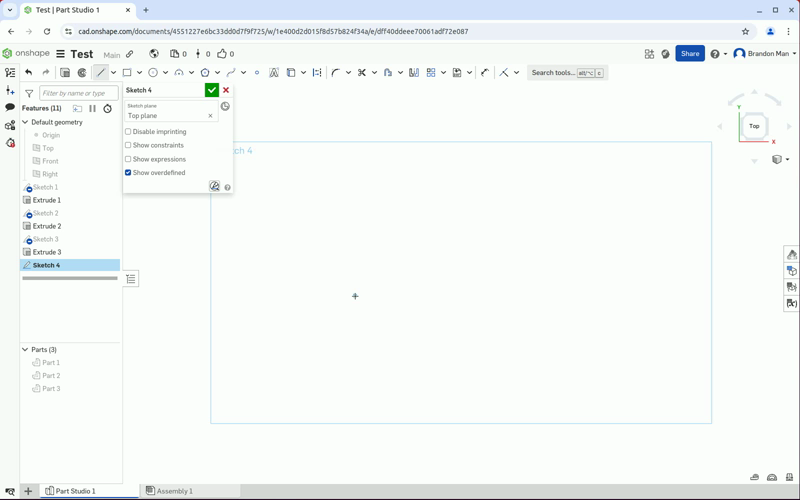
key_down(shift)
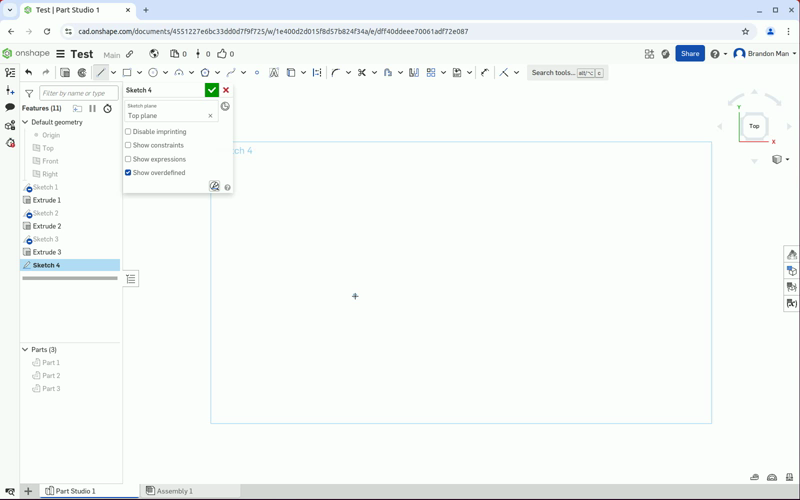
mouse_move(565, 295)
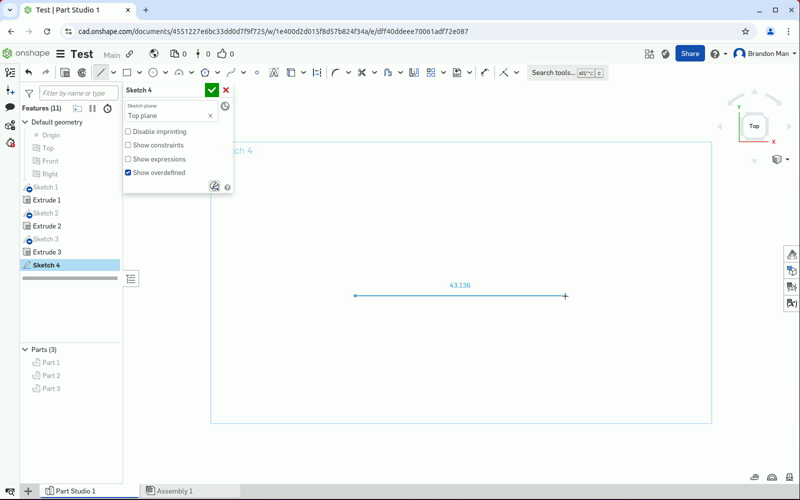
click(565, 295)
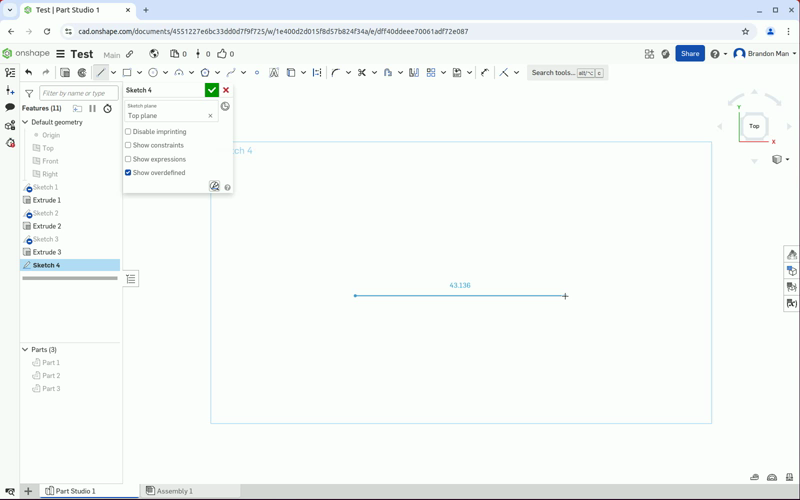
key_up(shift)
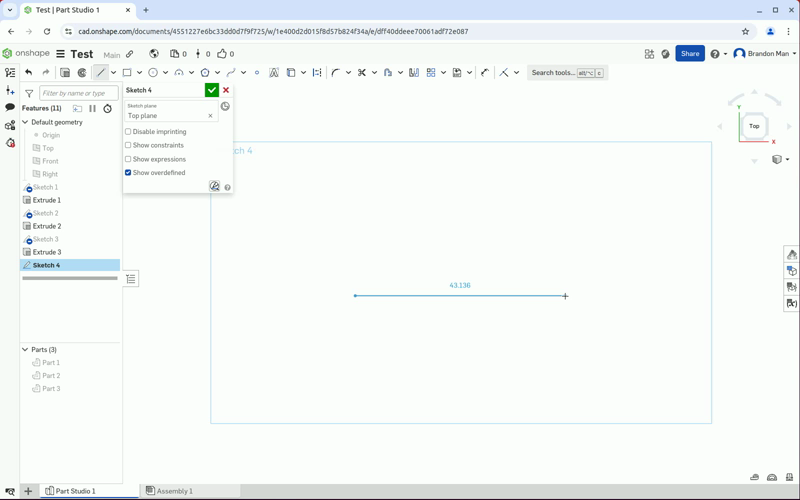
key_down(shift)
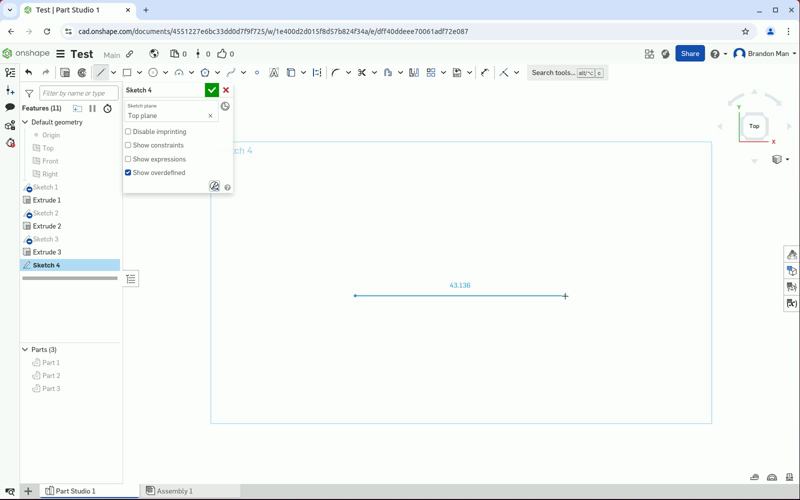
mouse_move(589, 295)
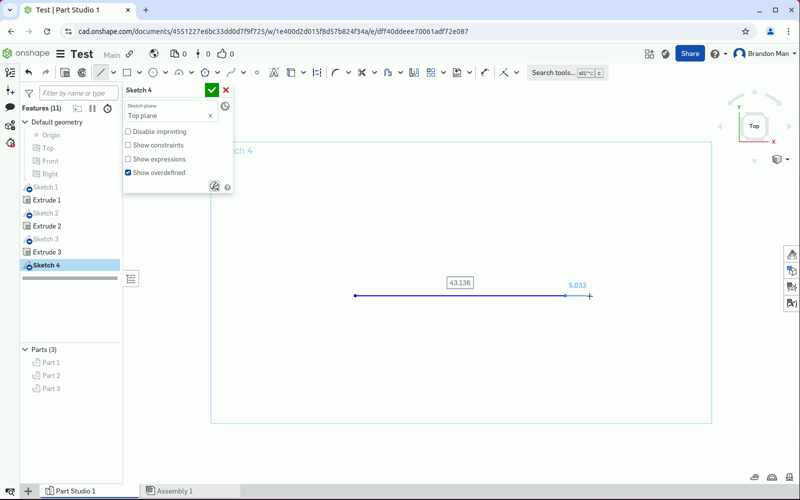
mouse_move(565, 284)
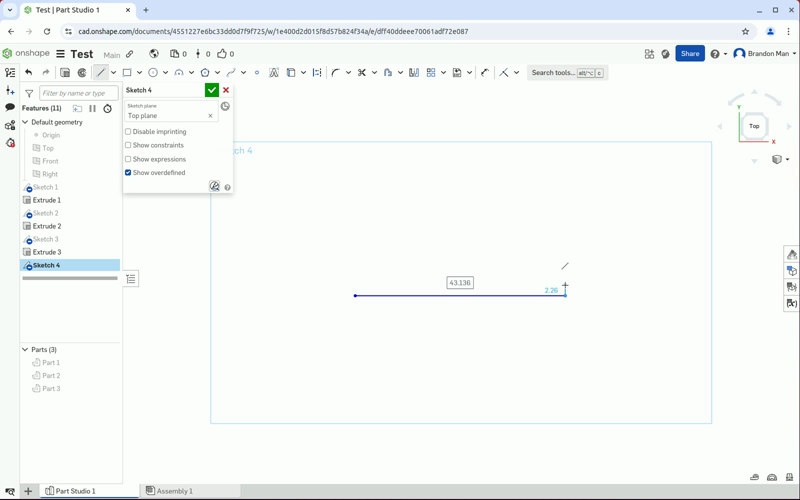
click(565, 284)
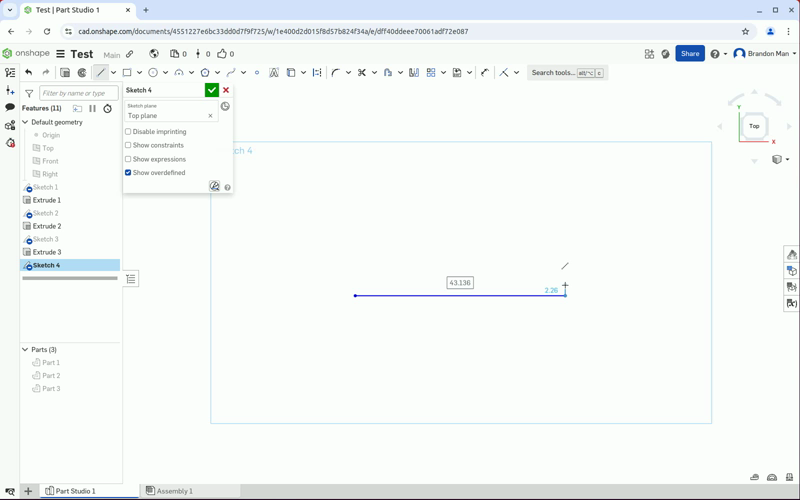
key_up(shift)
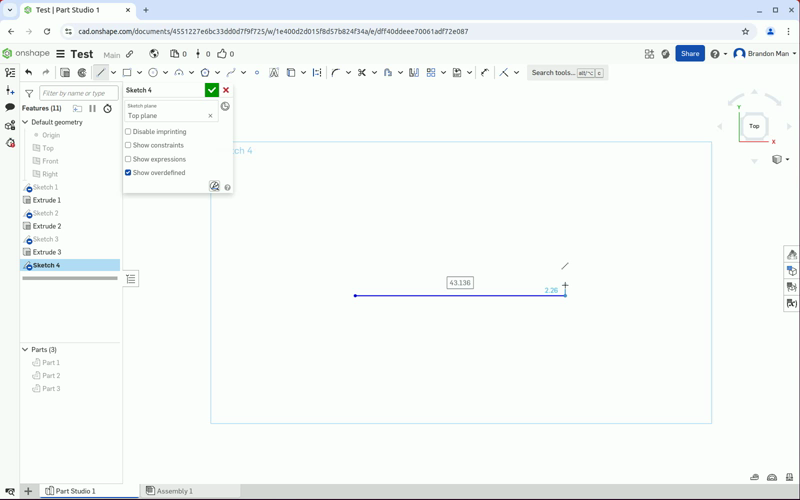
key_down(shift)
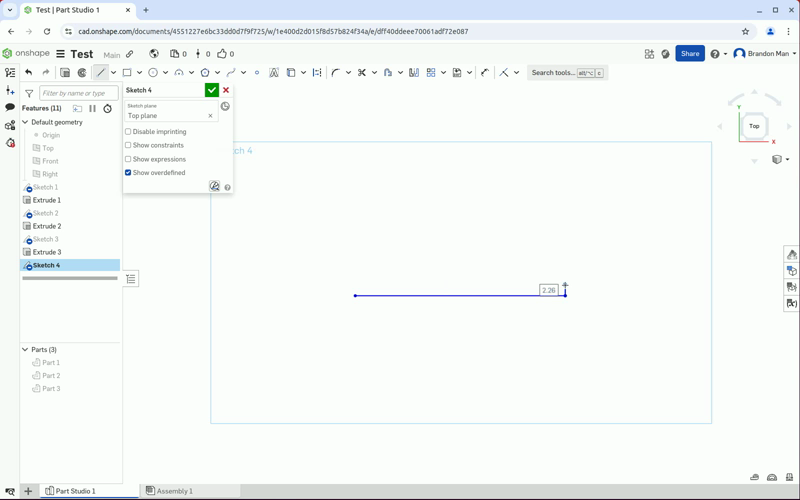
mouse_move(589, 284)
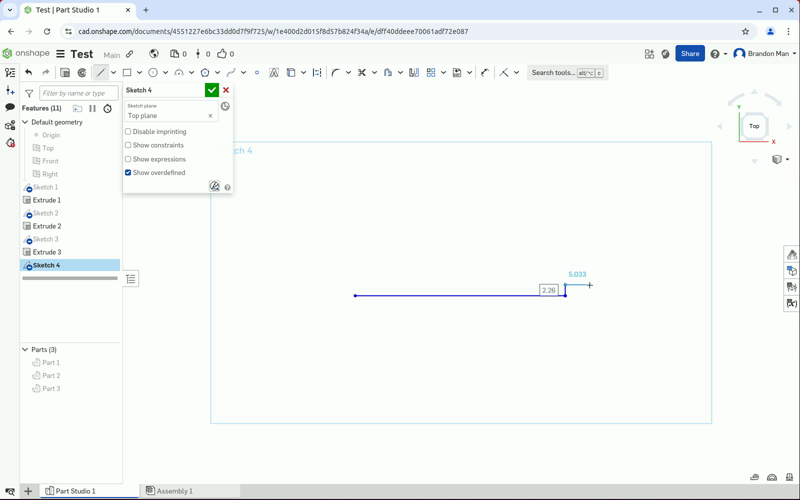
mouse_move(565, 280)
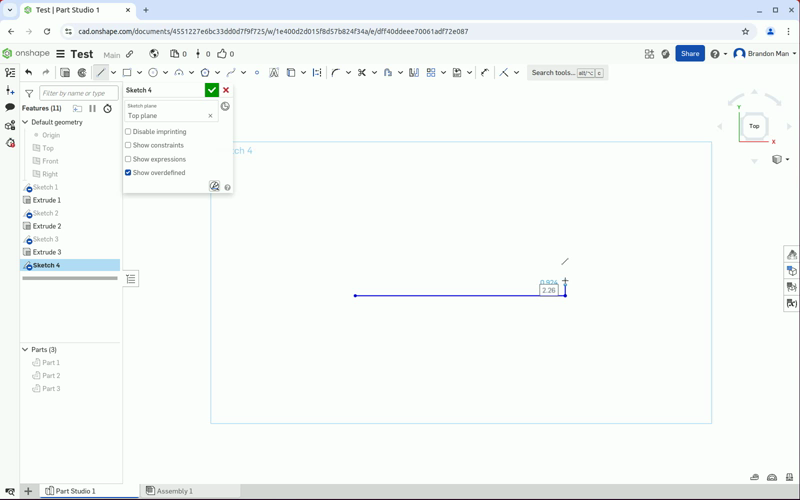
scroll(6)
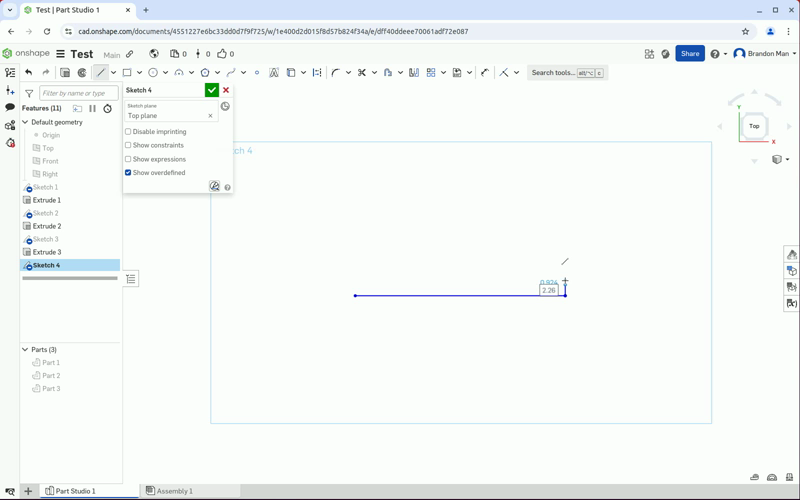
scroll(6)
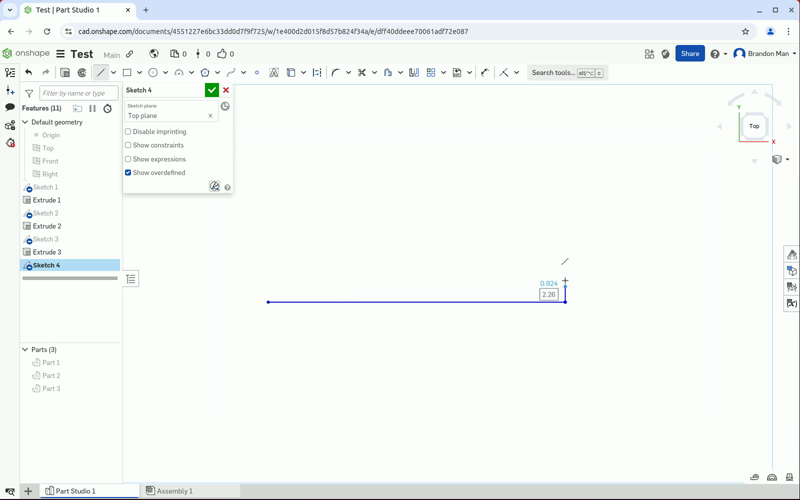
scroll(6)
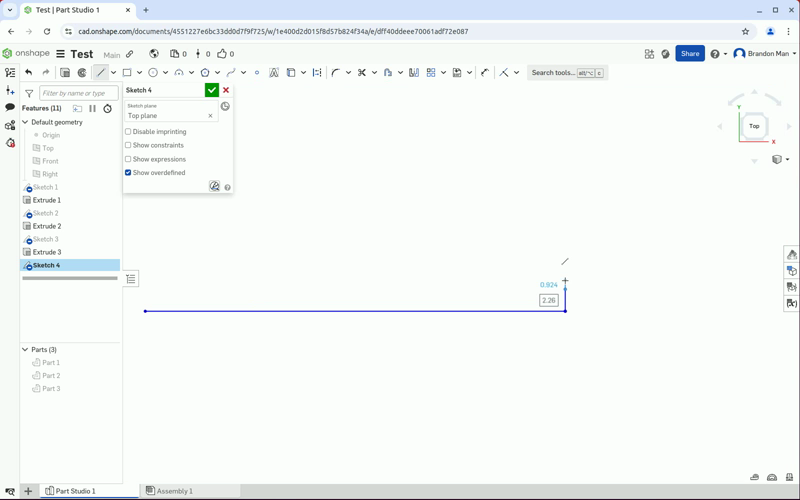
scroll(6)
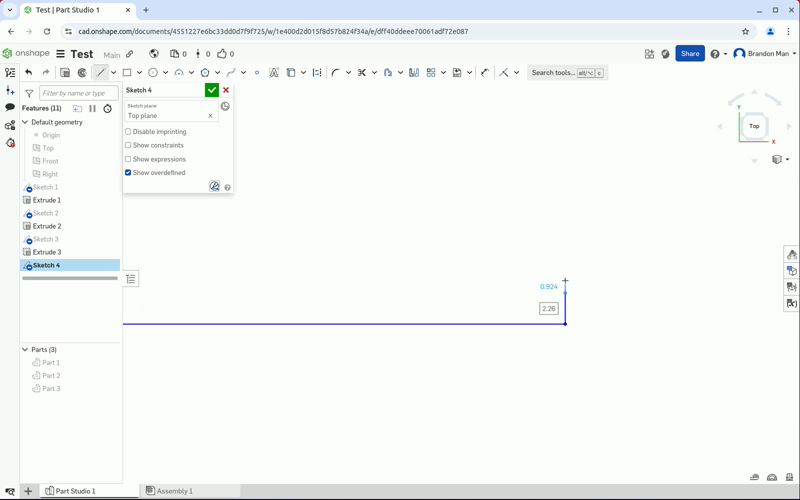
scroll(6)
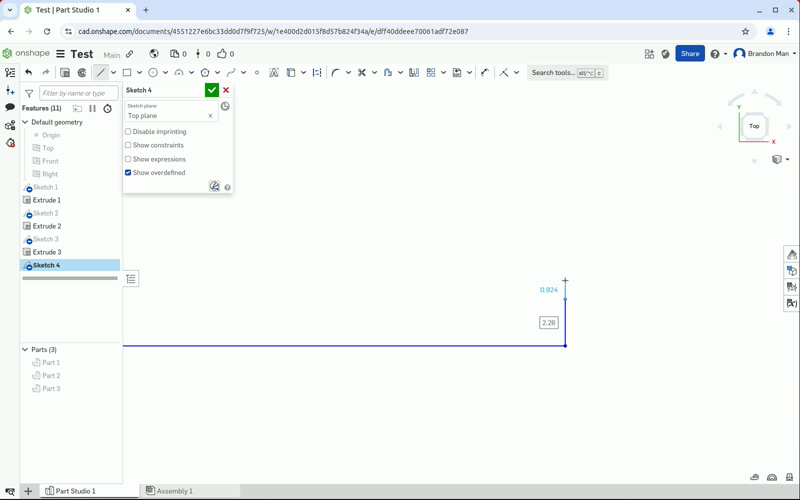
scroll(6)
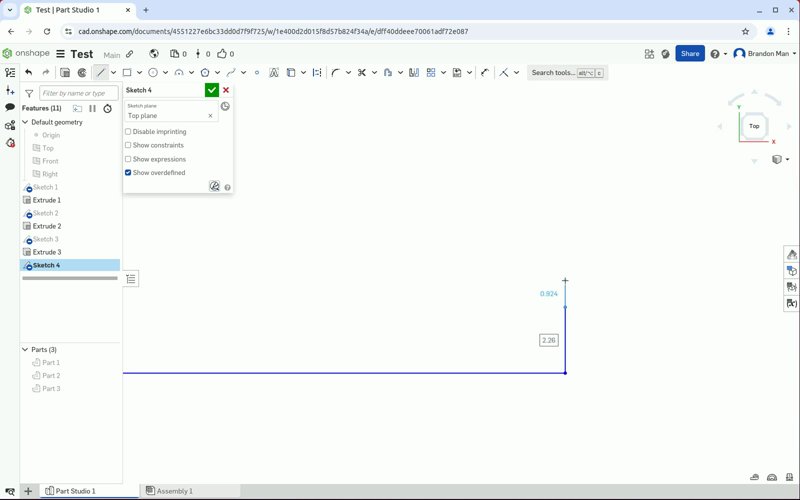
scroll(6)
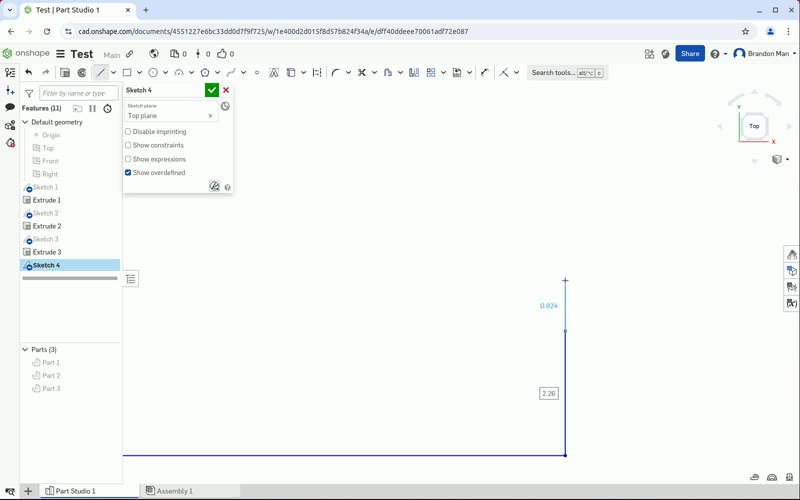
click(565, 280)
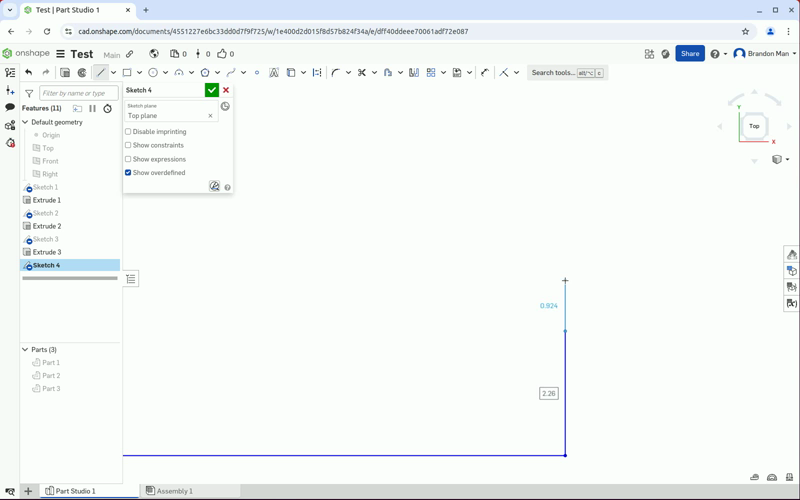
scroll(-6)
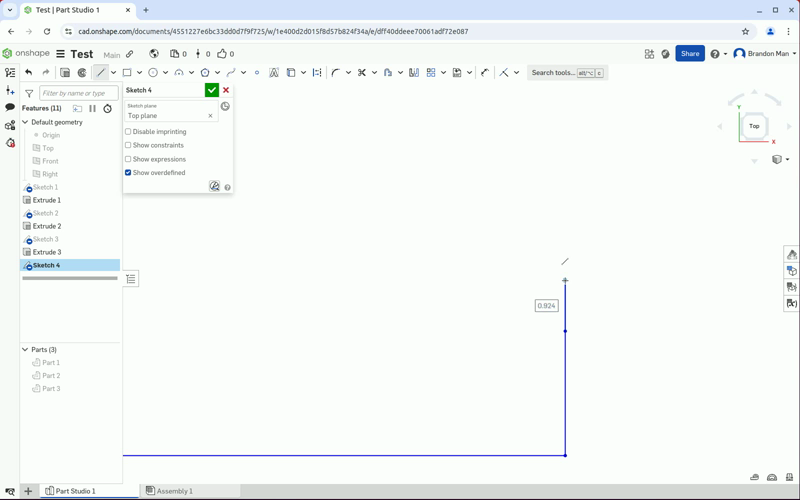
scroll(-6)
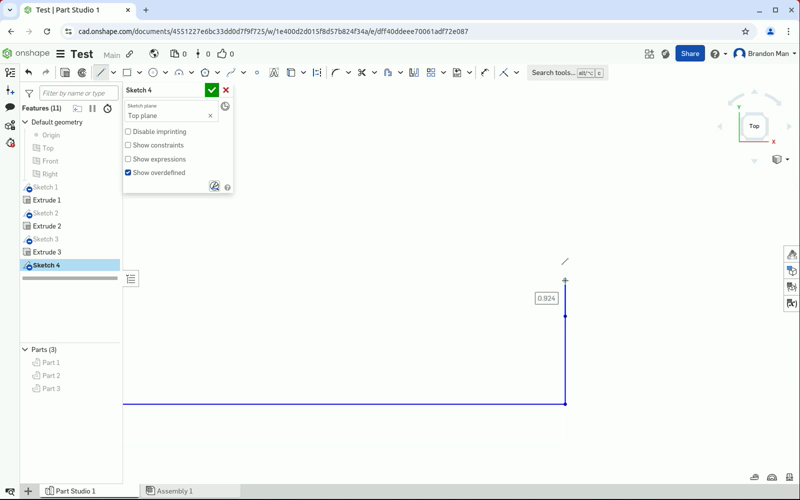
scroll(-6)
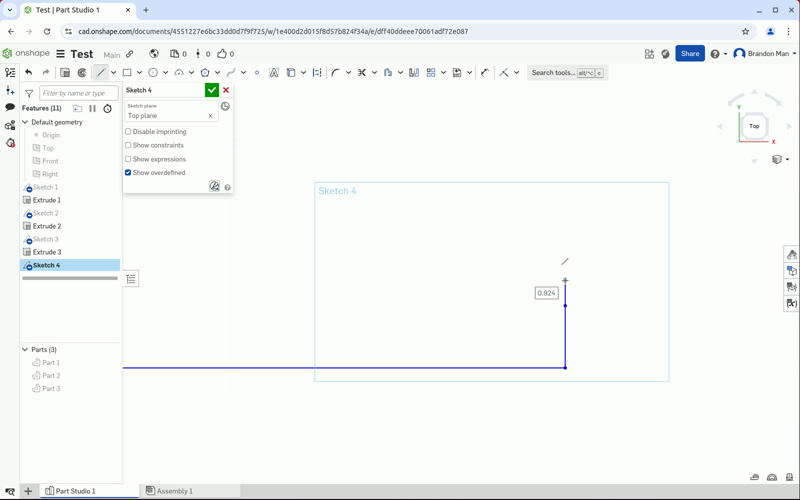
scroll(-6)
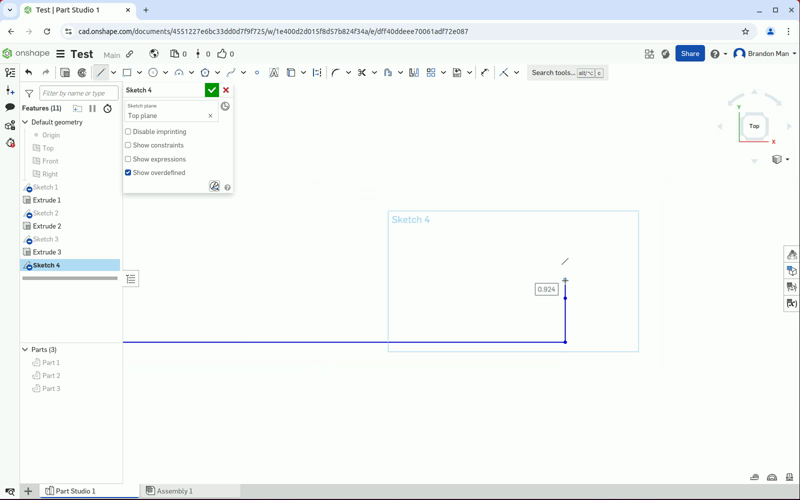
scroll(-6)
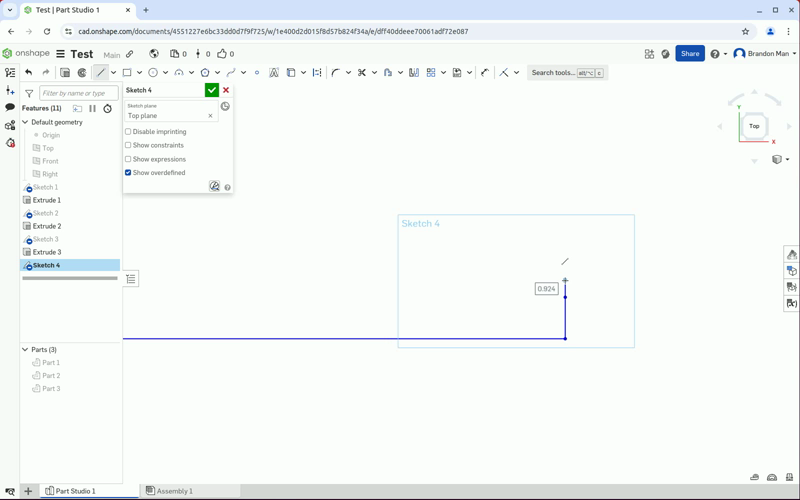
scroll(-6)
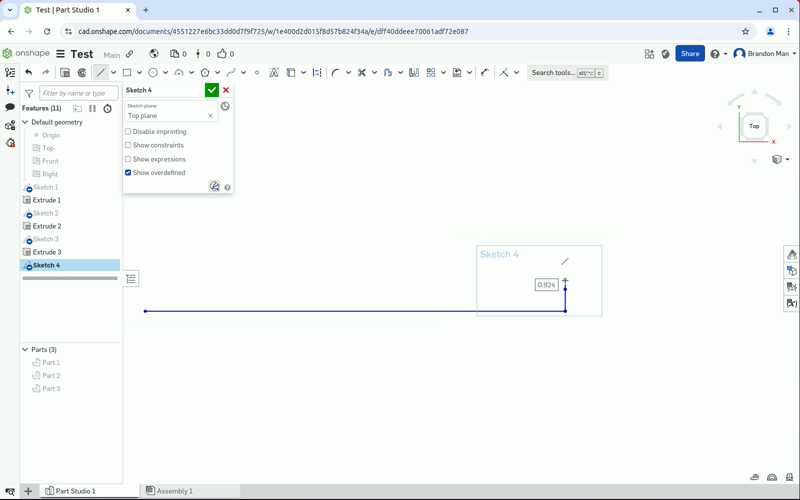
scroll(-6)
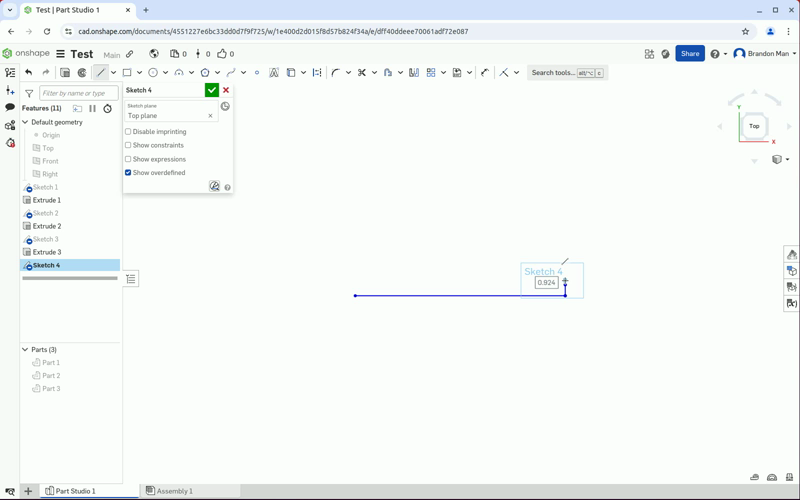
key_up(shift)
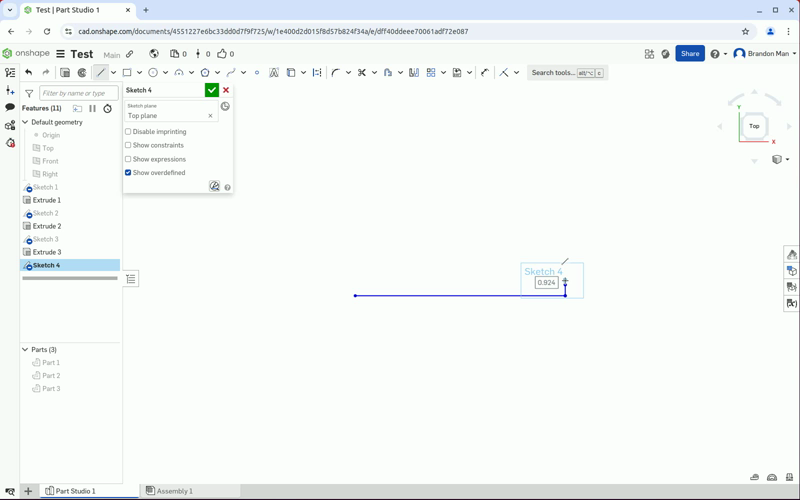
key_down(shift)
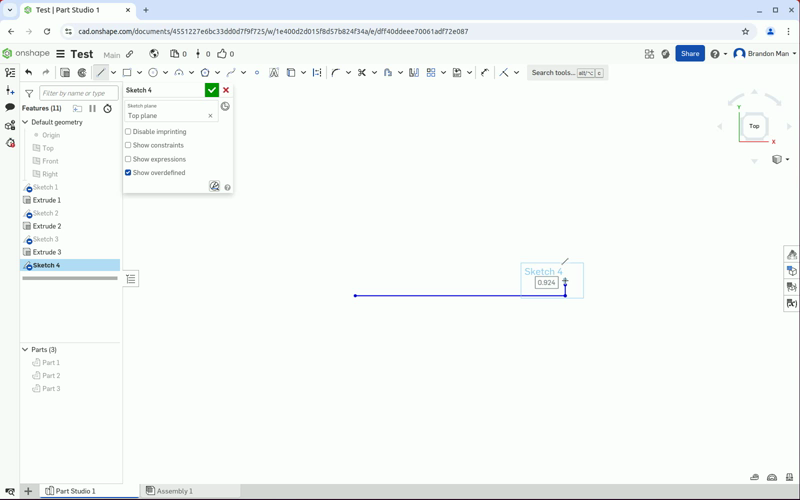
mouse_move(355, 280)
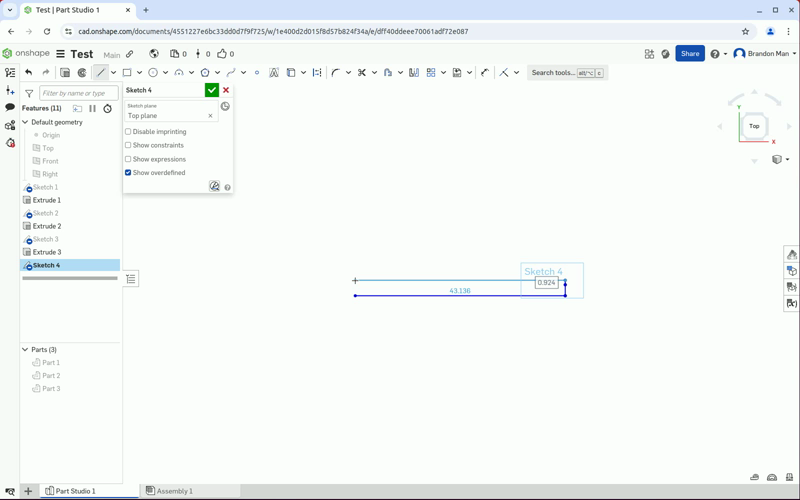
click(355, 280)
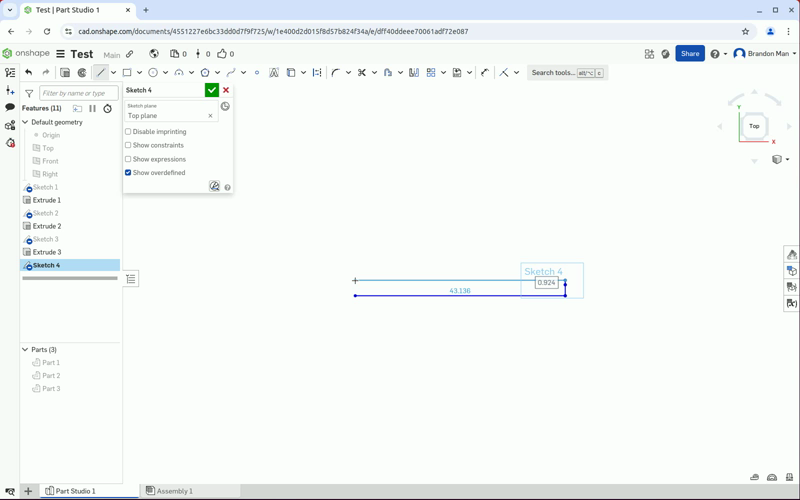
key_up(shift)
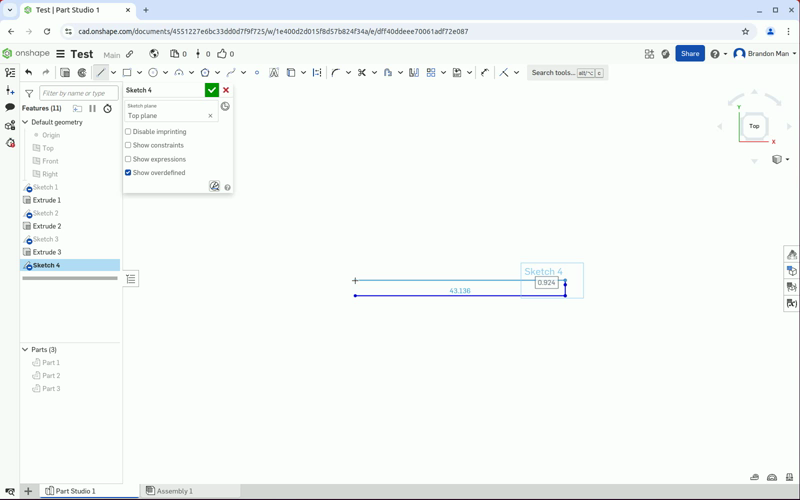
key_down(shift)
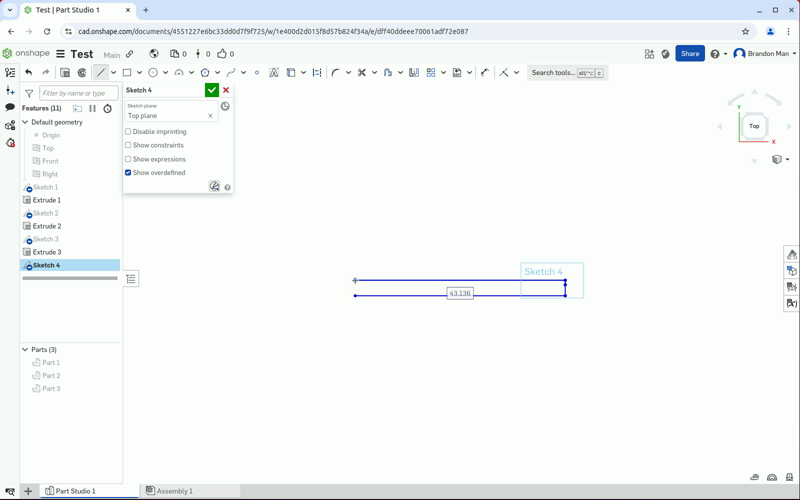
mouse_move(385, 280)
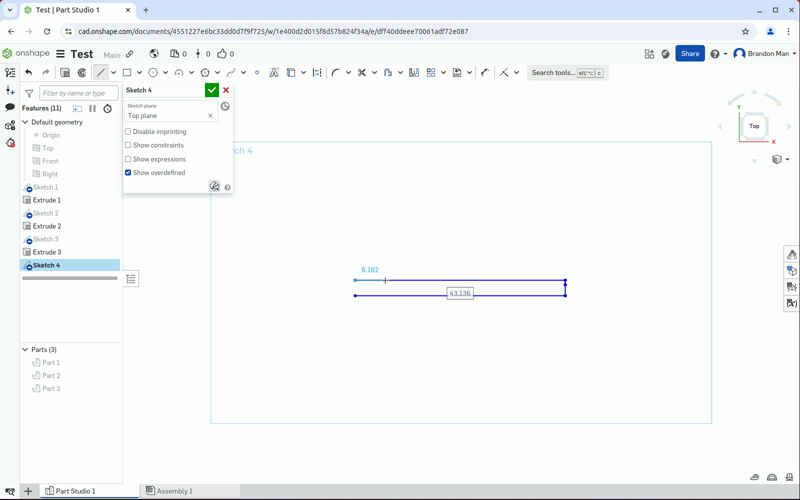
mouse_move(355, 284)
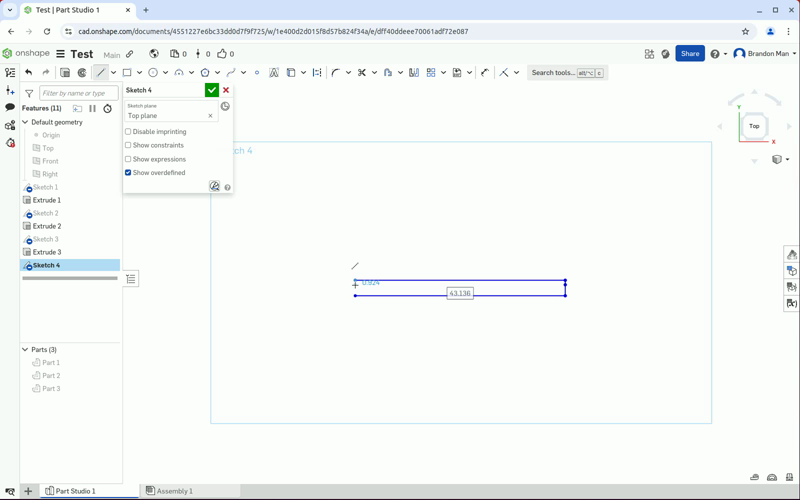
scroll(6)
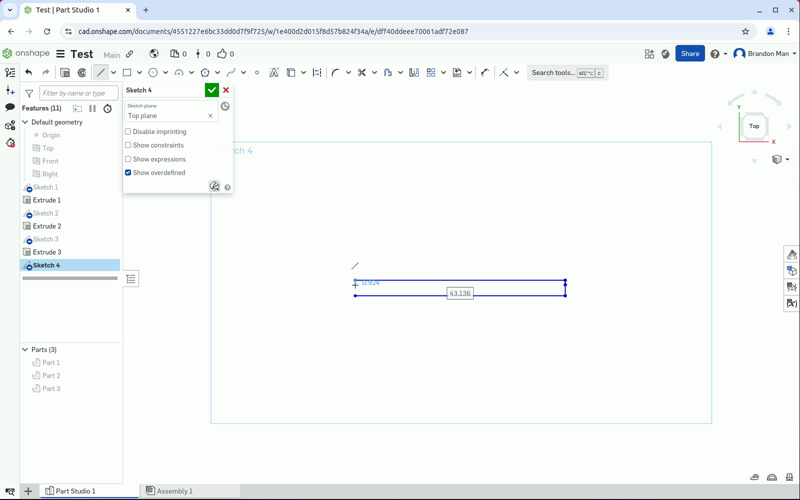
scroll(6)
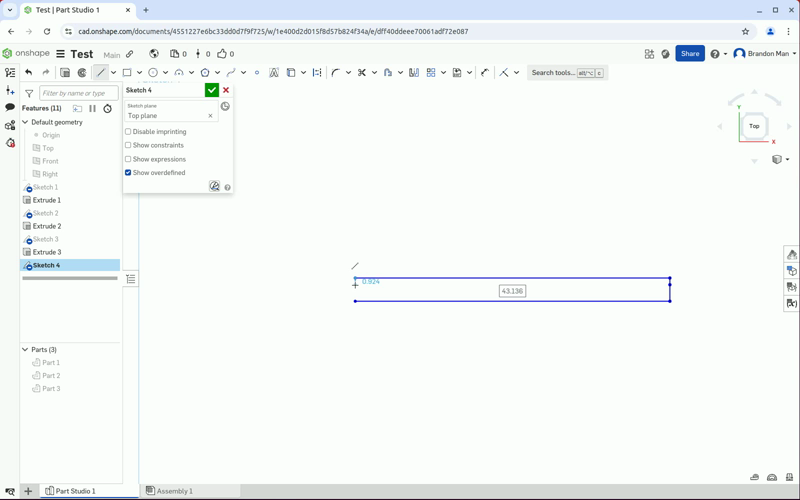
scroll(6)
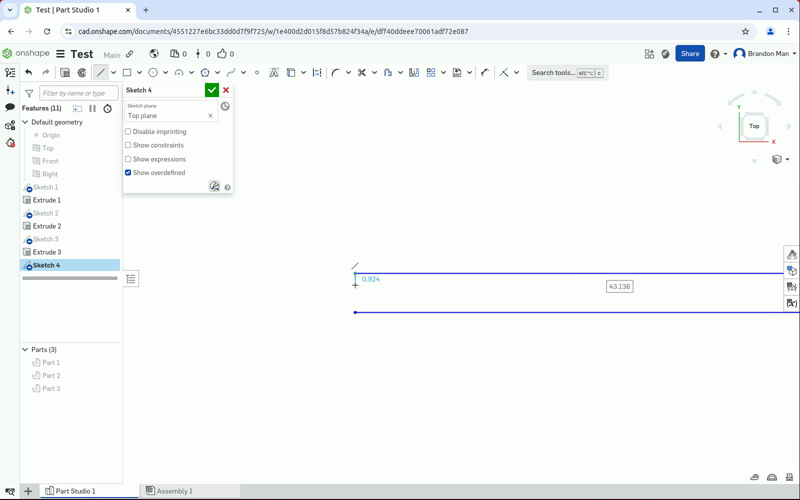
scroll(6)
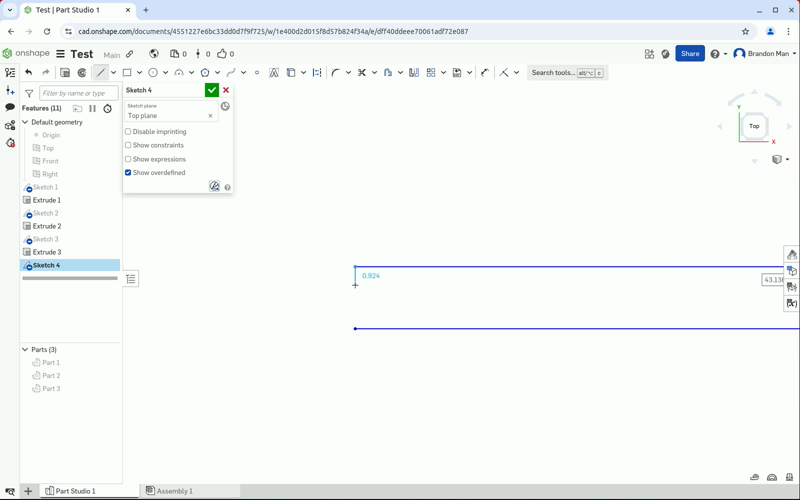
scroll(6)
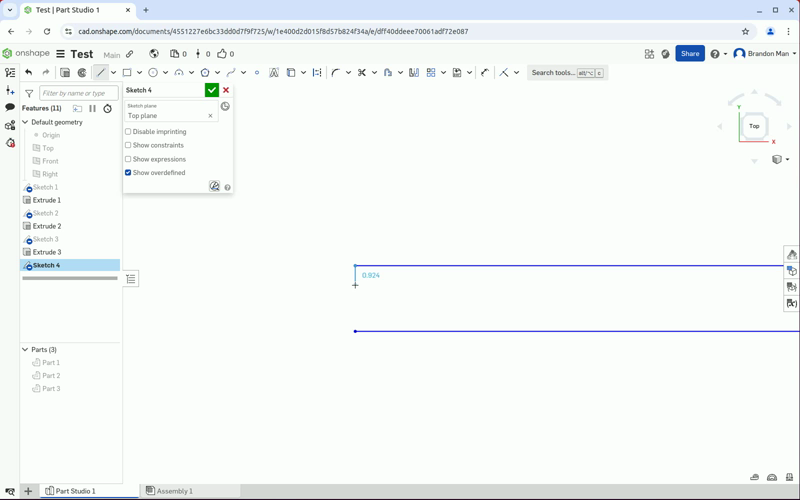
scroll(6)
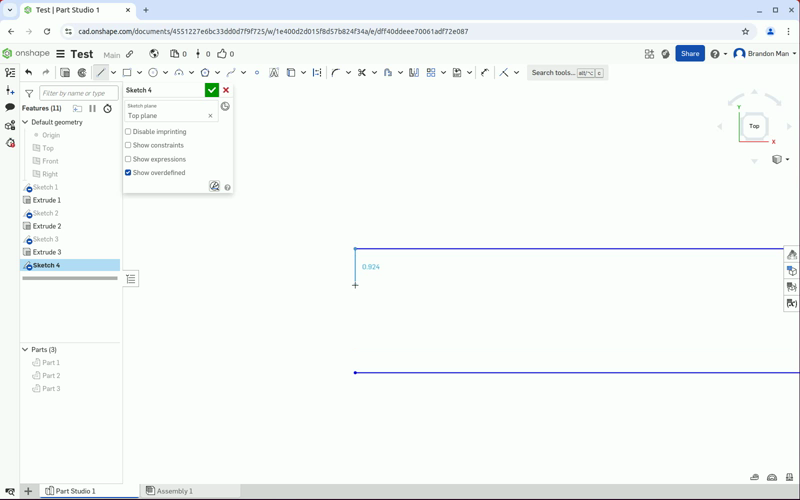
scroll(6)
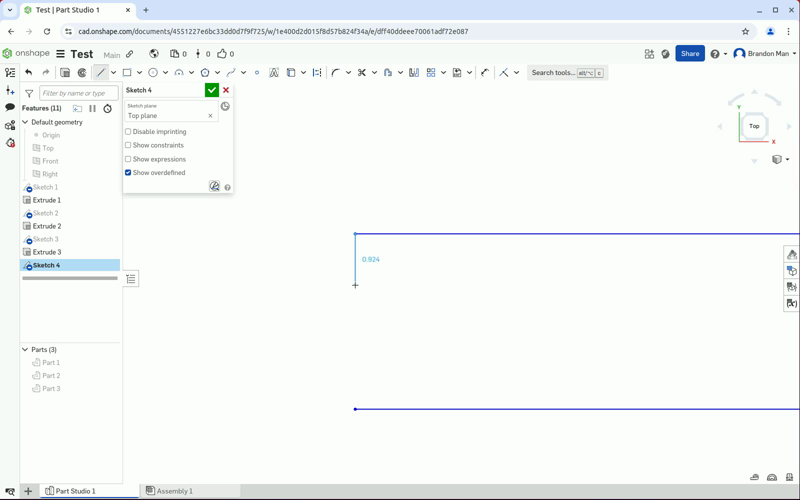
click(355, 284)
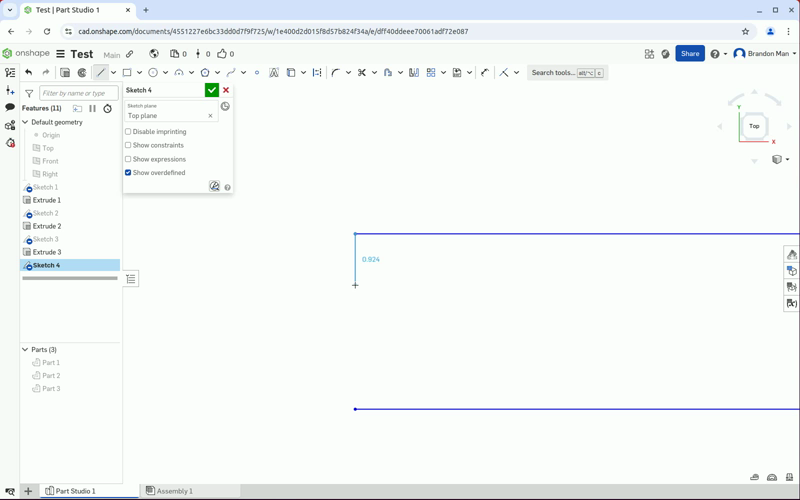
scroll(-6)
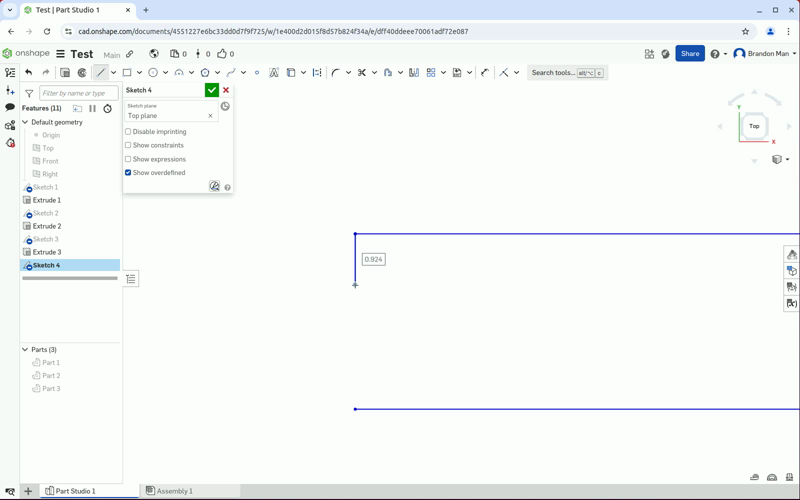
scroll(-6)
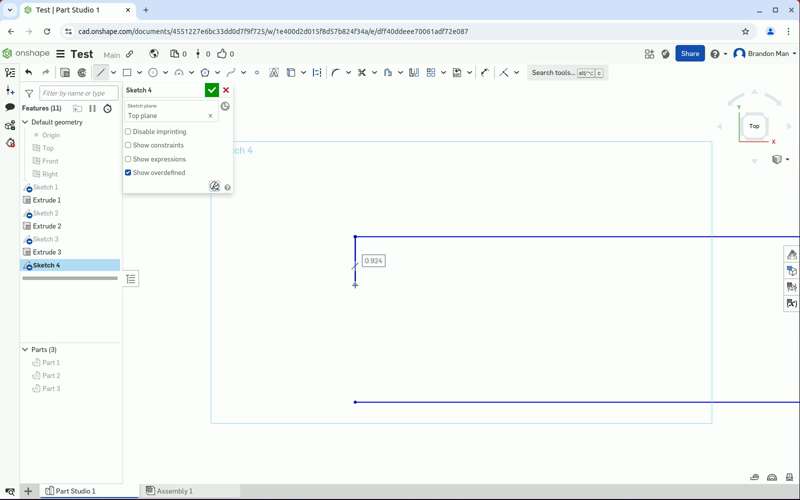
scroll(-6)
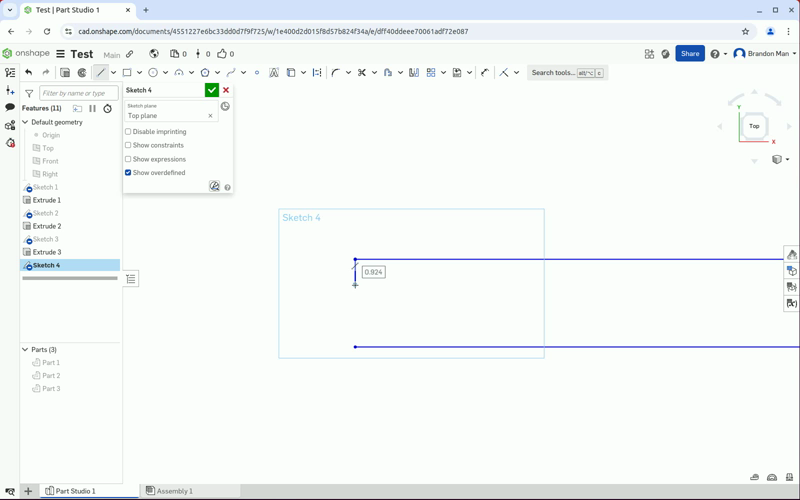
scroll(-6)
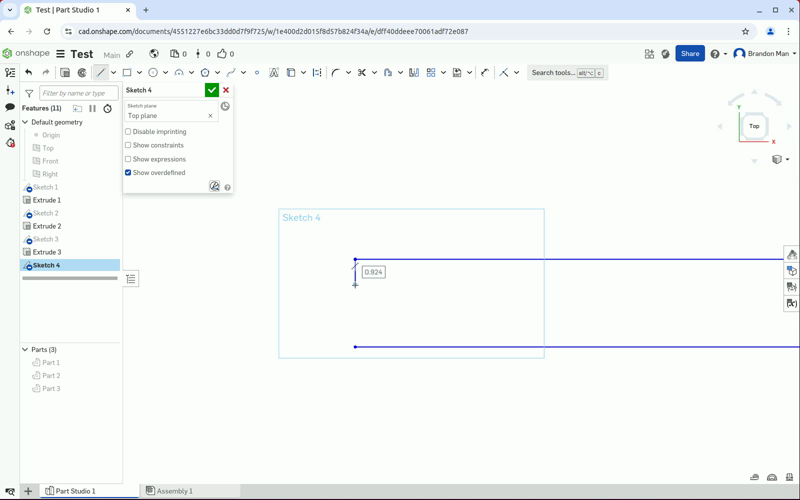
scroll(-6)
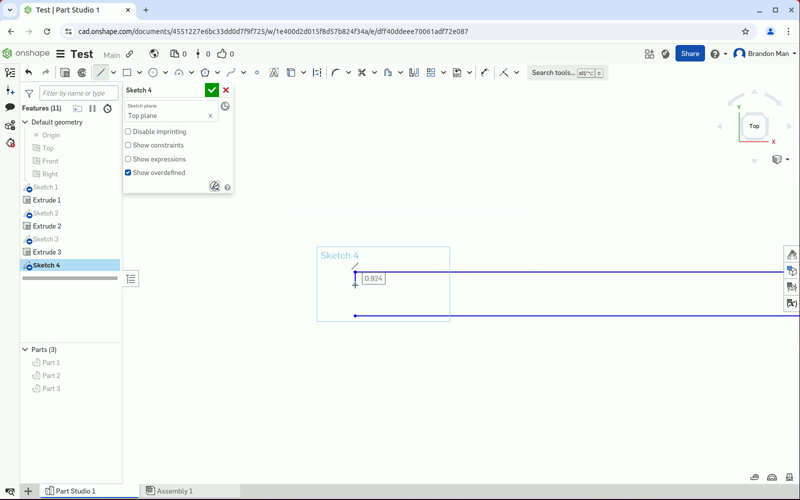
scroll(-6)
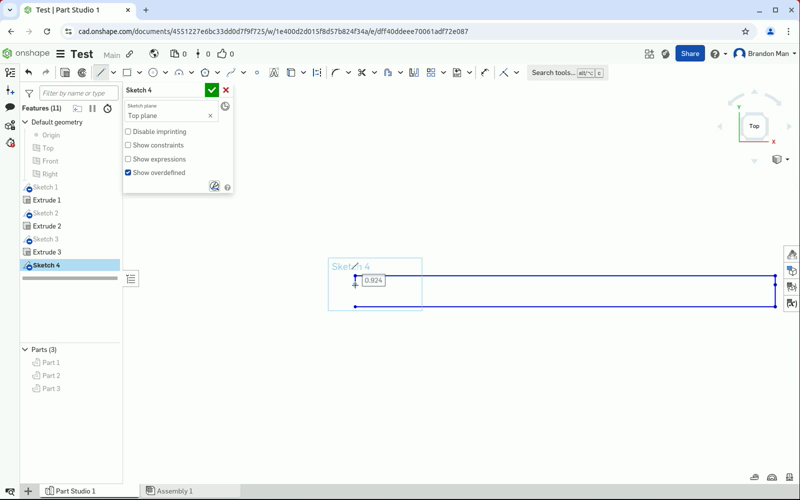
scroll(-6)
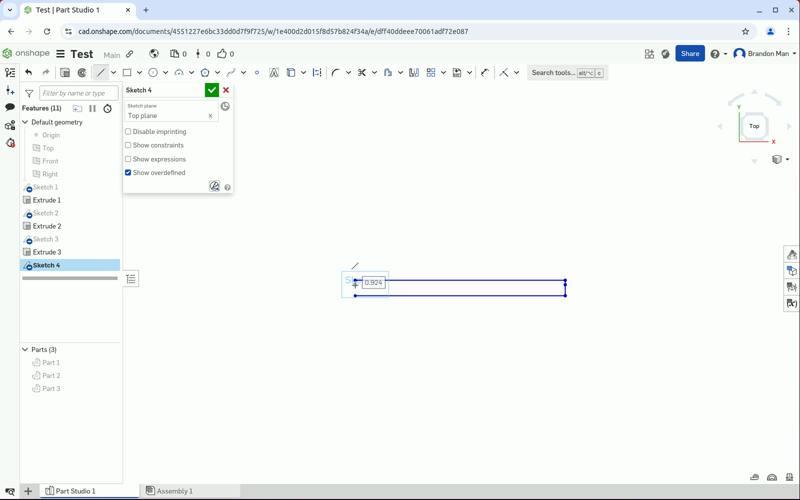
key_up(shift)
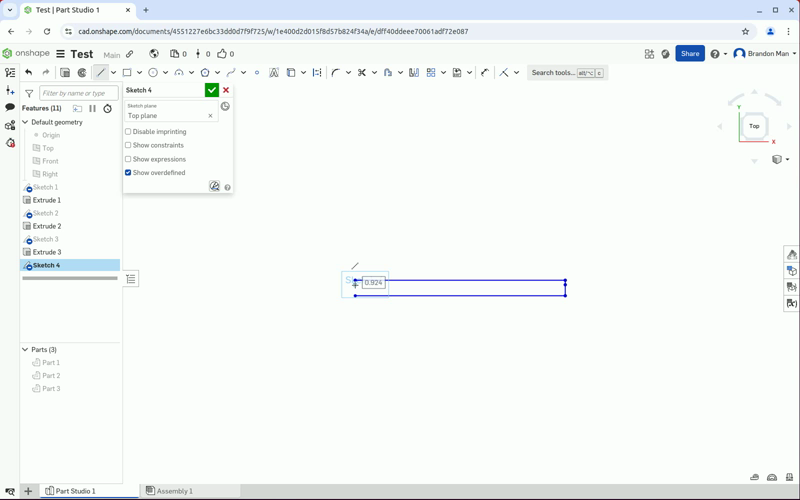
mouse_move(385, 284)
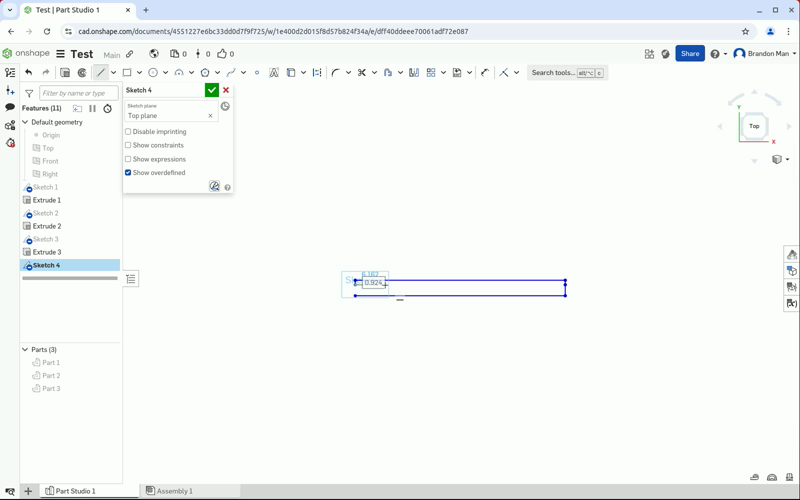
key_down(shift)
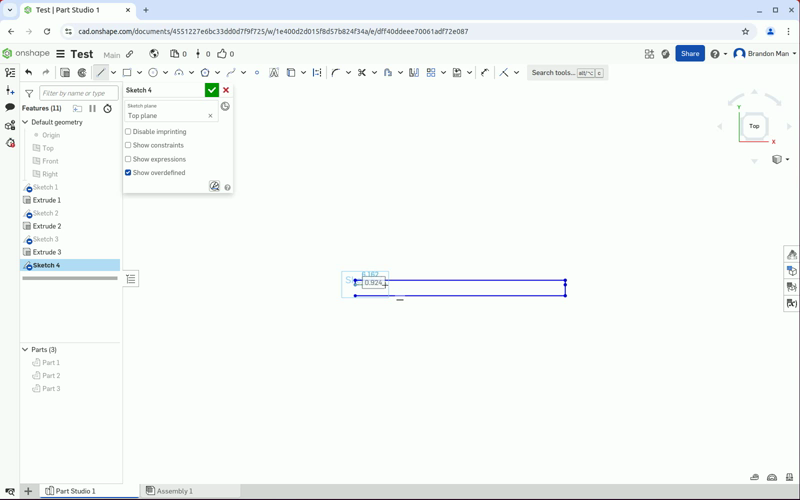
mouse_move(355, 295)
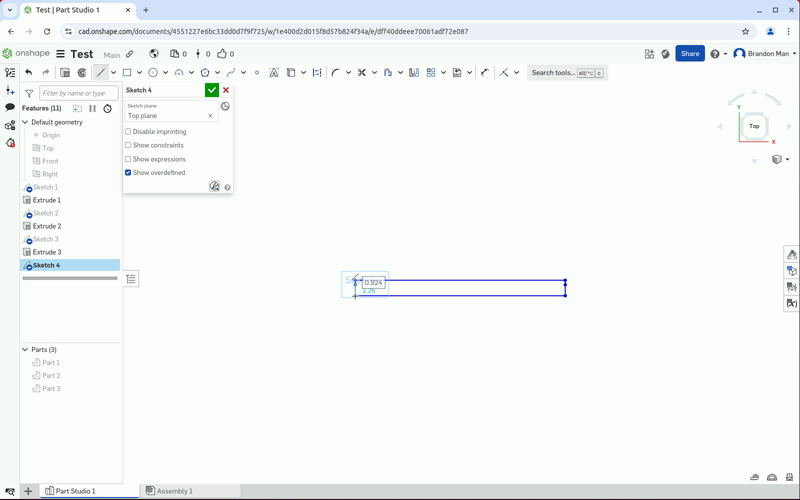
key_up(shift)
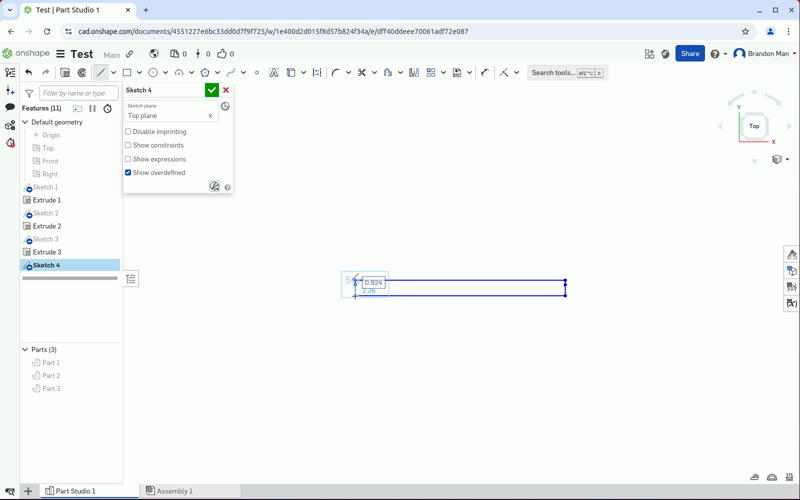
click(355, 295)
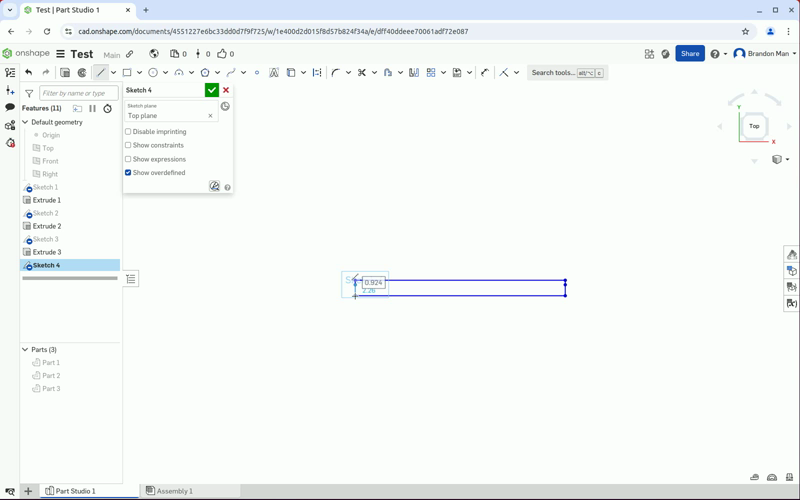
key(esc)
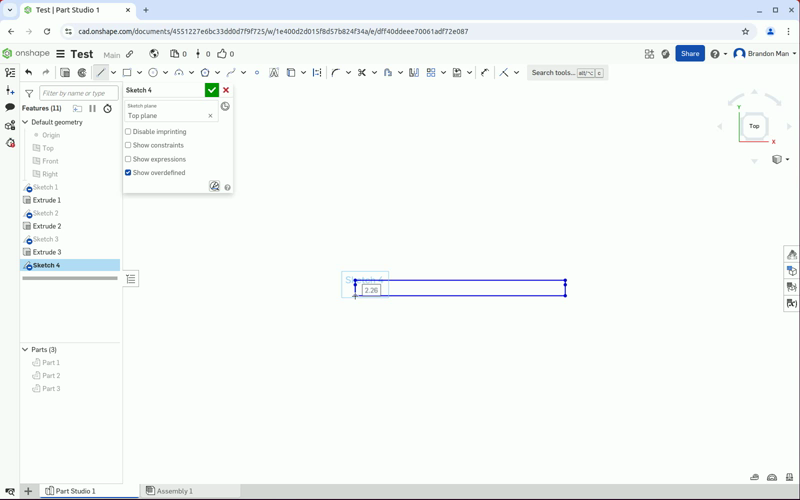
mouse_move(381, 285)
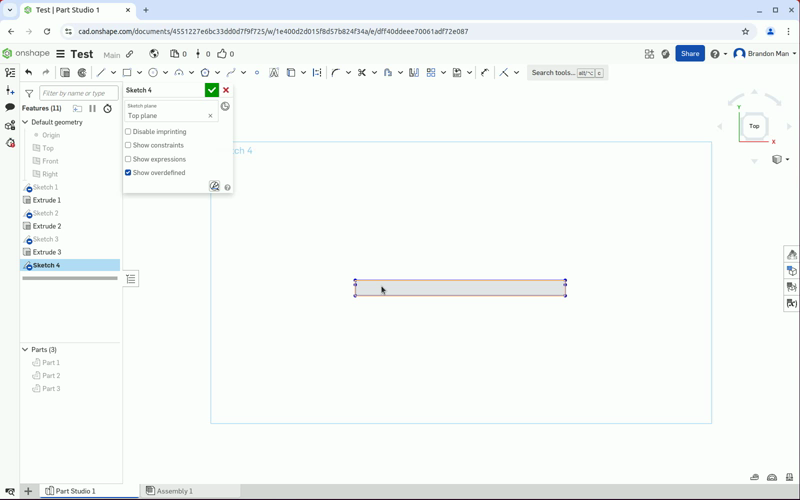
click(381, 285)
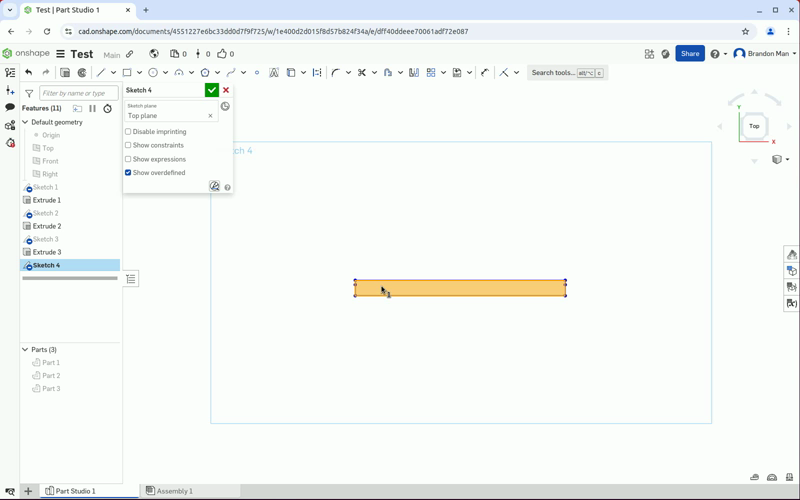
mouse_move(73, 352)
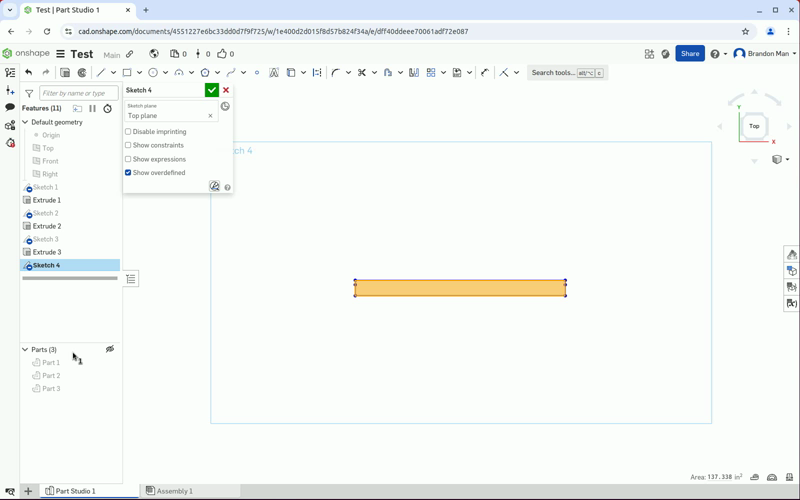
key(shift+y)
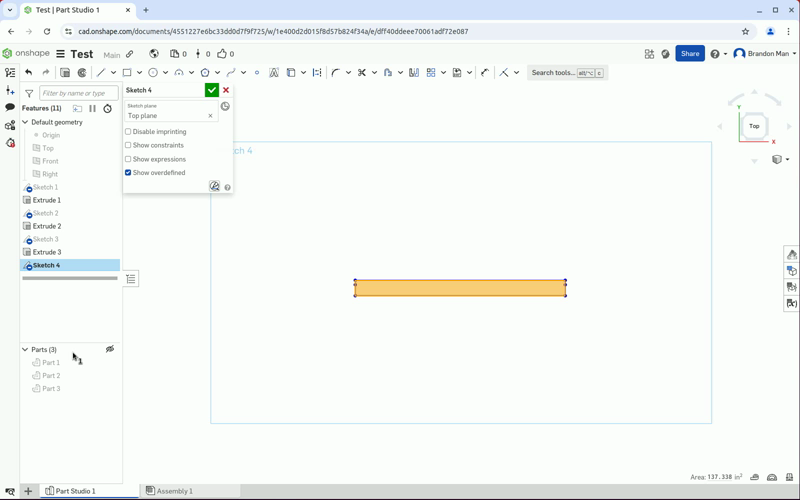
key(shift+e)
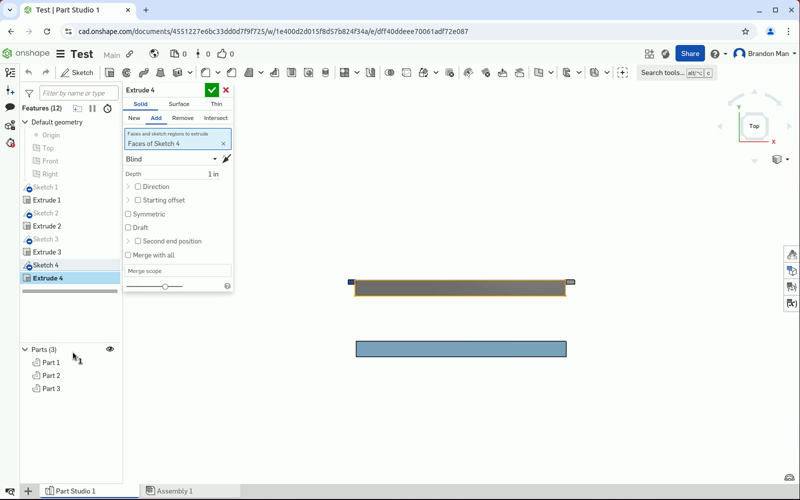
mouse_move(143, 106)
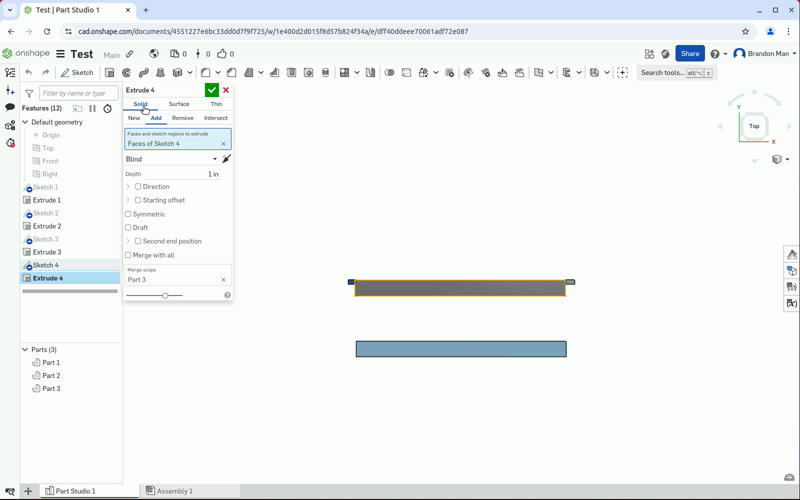
click(143, 106)
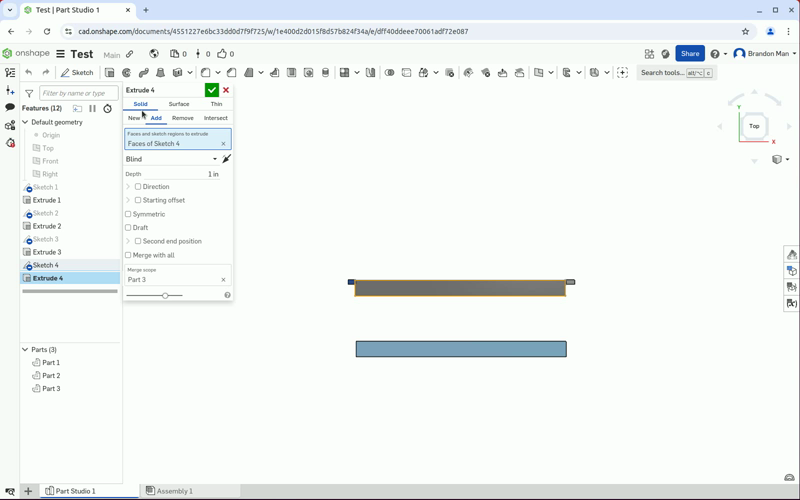
mouse_move(137, 120)
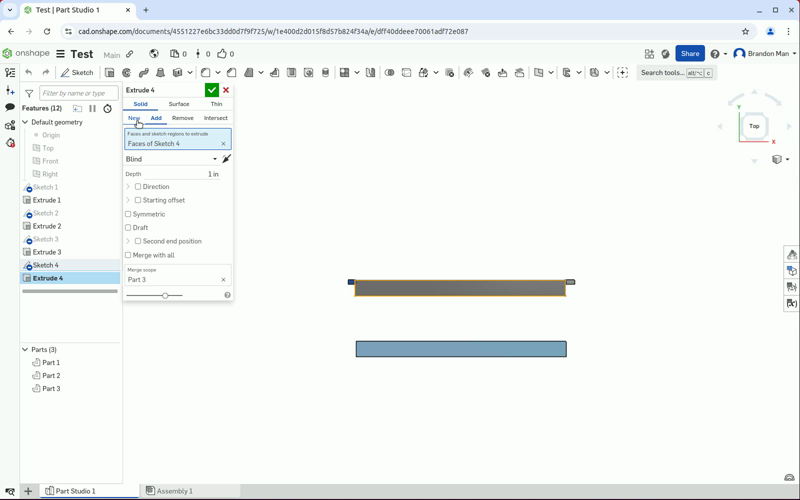
click(137, 120)
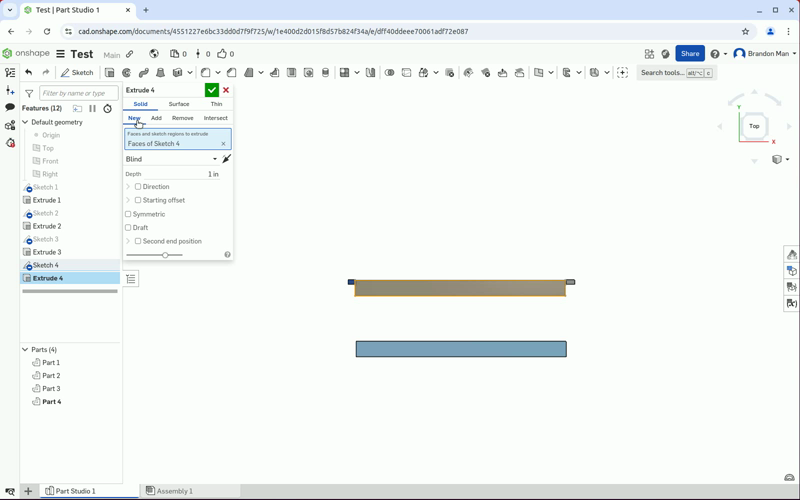
key(tab, 4)
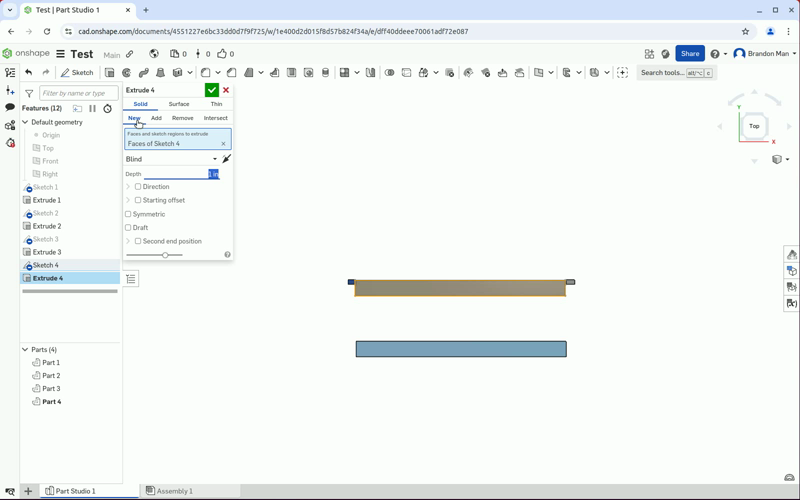
text(0.481)
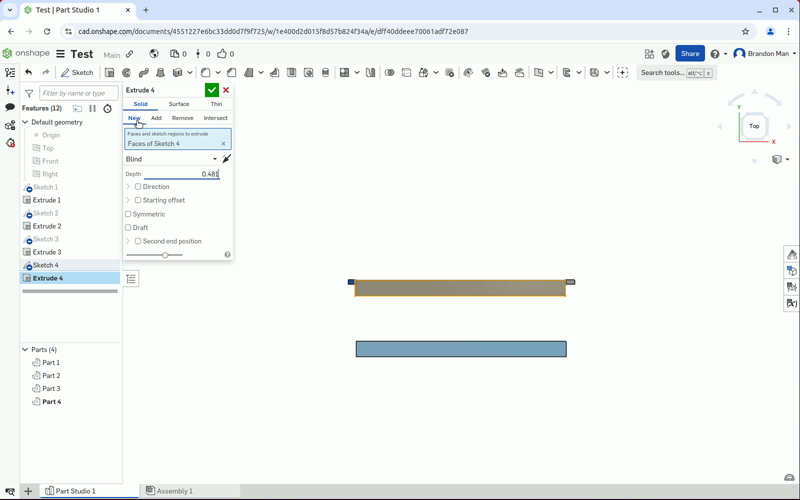
key(enter)
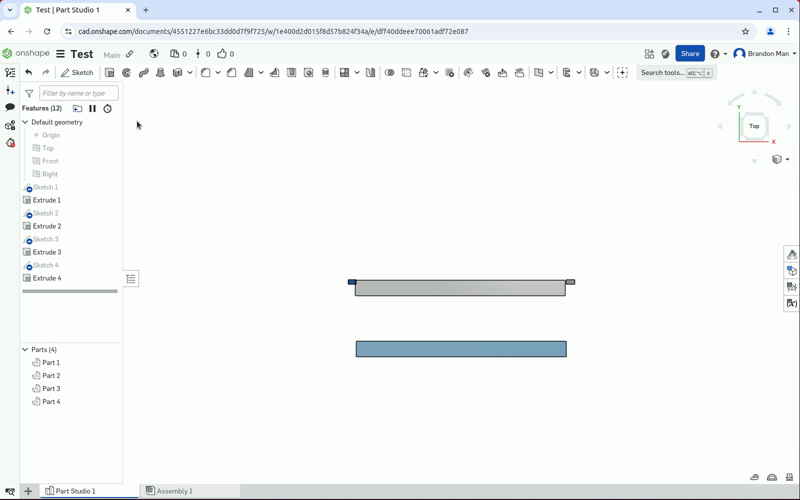
key(shift+h)
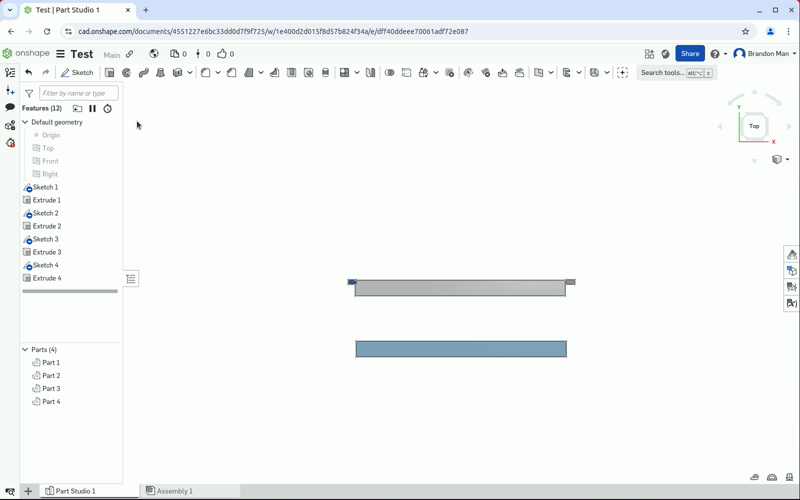
key(shift+h)
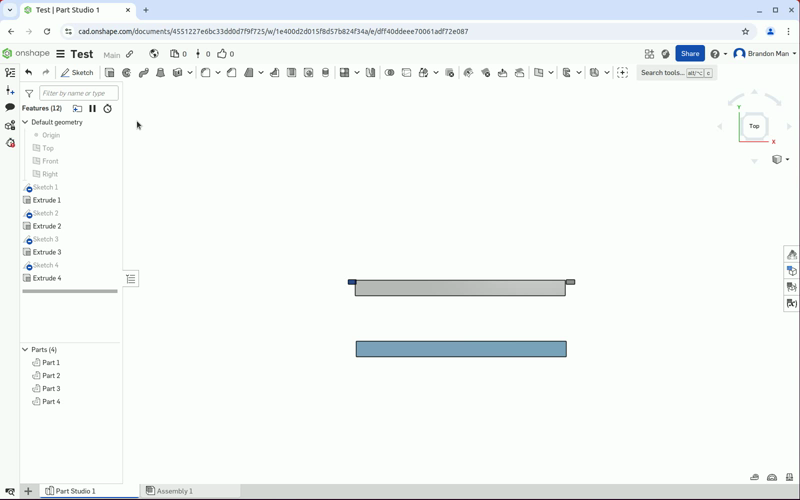
mouse_move(73, 189)
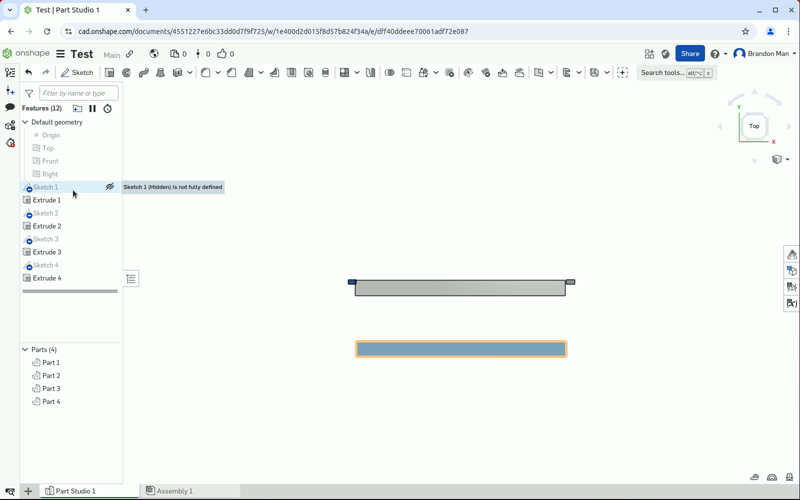
click(73, 189)
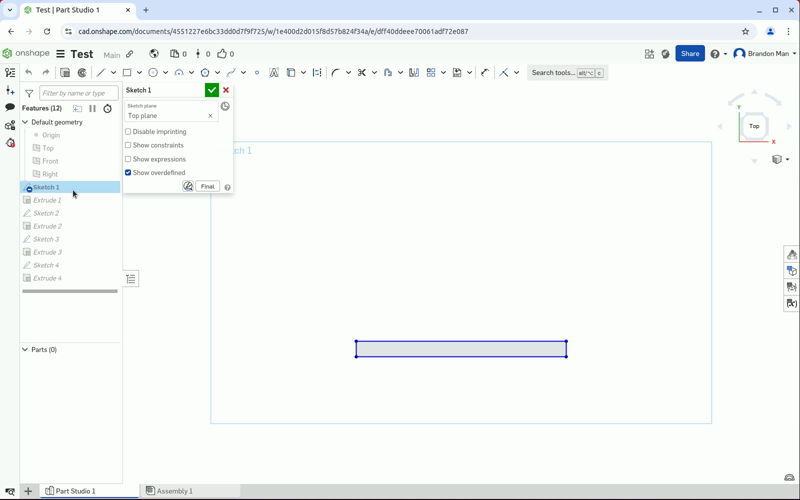
mouse_move(229, 92)
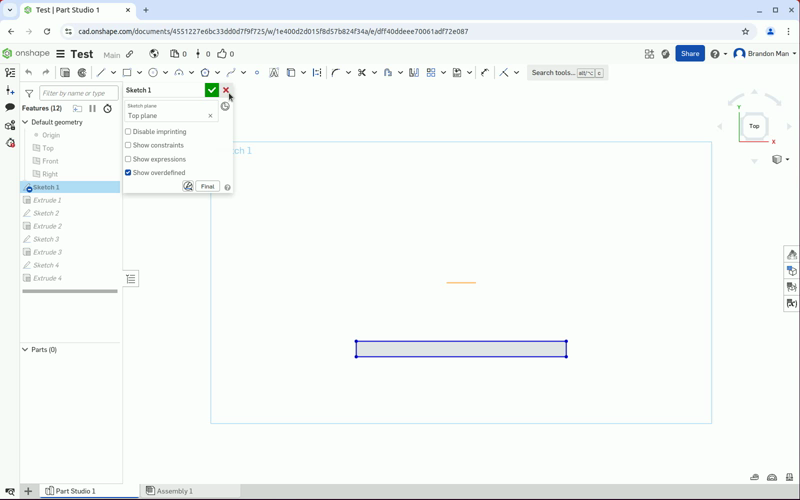
click(229, 92)
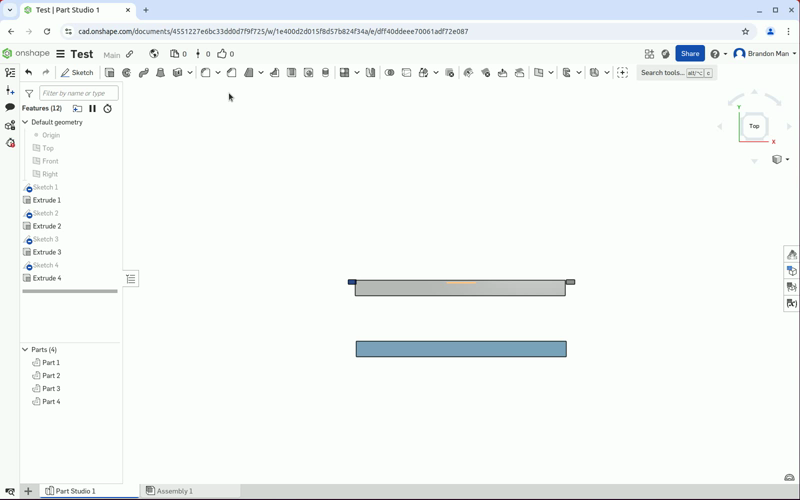
mouse_move(73, 352)
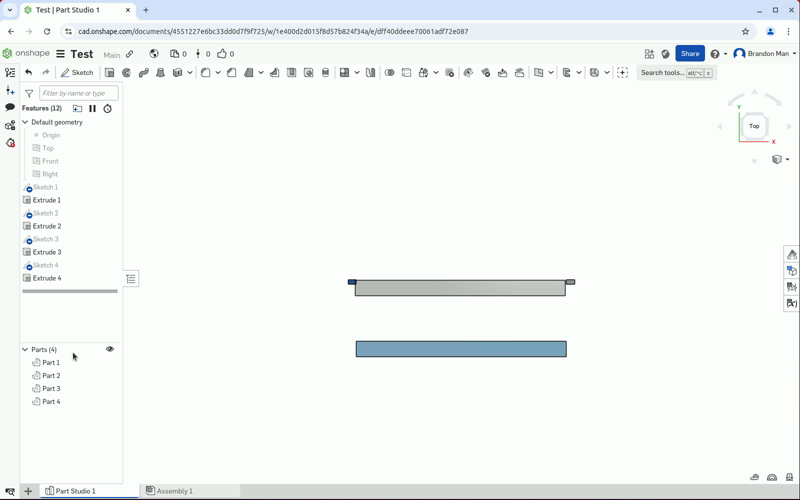
key(y)
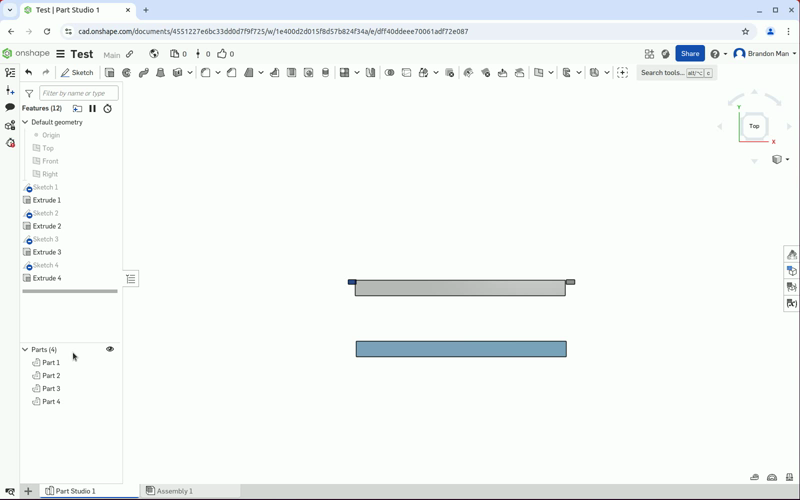
key(shift+p)
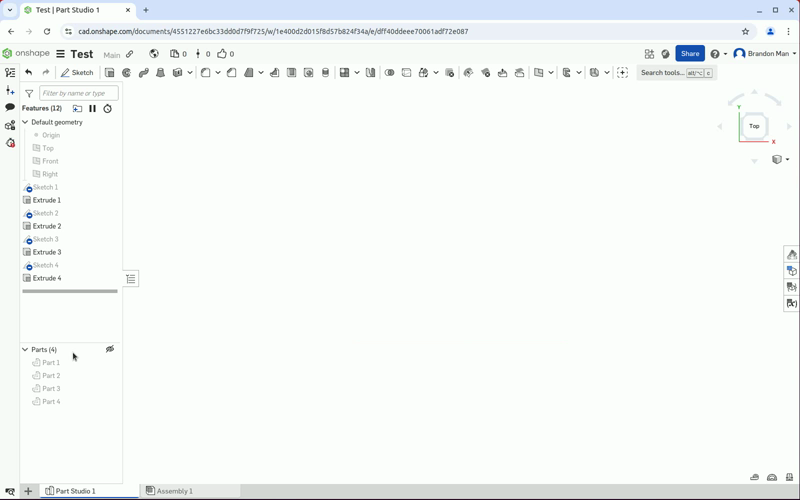
key(space)
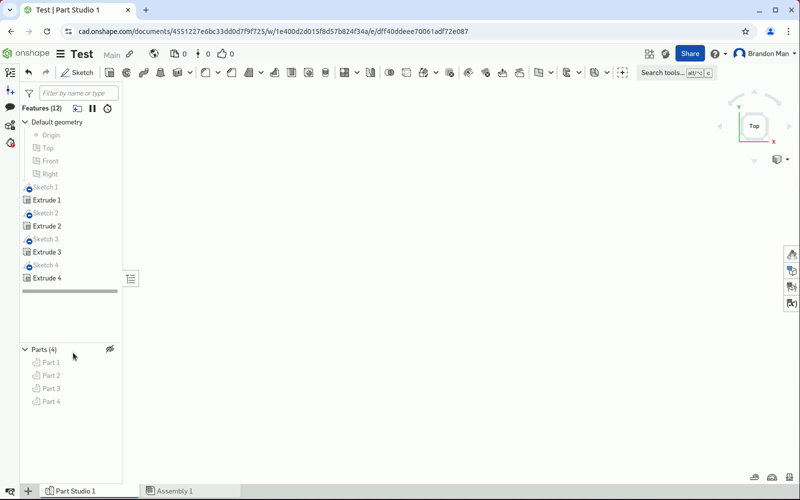
key_down(shift)
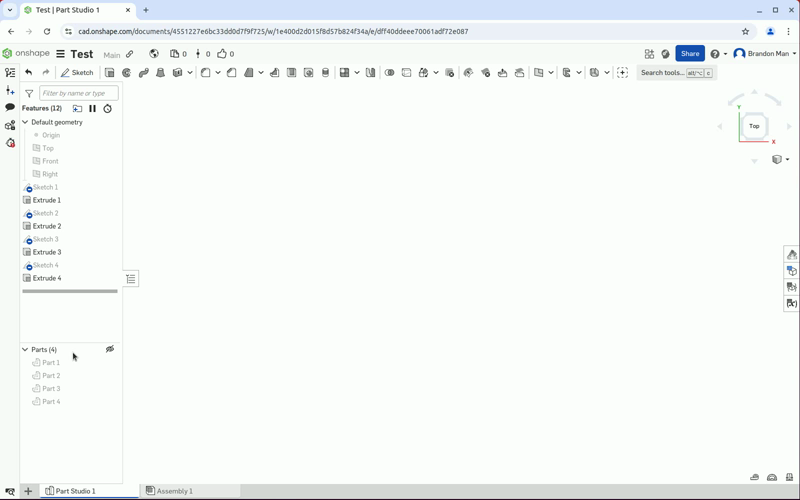
key(up)
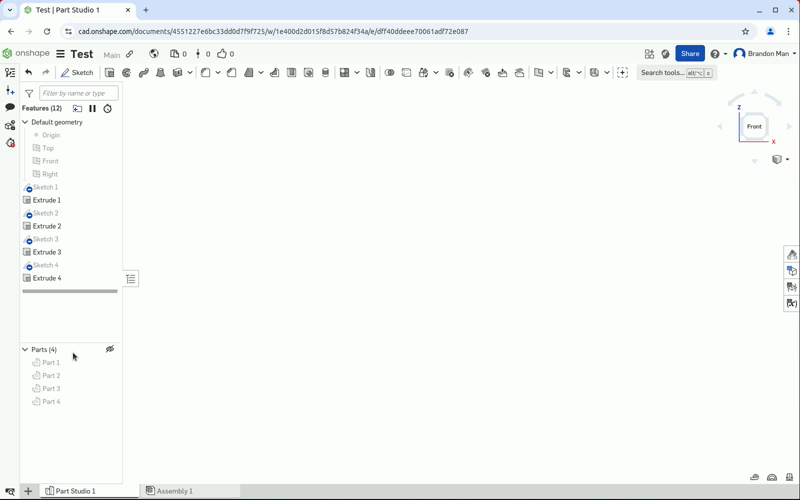
key_up(shift)
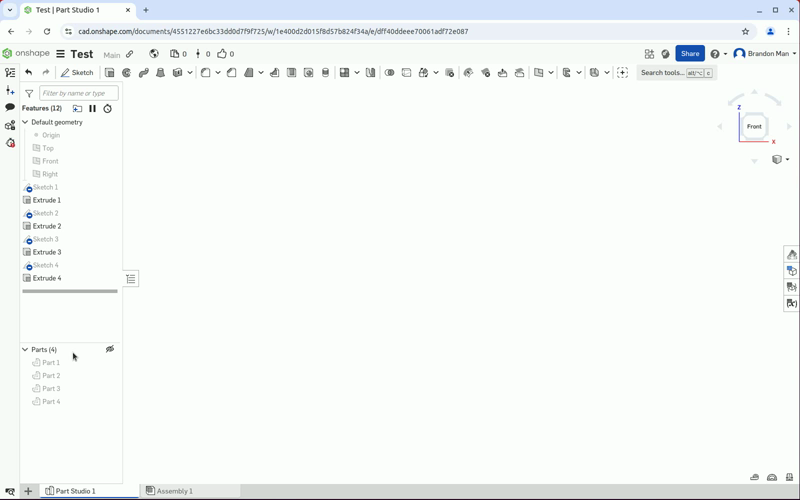
key(space)
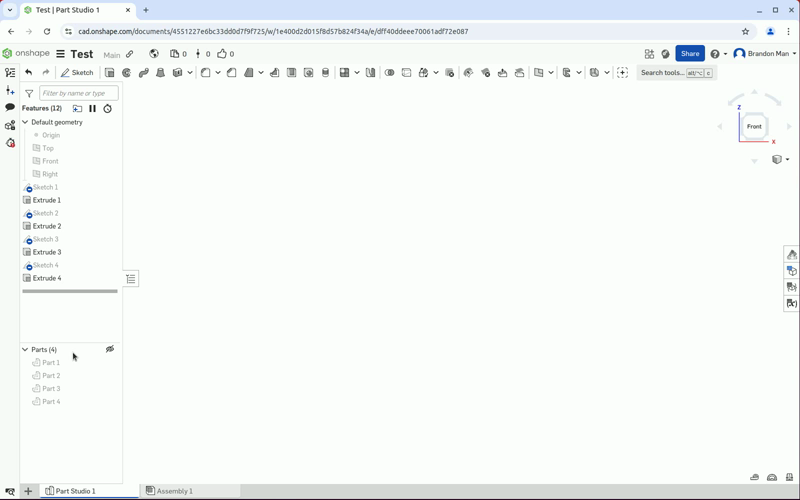
key_down(shift)
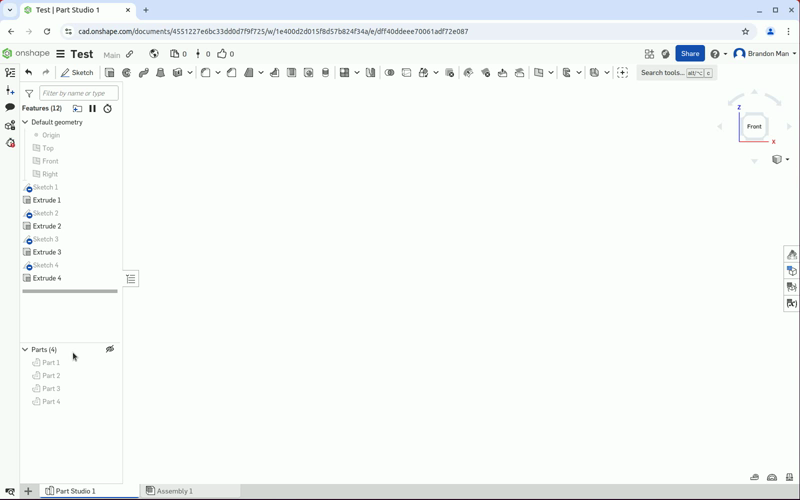
key(left)
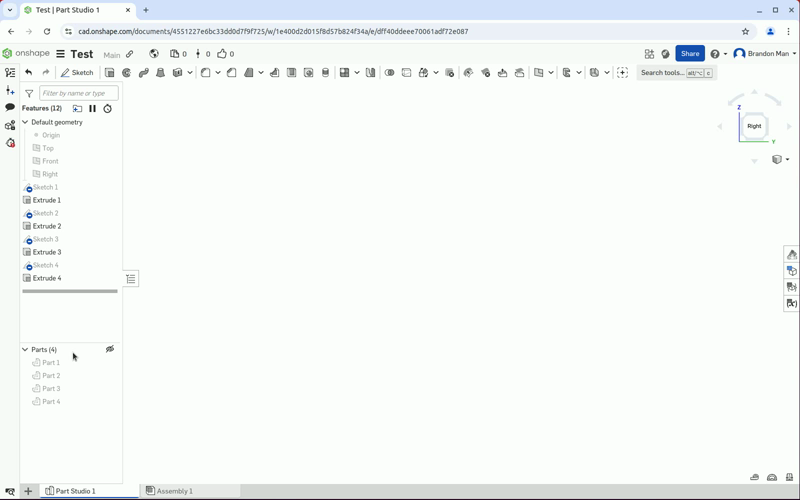
key_up(shift)
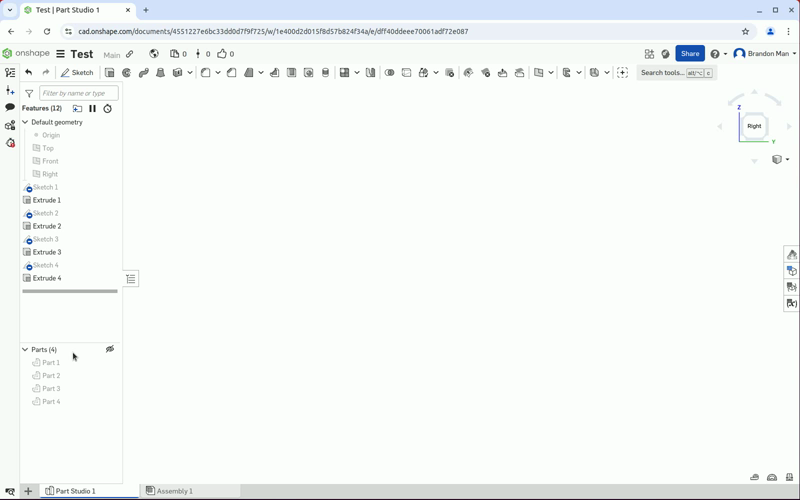
mouse_move(73, 352)
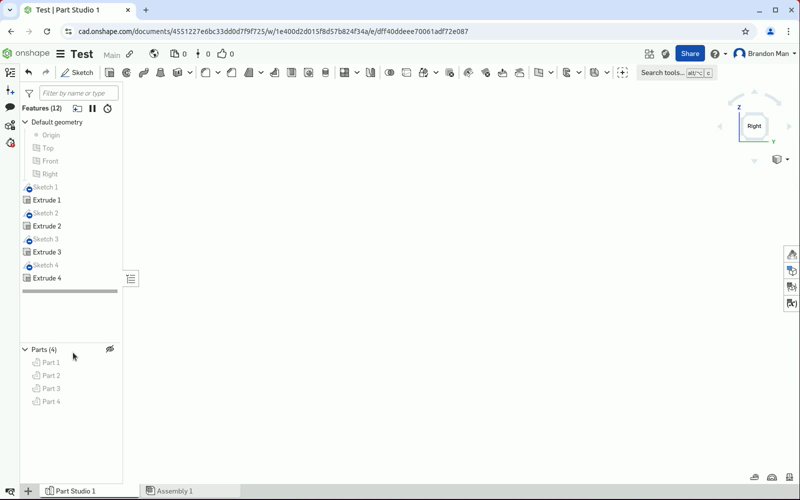
key(shift+y)
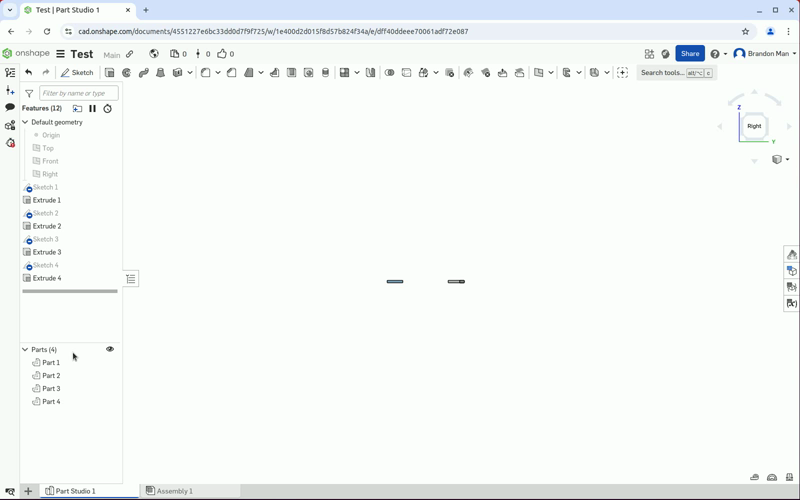
mouse_move(541, 75)
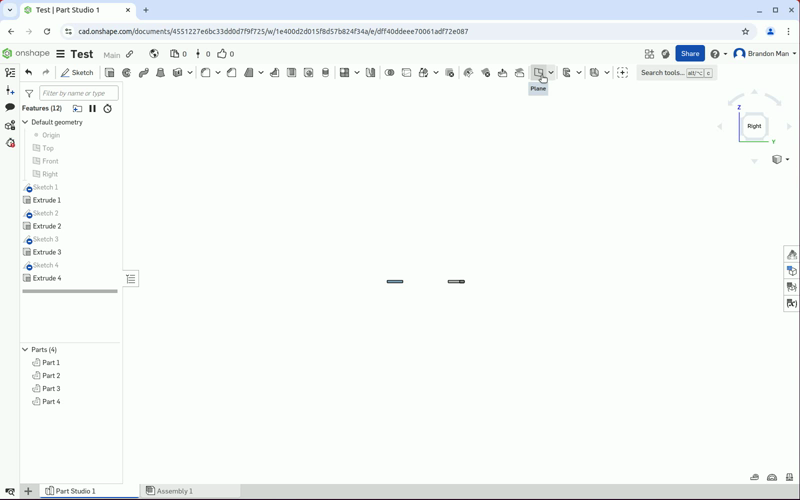
click(541, 75)
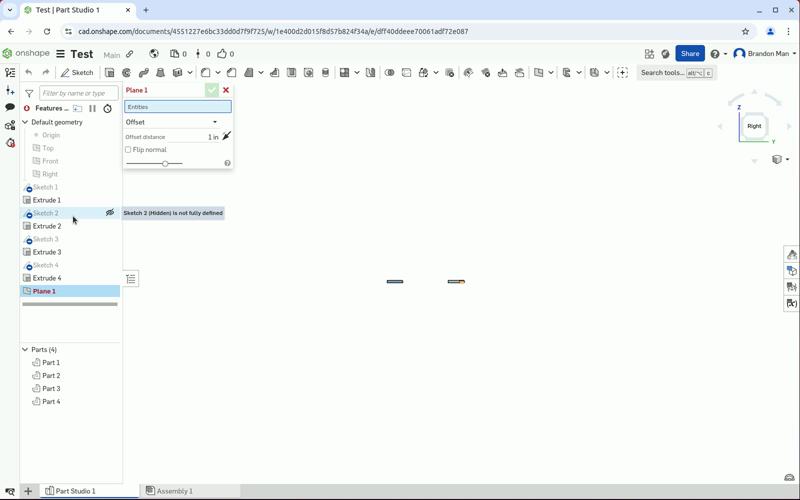
scroll(3)
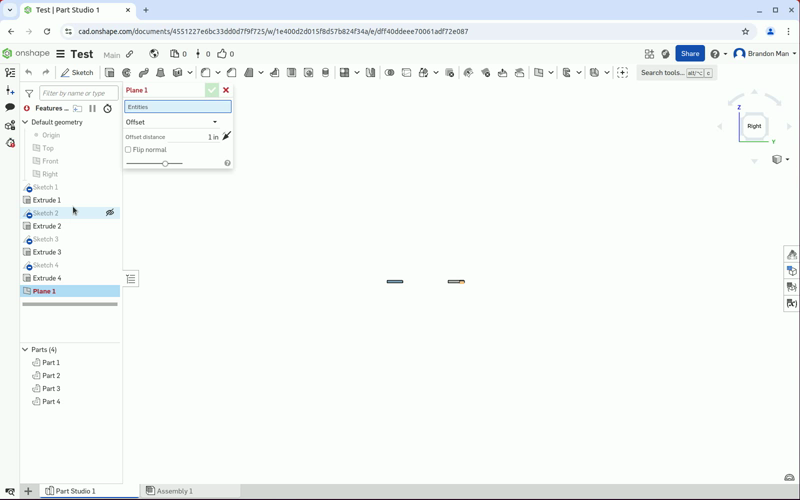
mouse_move(73, 176)
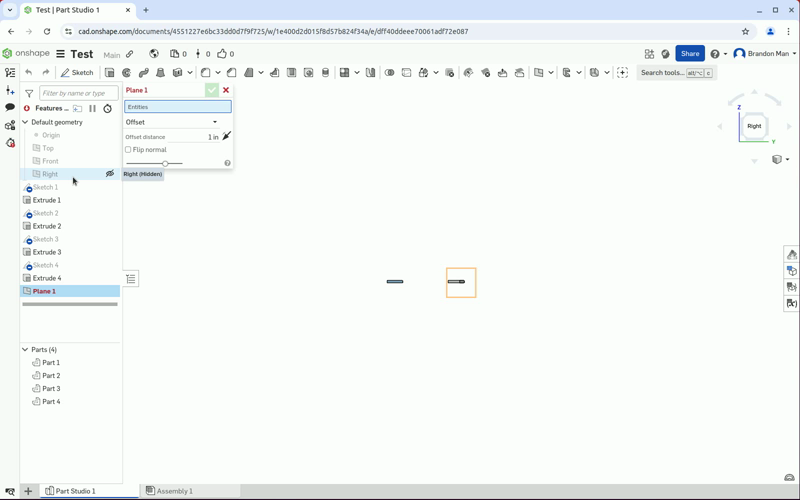
click(73, 176)
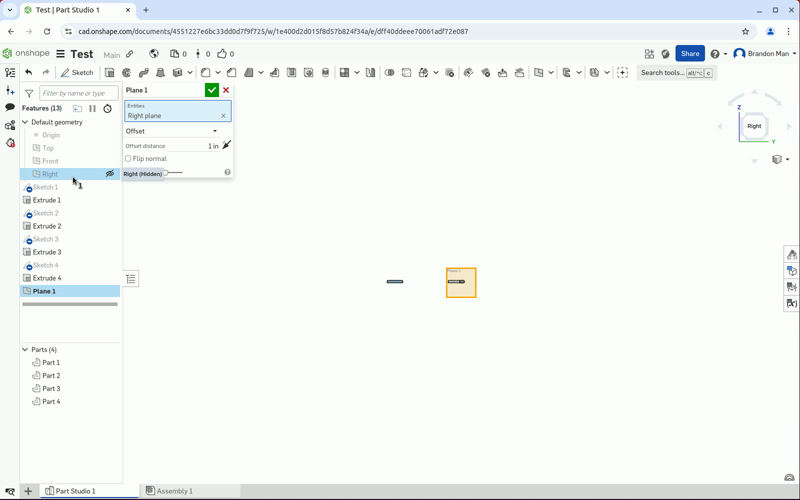
key(tab, 2)
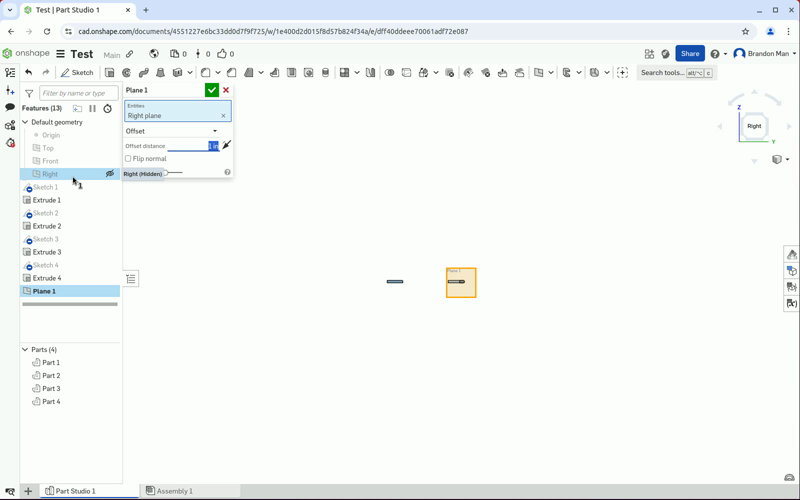
text(23.108)
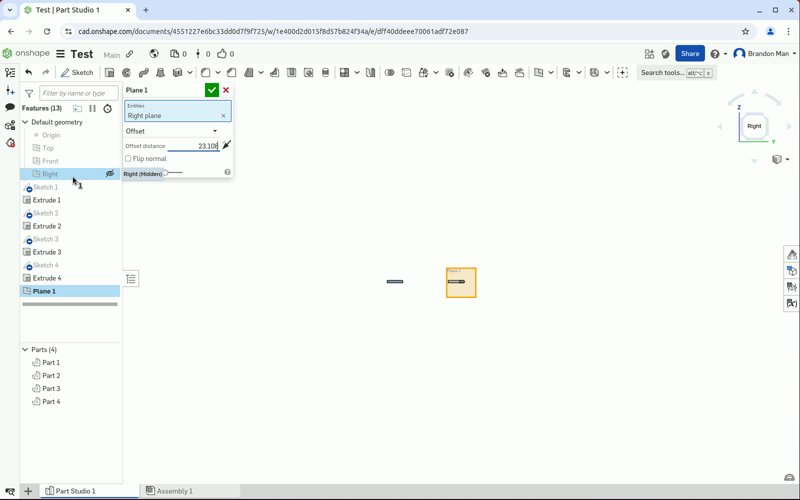
key(enter, 2)
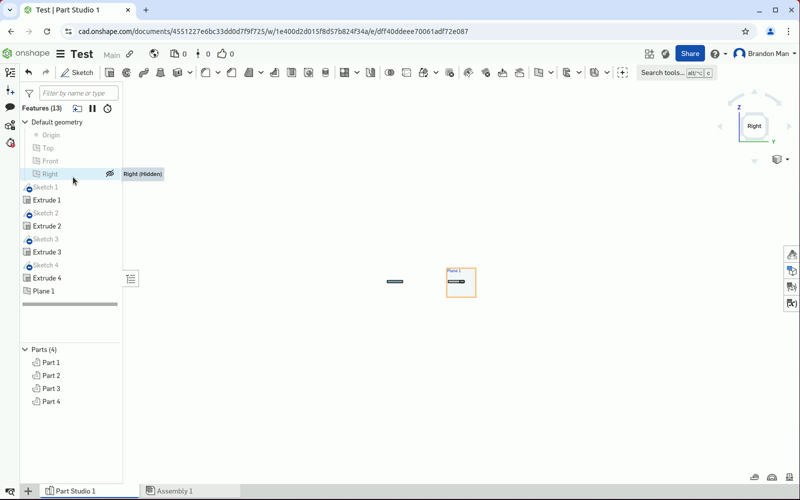
key(shift+s)
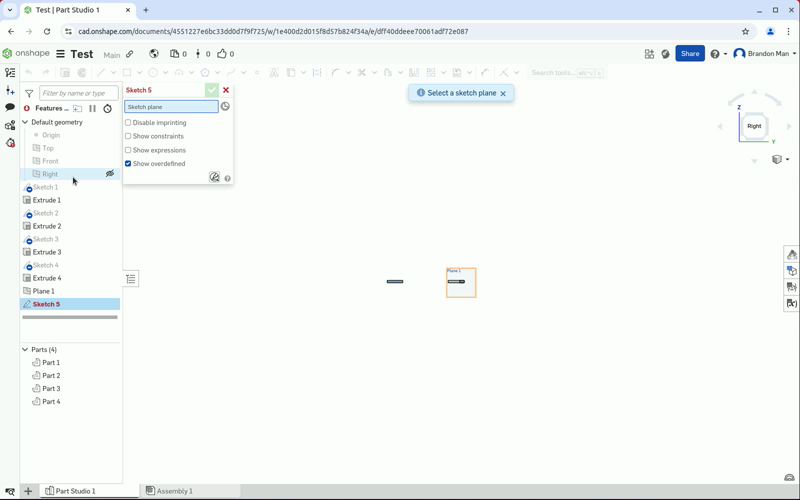
mouse_move(73, 293)
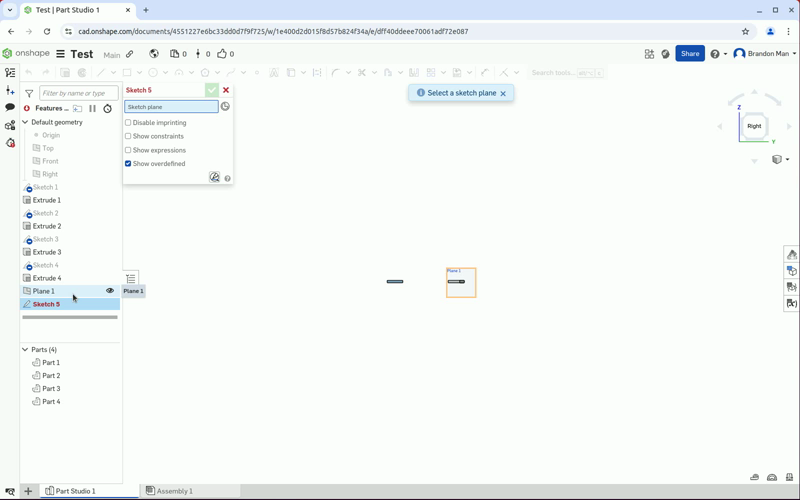
click(73, 293)
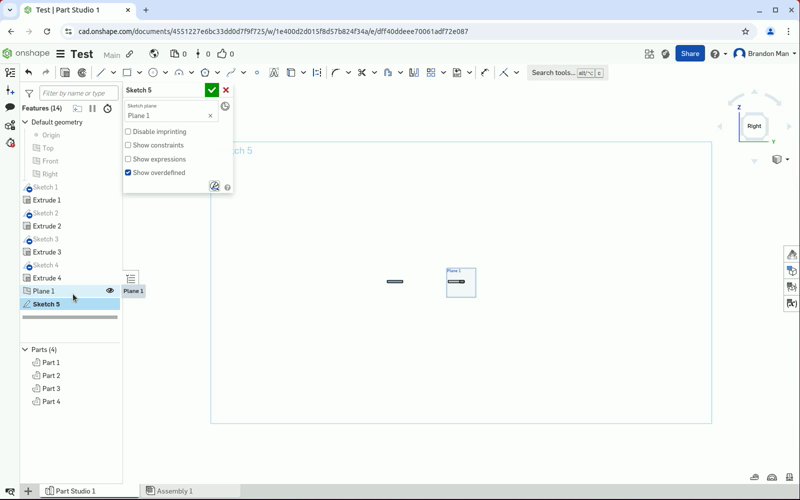
mouse_move(73, 352)
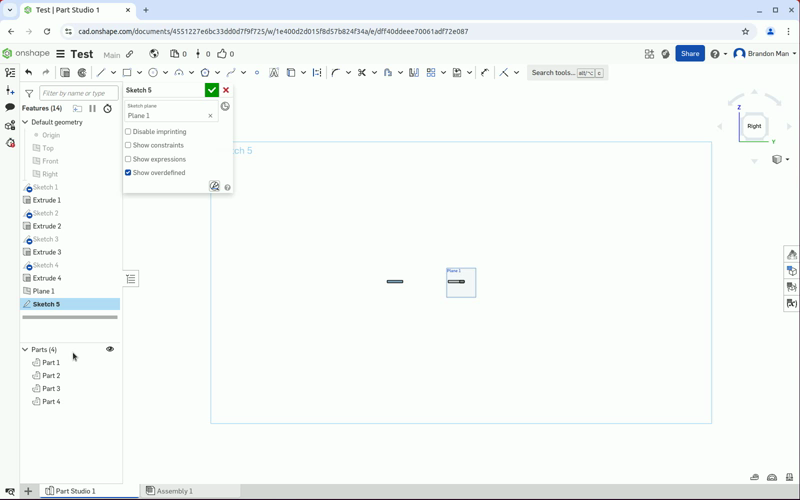
key(y)
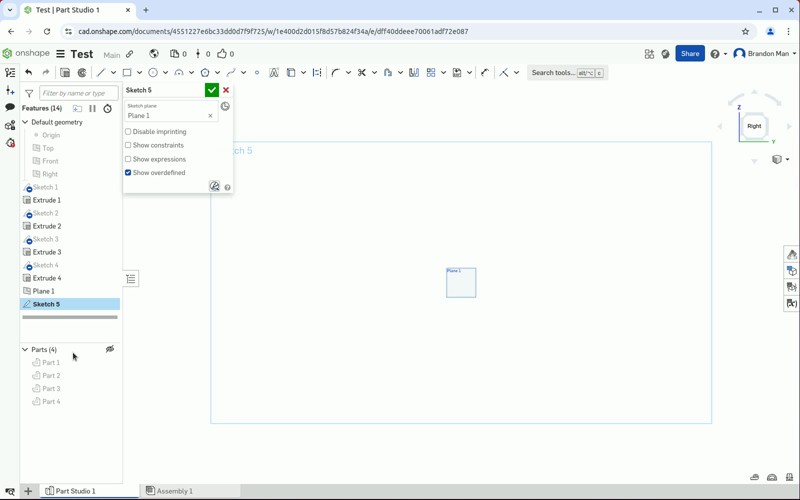
key(c)
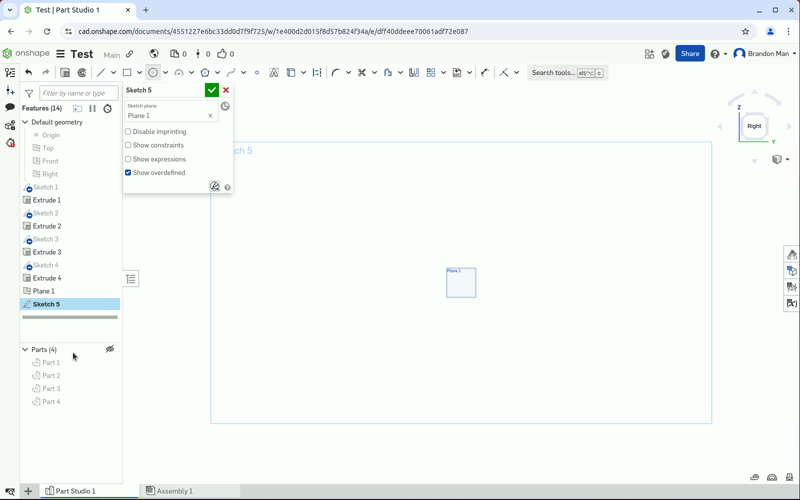
key_down(shift)
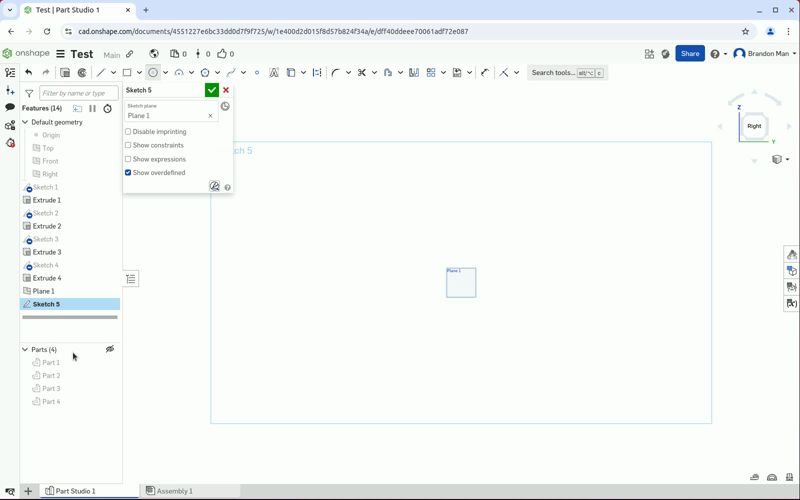
mouse_move(461, 281)
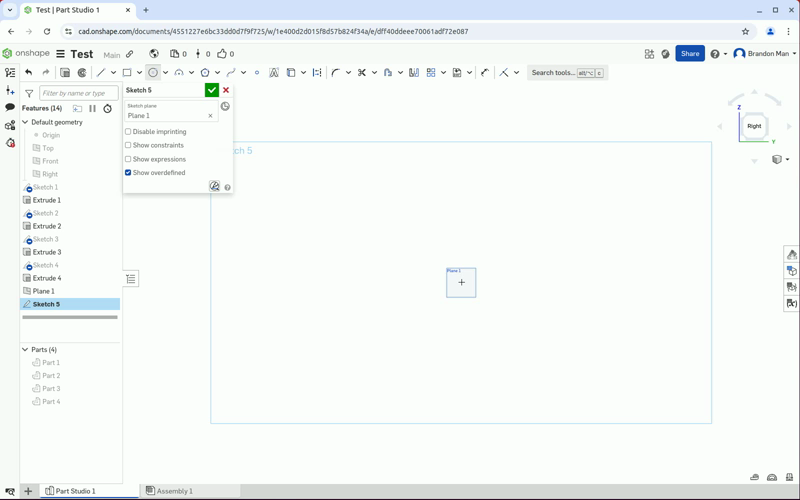
click(461, 281)
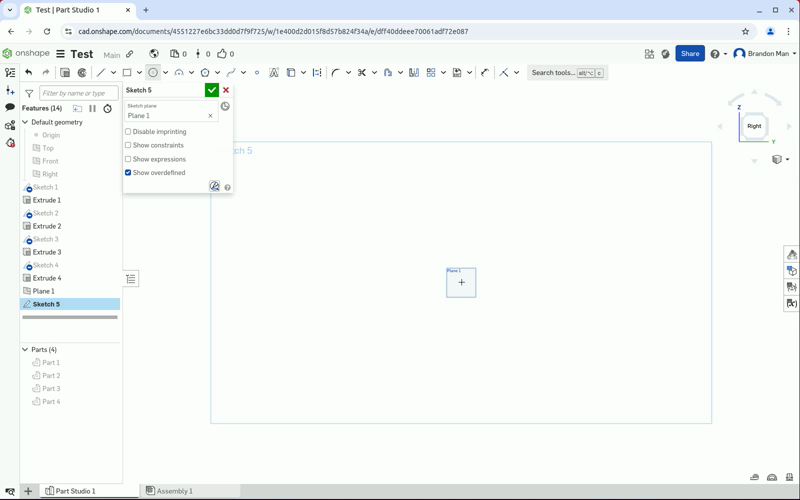
key_up(shift)
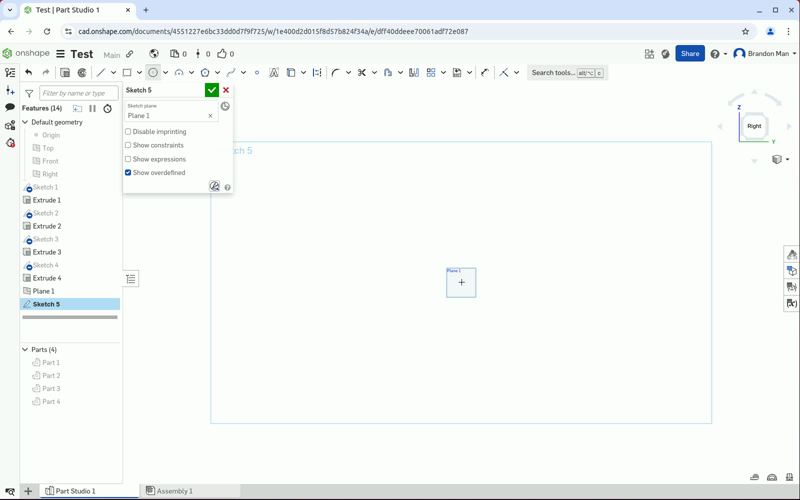
mouse_move(465, 281)
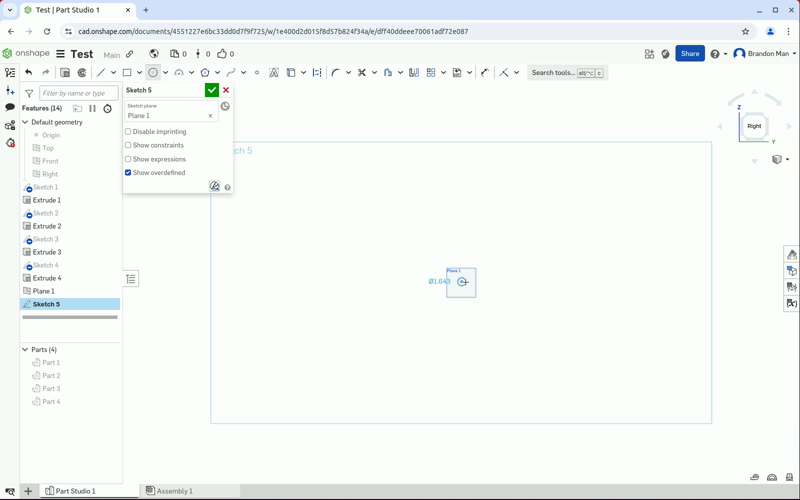
click(465, 281)
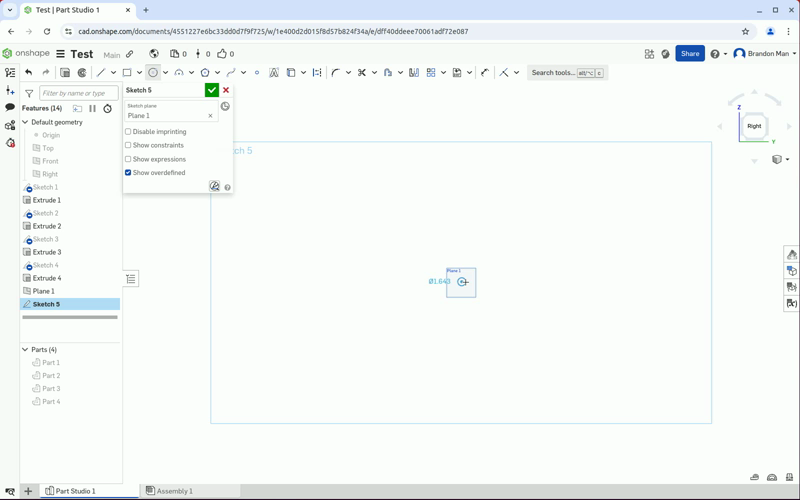
key(esc)
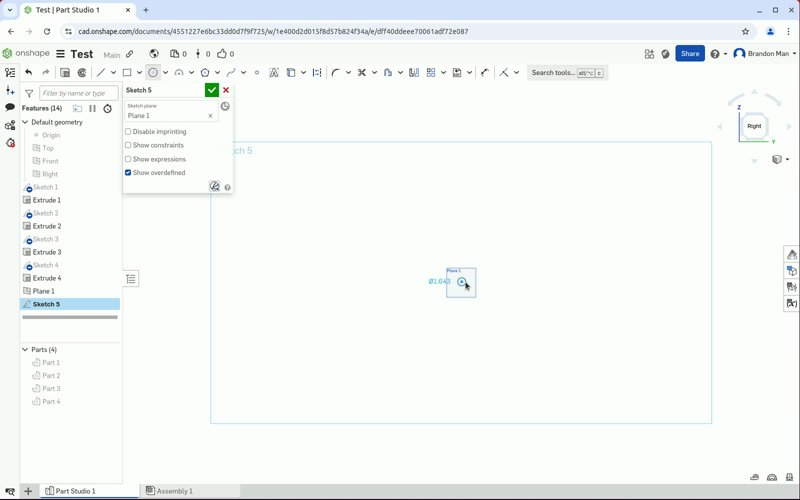
key(l)
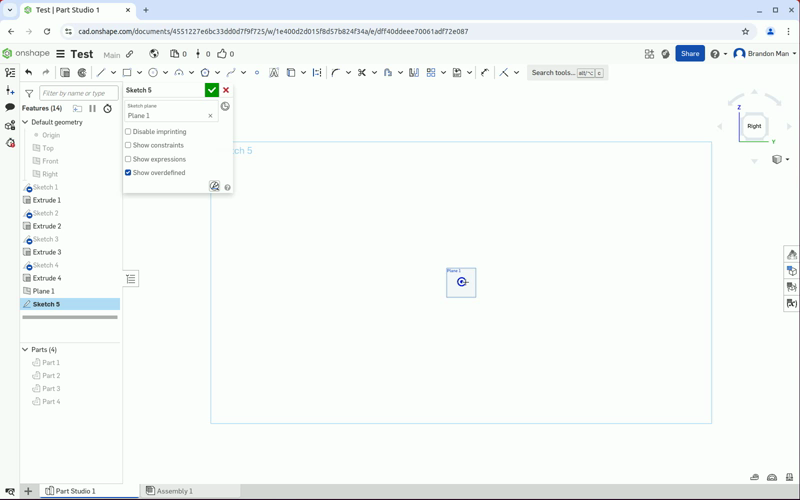
key_down(shift)
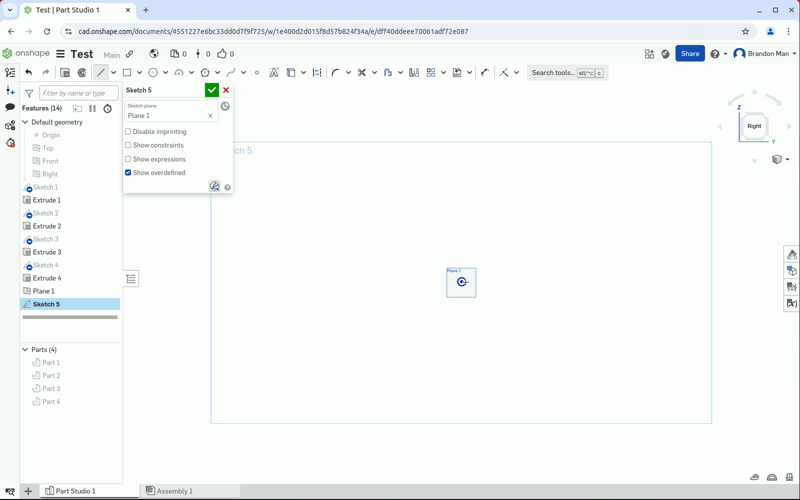
mouse_move(459, 282)
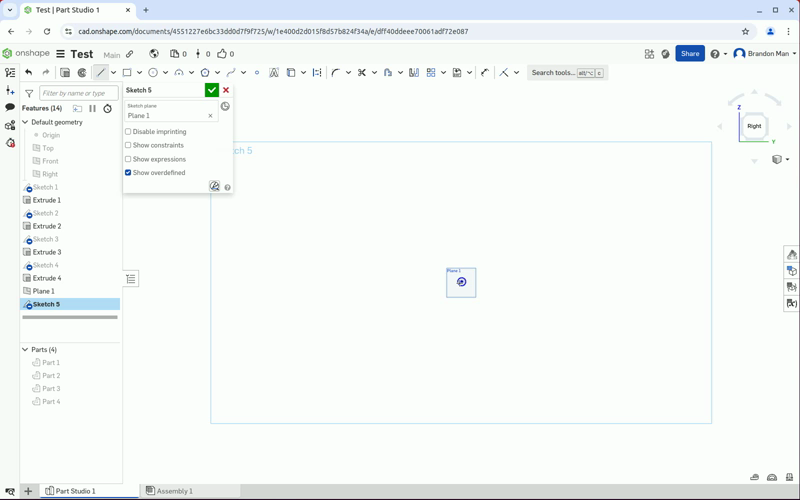
scroll(6)
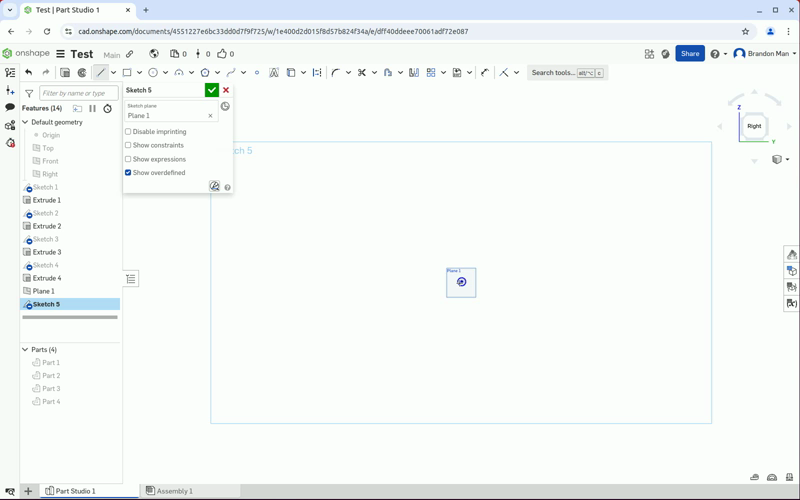
scroll(6)
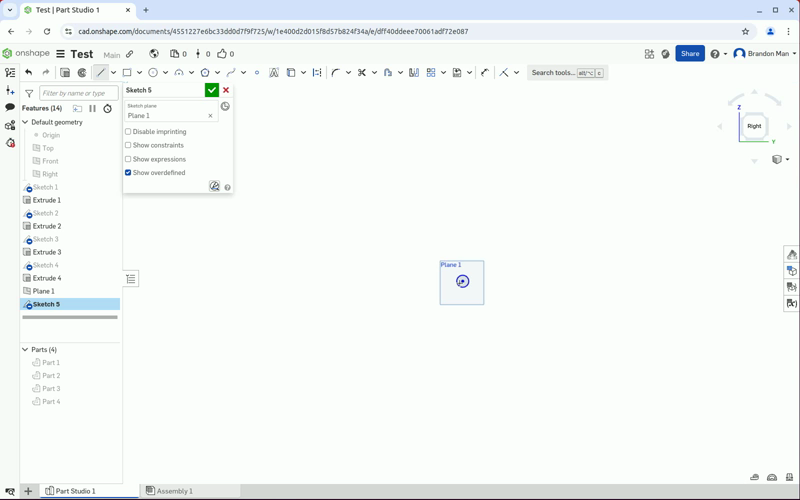
scroll(6)
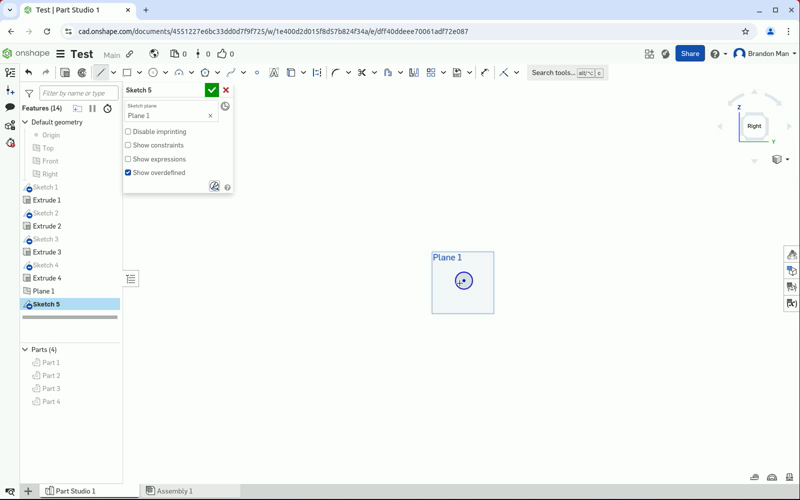
scroll(6)
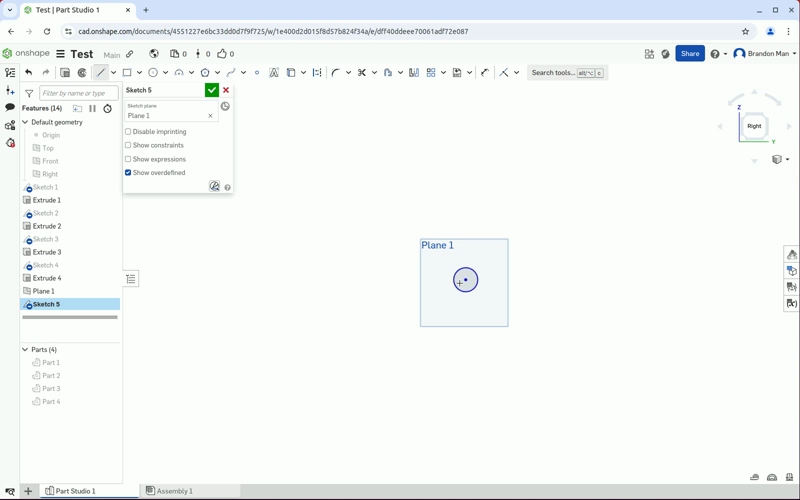
scroll(6)
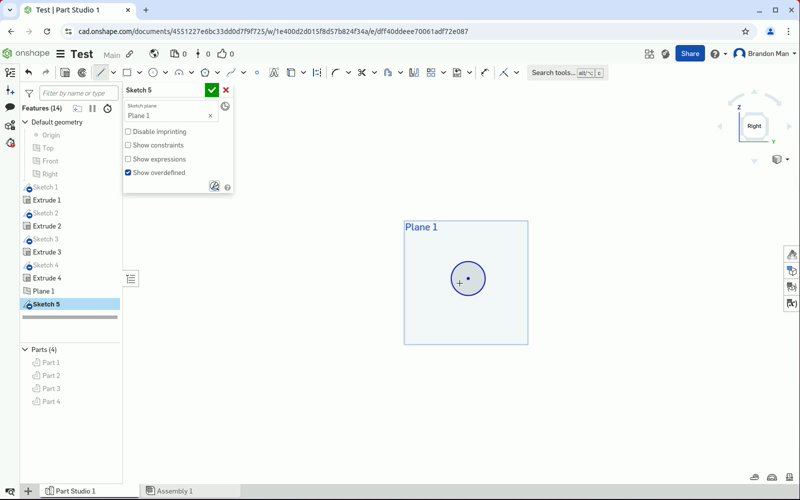
scroll(6)
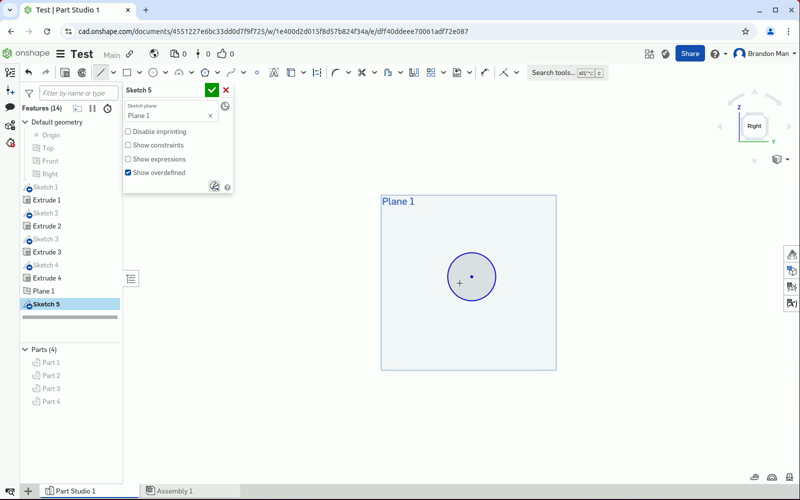
scroll(6)
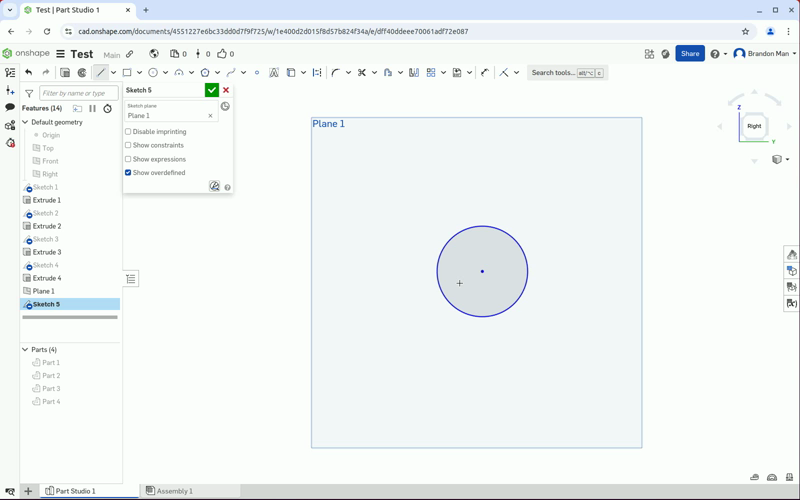
click(459, 282)
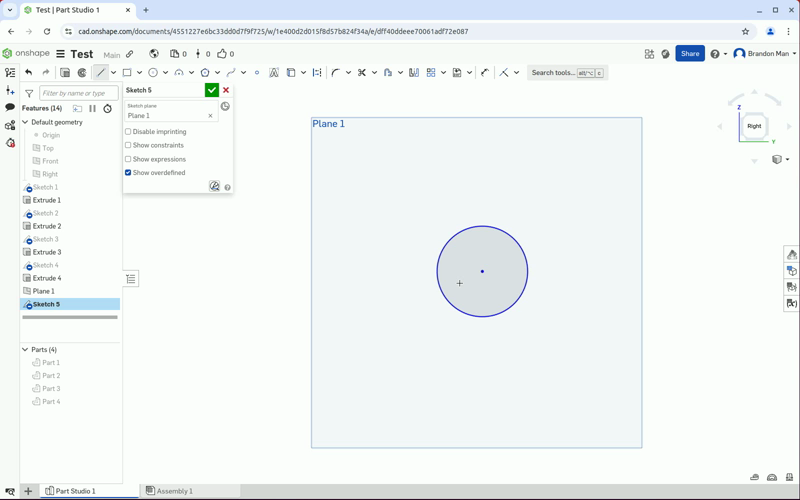
scroll(-6)
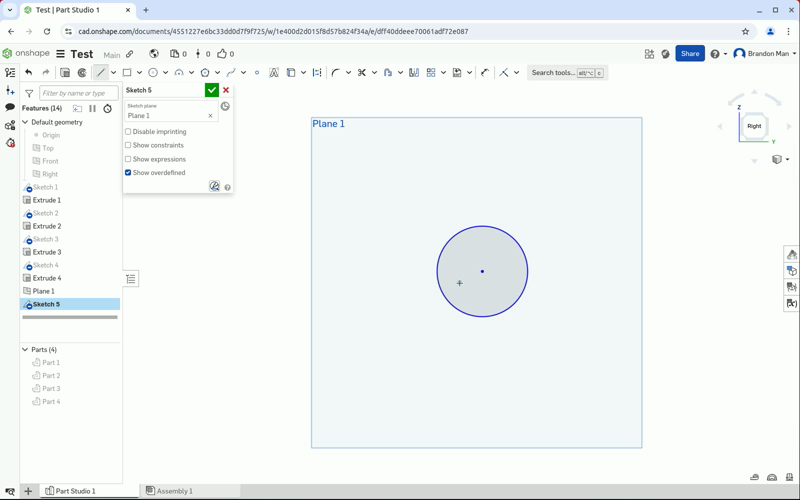
scroll(-6)
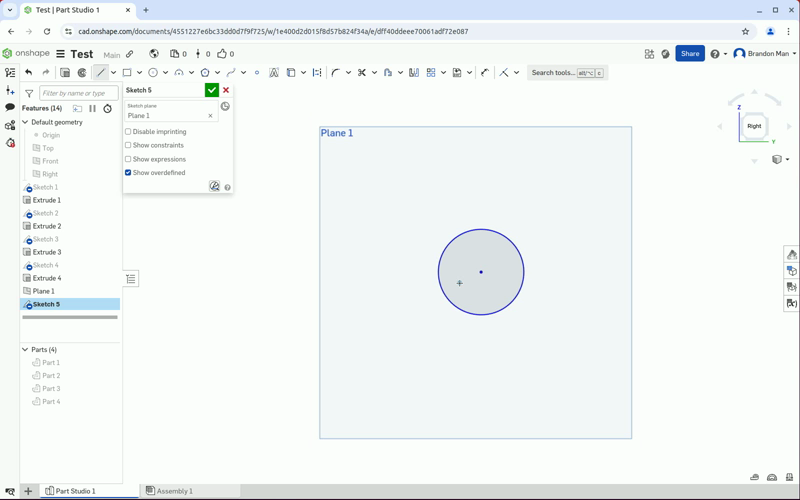
scroll(-6)
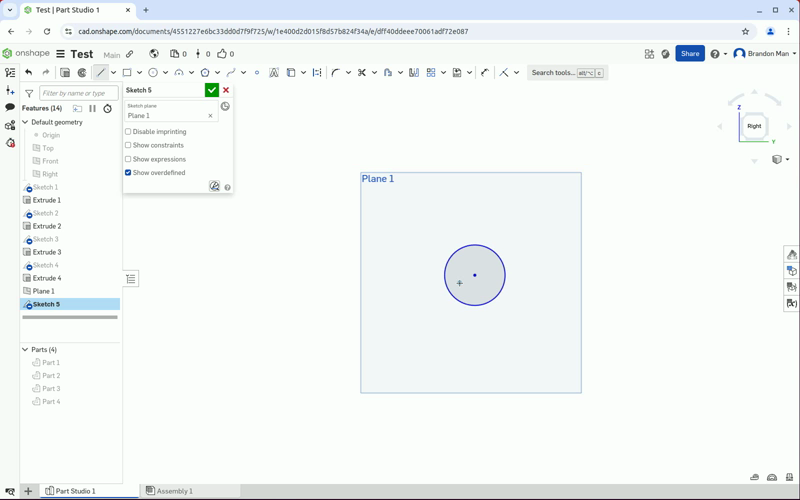
scroll(-6)
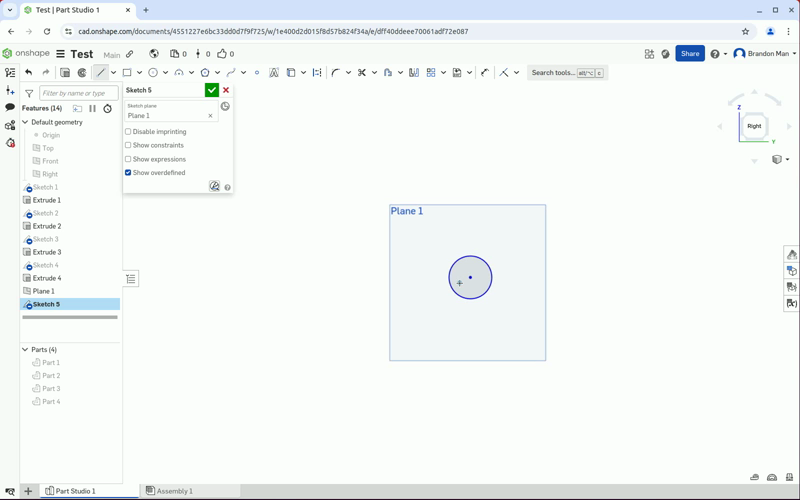
scroll(-6)
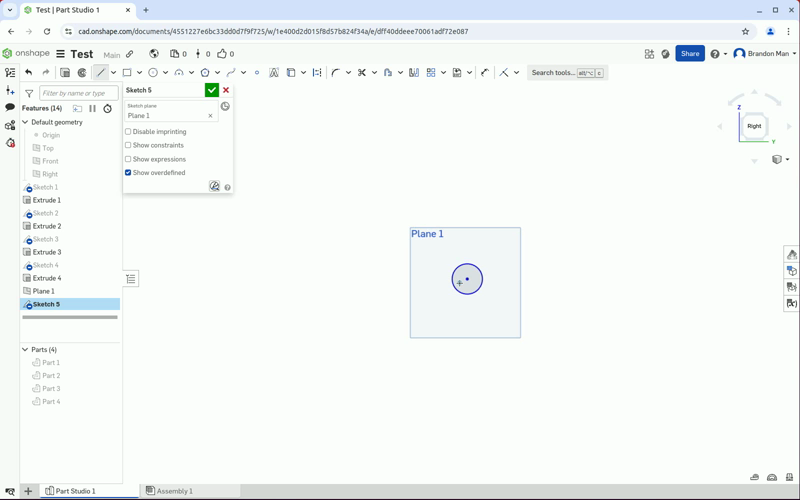
scroll(-6)
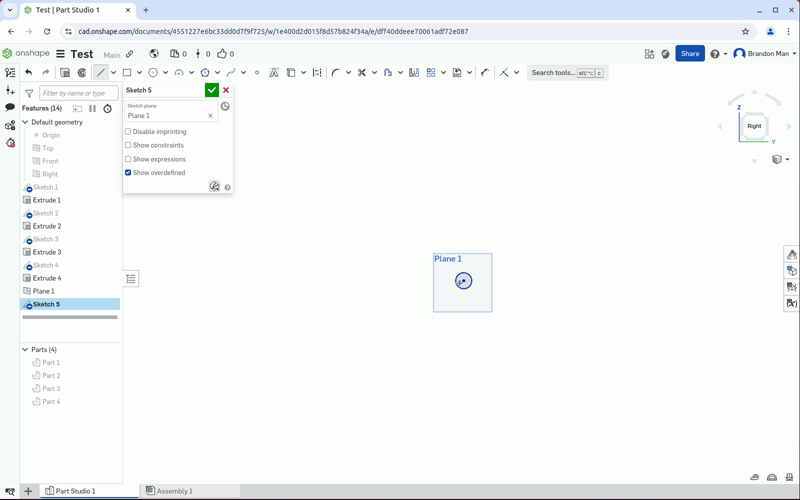
scroll(-6)
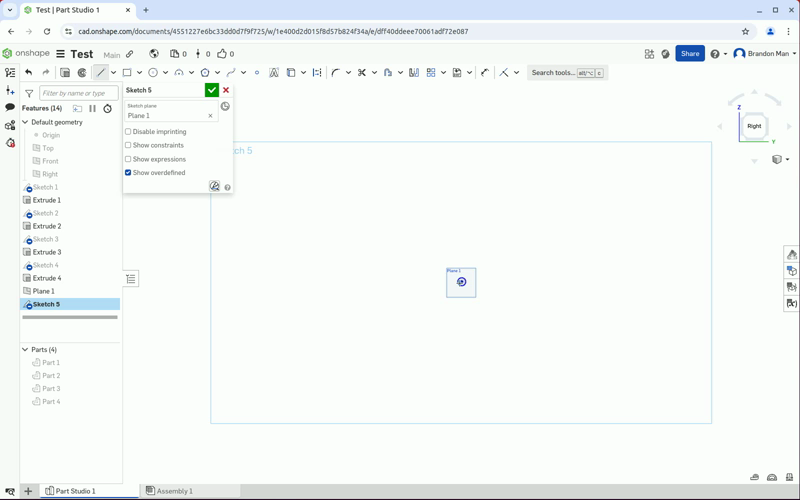
key_up(shift)
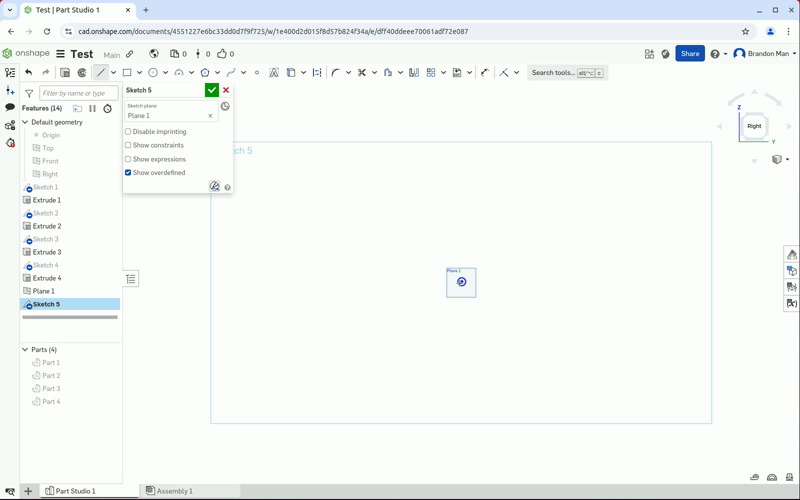
key_down(shift)
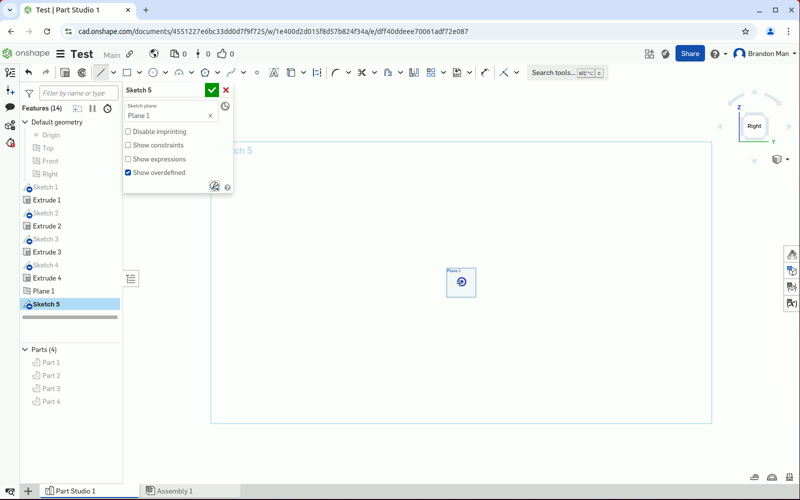
mouse_move(489, 282)
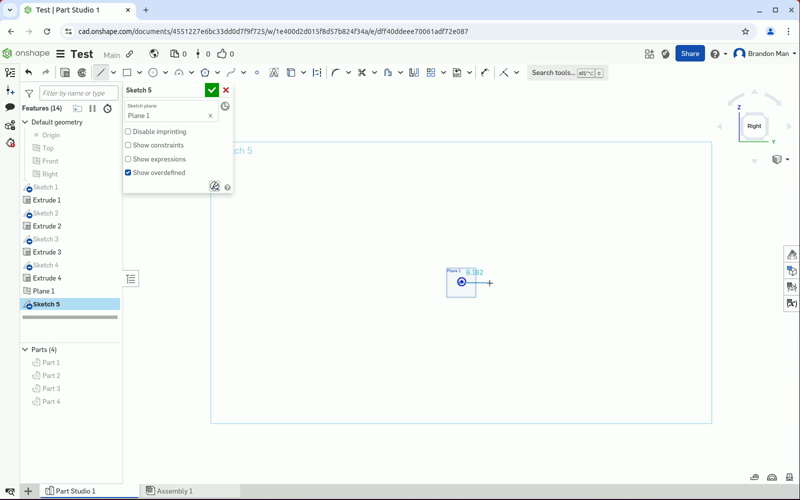
mouse_move(464, 282)
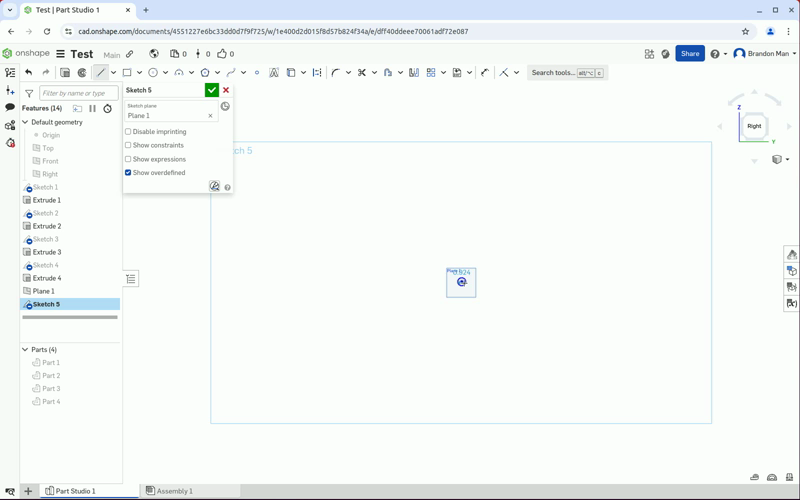
scroll(6)
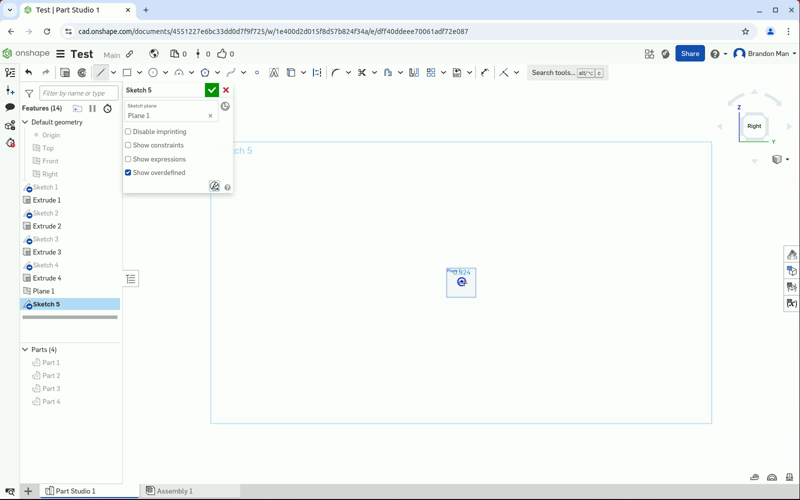
scroll(6)
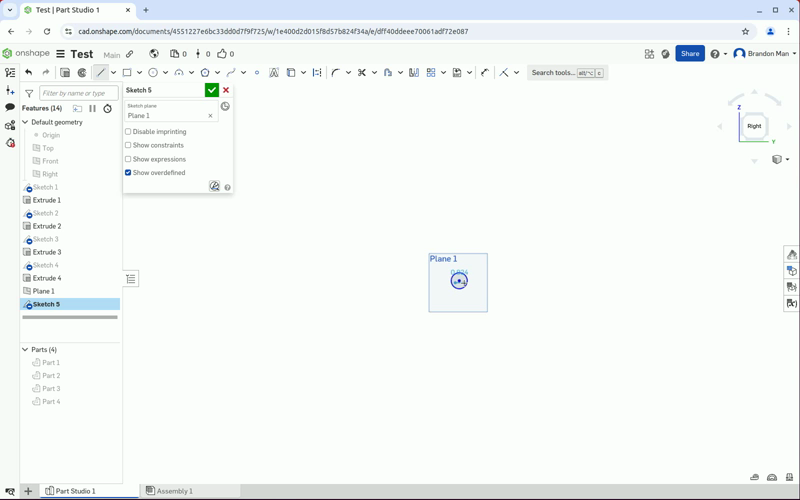
scroll(6)
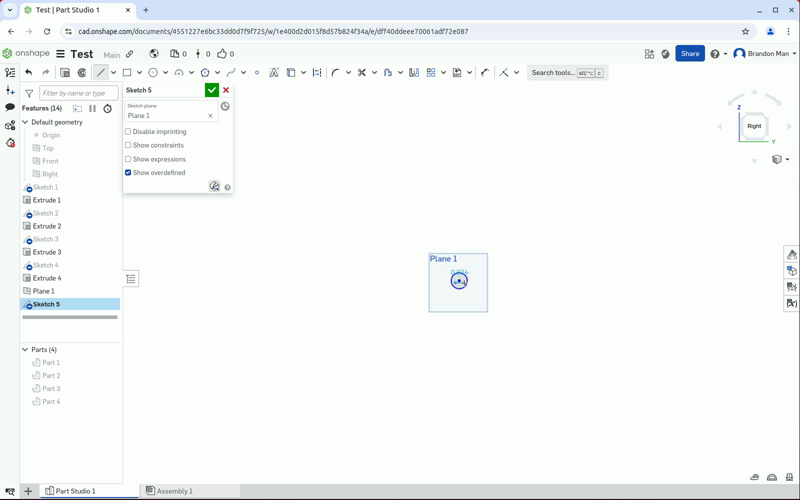
scroll(6)
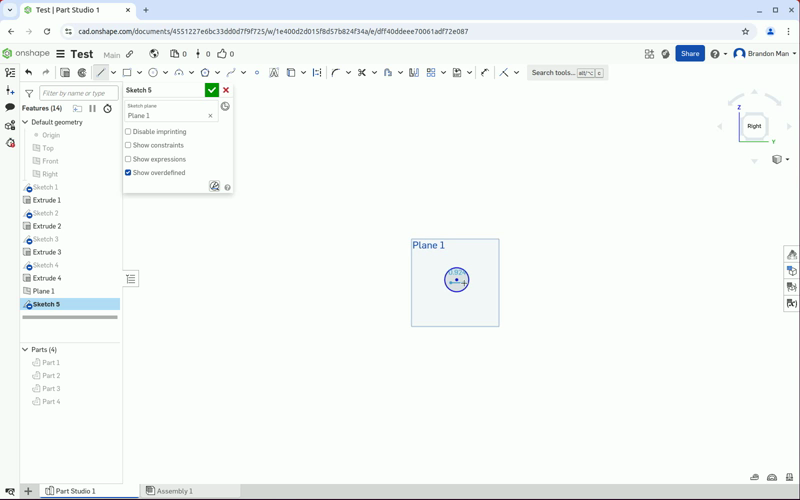
scroll(6)
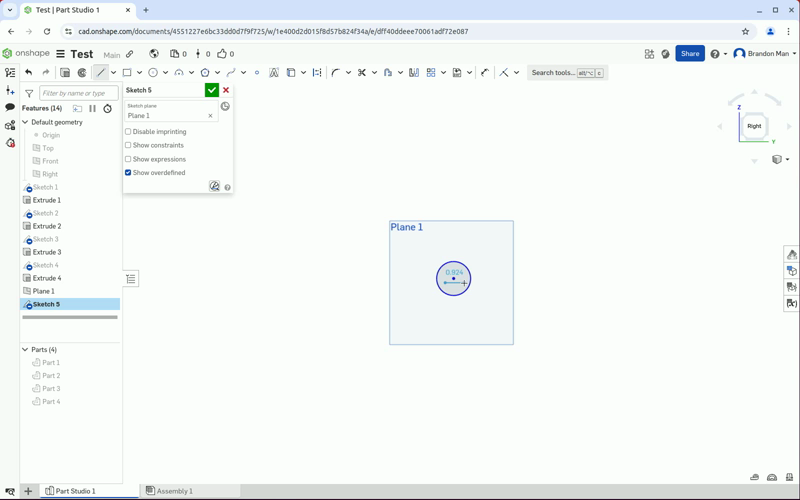
scroll(6)
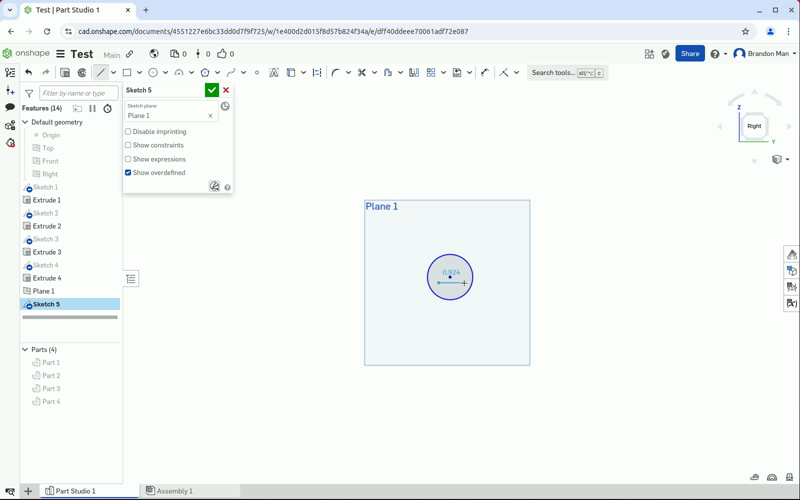
scroll(6)
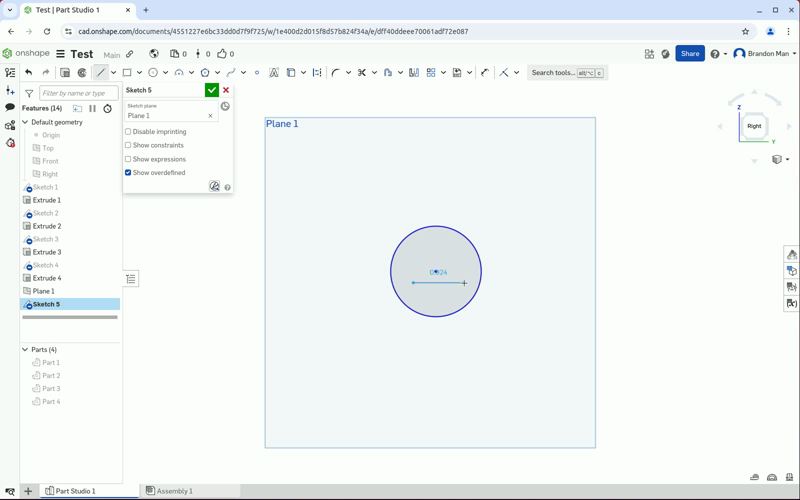
click(464, 282)
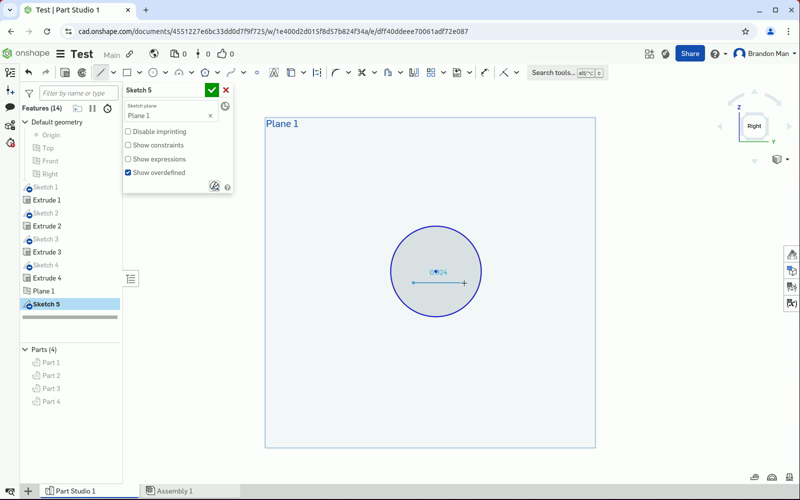
scroll(-6)
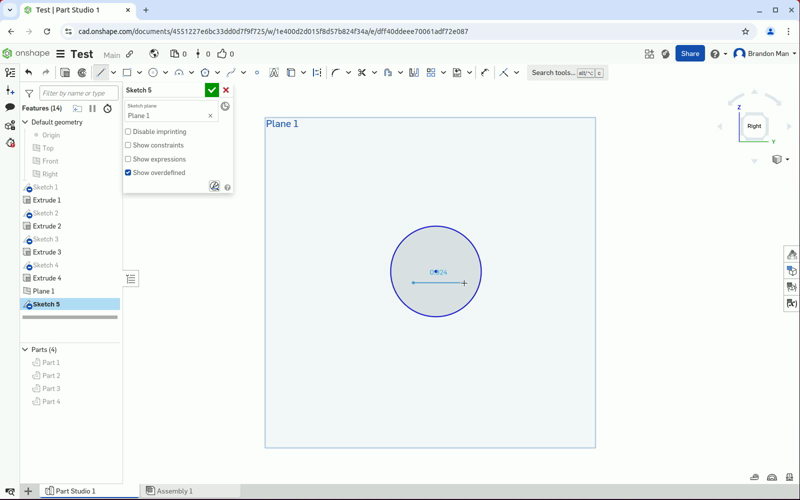
scroll(-6)
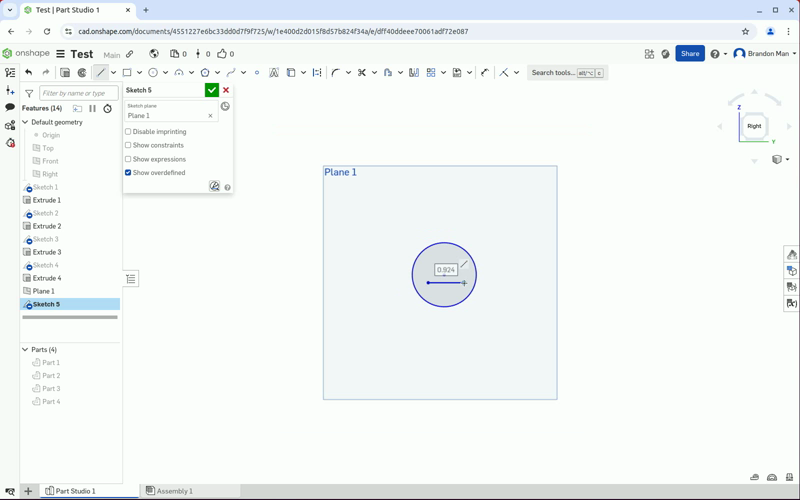
scroll(-6)
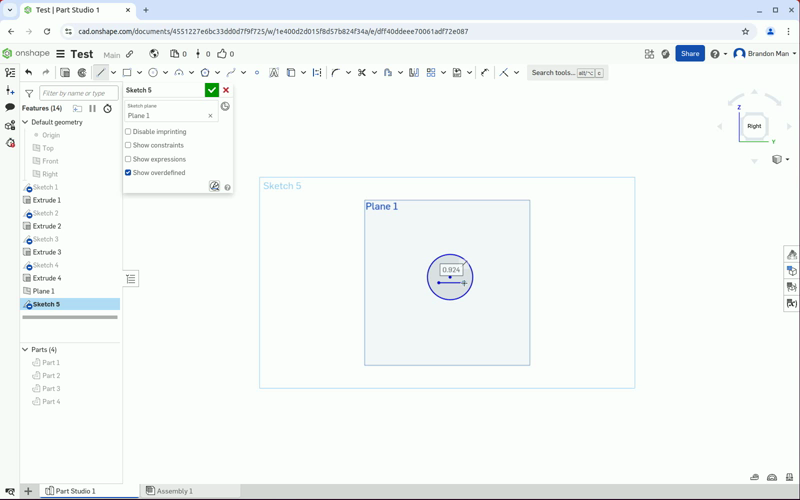
scroll(-6)
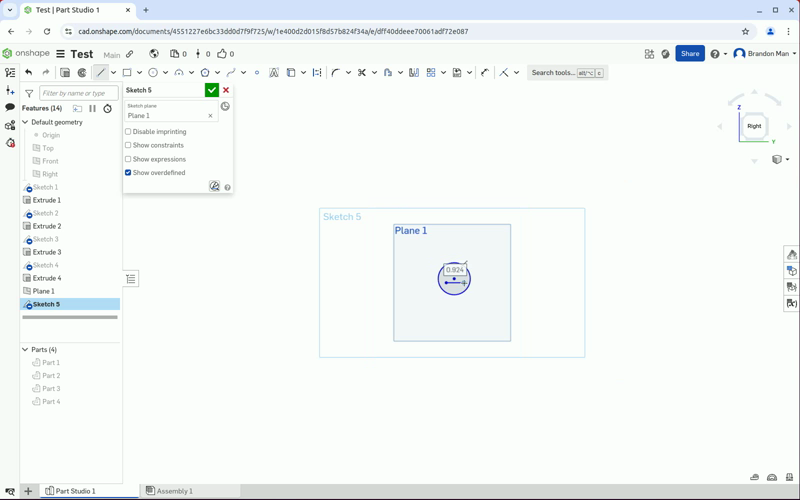
scroll(-6)
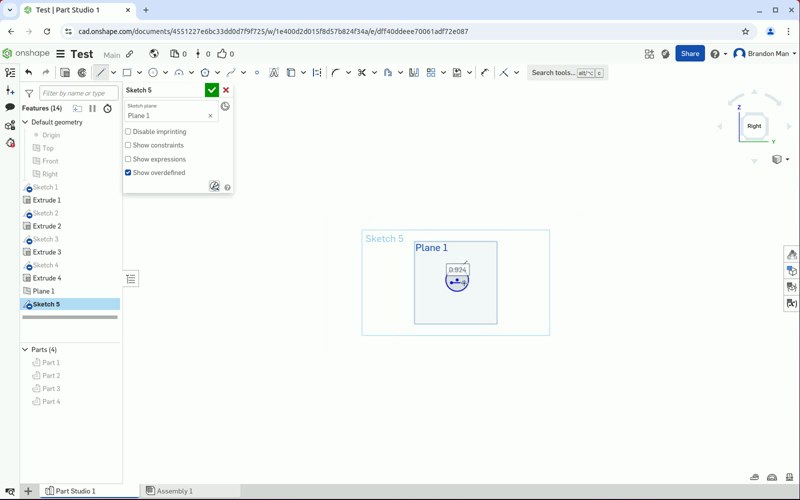
scroll(-6)
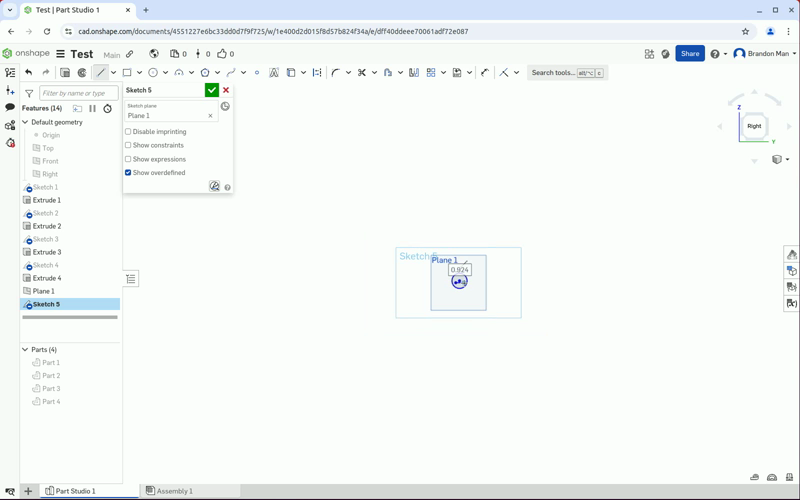
scroll(-6)
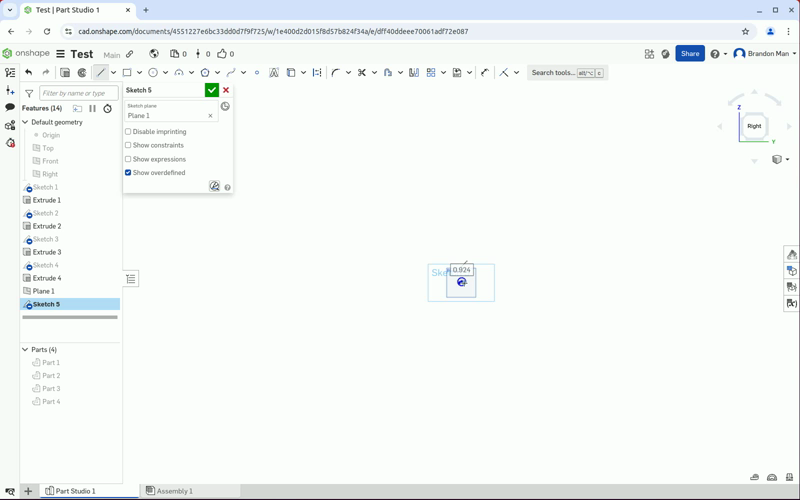
key_up(shift)
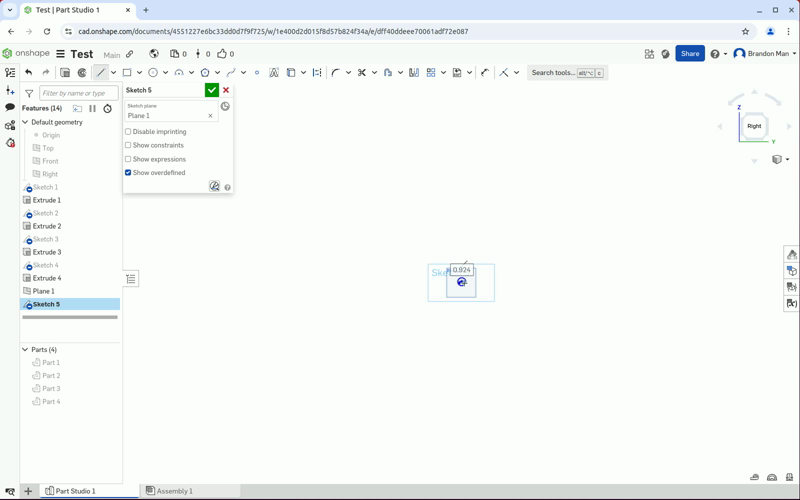
key_down(shift)
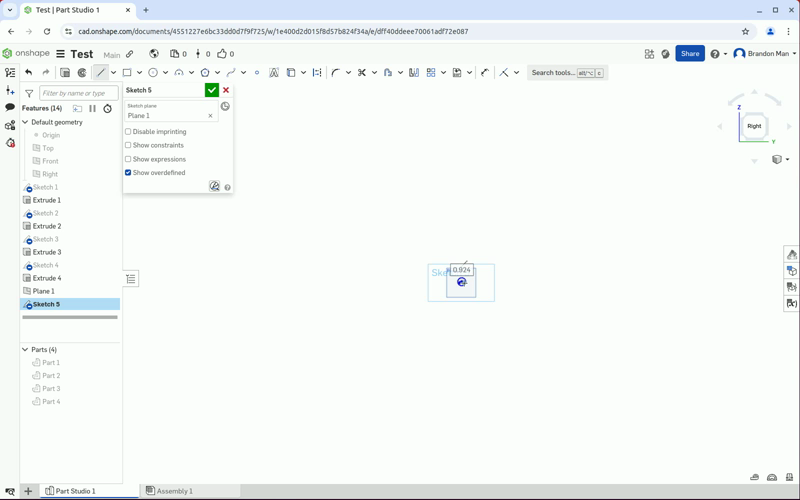
mouse_move(494, 282)
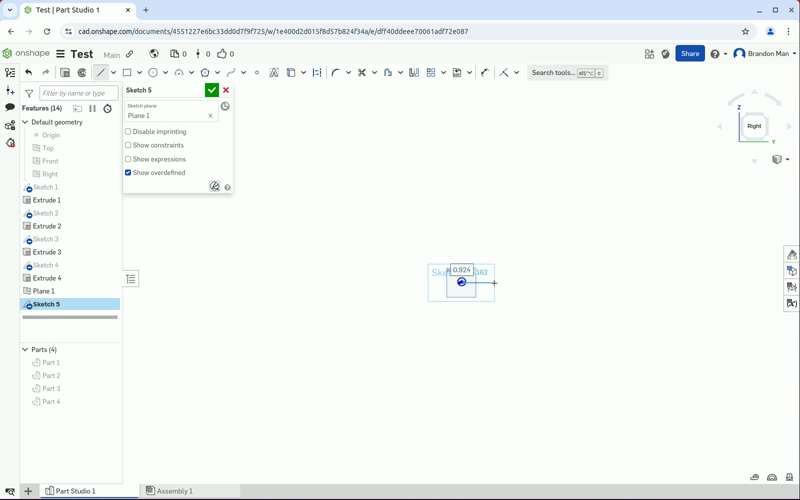
mouse_move(464, 280)
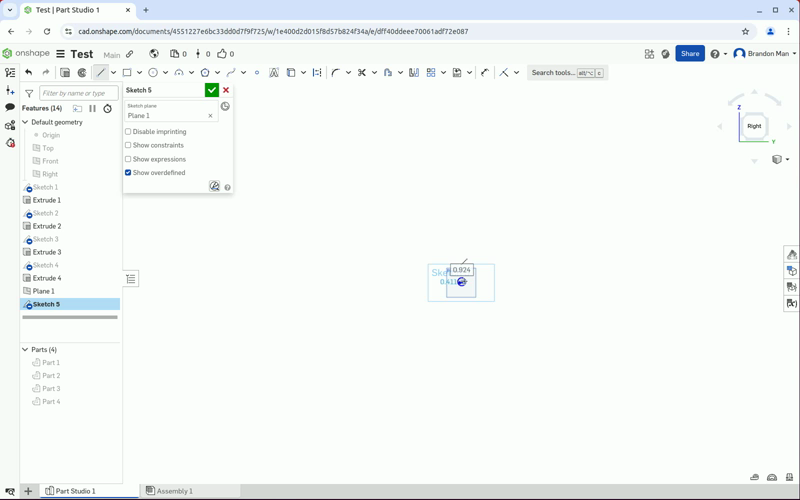
scroll(6)
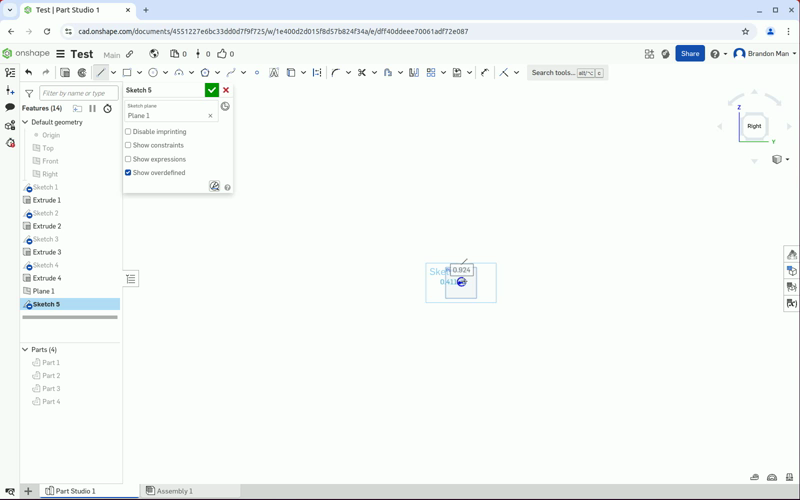
scroll(6)
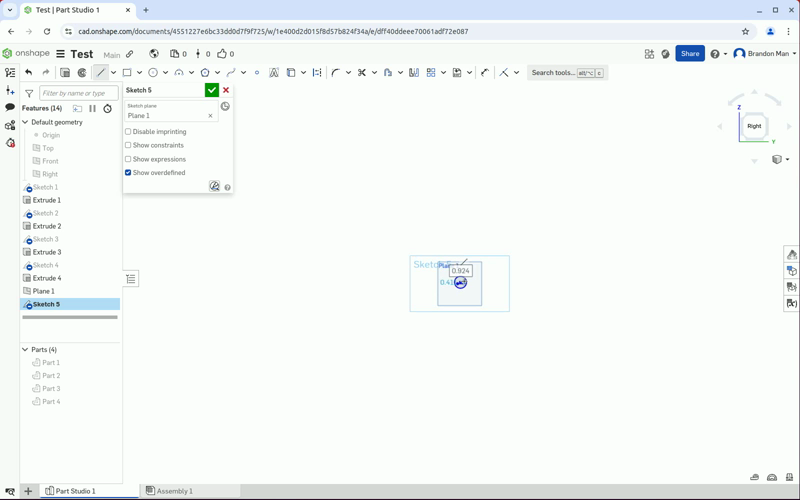
scroll(6)
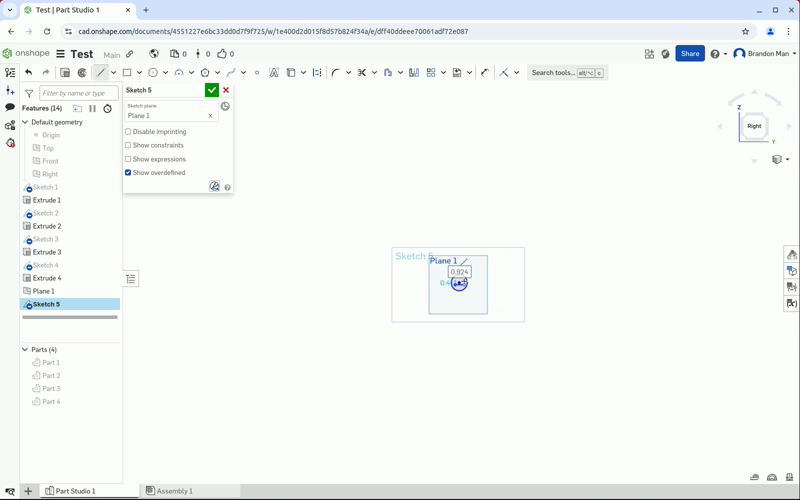
scroll(6)
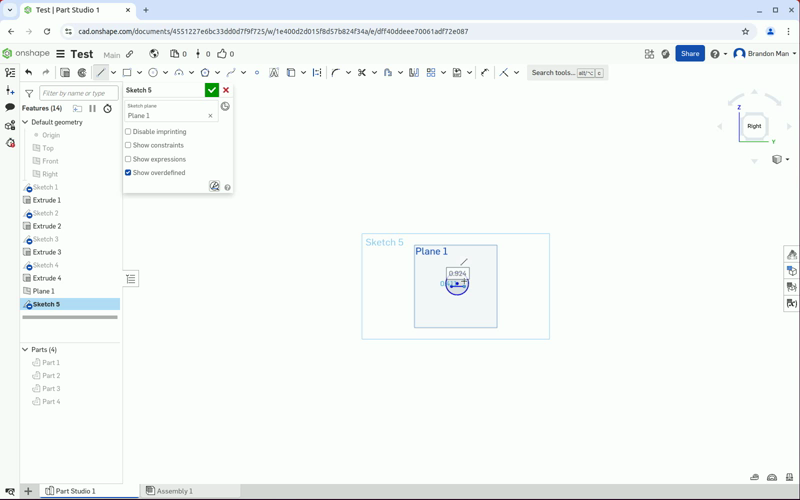
scroll(6)
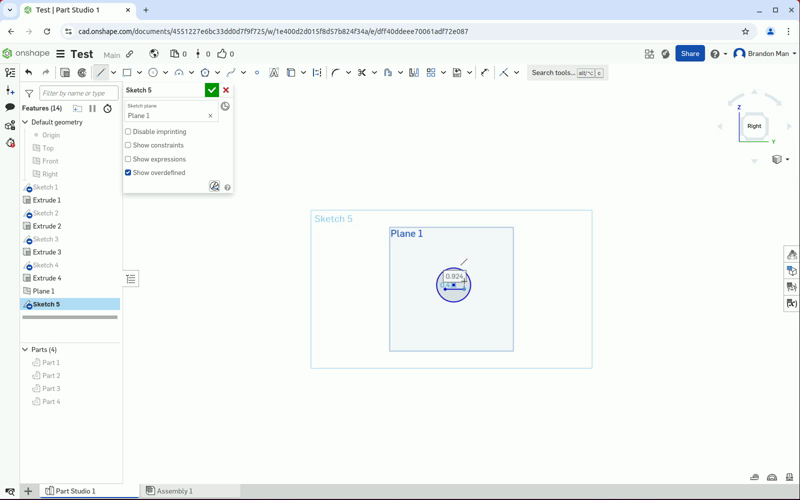
scroll(6)
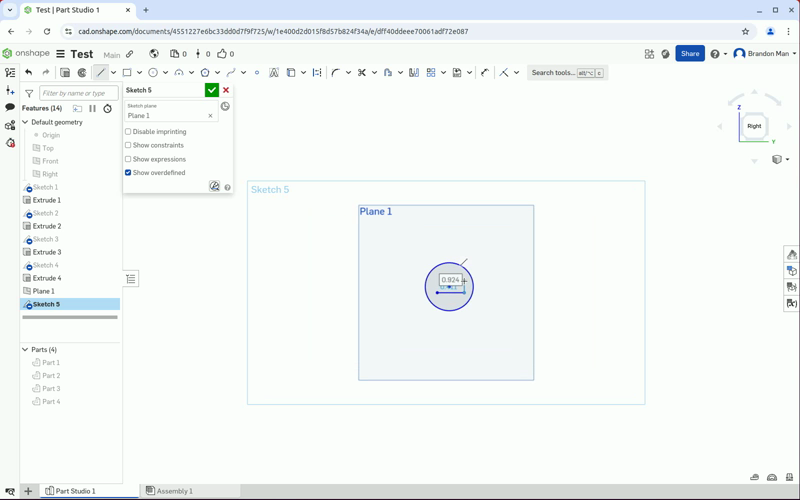
scroll(6)
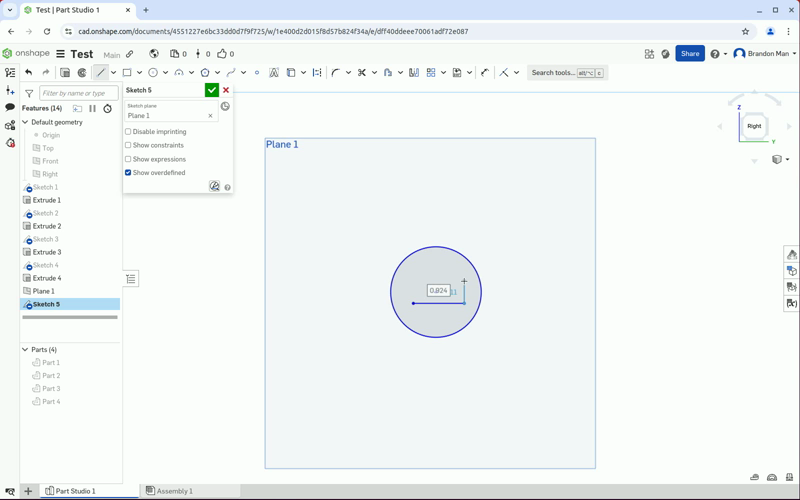
click(464, 280)
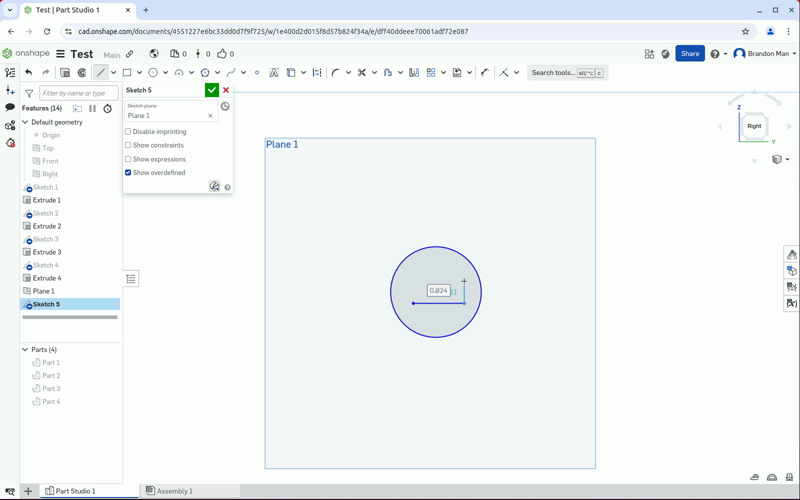
scroll(-6)
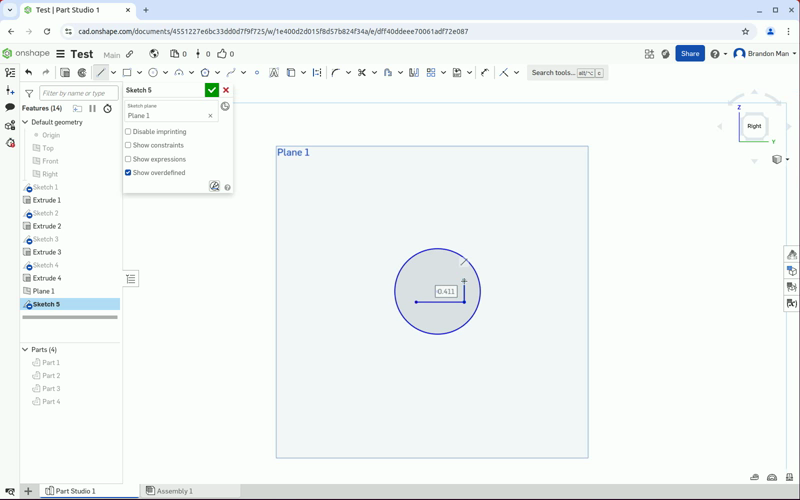
scroll(-6)
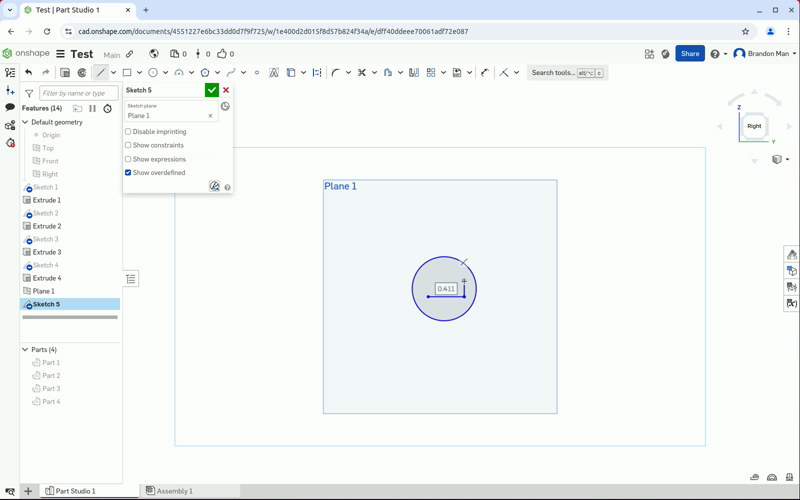
scroll(-6)
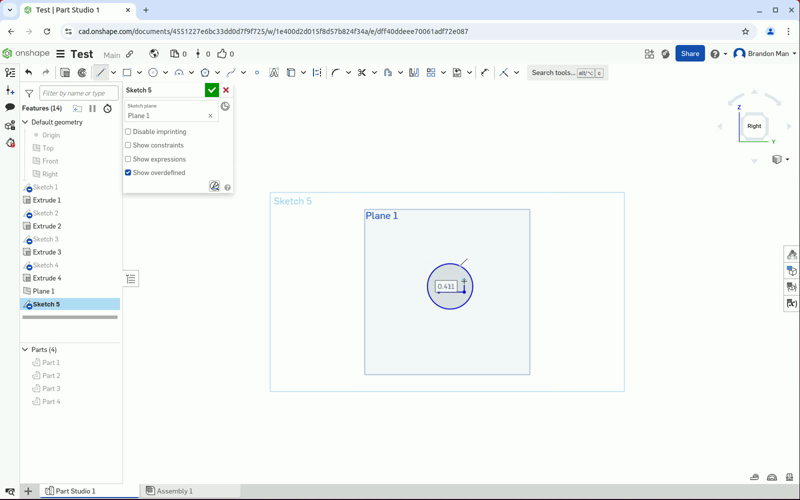
scroll(-6)
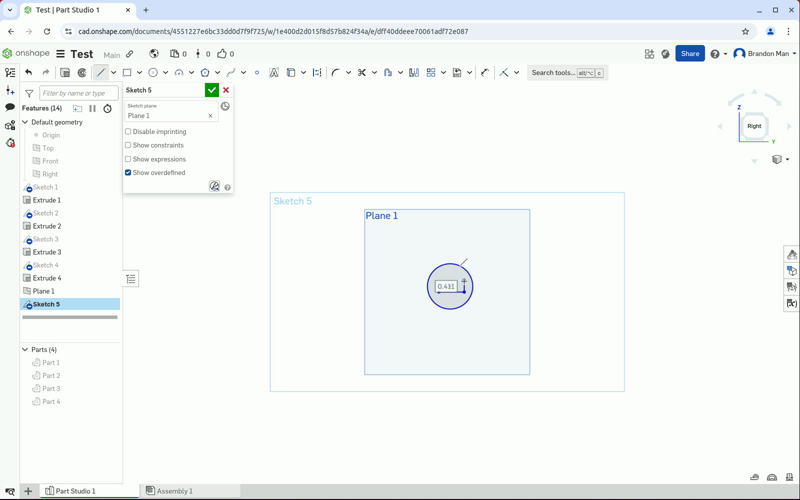
scroll(-6)
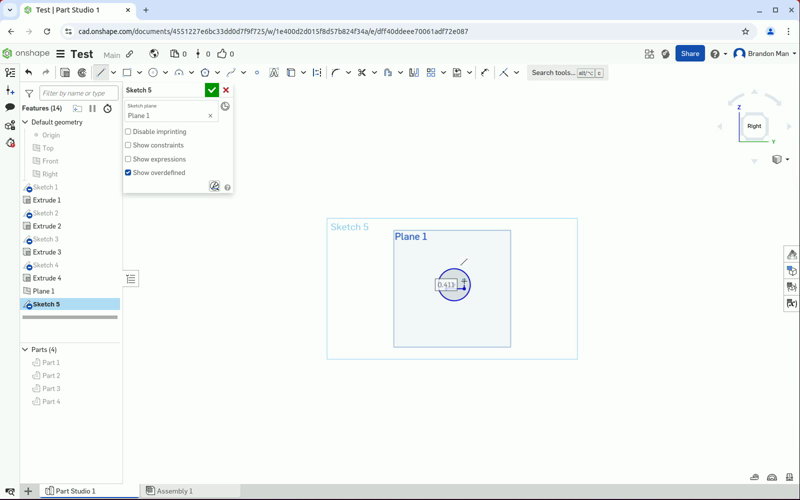
scroll(-6)
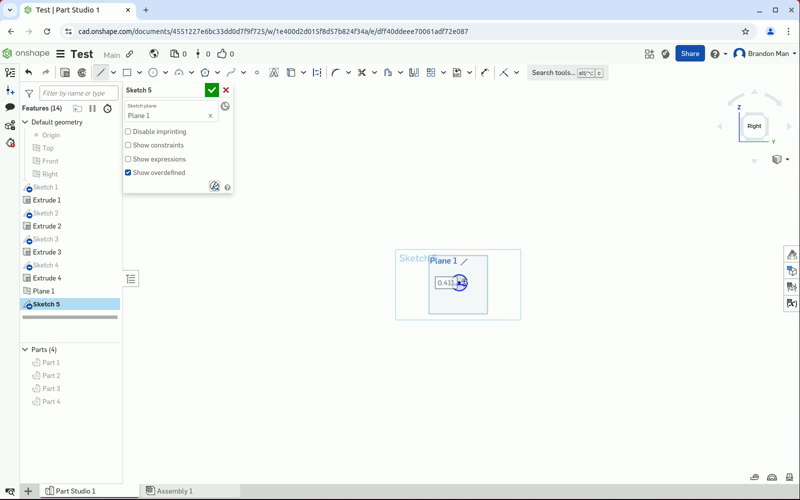
scroll(-6)
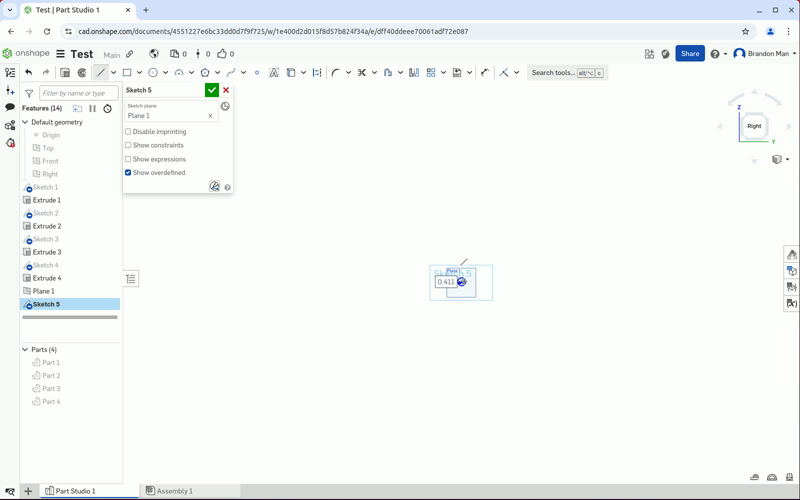
key_up(shift)
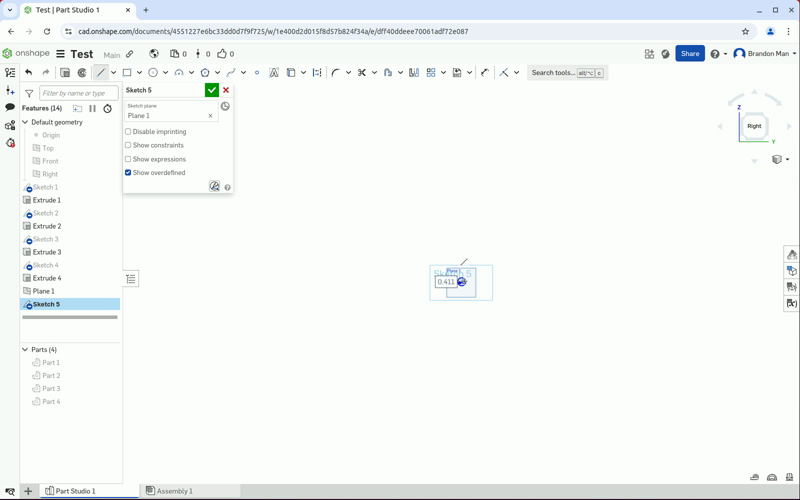
key_down(shift)
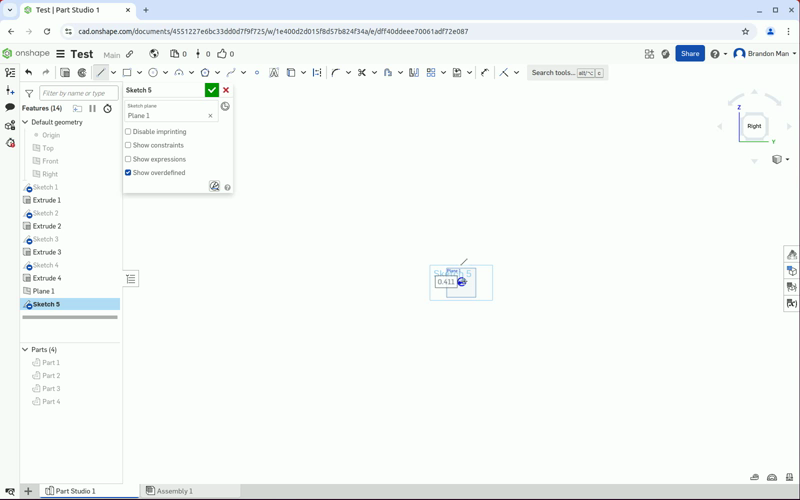
mouse_move(494, 280)
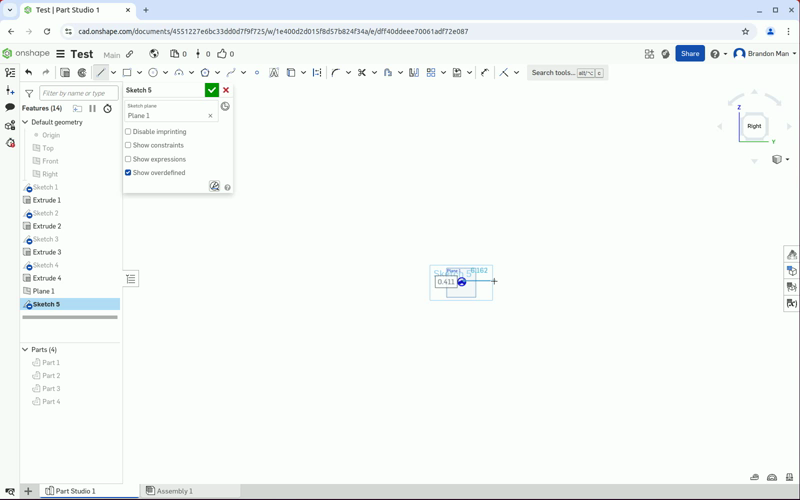
mouse_move(459, 280)
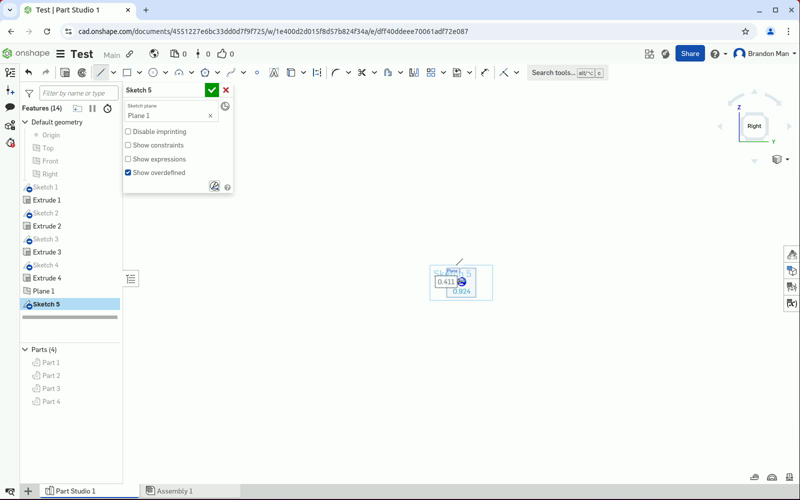
scroll(6)
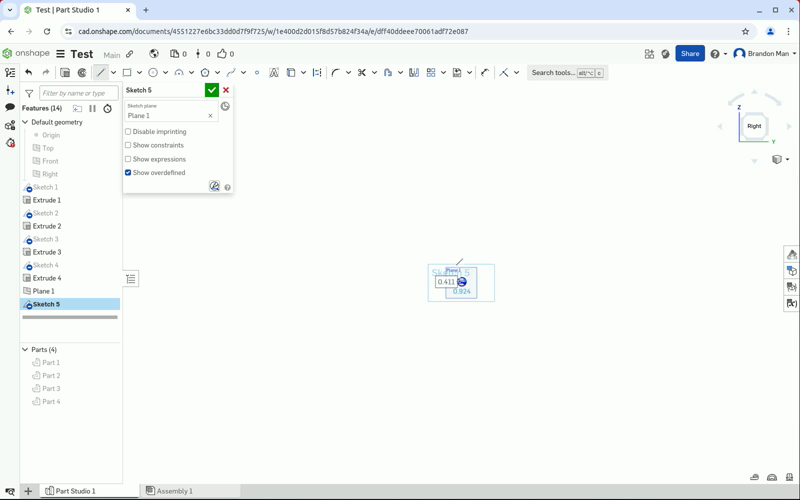
scroll(6)
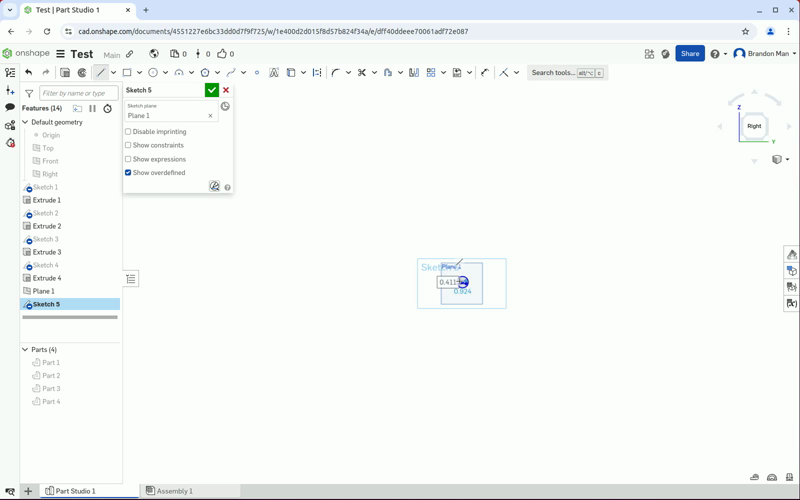
scroll(6)
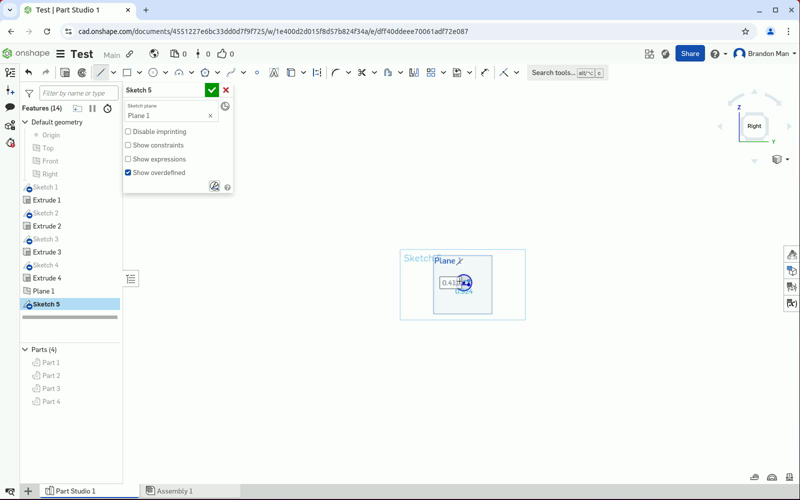
scroll(6)
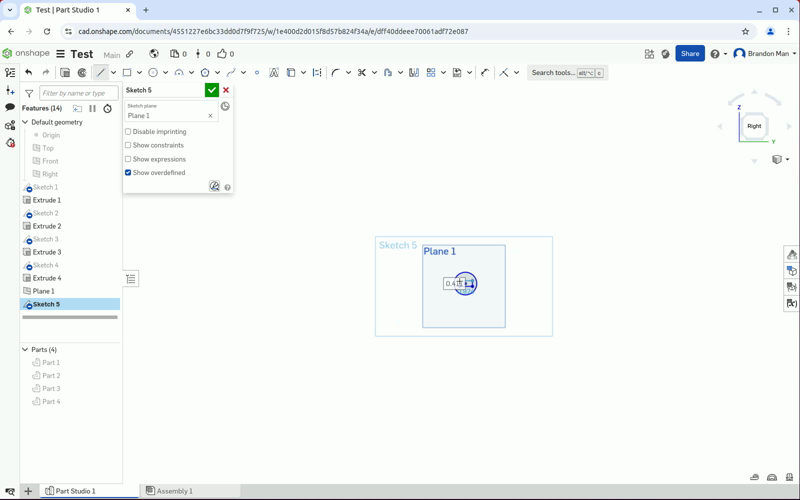
scroll(6)
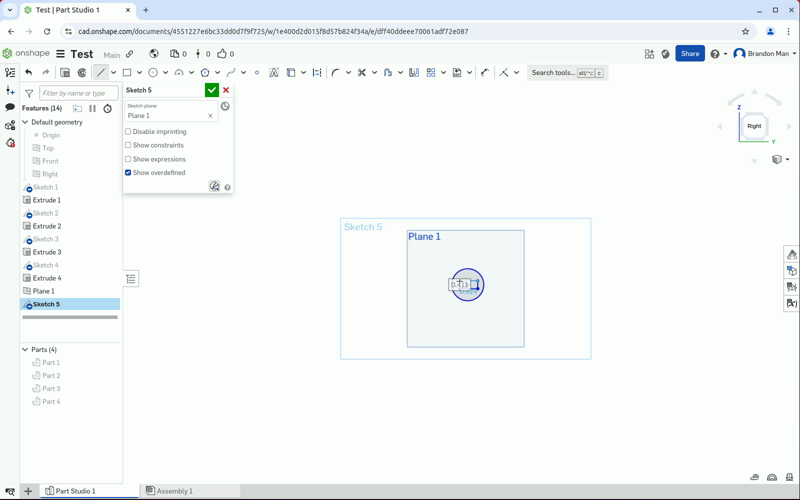
scroll(6)
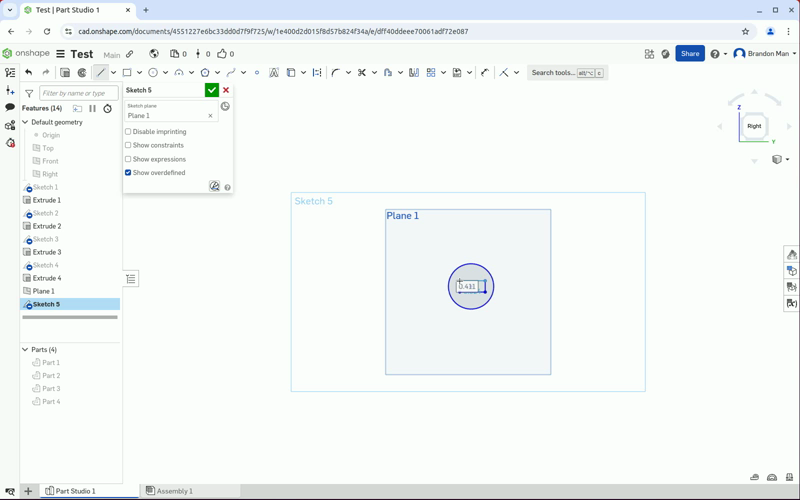
scroll(6)
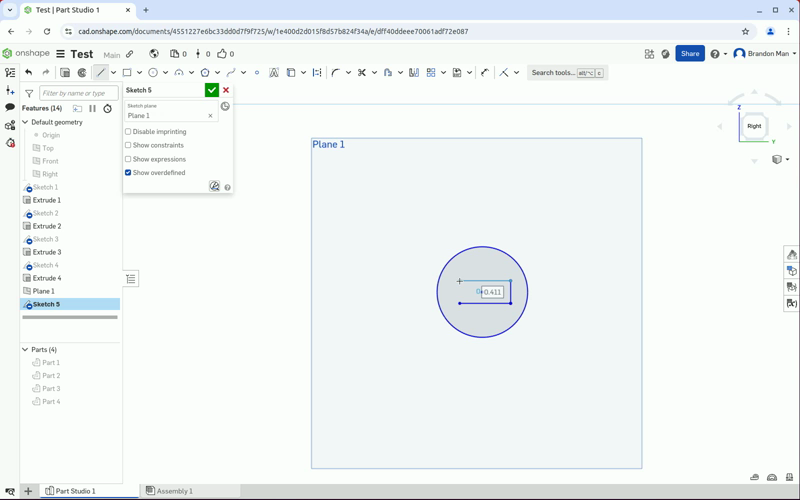
click(459, 280)
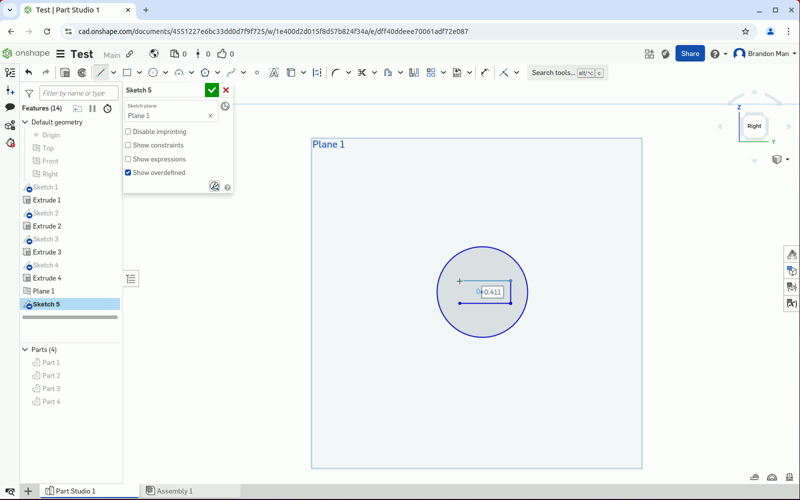
scroll(-6)
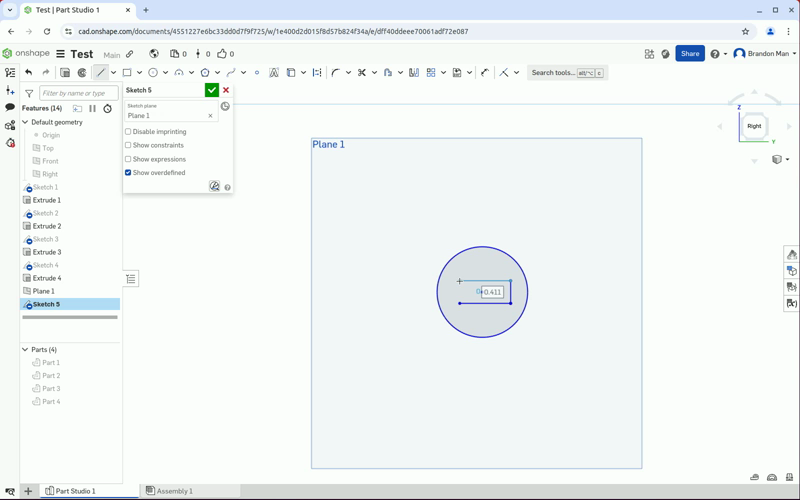
scroll(-6)
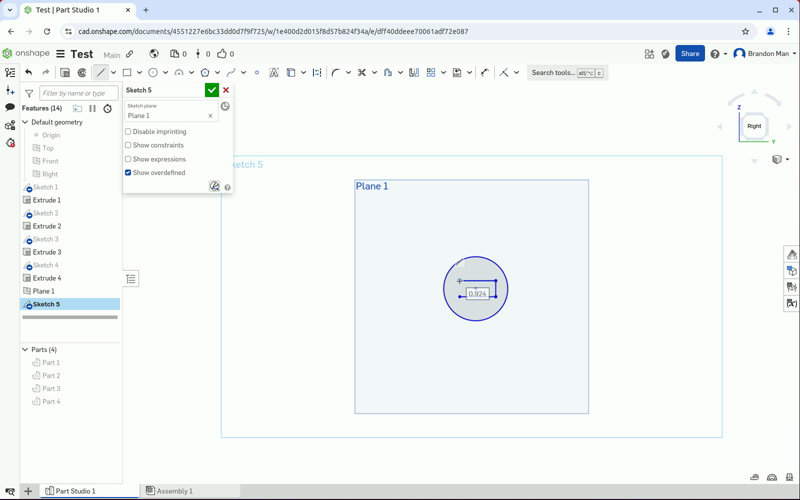
scroll(-6)
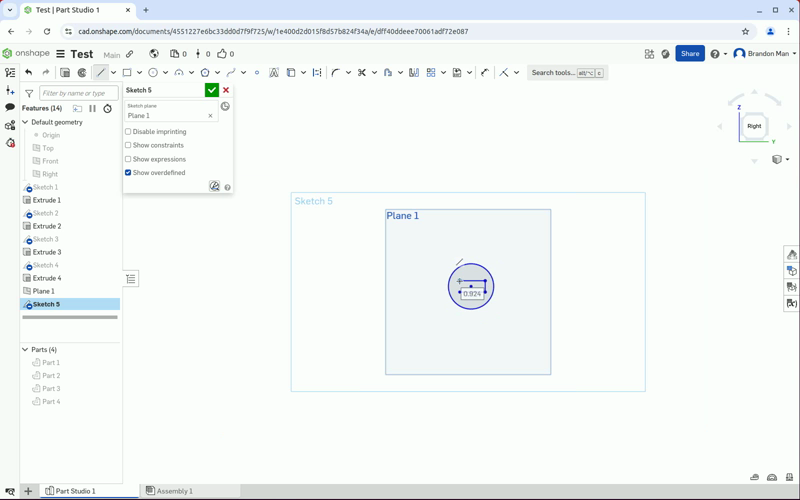
scroll(-6)
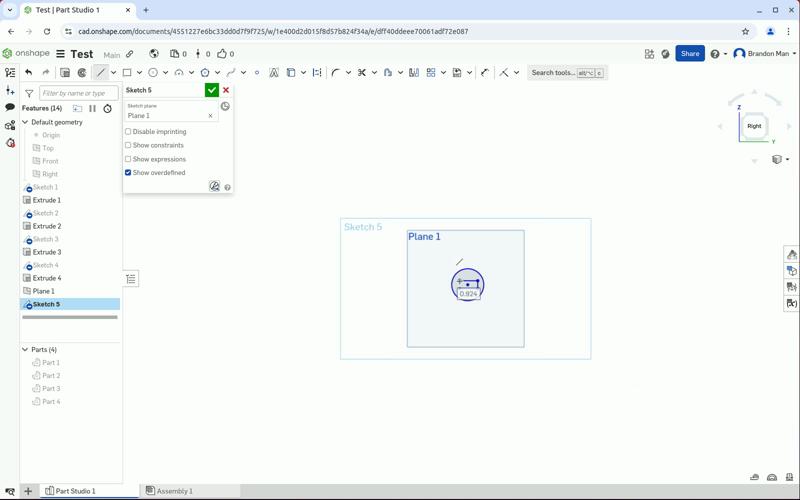
scroll(-6)
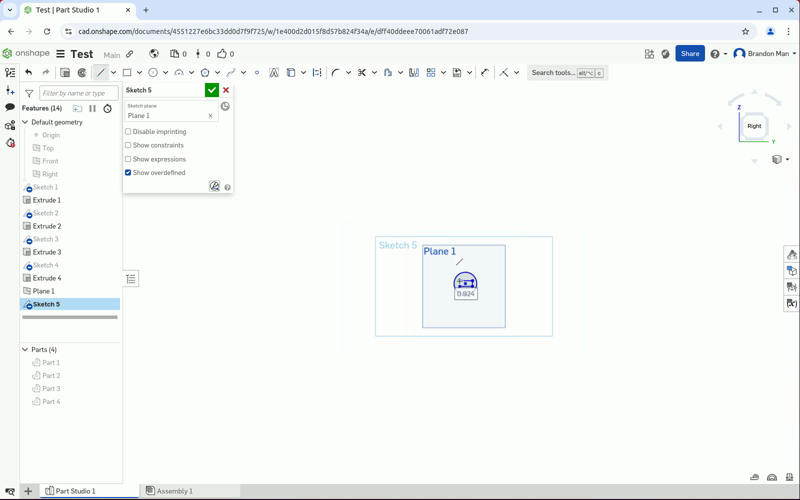
scroll(-6)
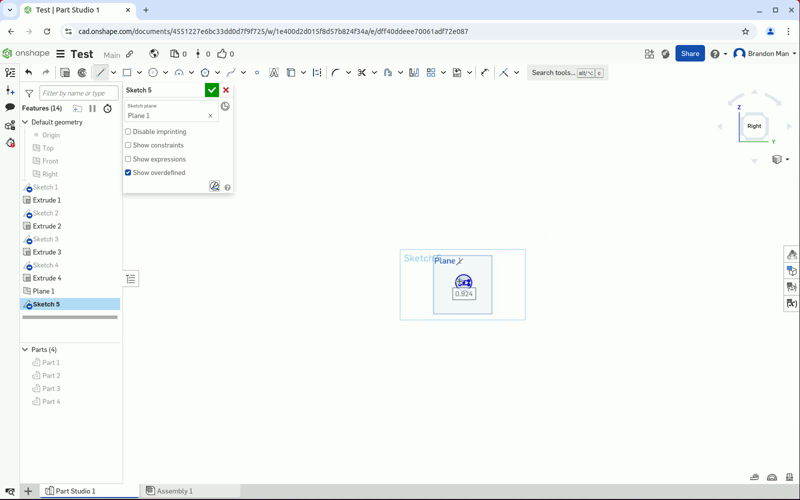
scroll(-6)
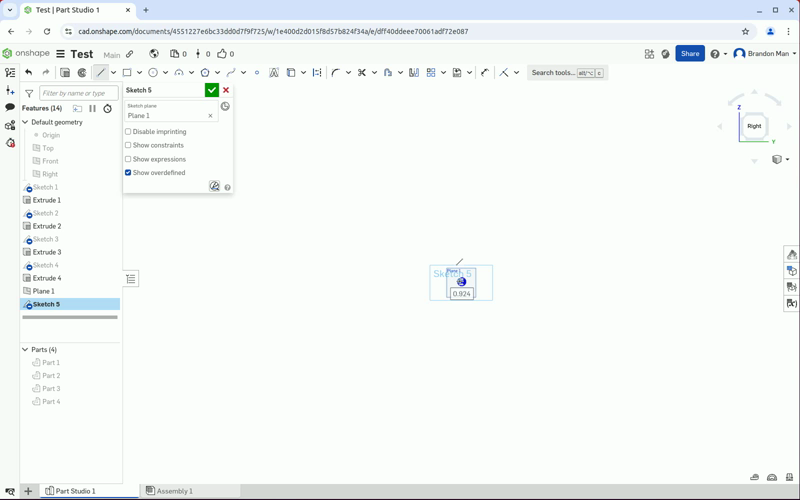
key_up(shift)
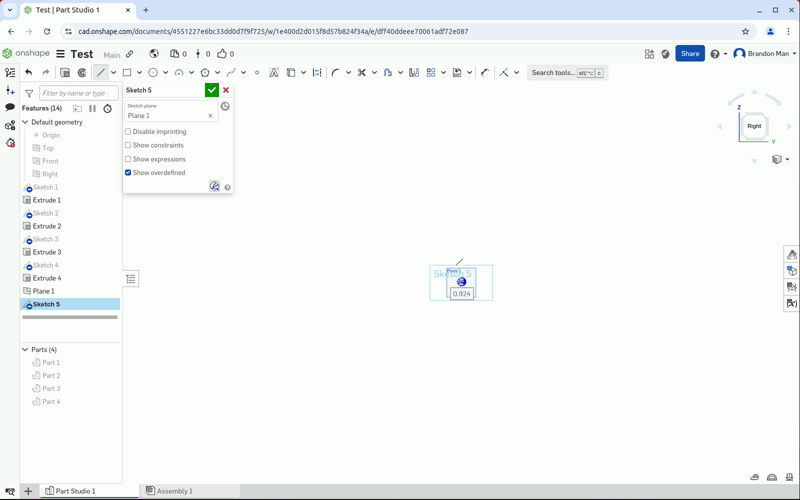
mouse_move(489, 280)
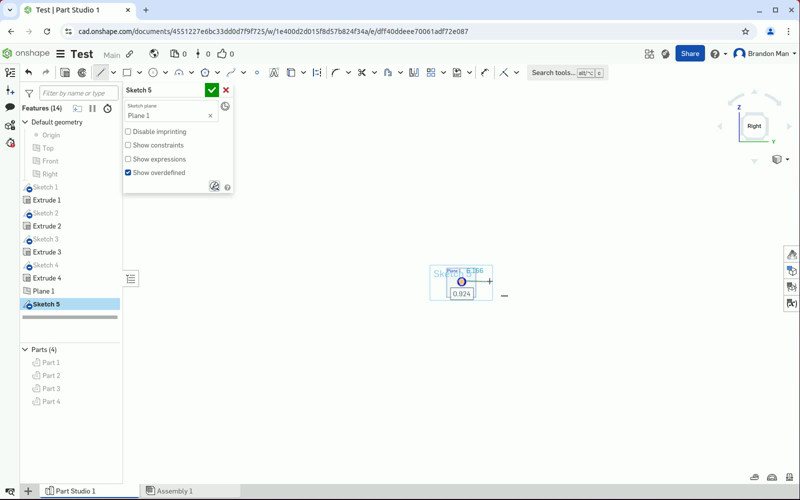
key_down(shift)
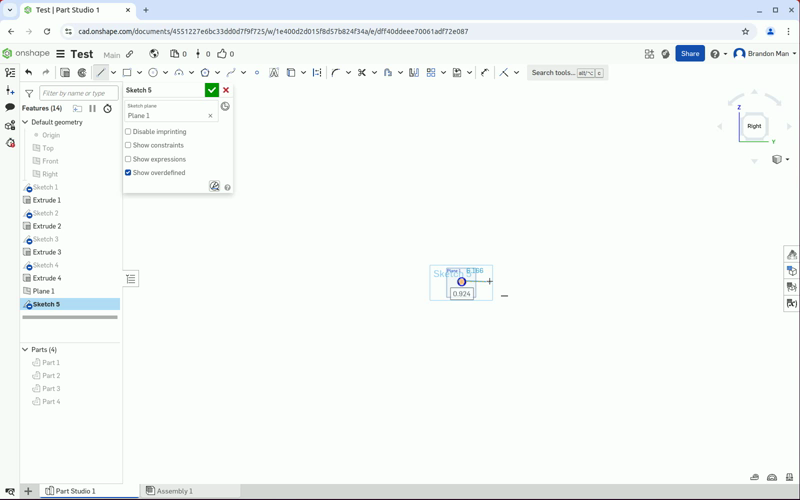
mouse_move(459, 282)
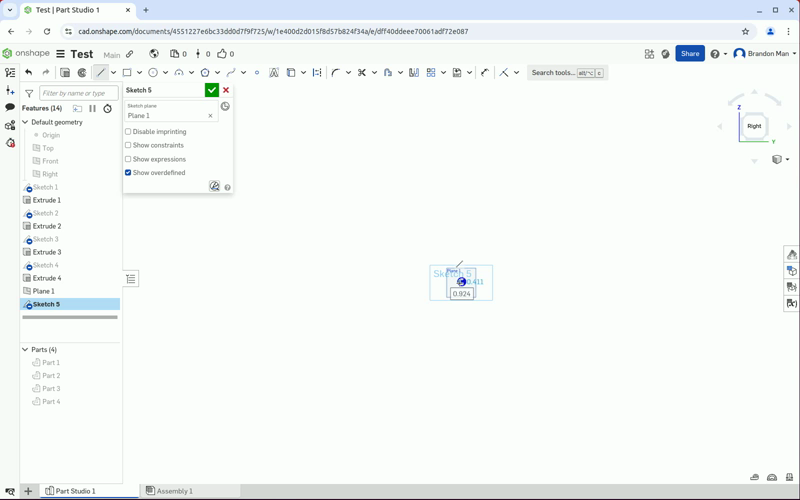
scroll(6)
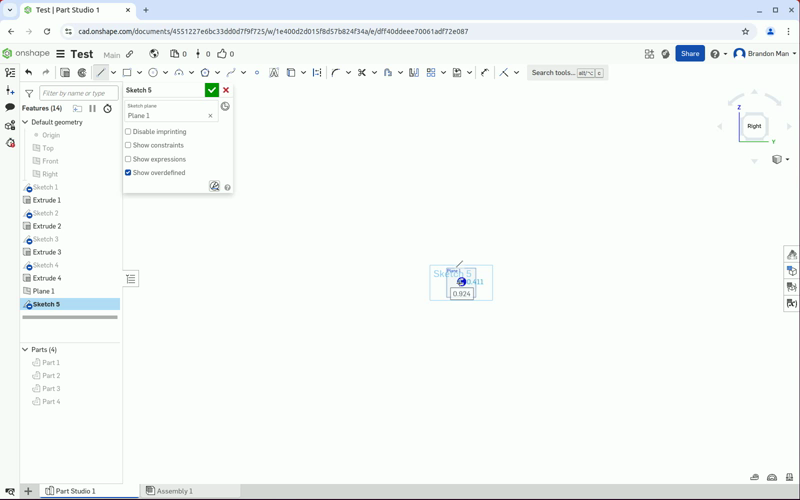
scroll(6)
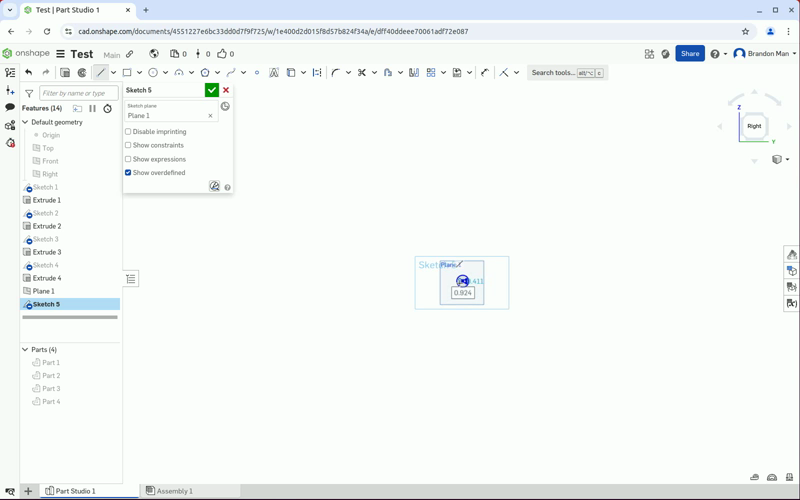
scroll(6)
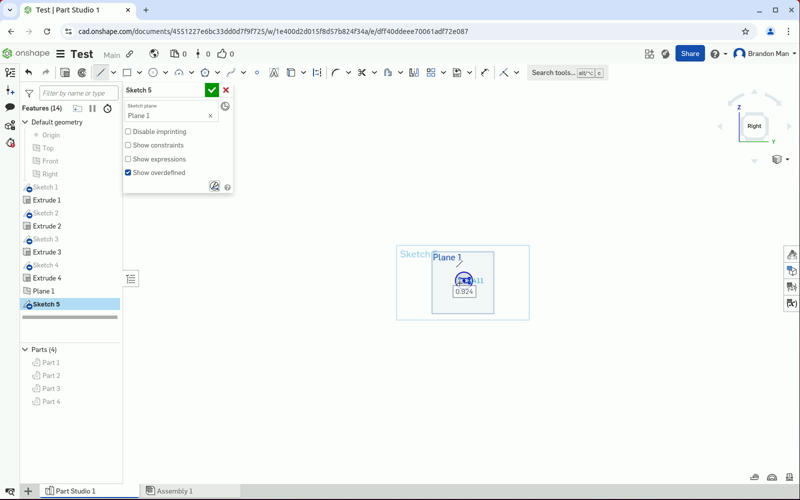
scroll(6)
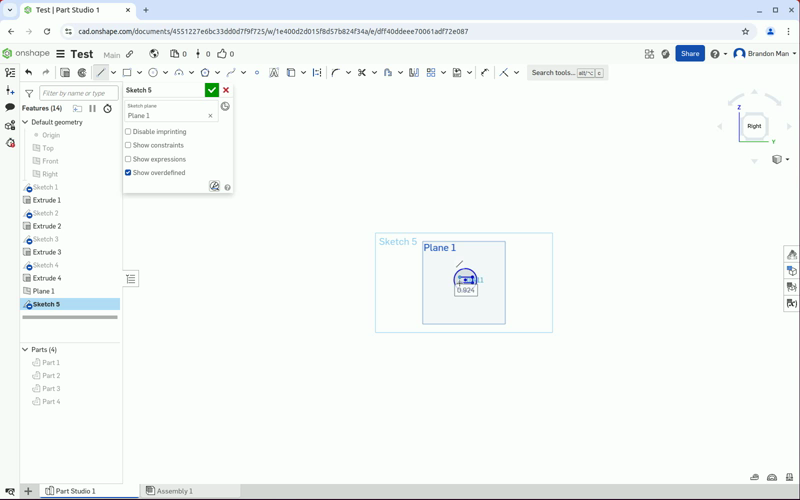
scroll(6)
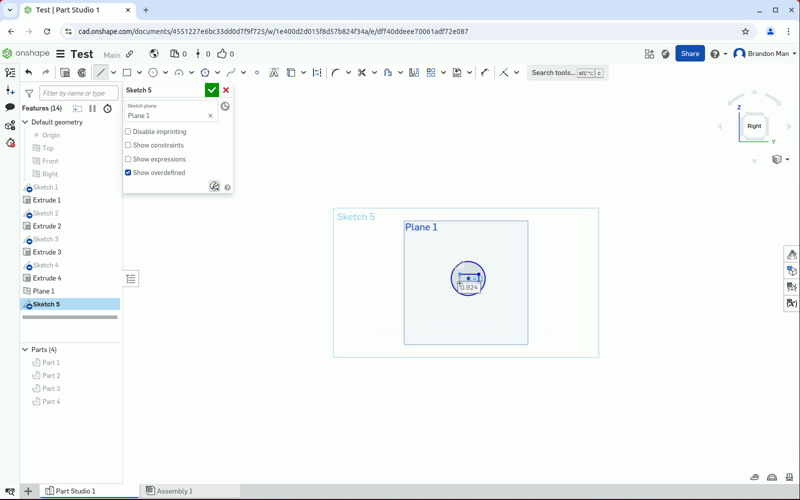
scroll(6)
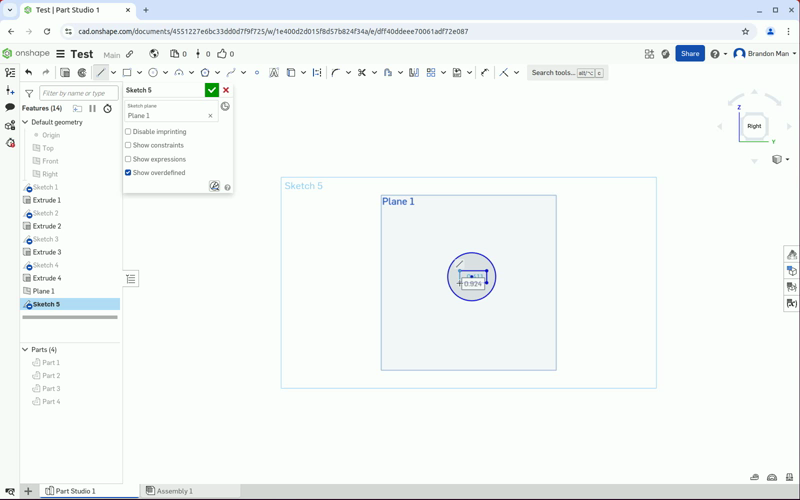
scroll(6)
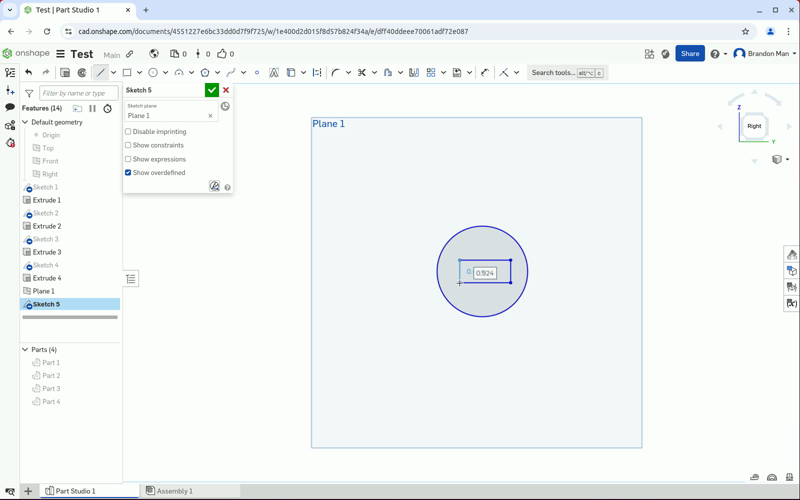
key_up(shift)
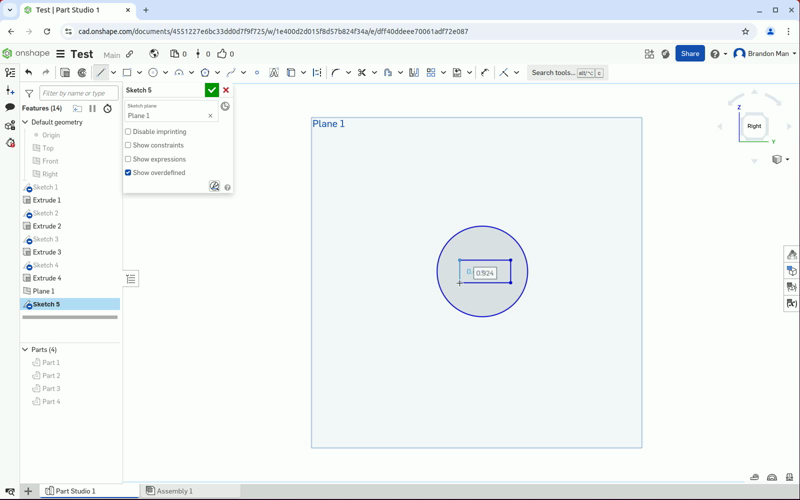
click(459, 282)
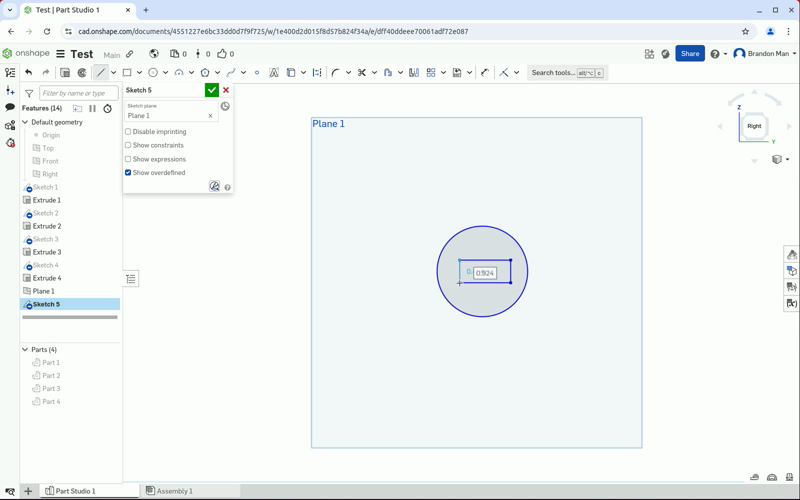
scroll(-6)
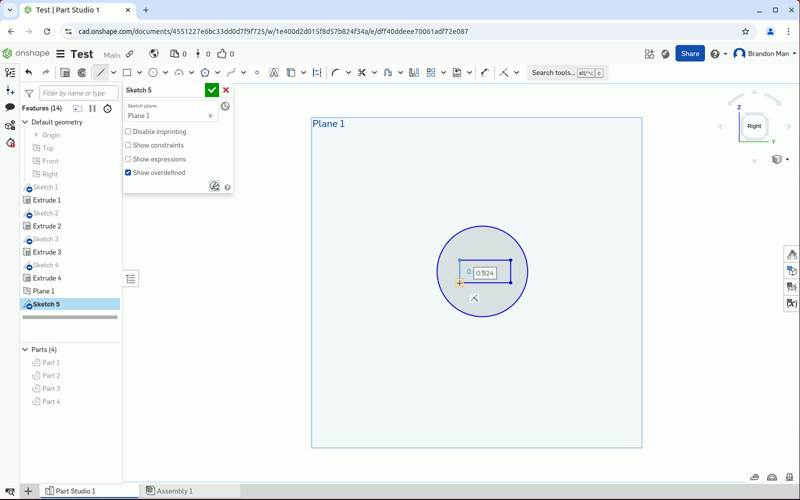
scroll(-6)
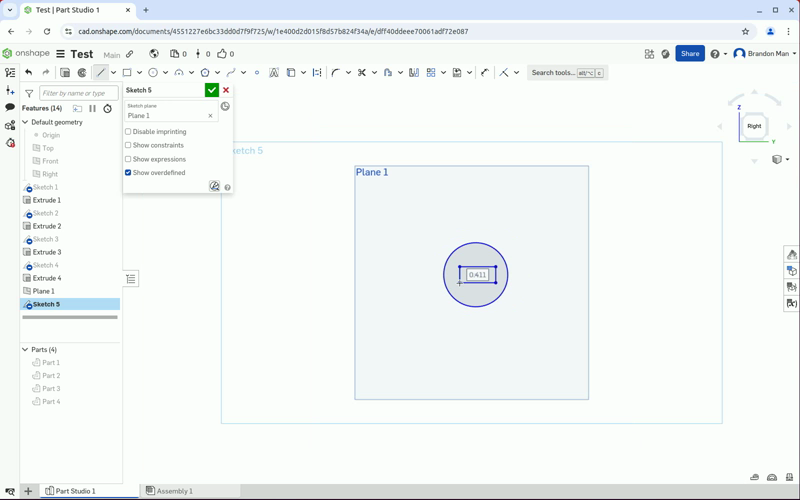
scroll(-6)
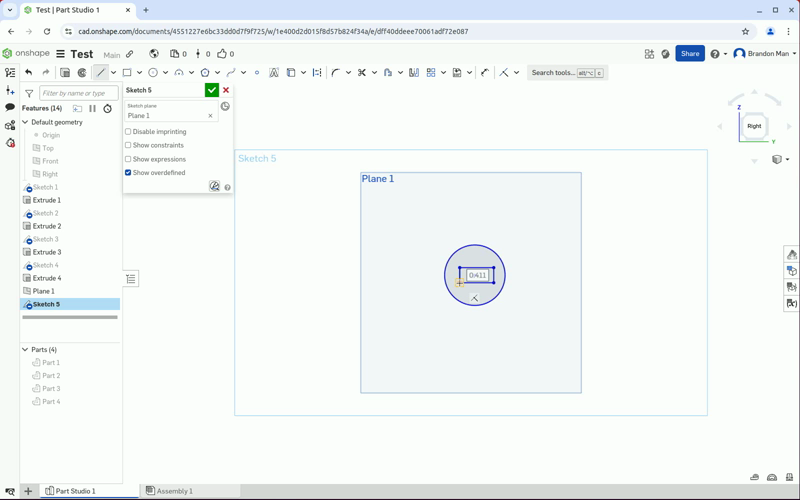
scroll(-6)
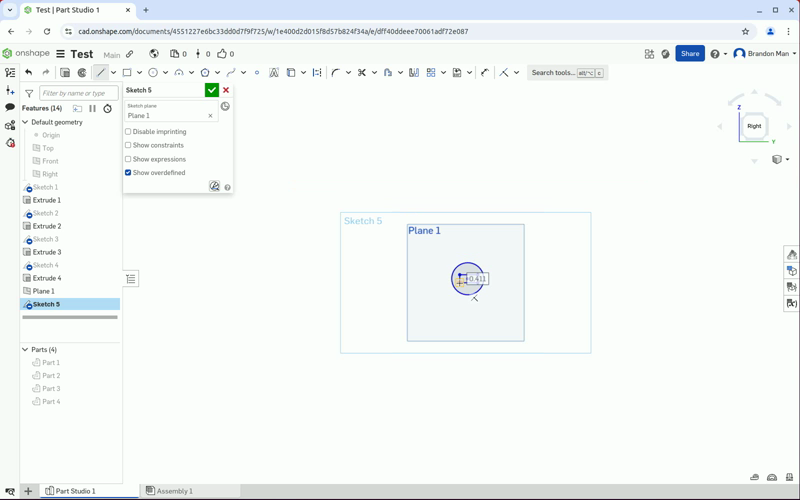
scroll(-6)
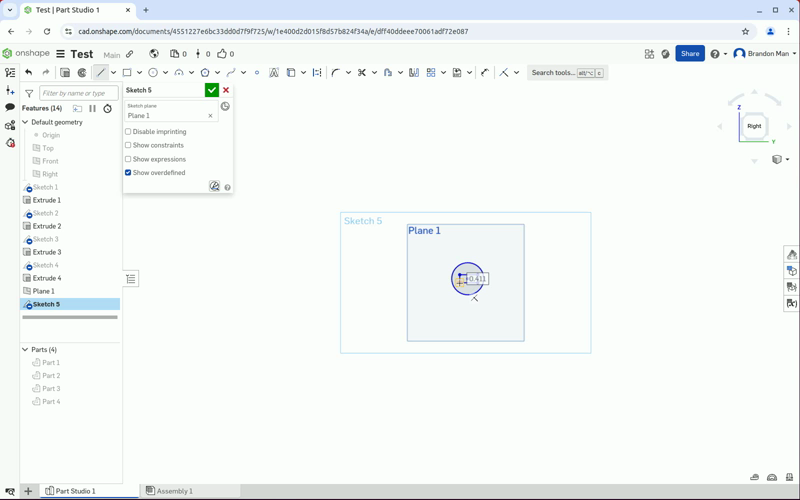
scroll(-6)
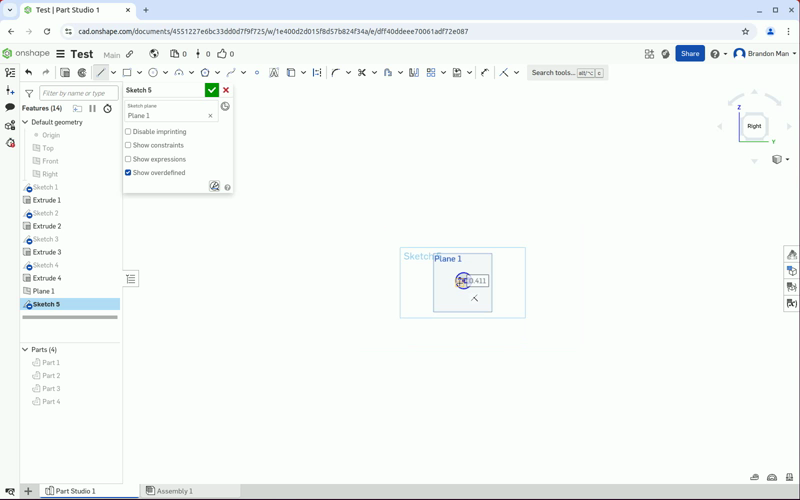
scroll(-6)
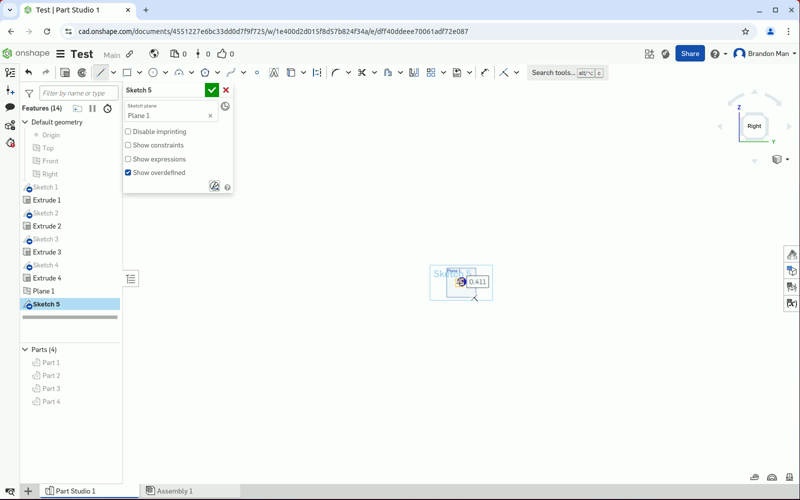
key(esc)
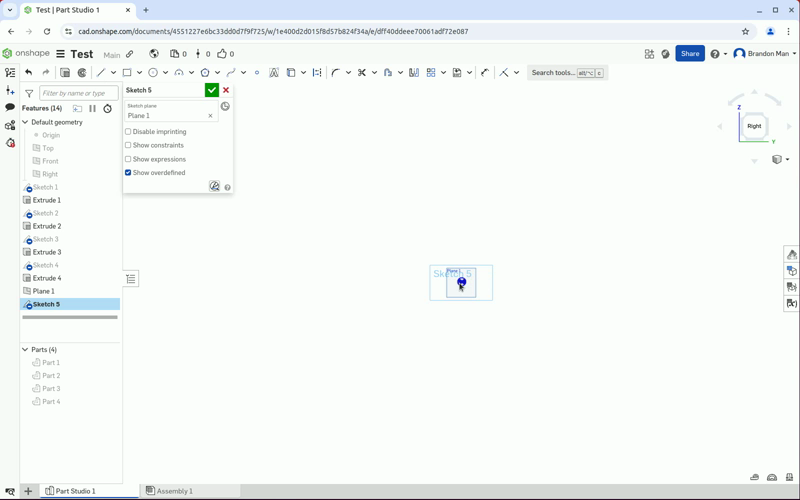
mouse_move(460, 282)
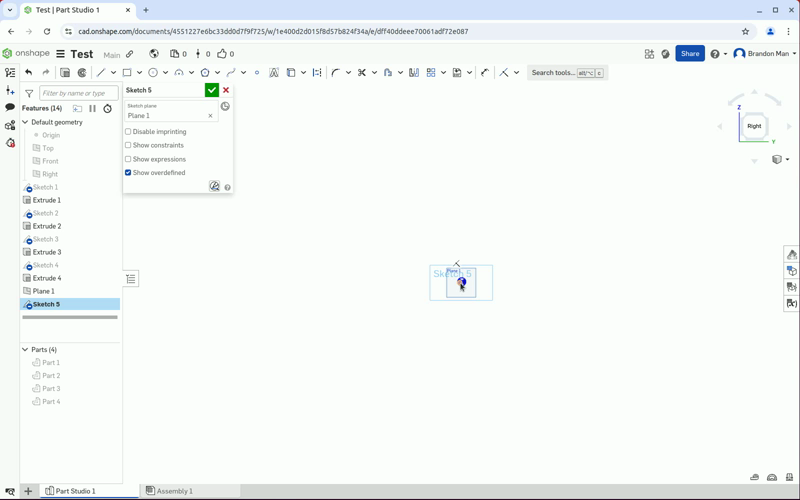
scroll(6)
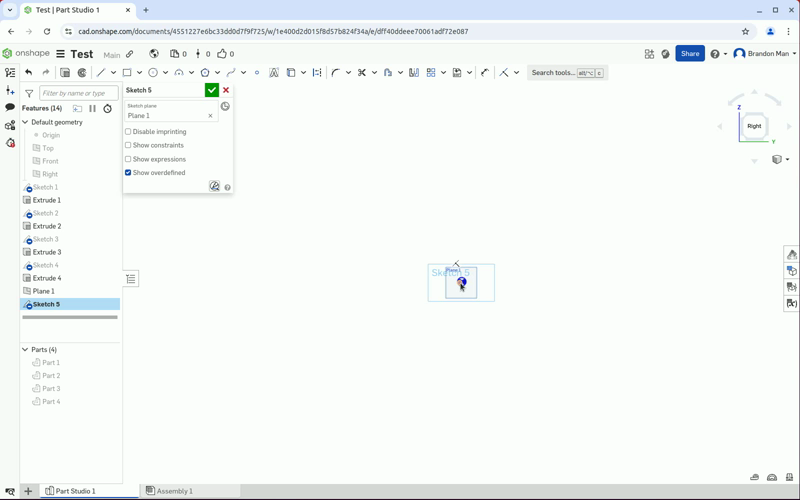
scroll(6)
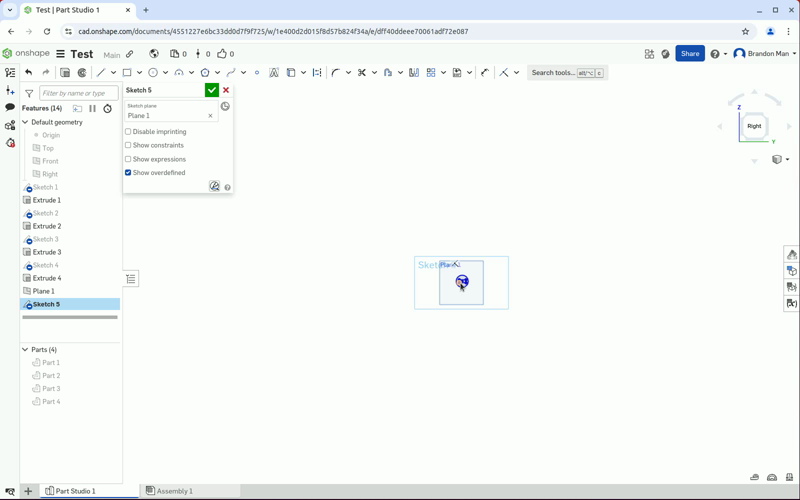
scroll(6)
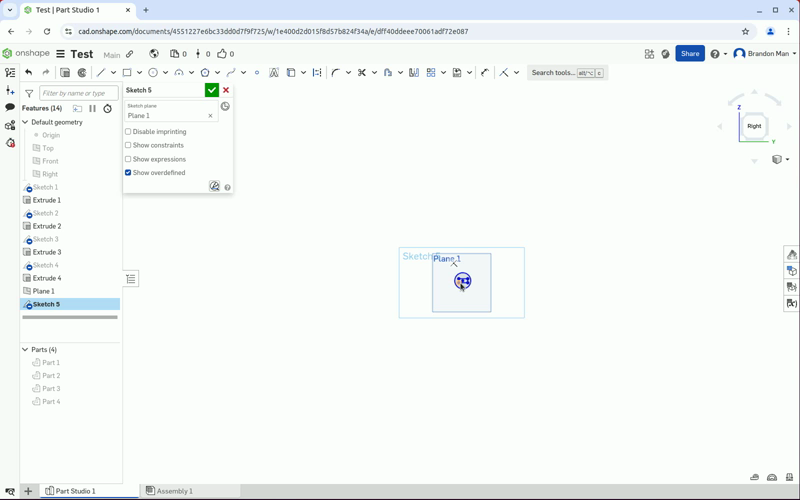
scroll(6)
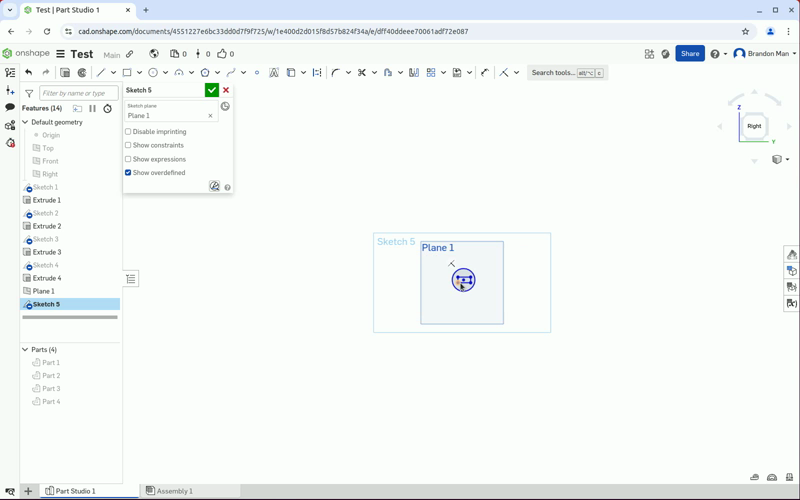
scroll(6)
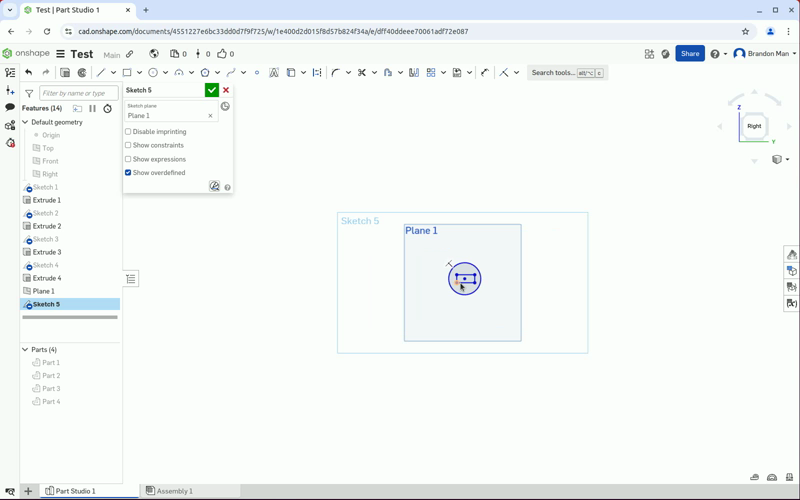
scroll(6)
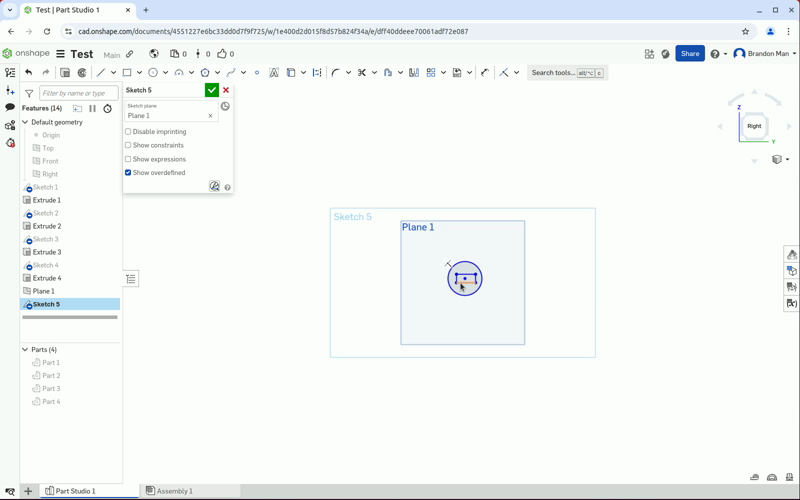
scroll(6)
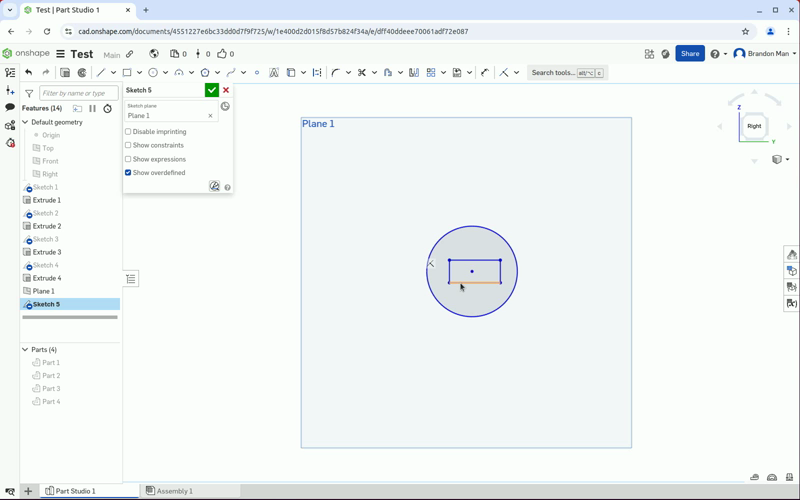
click(460, 282)
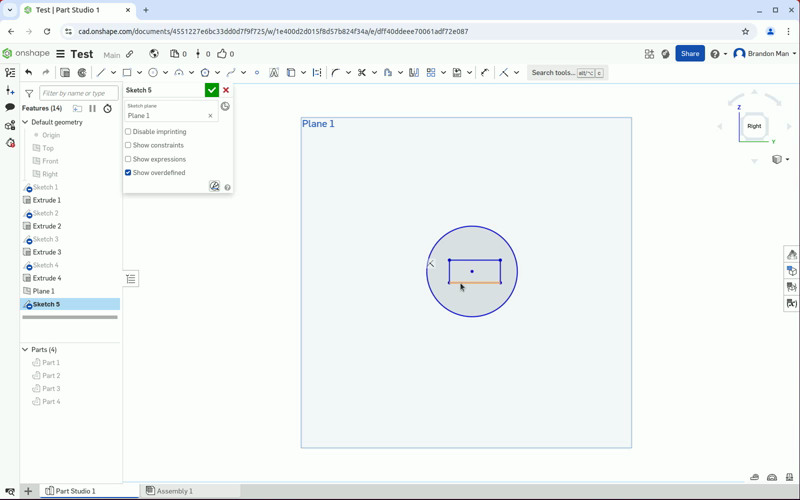
scroll(-6)
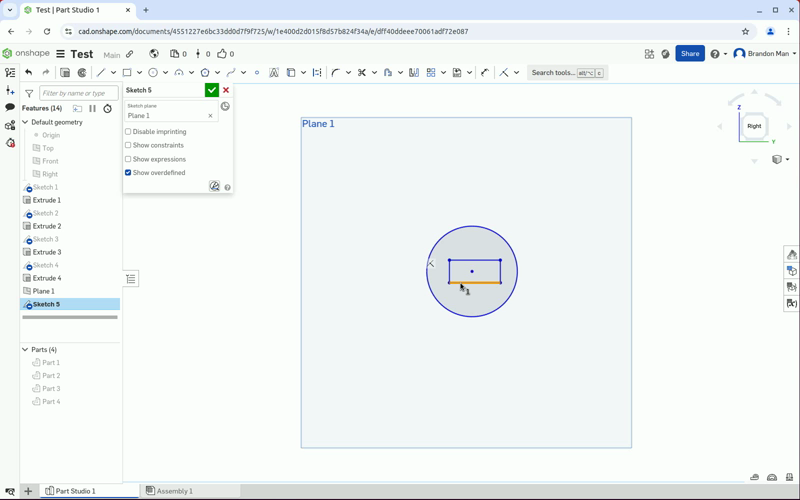
scroll(-6)
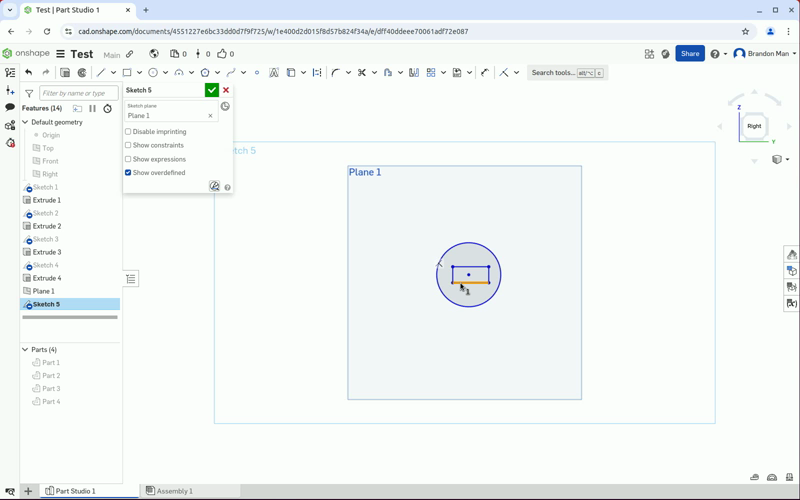
scroll(-6)
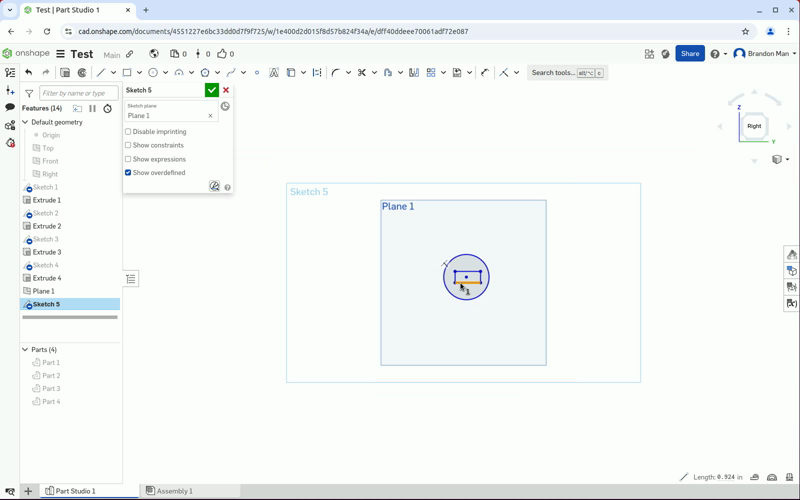
scroll(-6)
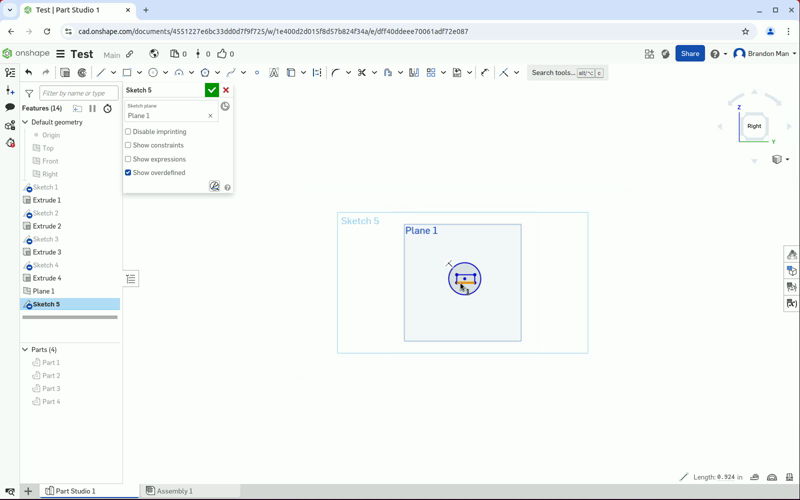
scroll(-6)
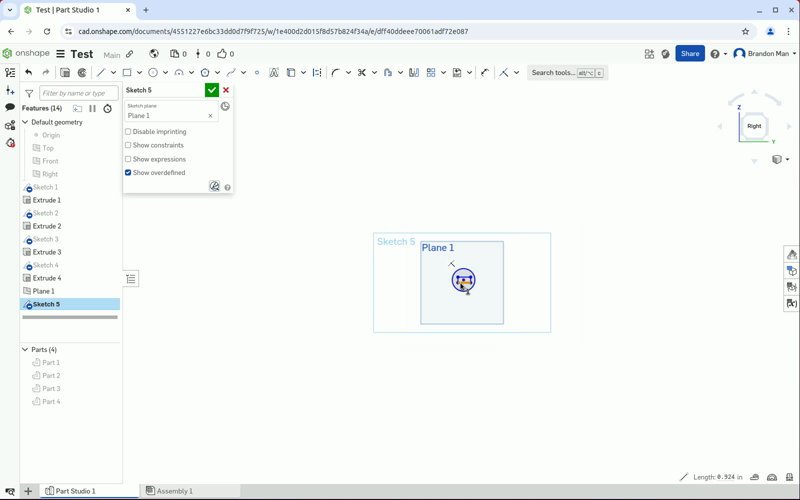
scroll(-6)
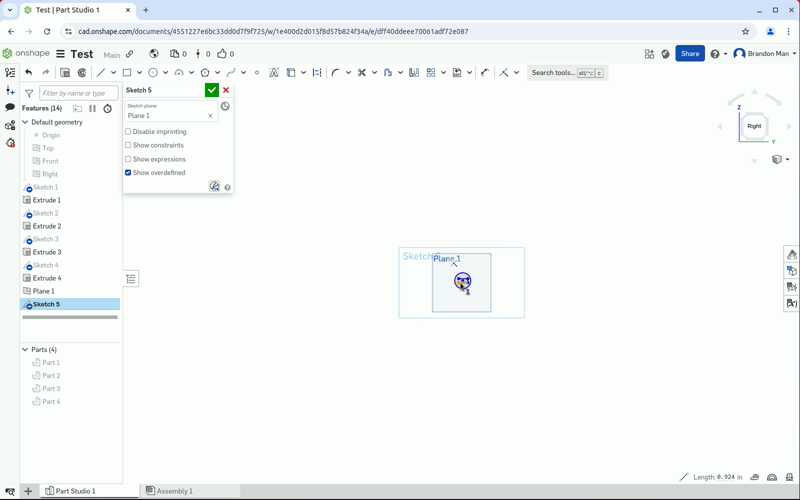
scroll(-6)
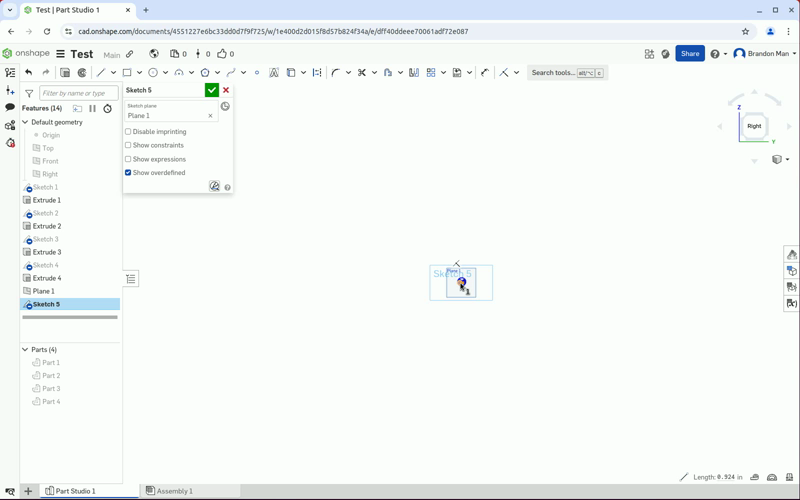
mouse_move(73, 352)
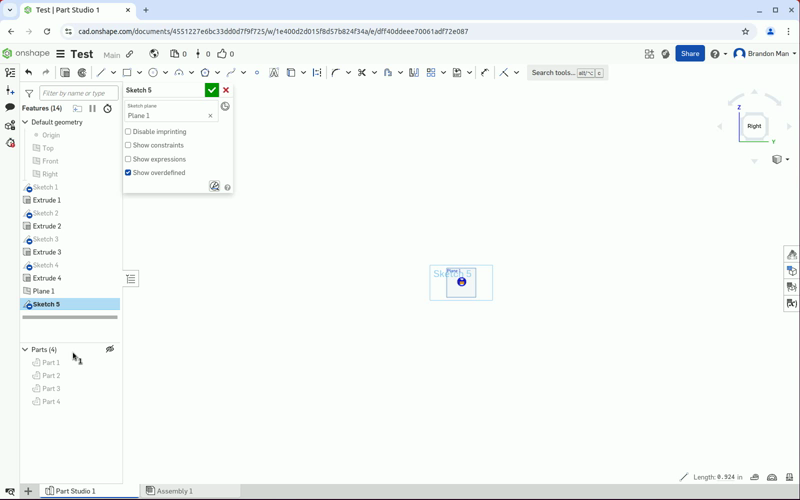
key(shift+y)
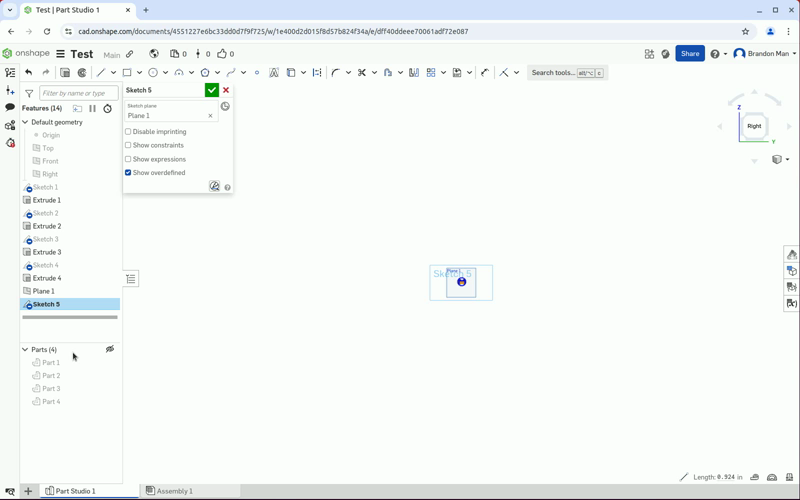
key(shift+e)
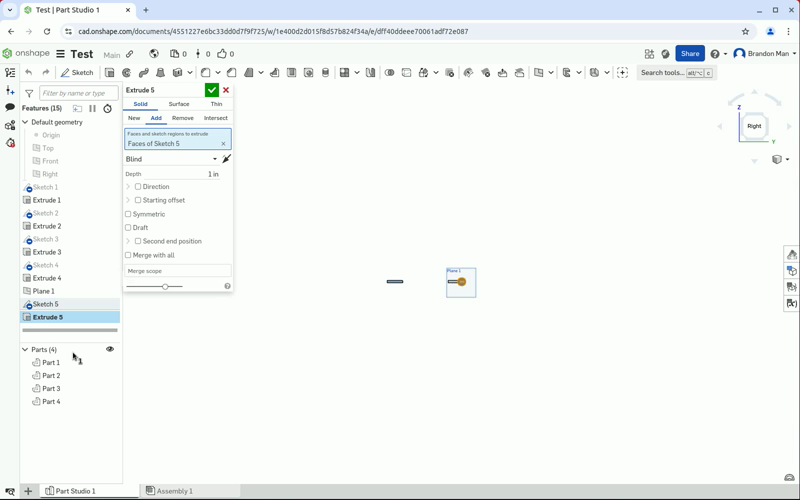
mouse_move(143, 106)
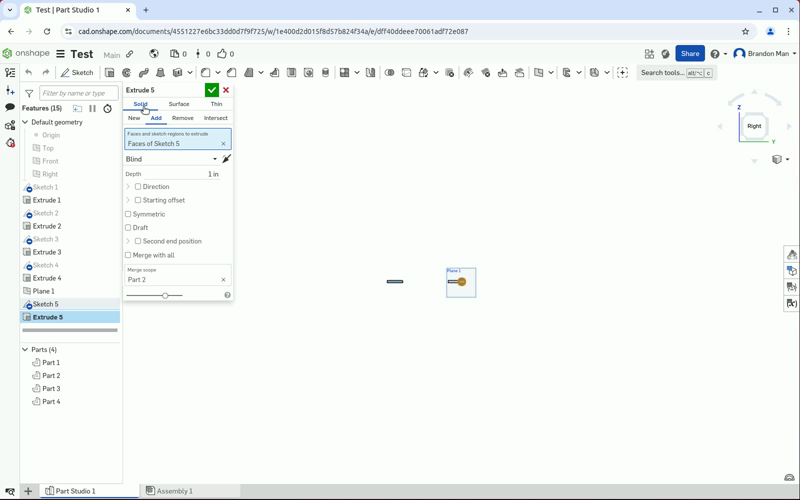
click(143, 106)
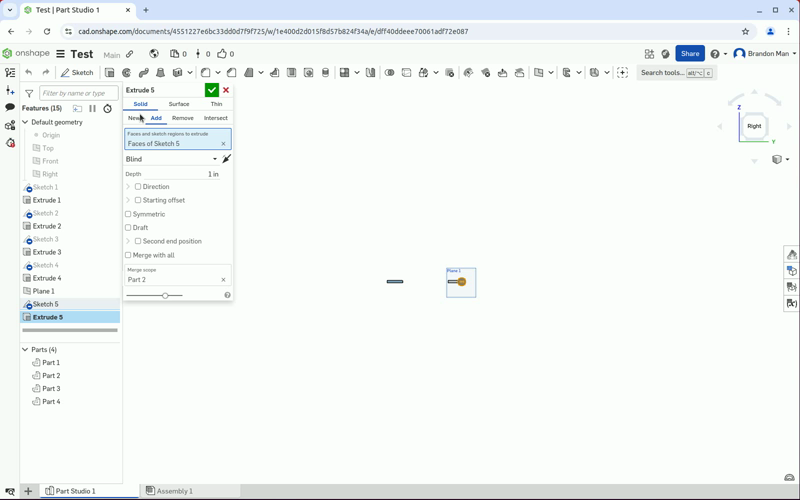
mouse_move(137, 120)
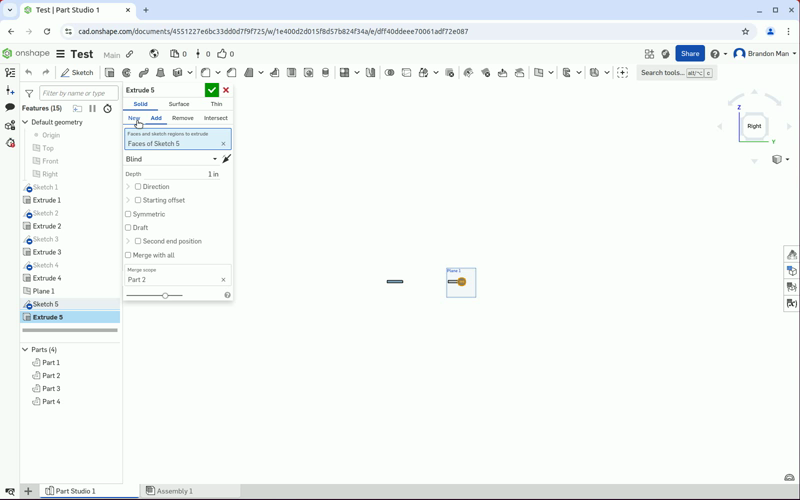
click(137, 120)
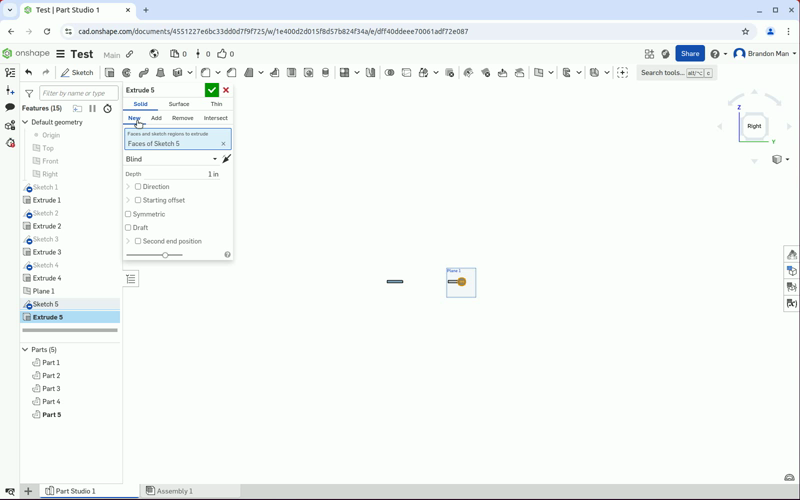
key(tab, 4)
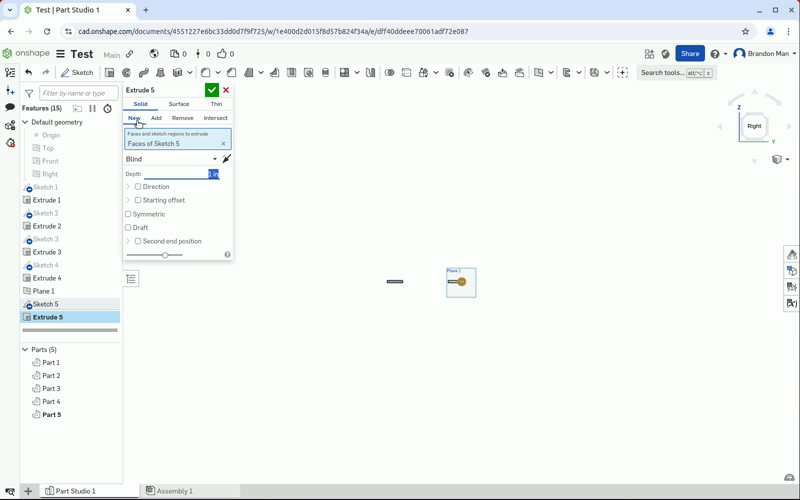
text(-1.204)
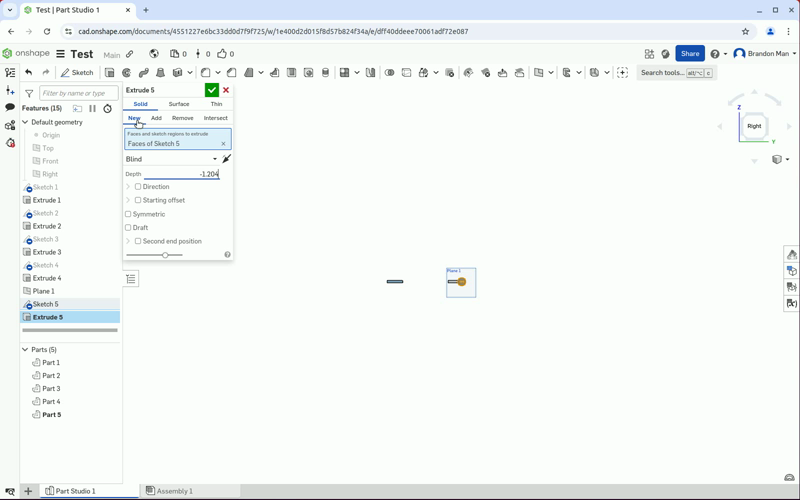
key(enter)
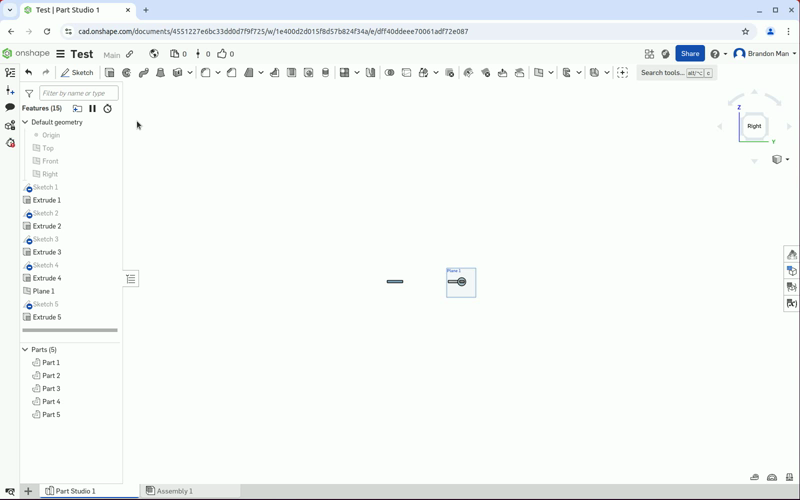
key(shift+h)
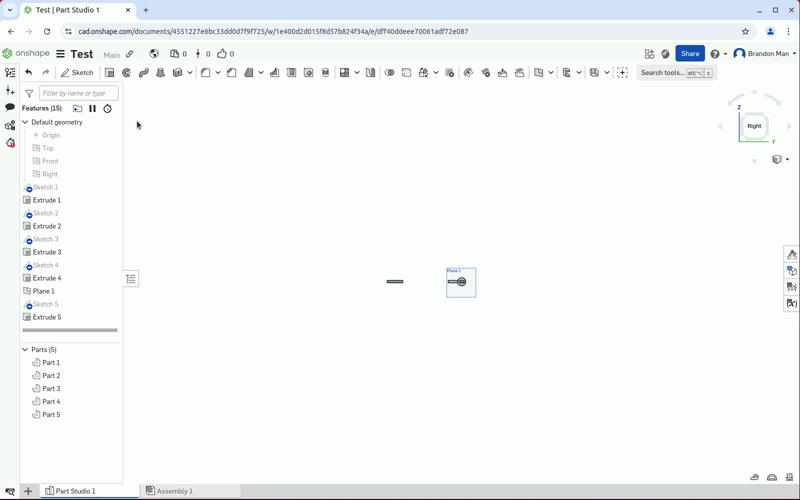
key(shift+h)
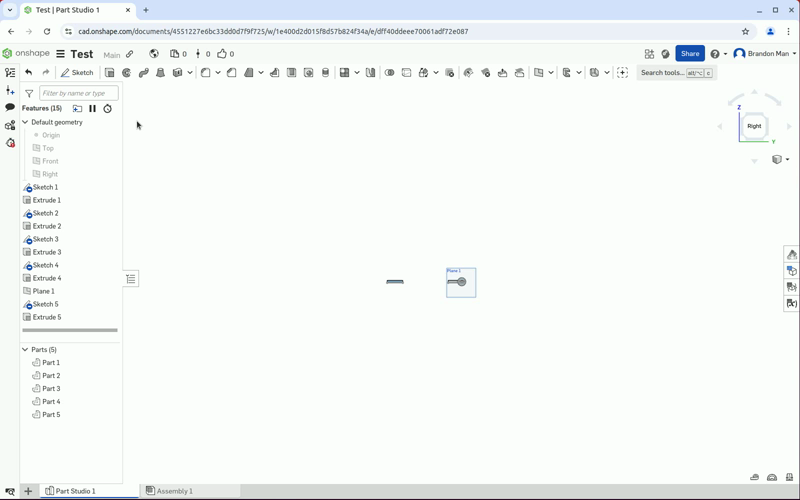
key(shift+7)
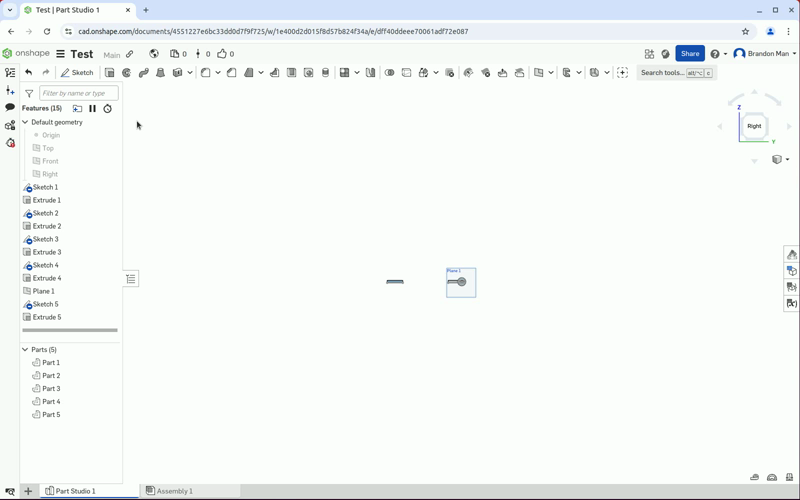
key(right, 2)
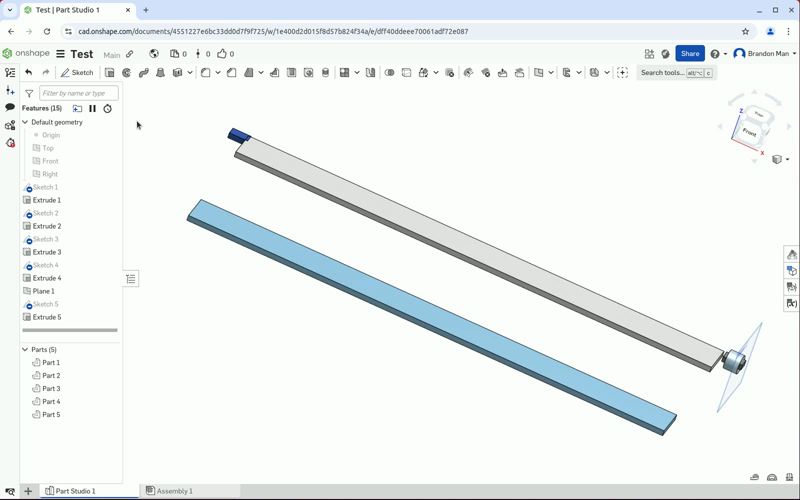
key(down, 2)
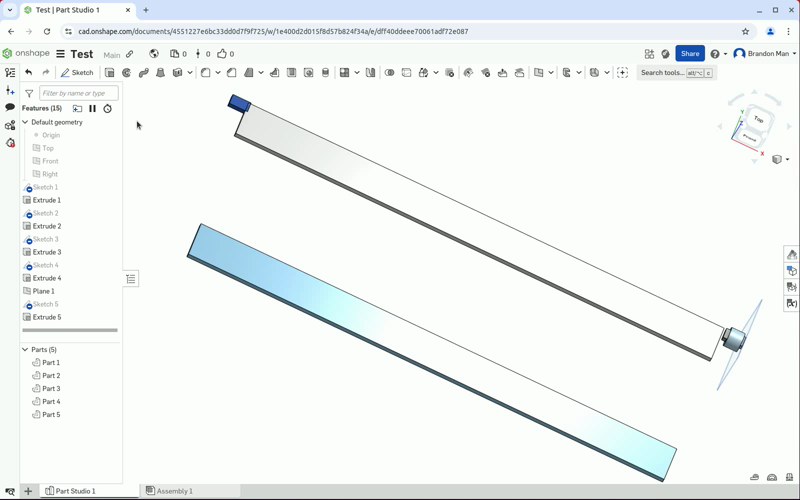
key(up, 2)
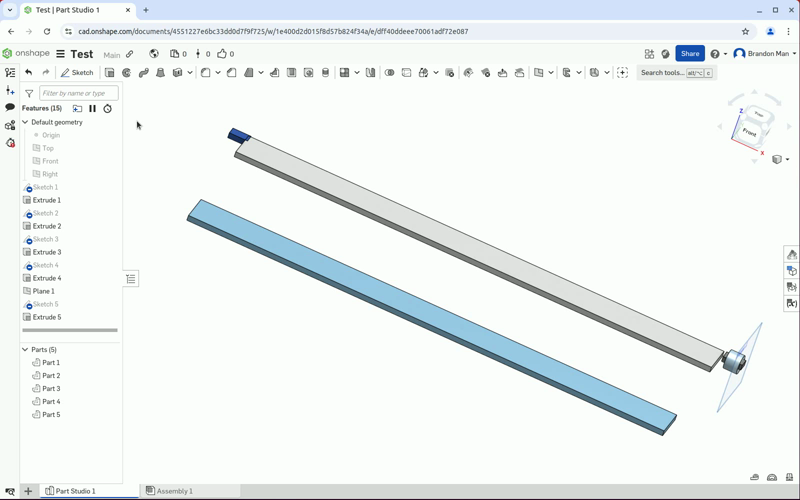
key(left, 2)
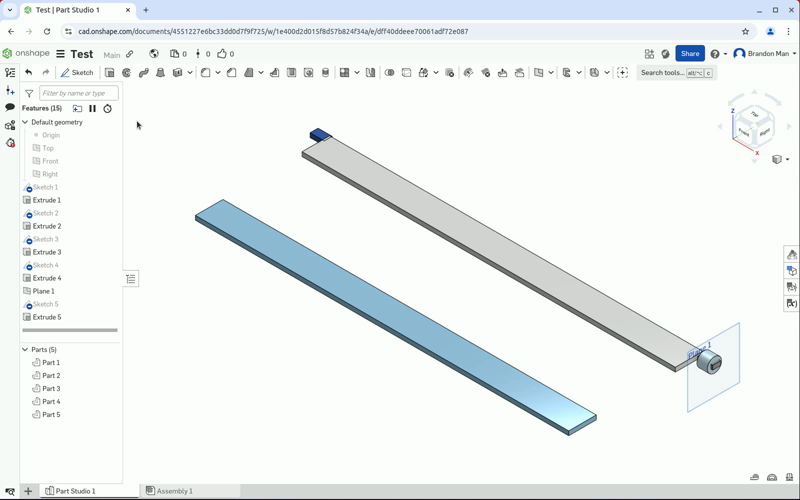
mouse_move(73, 189)
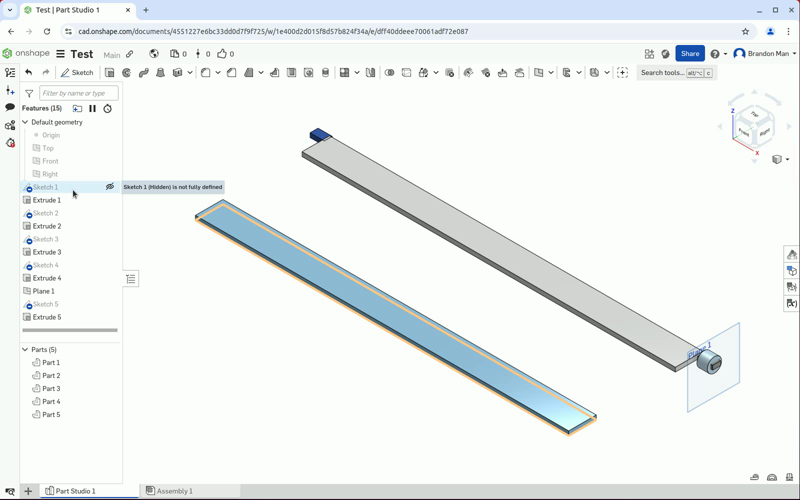
click(73, 189)